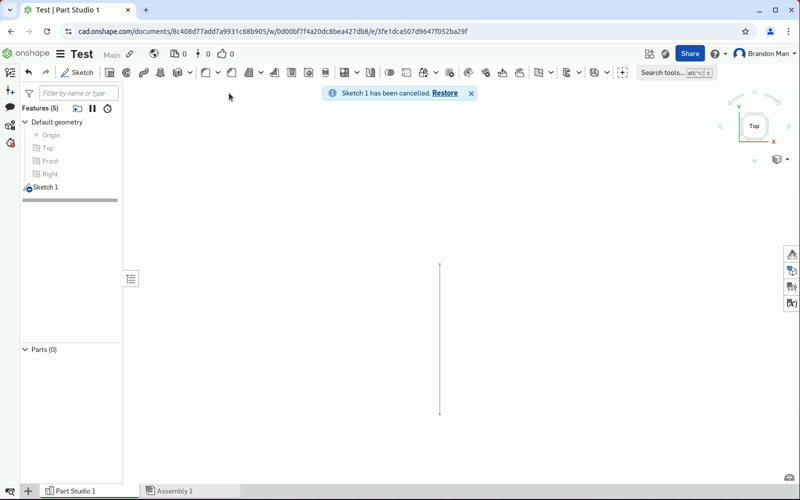
key(shift+h)
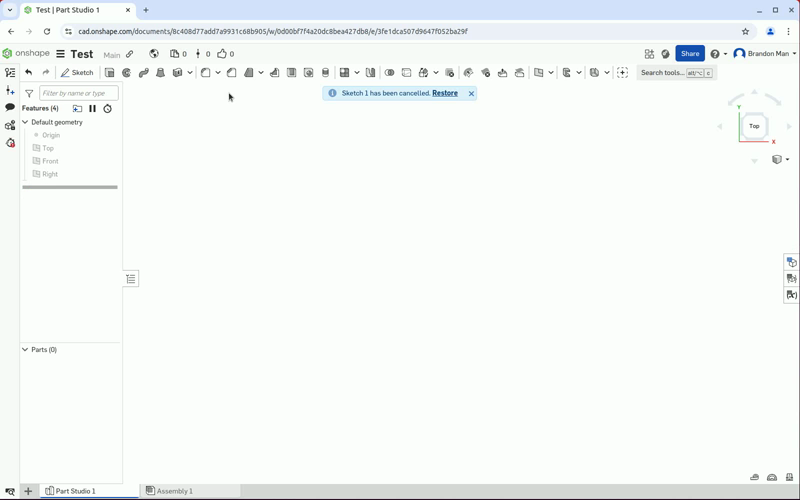
mouse_move(73, 352)
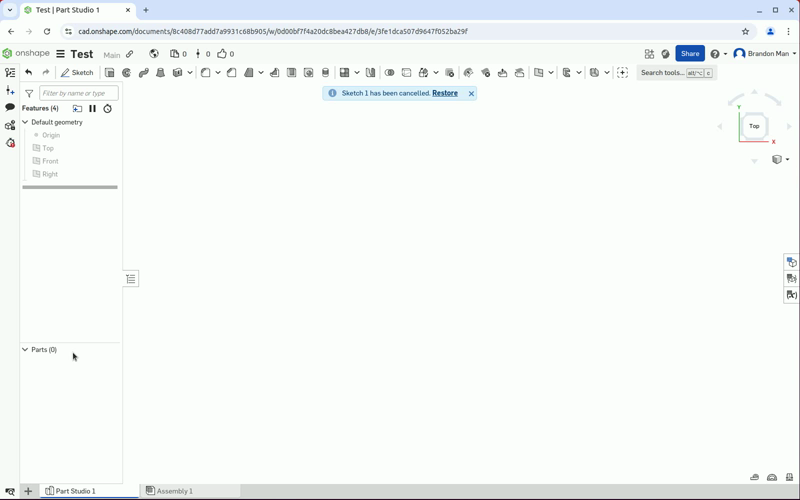
key(y)
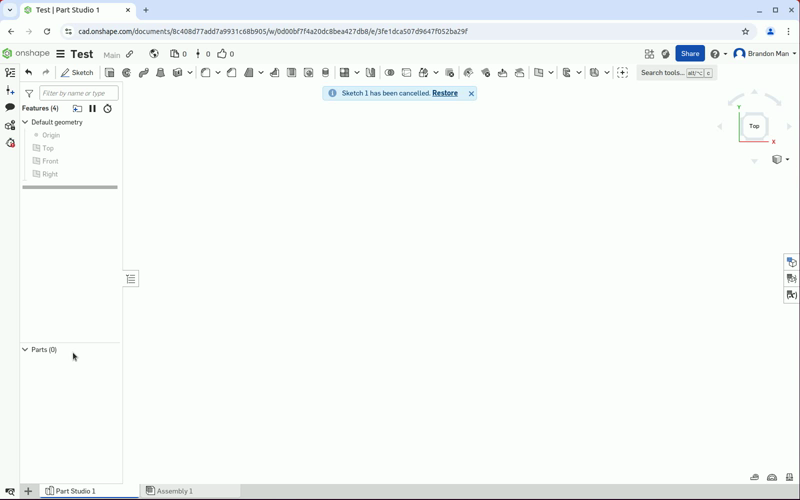
key(shift+p)
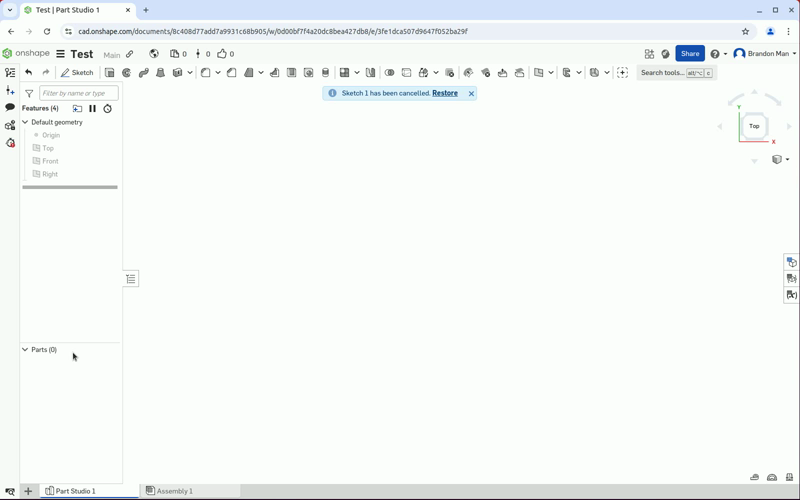
key(space)
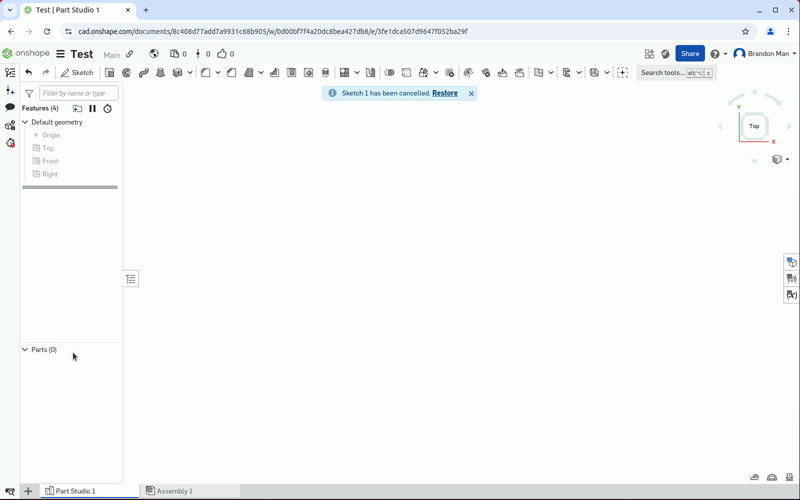
key_down(shift)
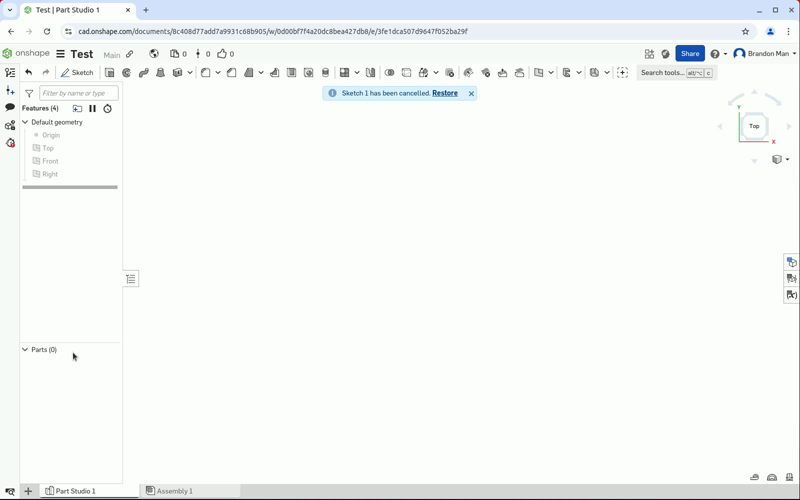
key(up)
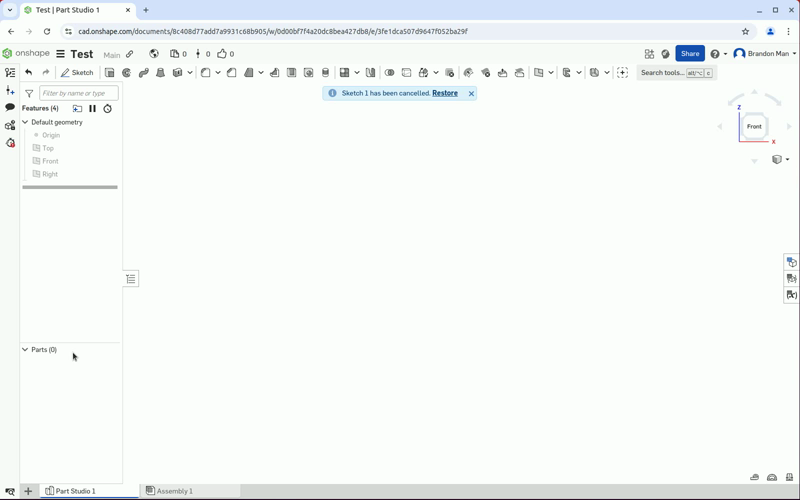
key_up(shift)
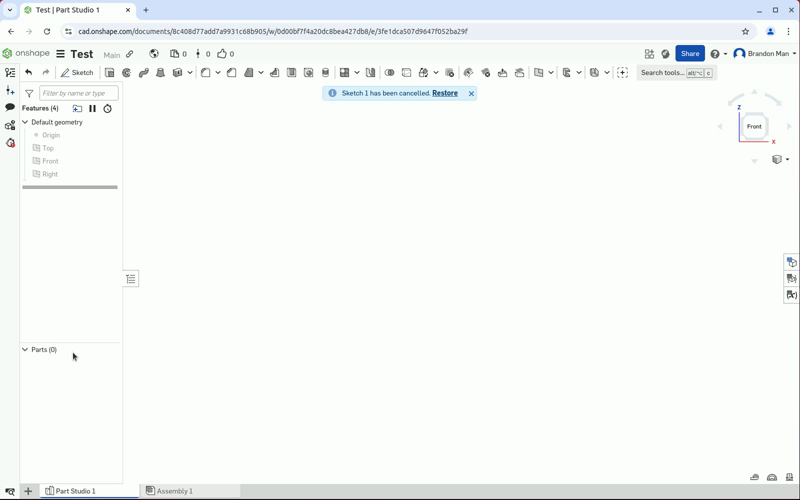
mouse_move(73, 352)
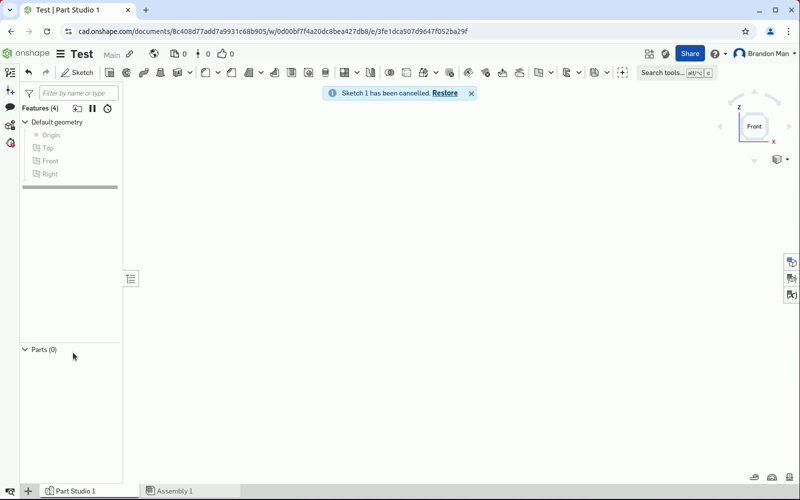
key(shift+y)
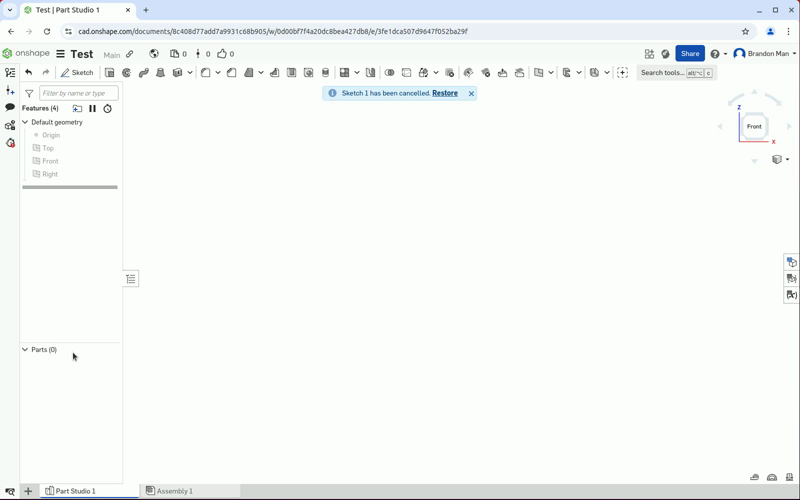
key(shift+s)
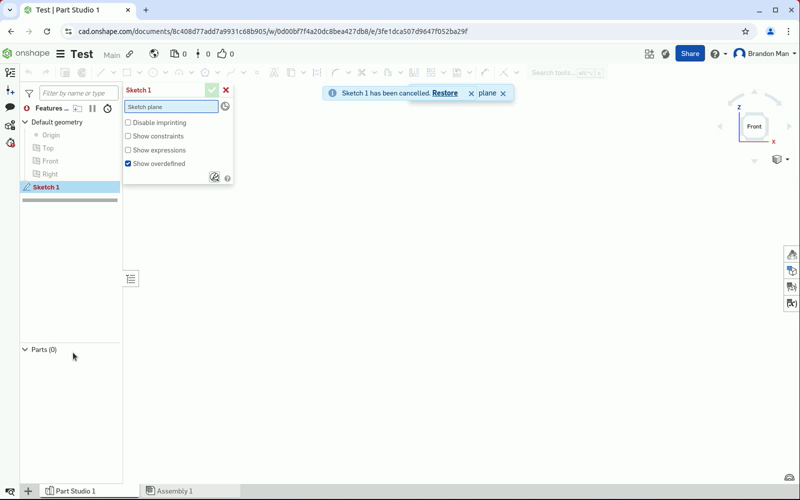
mouse_move(73, 163)
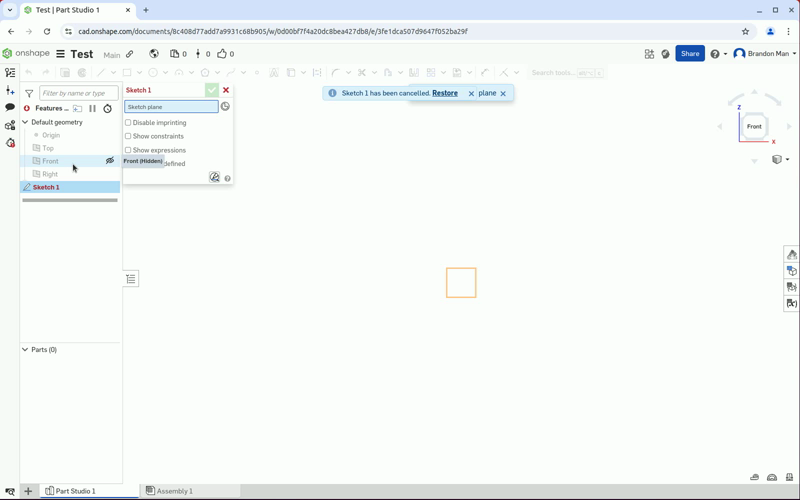
click(73, 163)
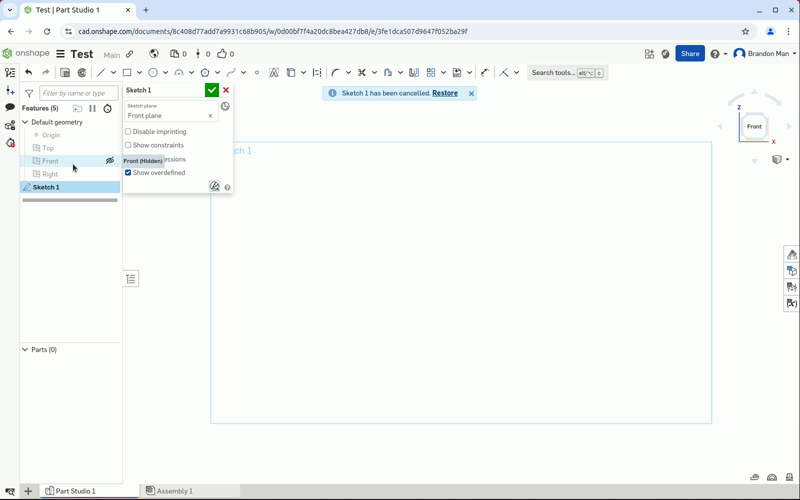
mouse_move(73, 352)
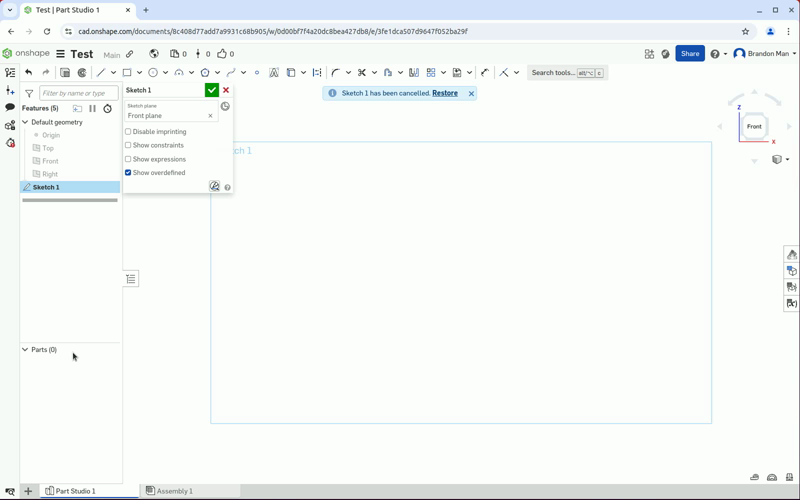
key(y)
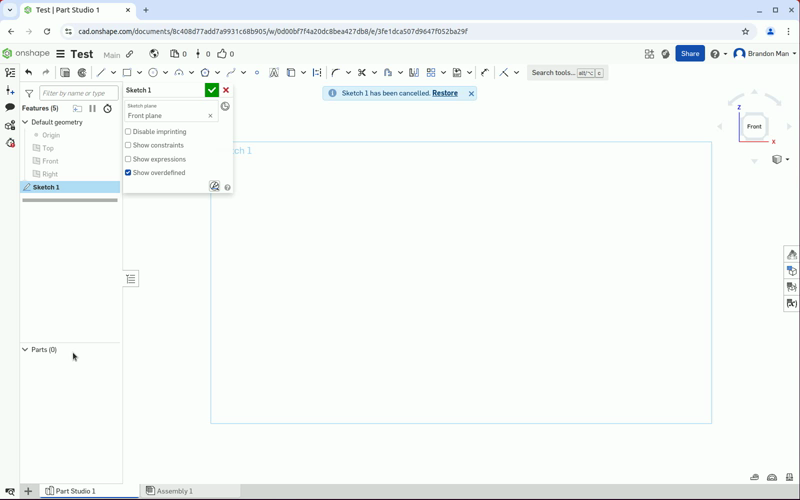
key(a)
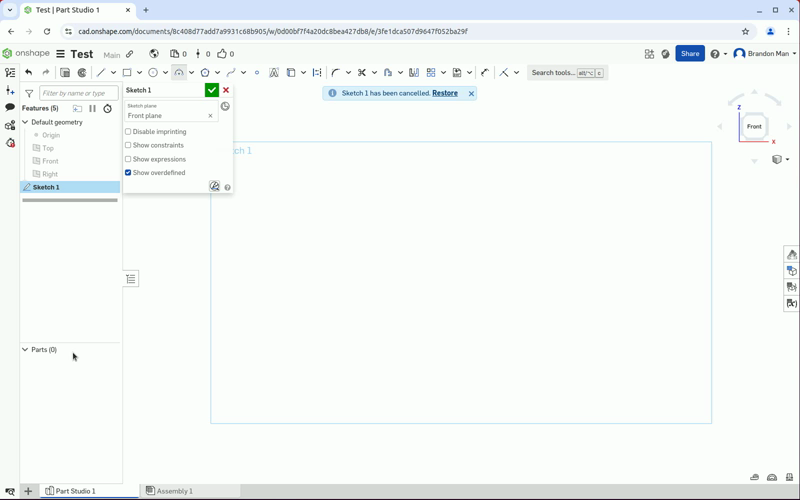
key_down(shift)
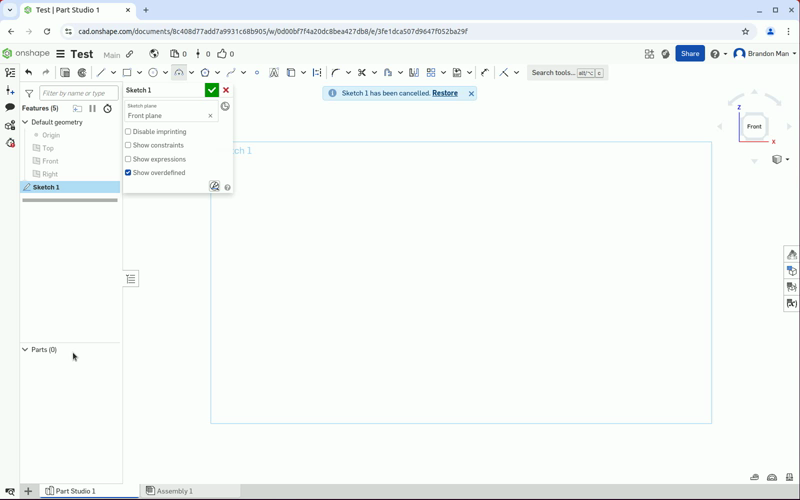
mouse_move(348, 381)
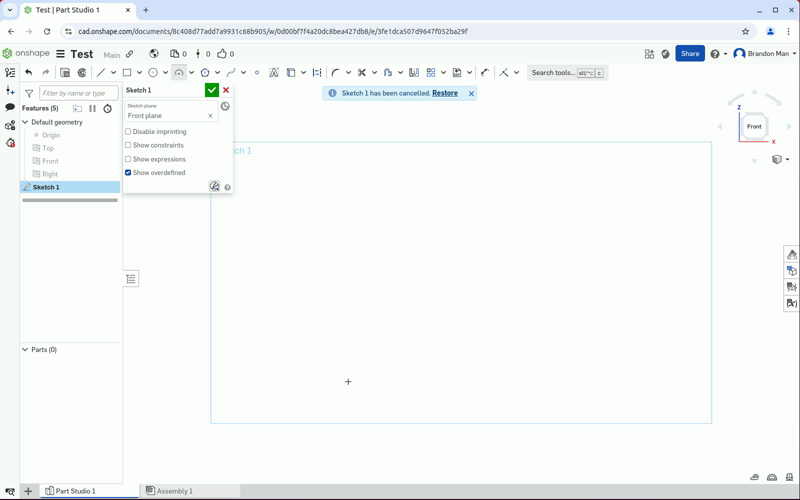
click(348, 381)
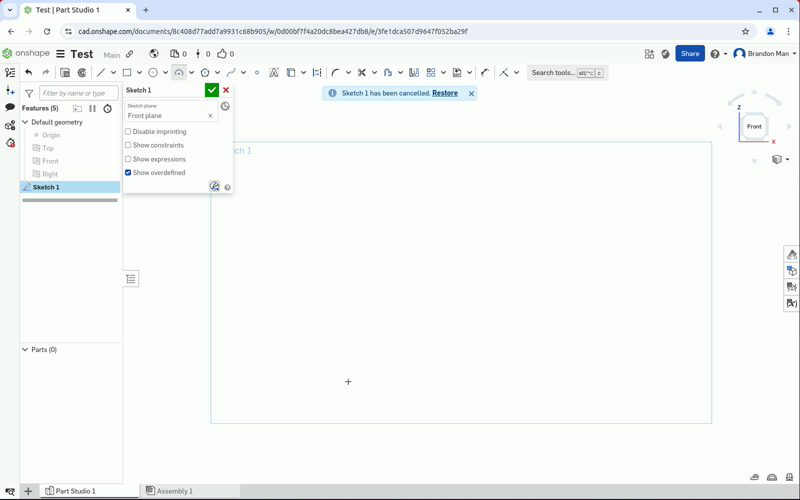
key_up(shift)
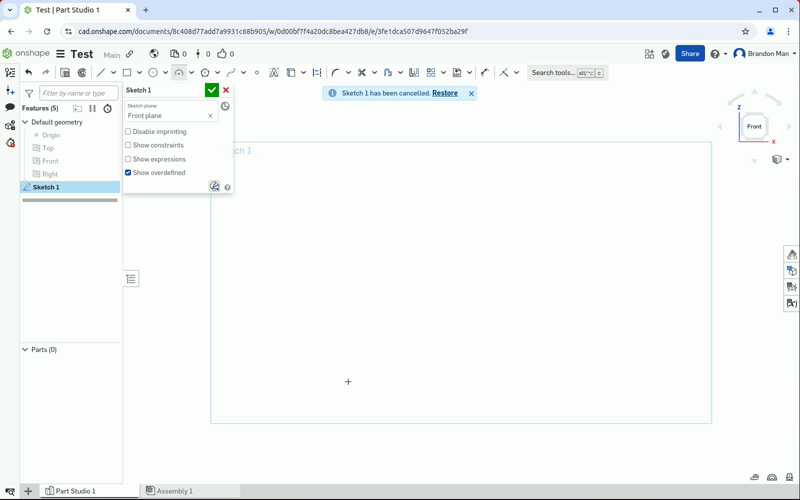
key_down(shift)
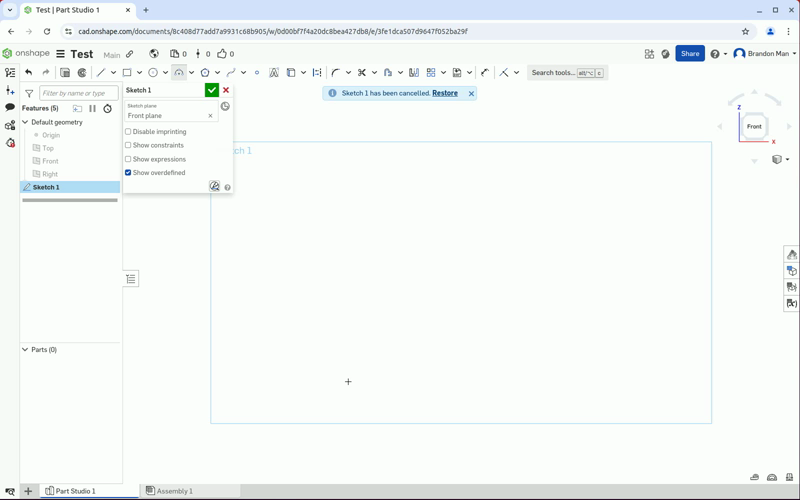
mouse_move(355, 388)
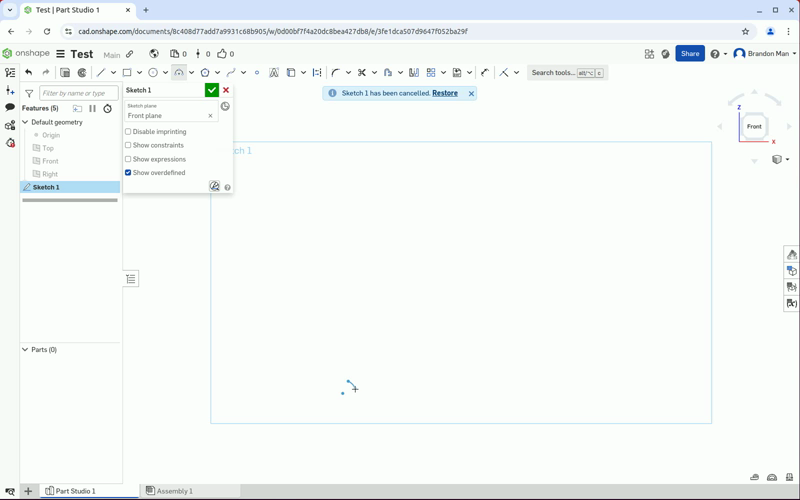
click(355, 388)
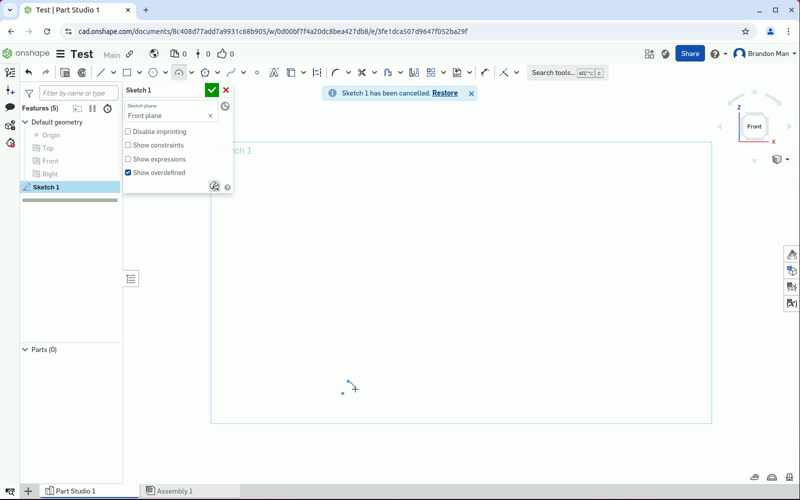
mouse_move(350, 386)
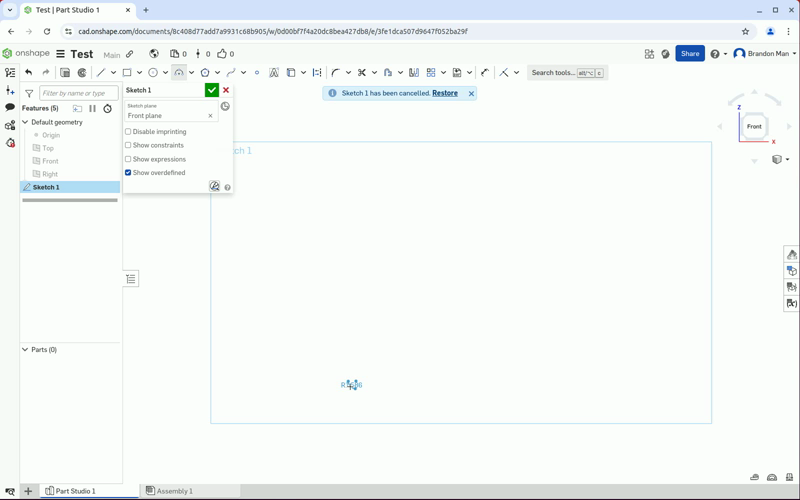
click(350, 386)
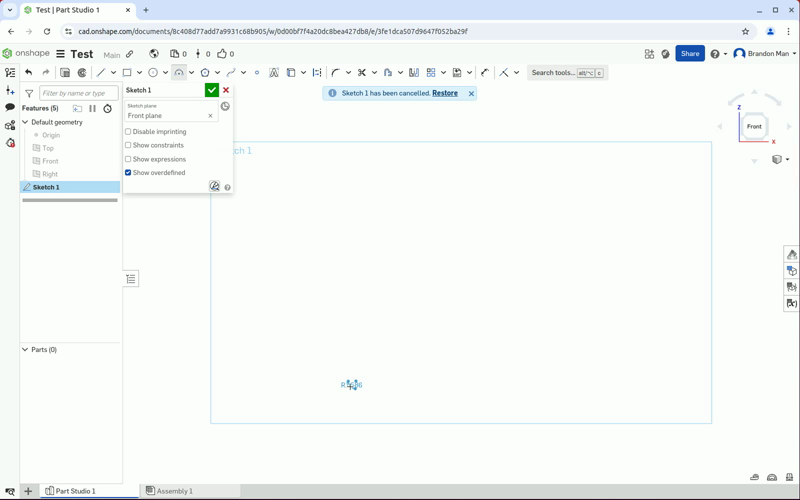
key_up(shift)
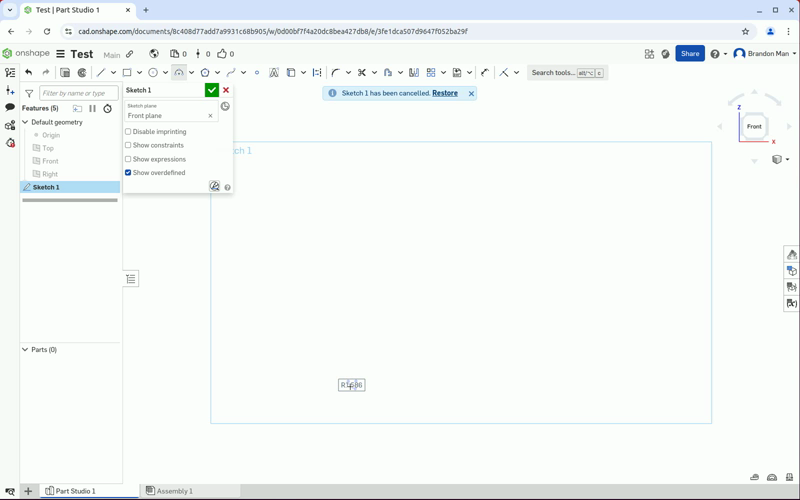
key(esc)
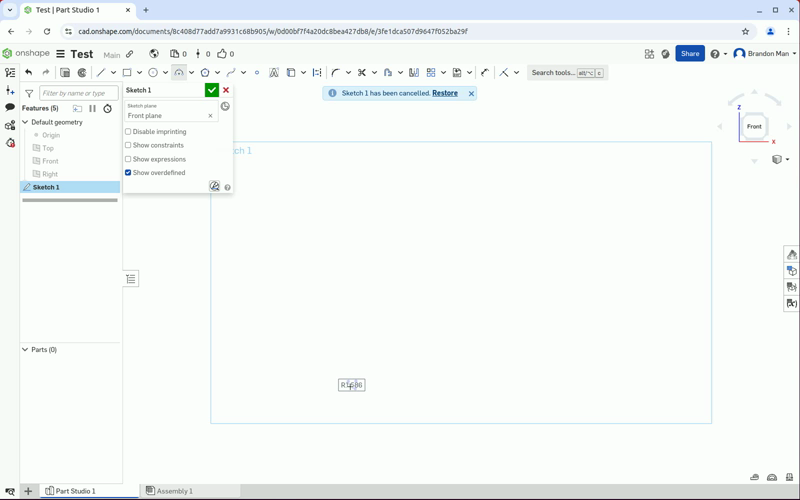
key(l)
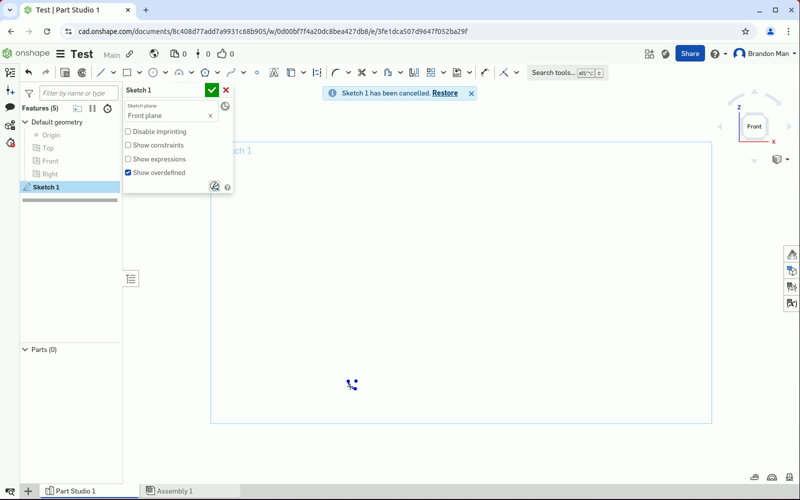
mouse_move(355, 388)
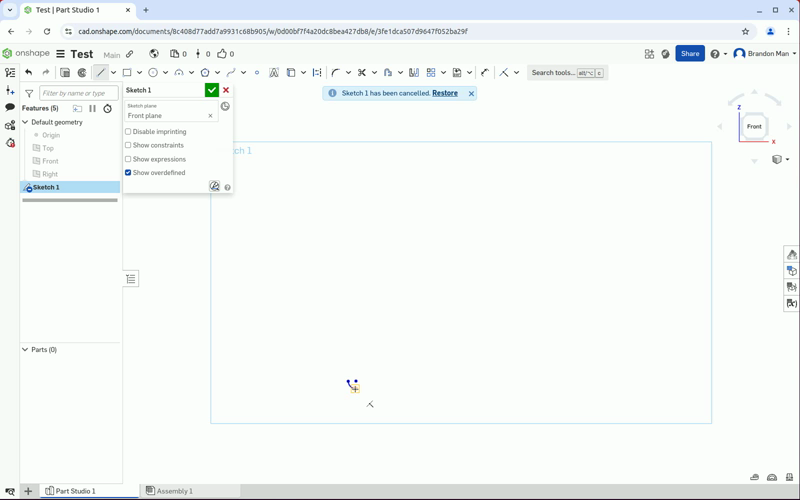
click(355, 388)
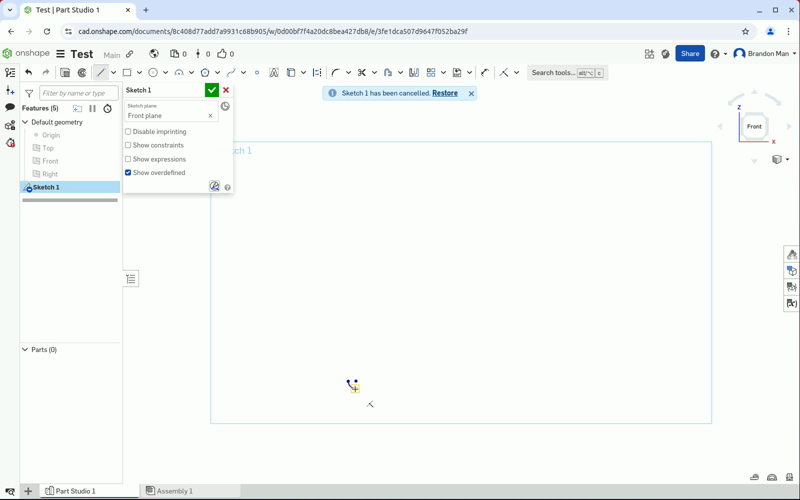
key_down(shift)
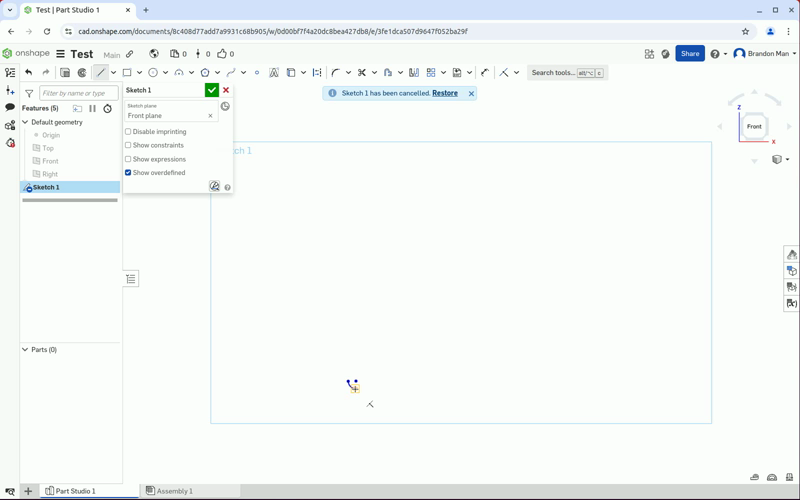
mouse_move(564, 388)
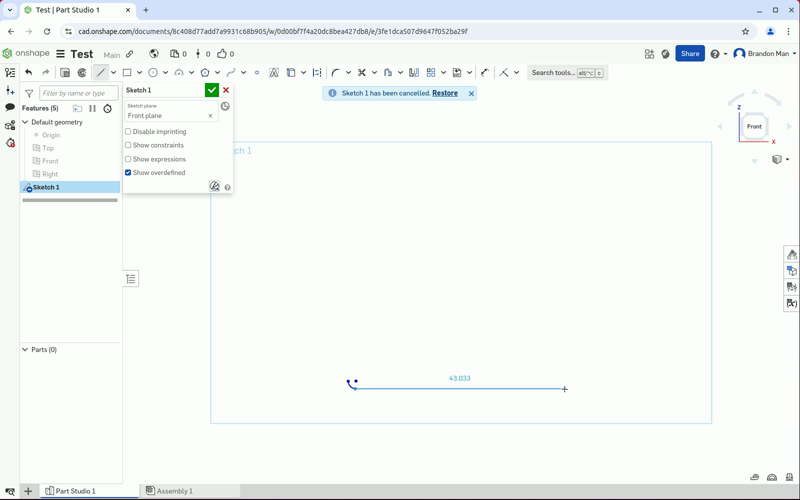
click(564, 388)
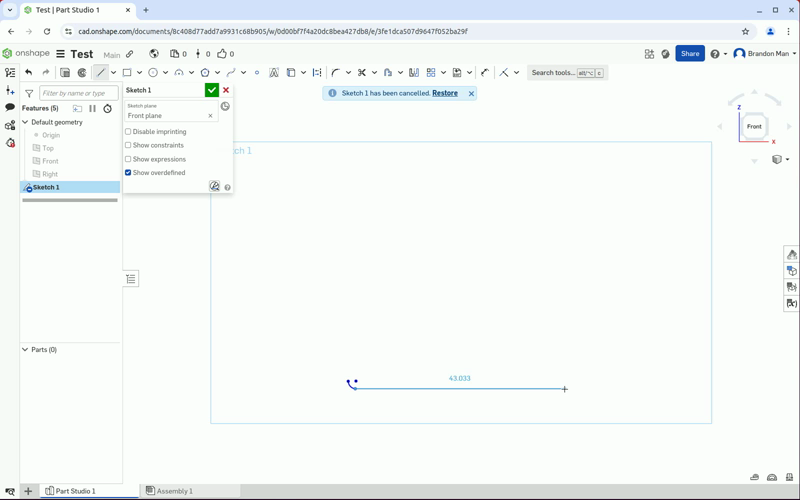
key_up(shift)
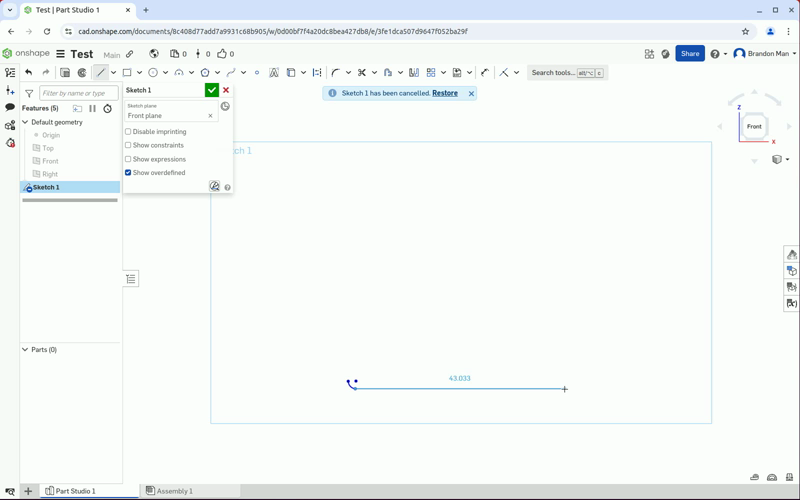
key(esc)
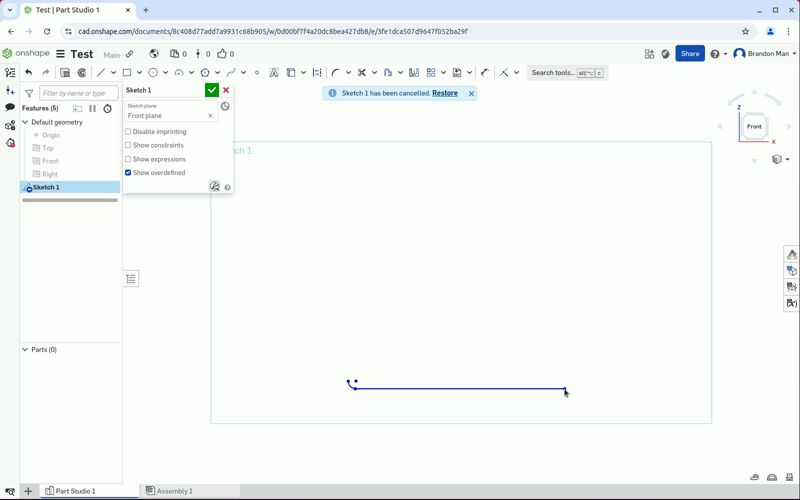
key(a)
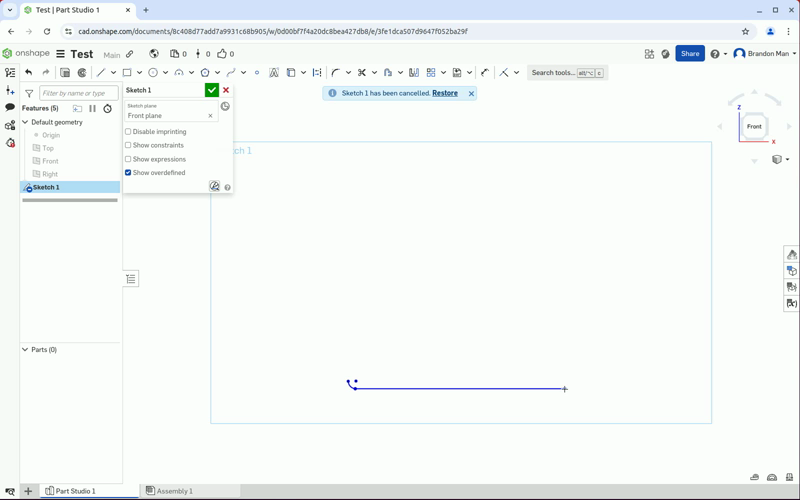
mouse_move(564, 388)
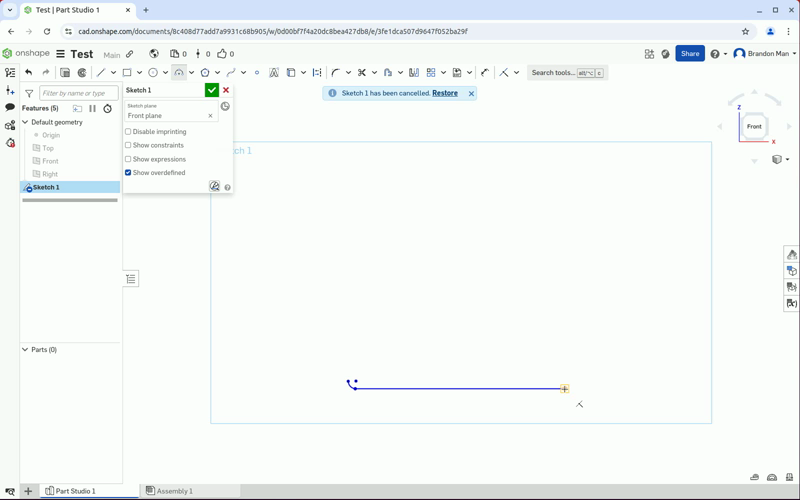
click(564, 388)
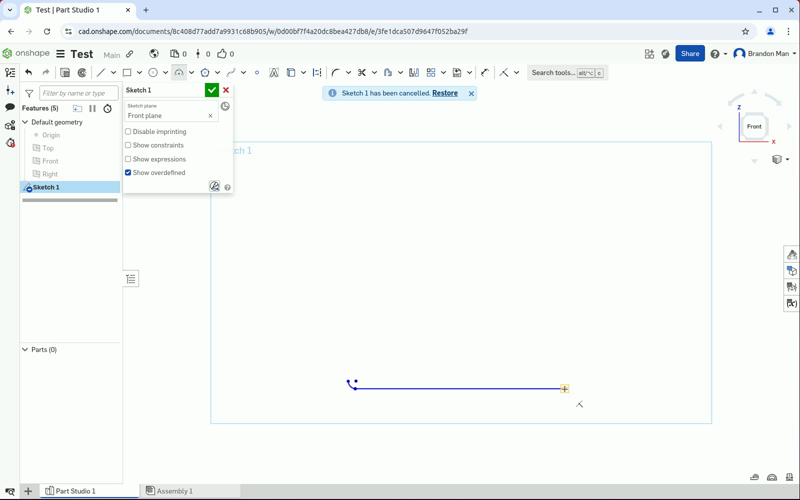
key_down(shift)
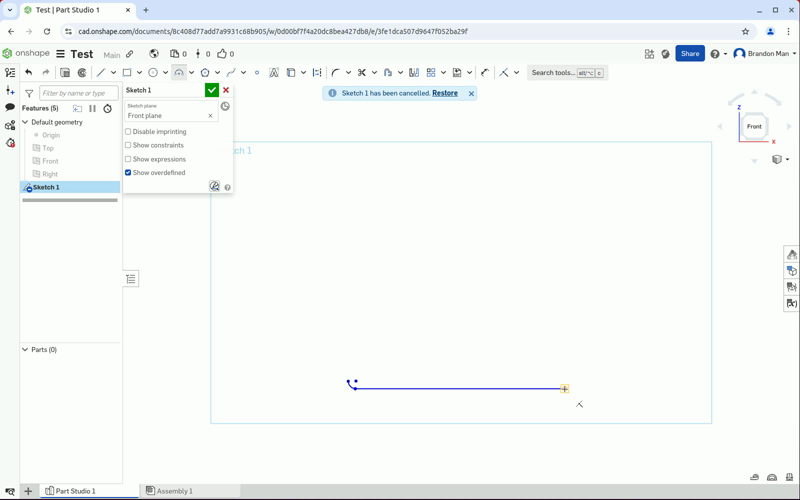
mouse_move(572, 381)
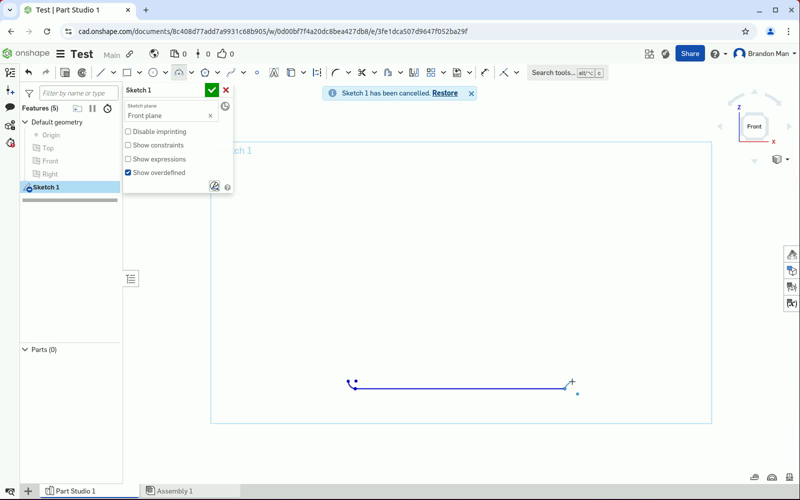
click(572, 381)
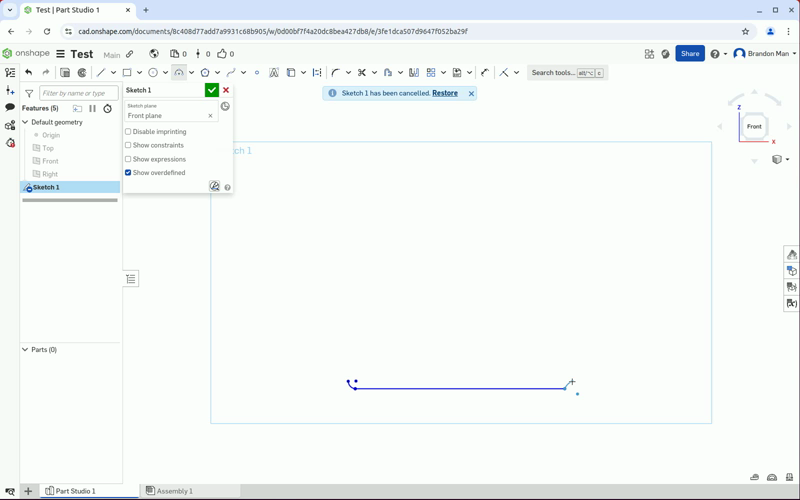
mouse_move(570, 386)
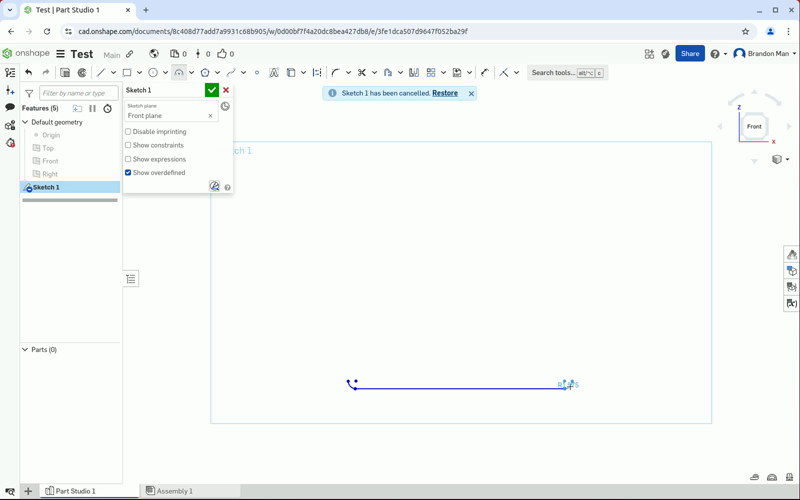
click(570, 386)
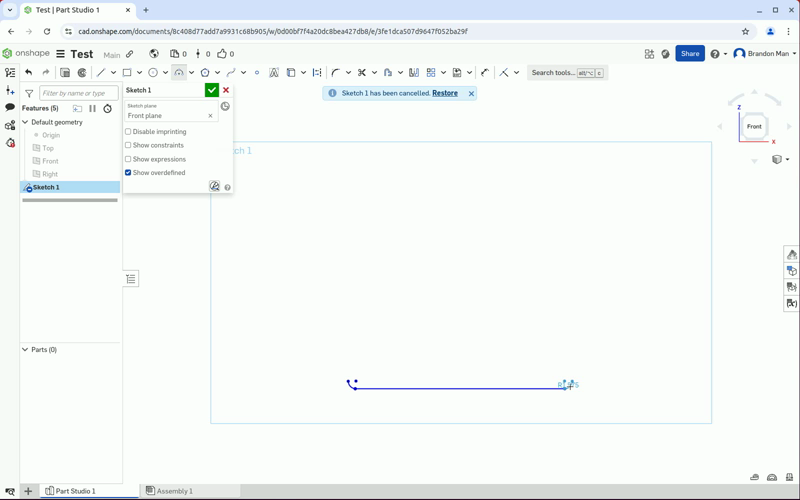
key_up(shift)
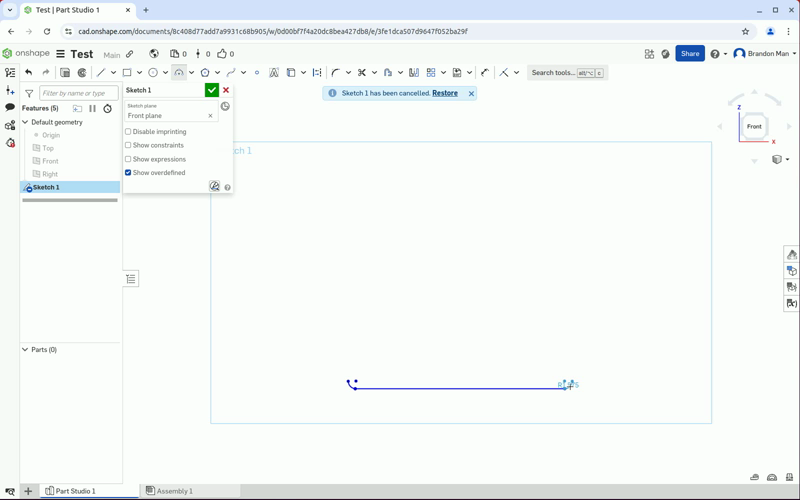
key(esc)
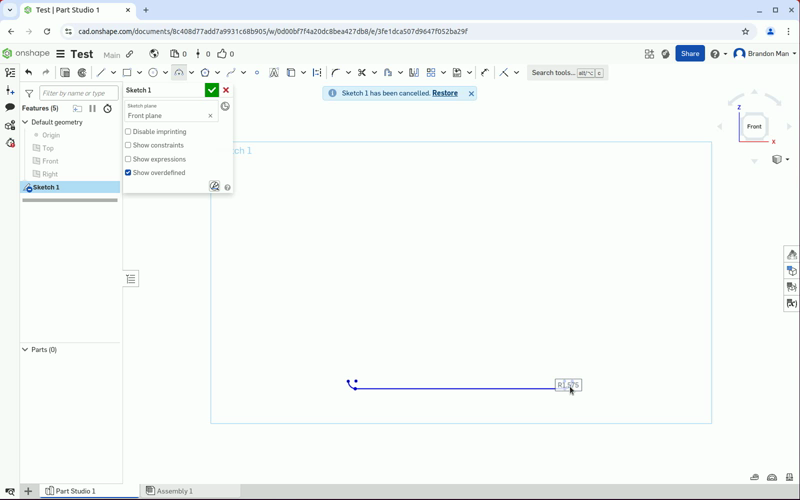
key(l)
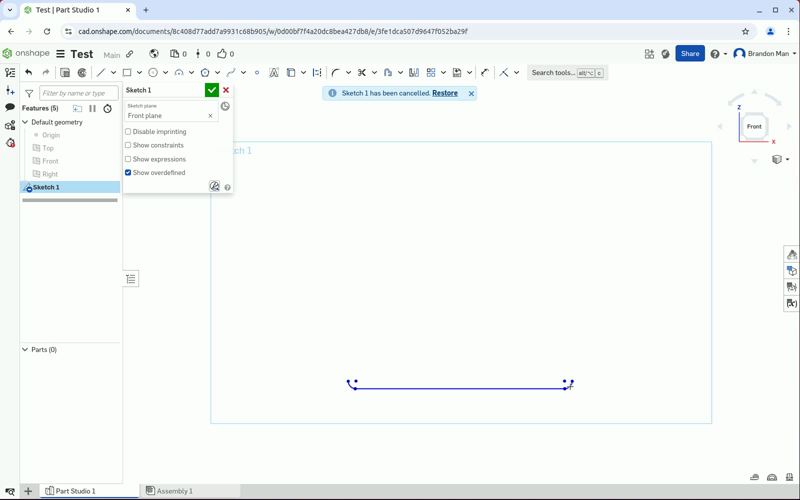
mouse_move(572, 381)
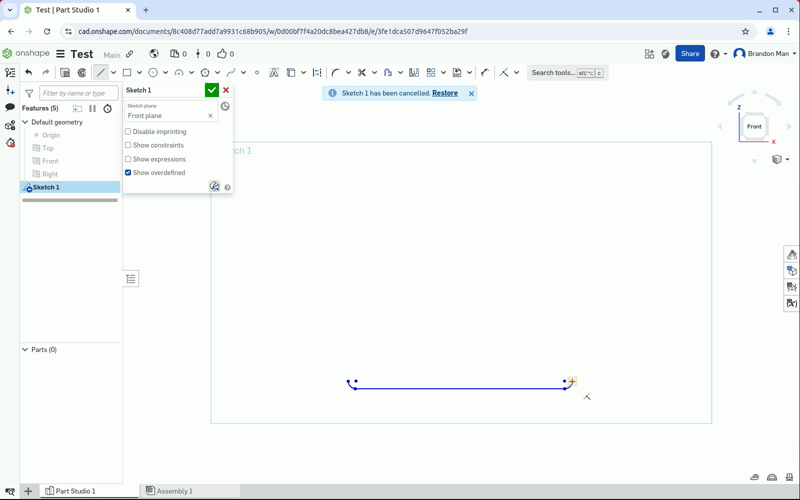
click(572, 381)
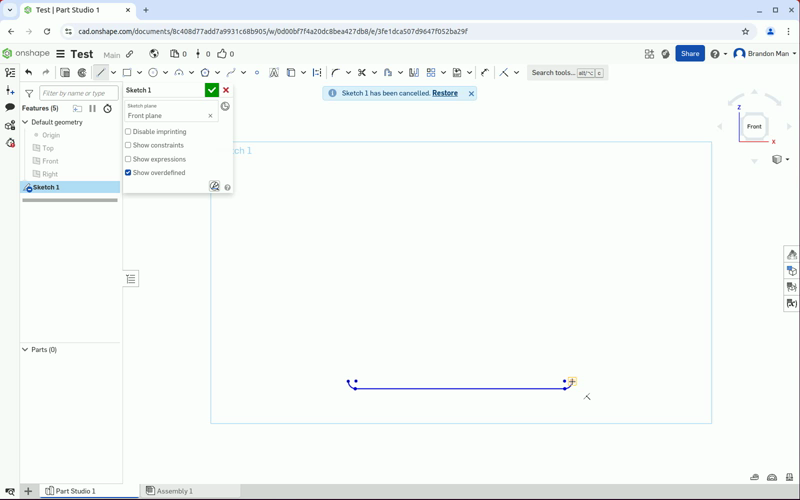
key_down(shift)
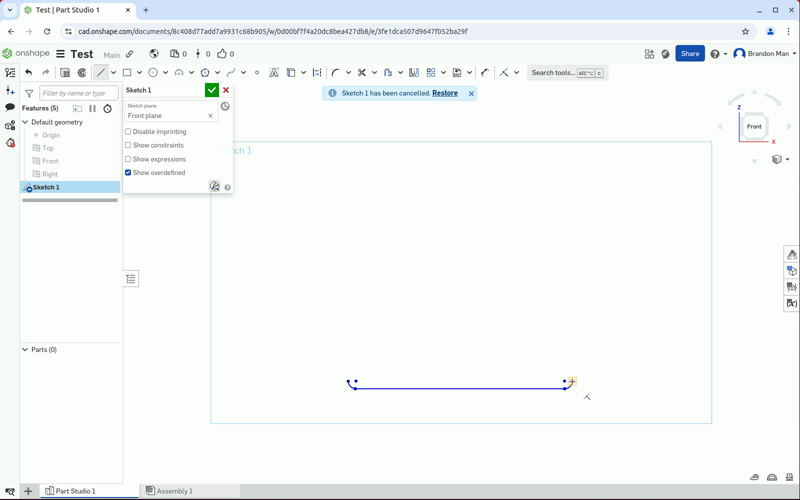
mouse_move(572, 185)
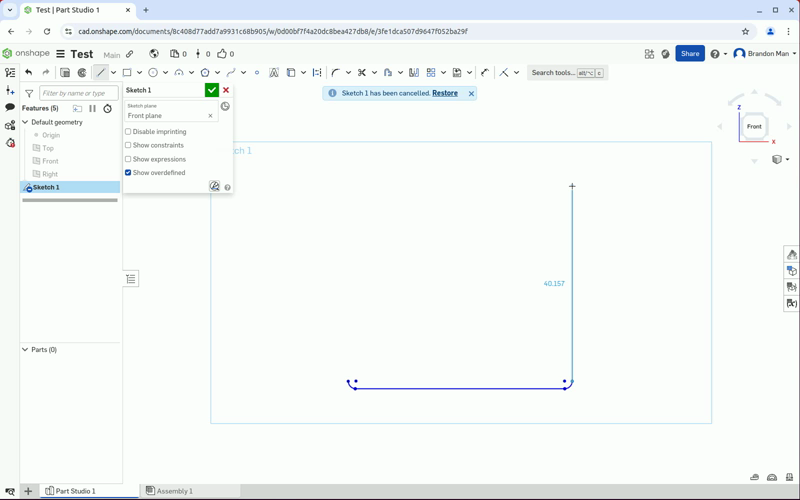
click(572, 185)
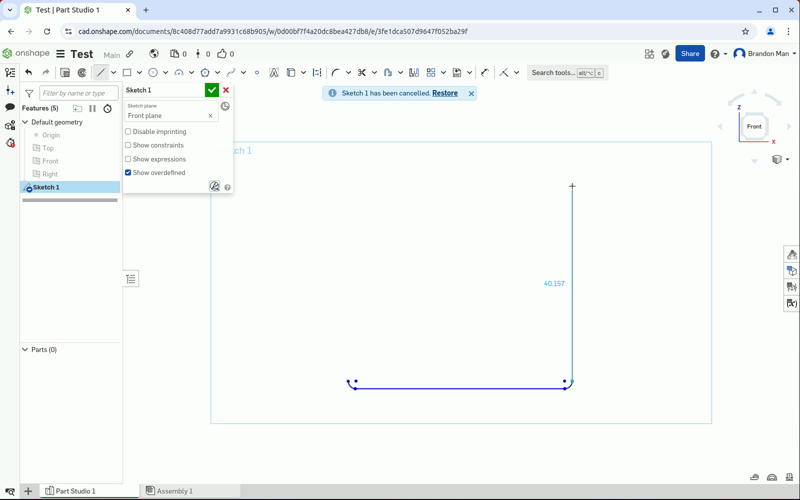
key_up(shift)
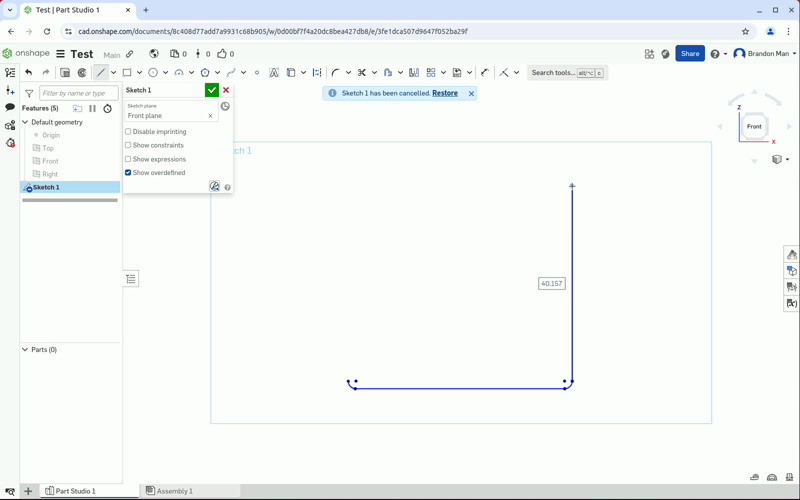
key(esc)
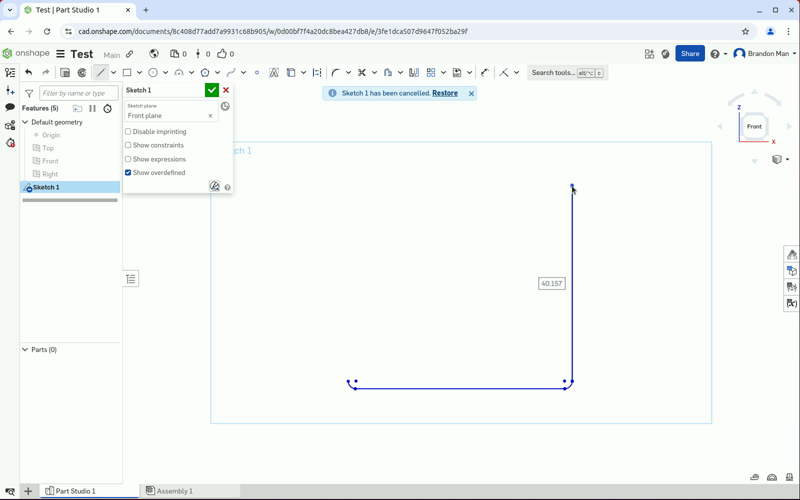
key(a)
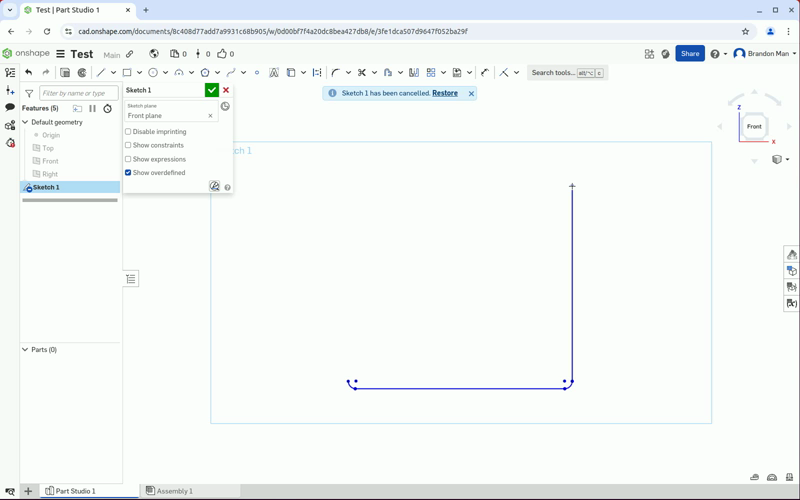
mouse_move(572, 185)
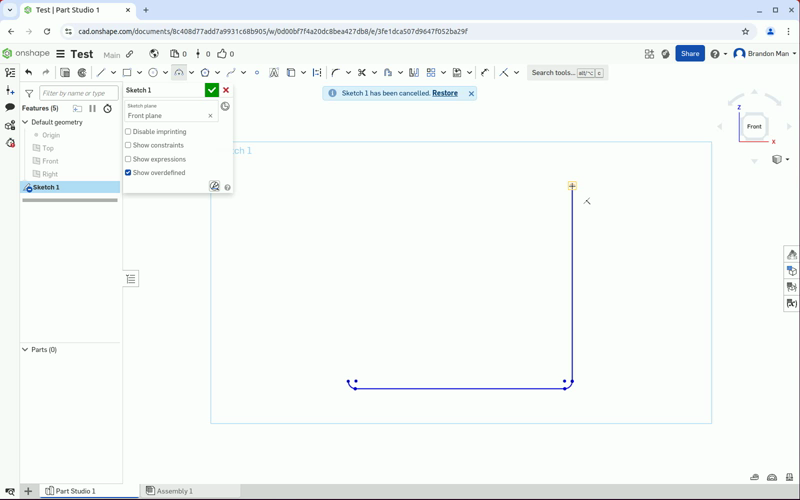
click(572, 185)
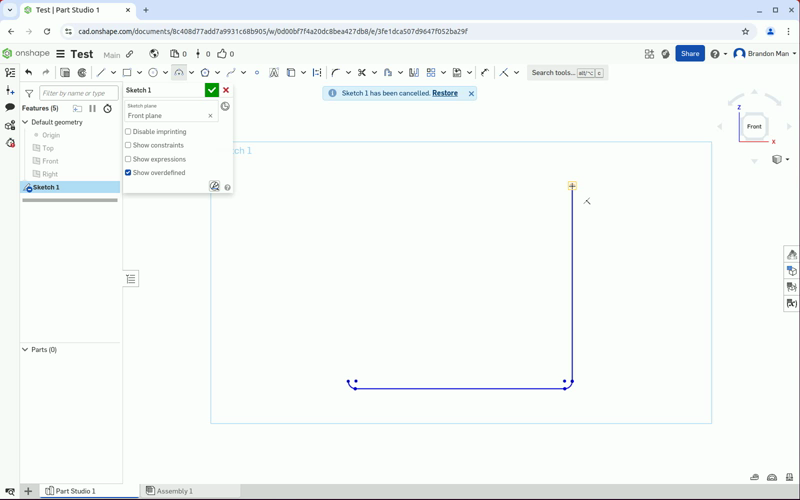
key_down(shift)
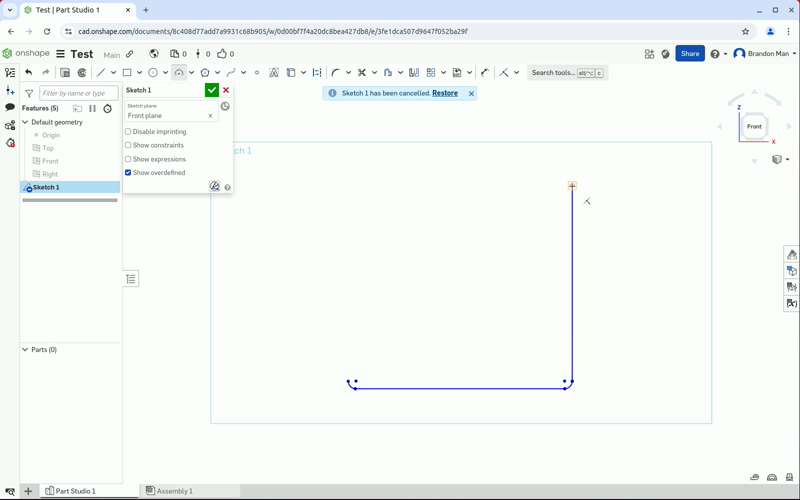
mouse_move(564, 178)
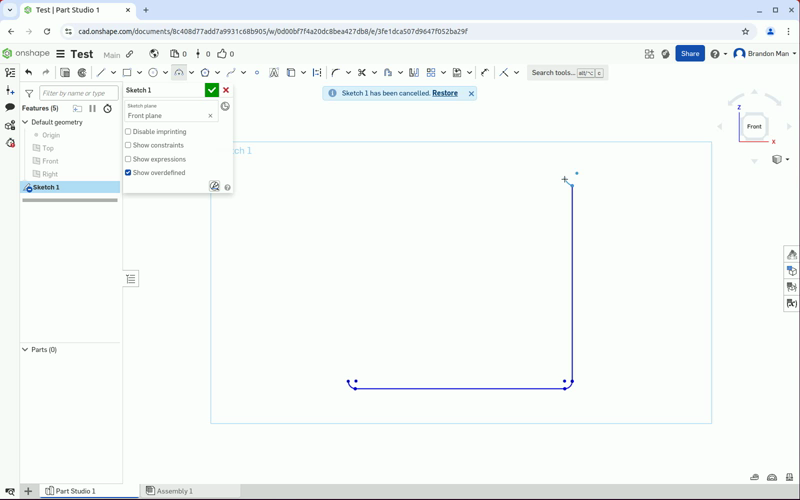
click(564, 178)
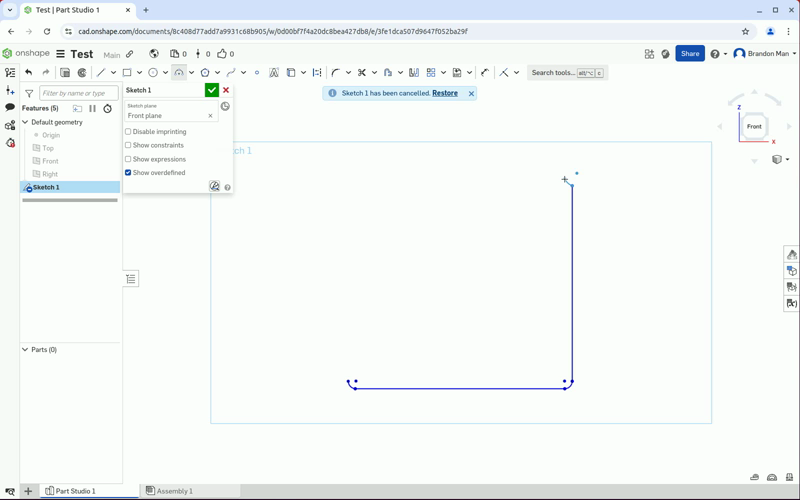
mouse_move(570, 180)
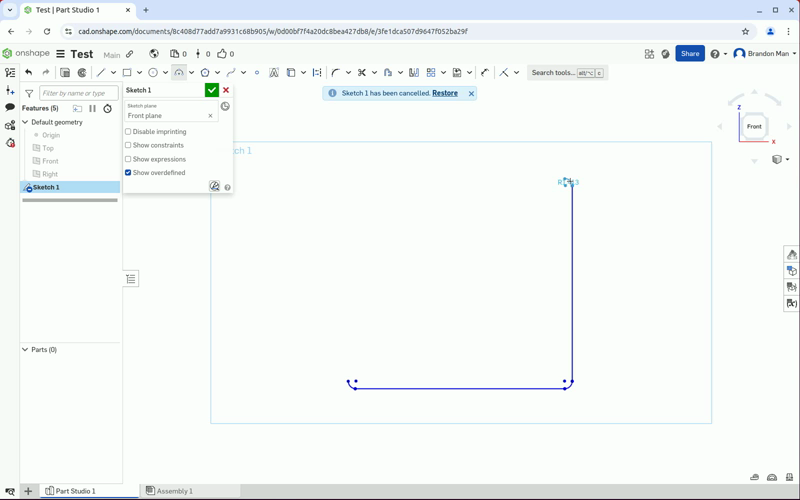
click(570, 180)
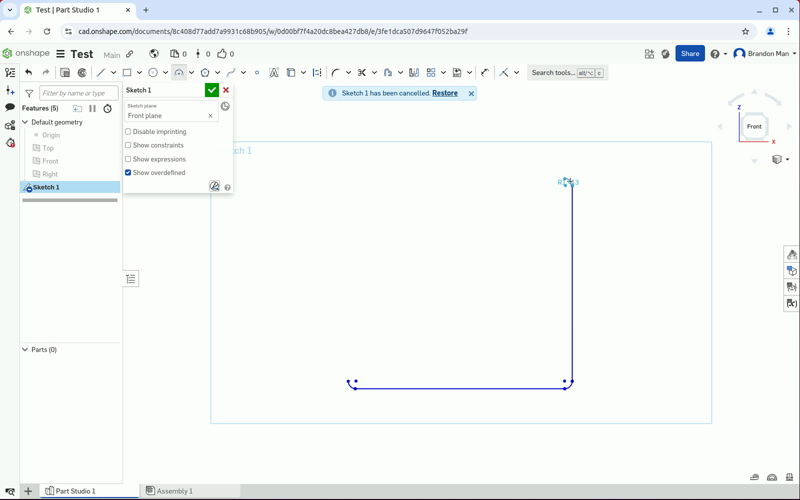
key_up(shift)
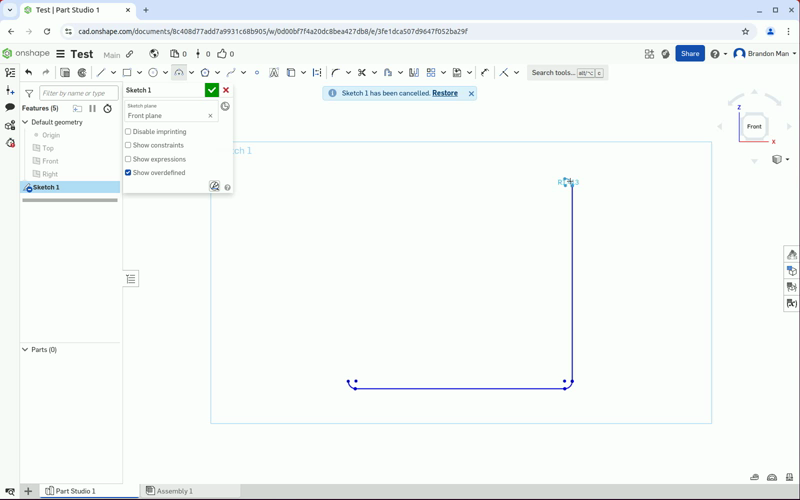
key(esc)
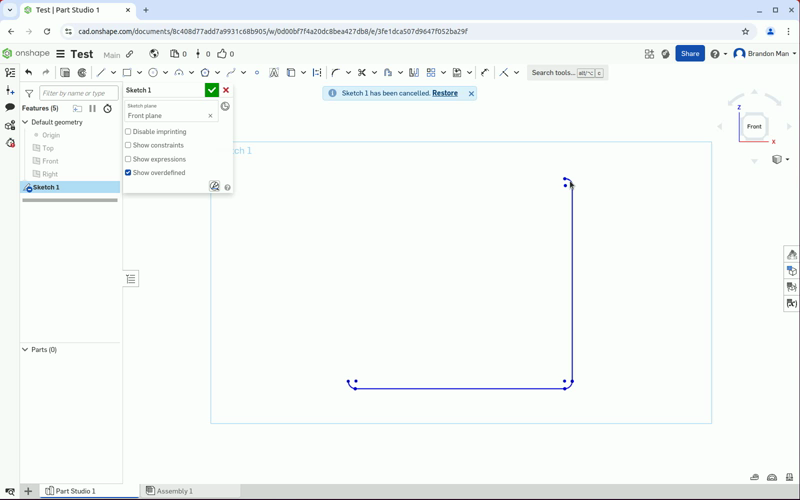
key(l)
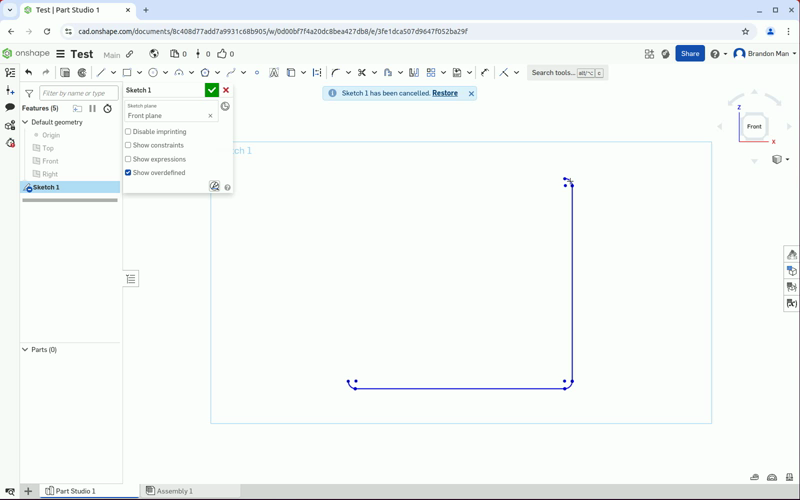
mouse_move(564, 178)
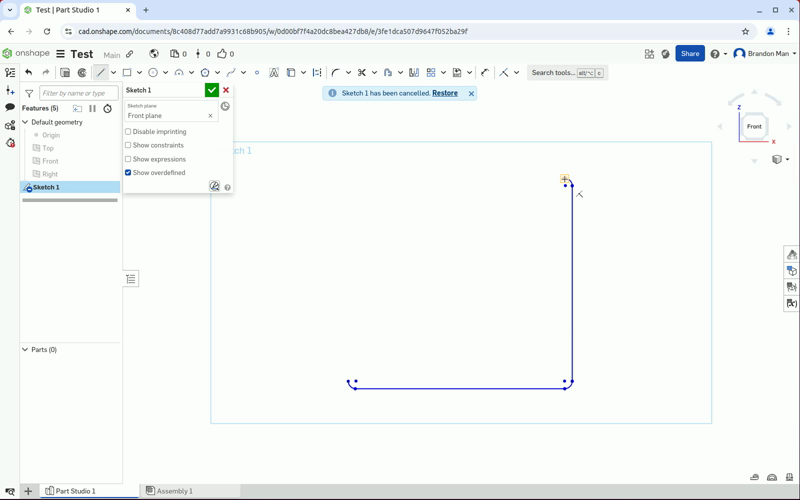
click(564, 178)
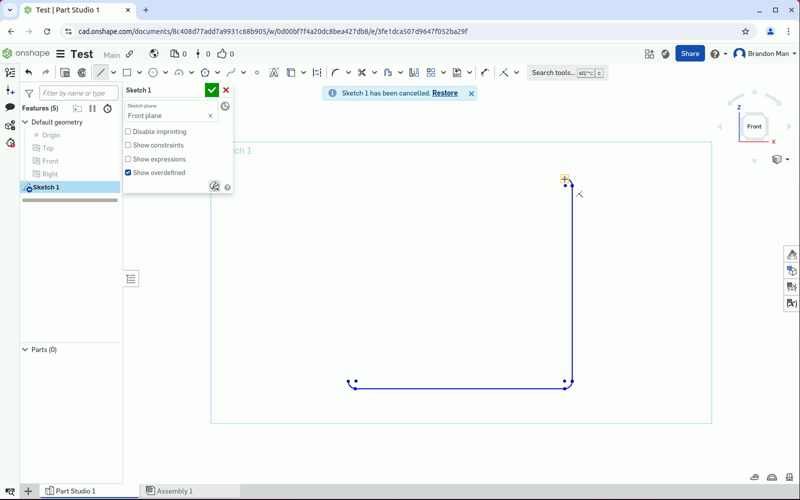
key_down(shift)
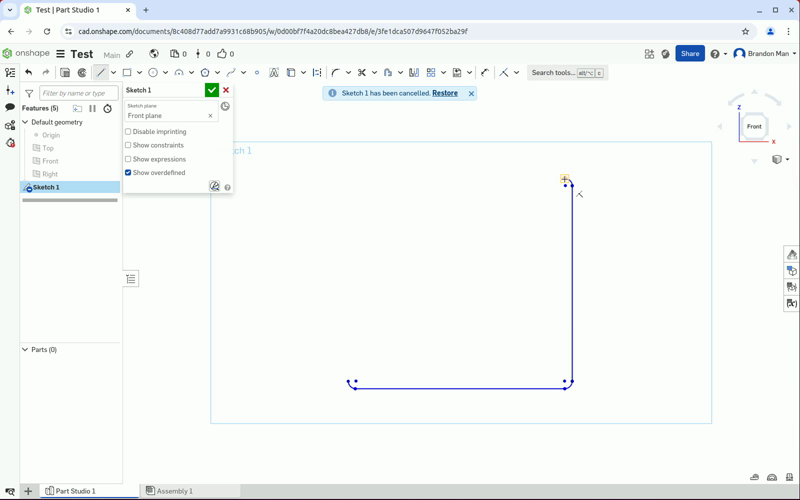
mouse_move(355, 178)
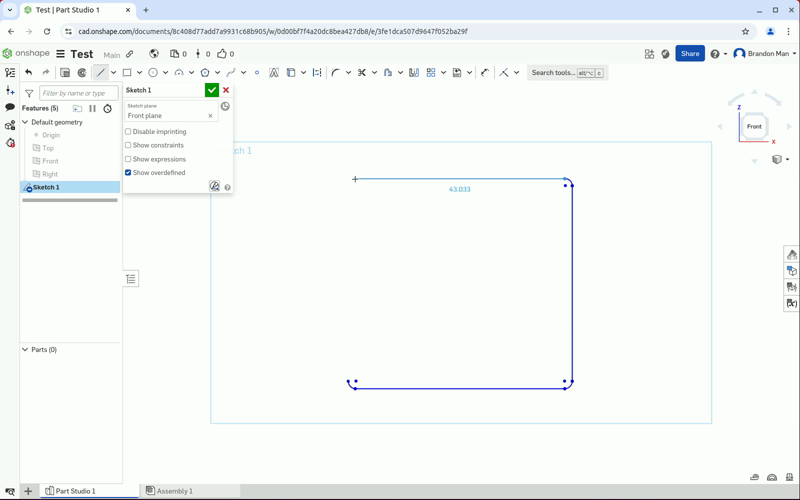
click(355, 178)
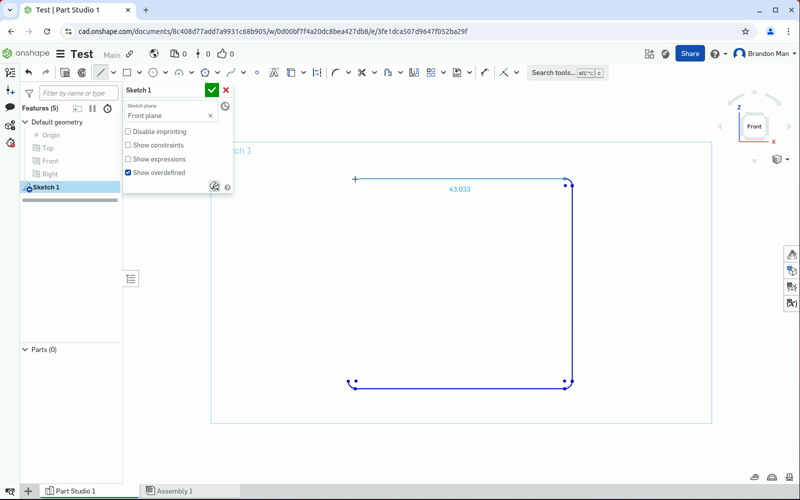
key_up(shift)
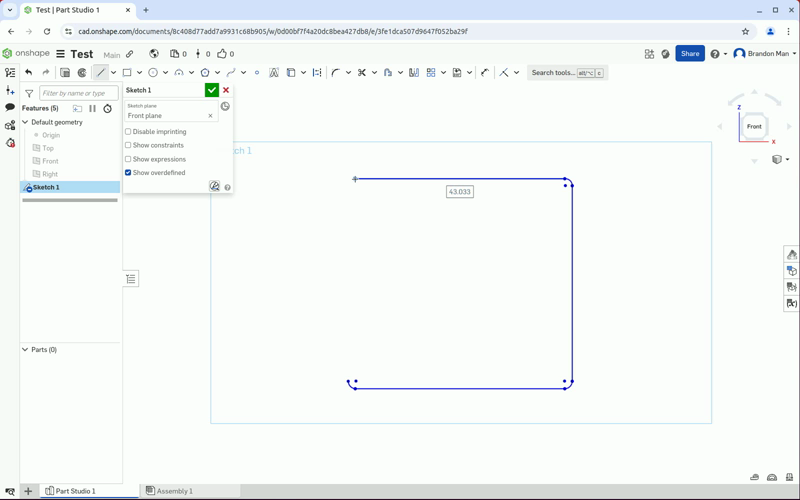
key(esc)
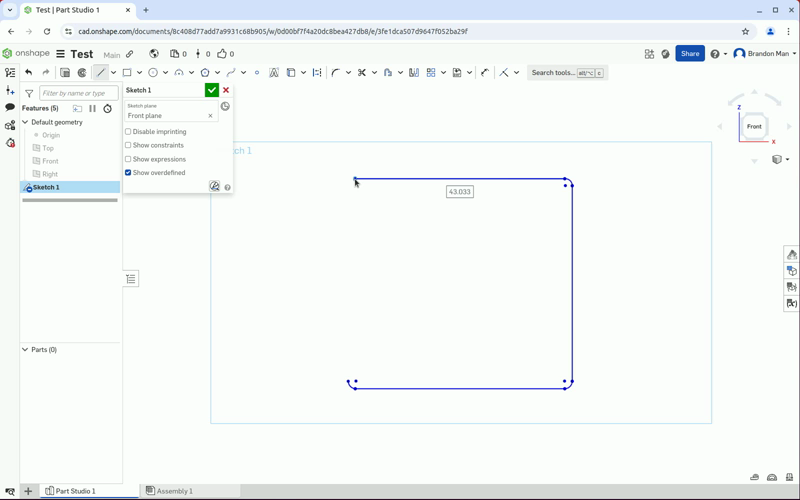
key(a)
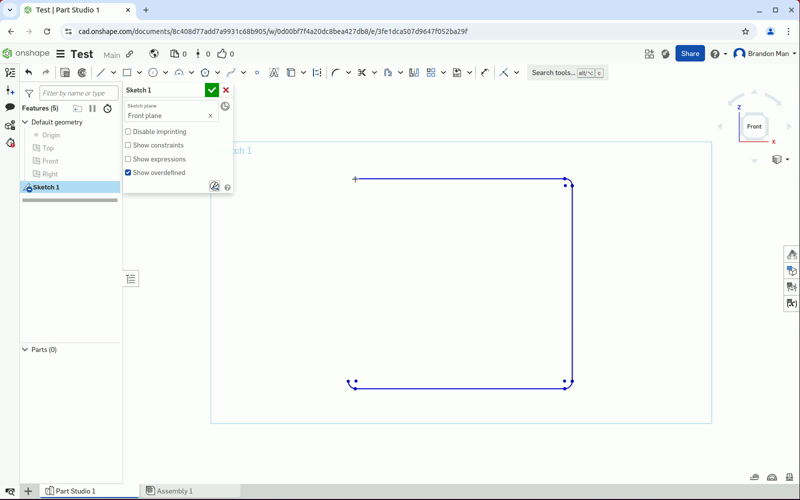
mouse_move(355, 178)
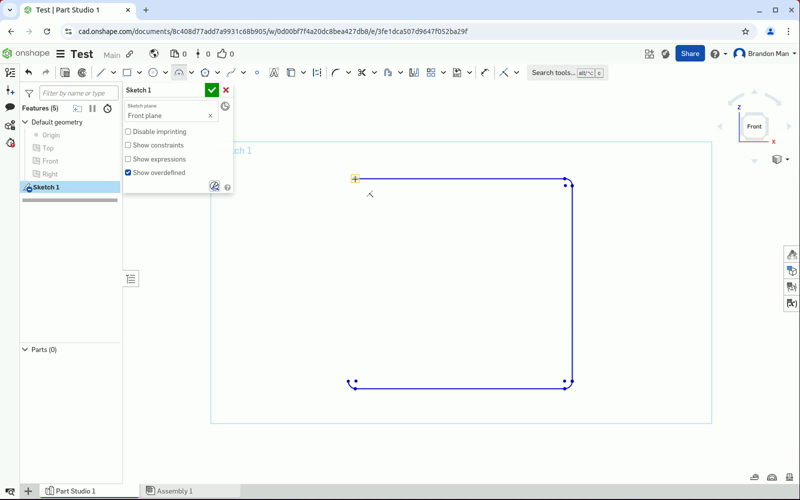
click(355, 178)
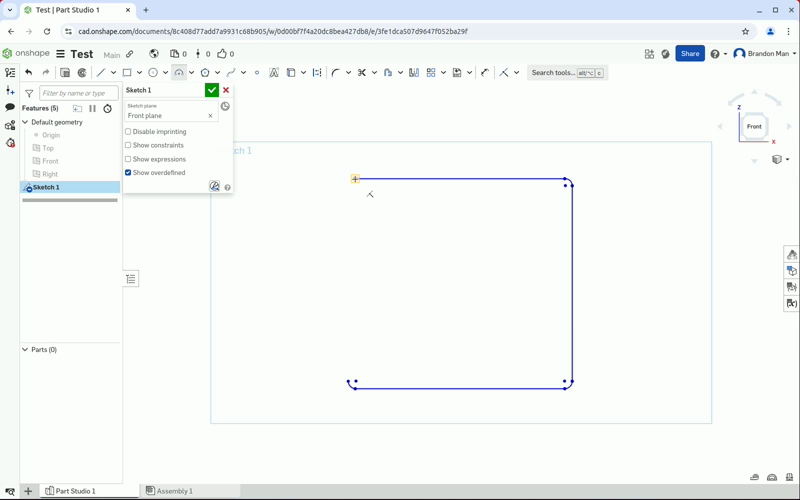
key_down(shift)
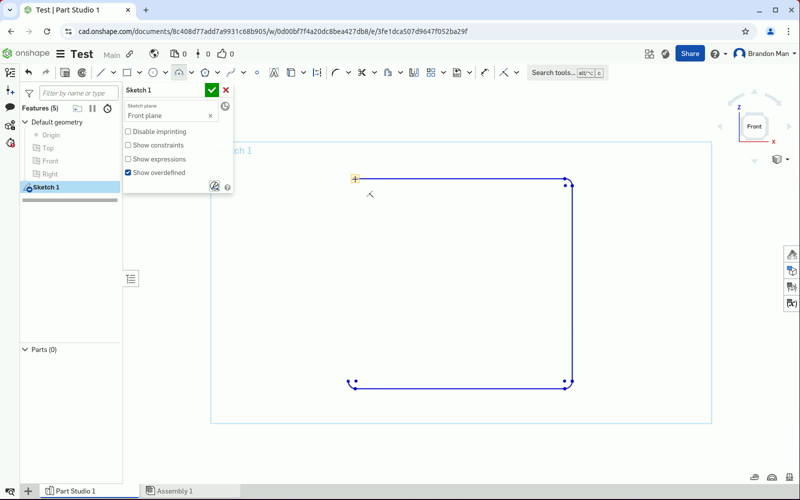
mouse_move(348, 185)
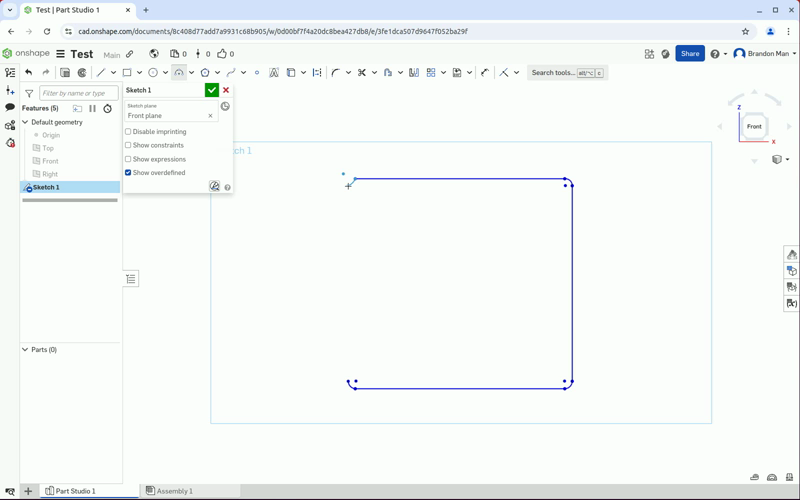
click(348, 185)
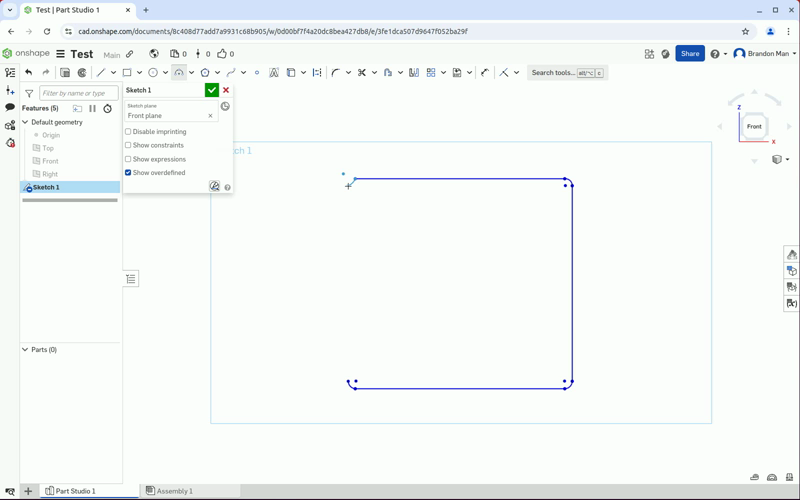
mouse_move(350, 180)
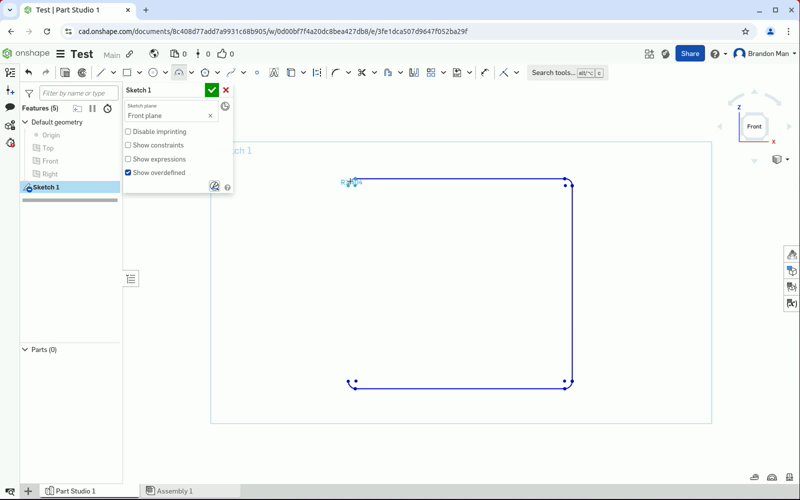
click(350, 180)
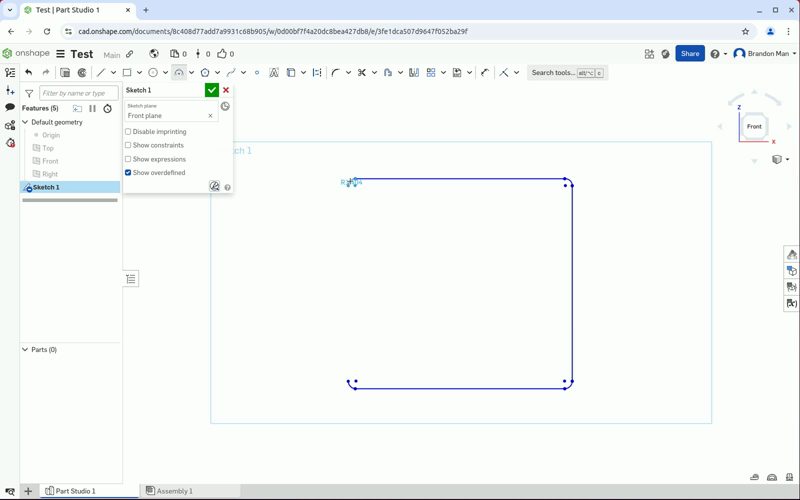
key_up(shift)
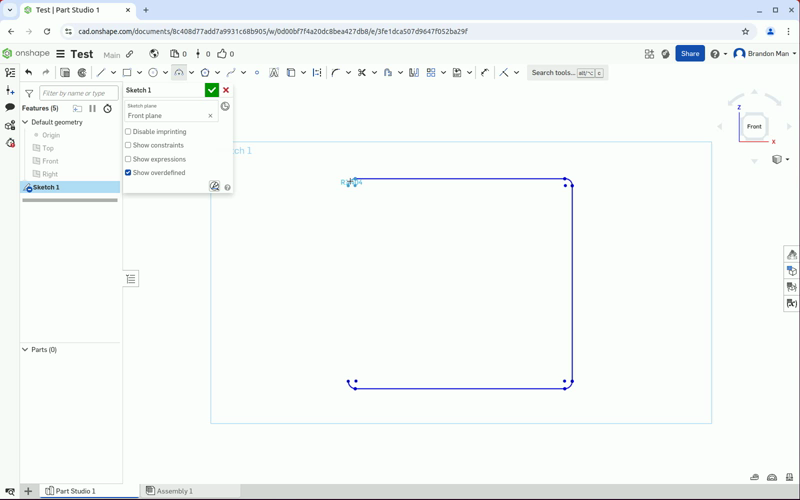
key(esc)
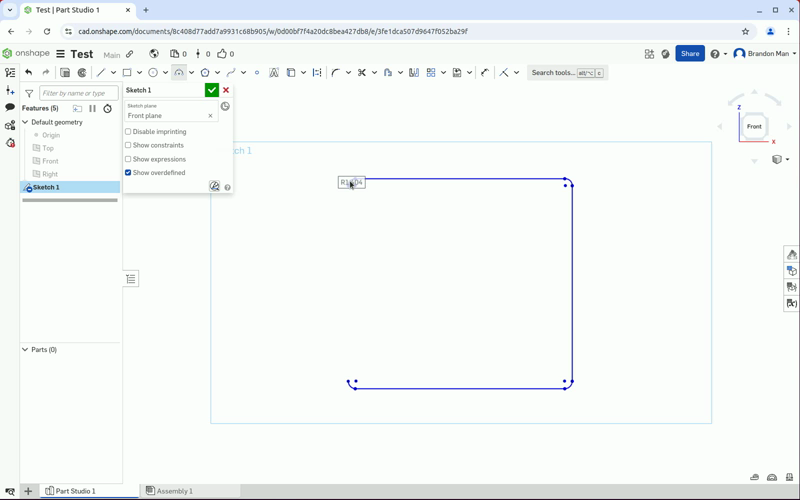
key(l)
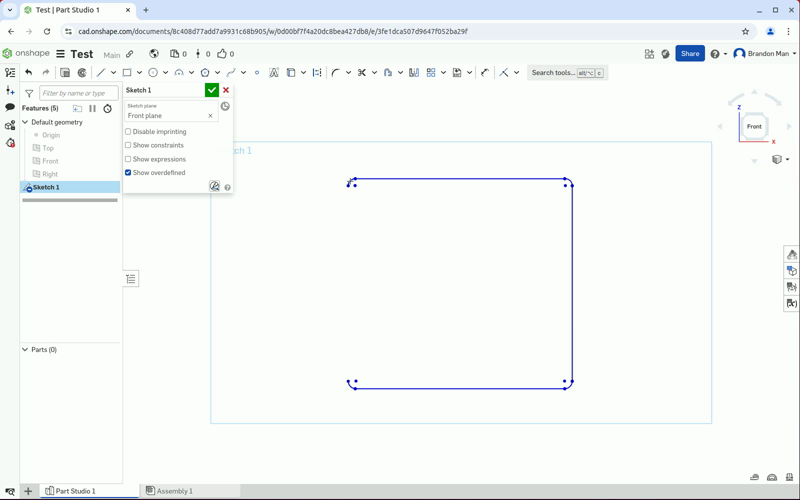
mouse_move(348, 185)
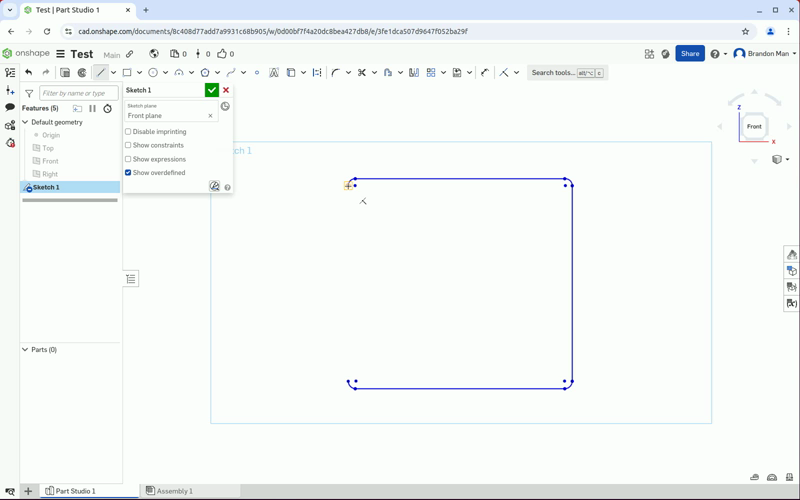
click(348, 185)
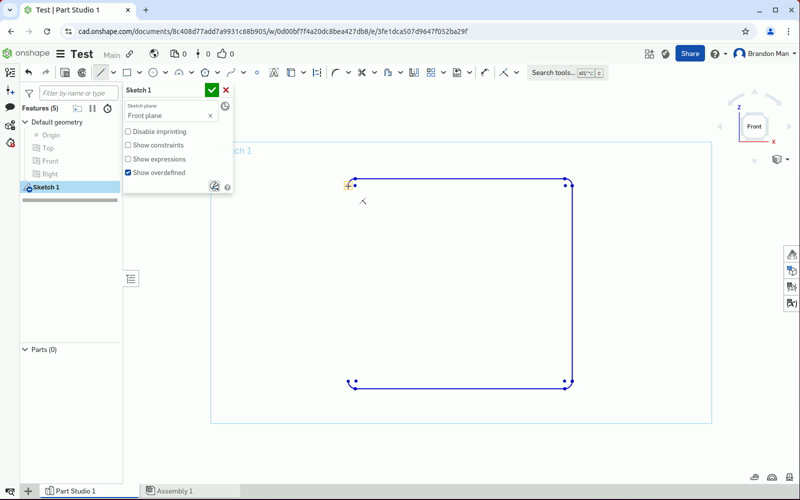
key_down(shift)
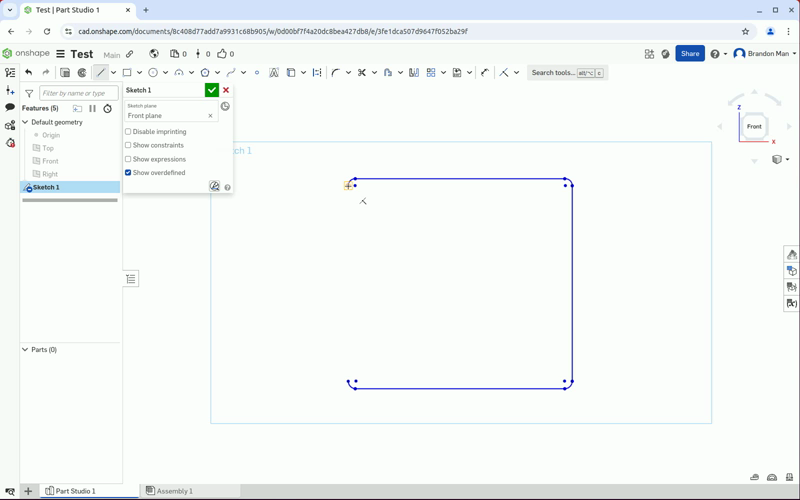
mouse_move(348, 381)
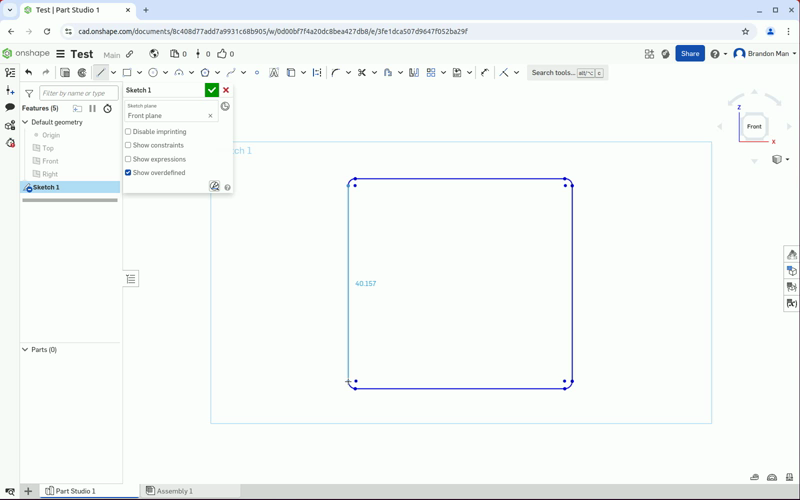
key_up(shift)
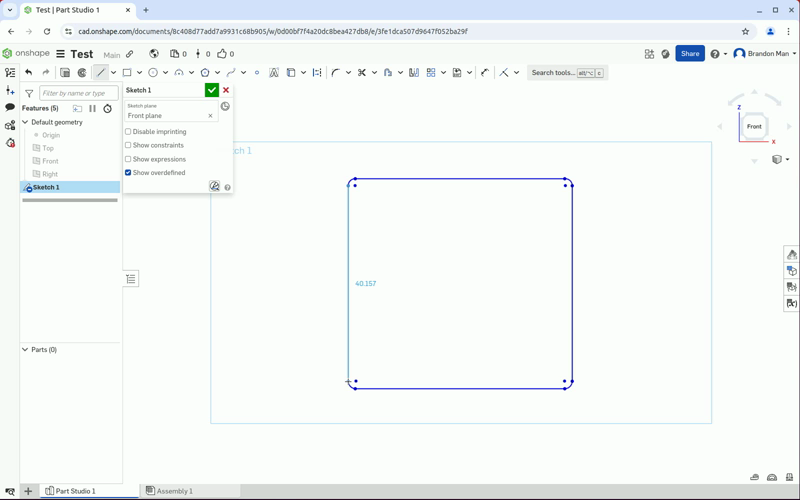
click(348, 381)
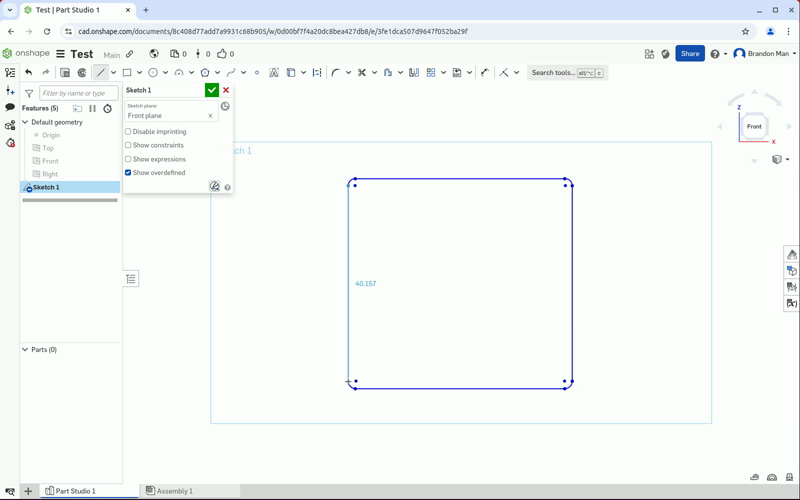
key(esc)
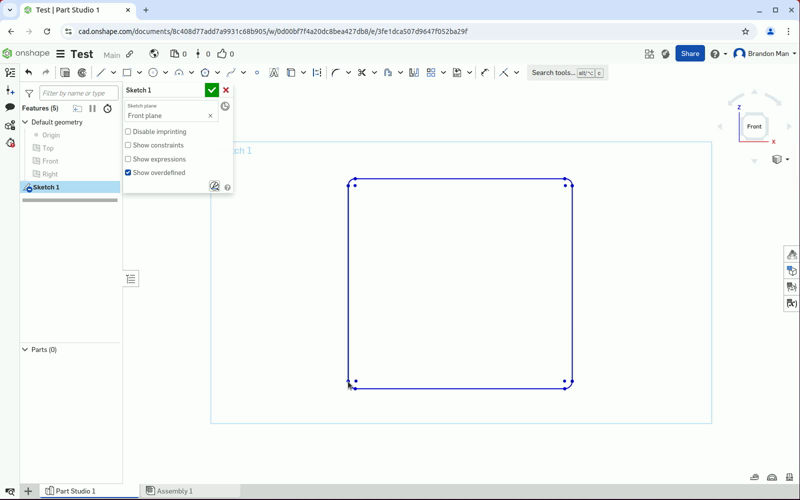
mouse_move(380, 247)
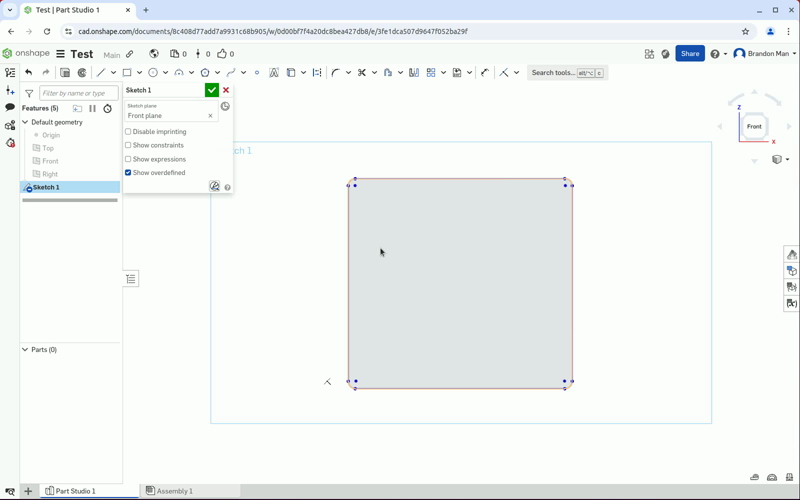
click(380, 247)
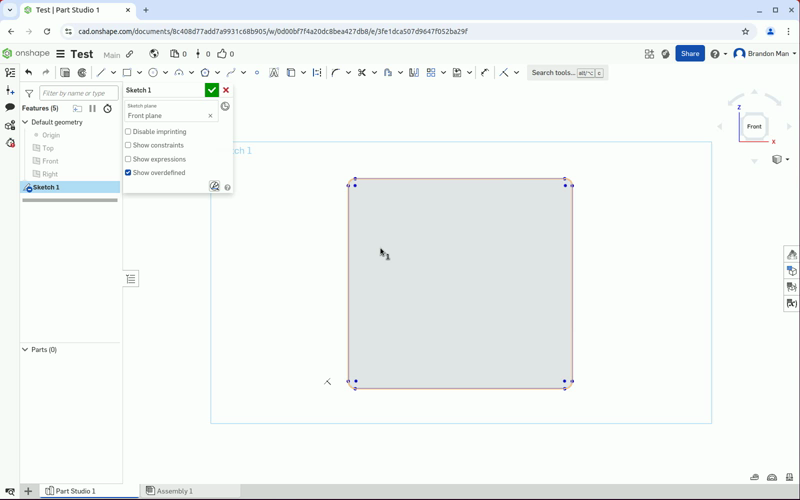
mouse_move(73, 352)
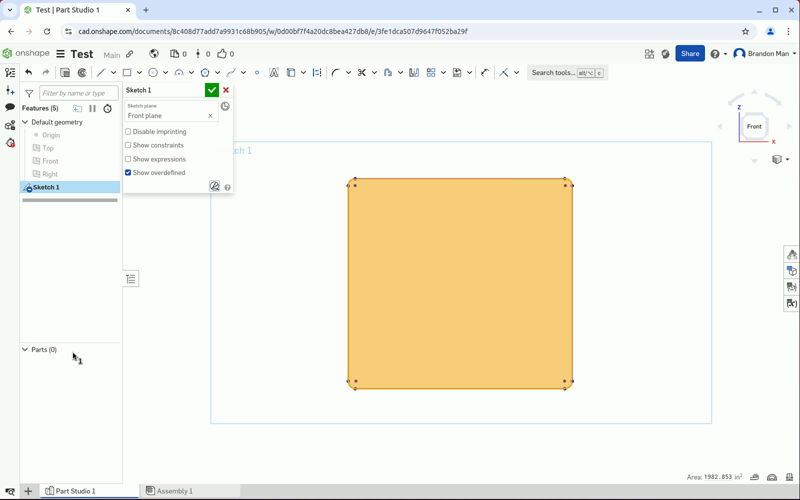
key(shift+y)
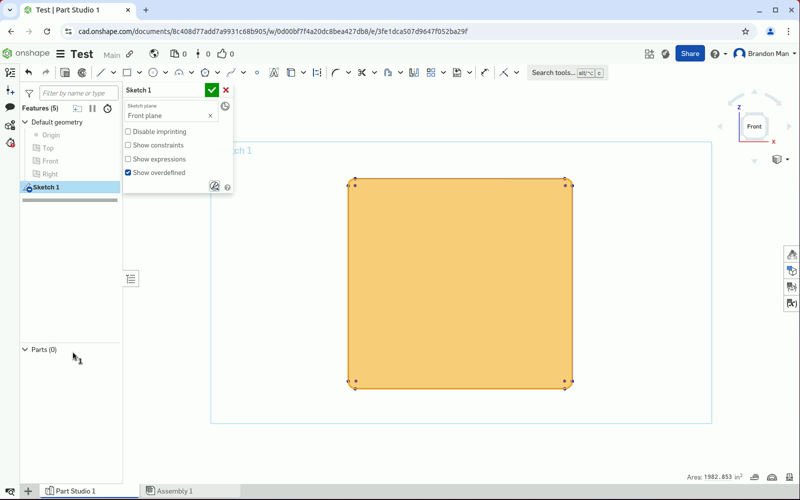
key(shift+e)
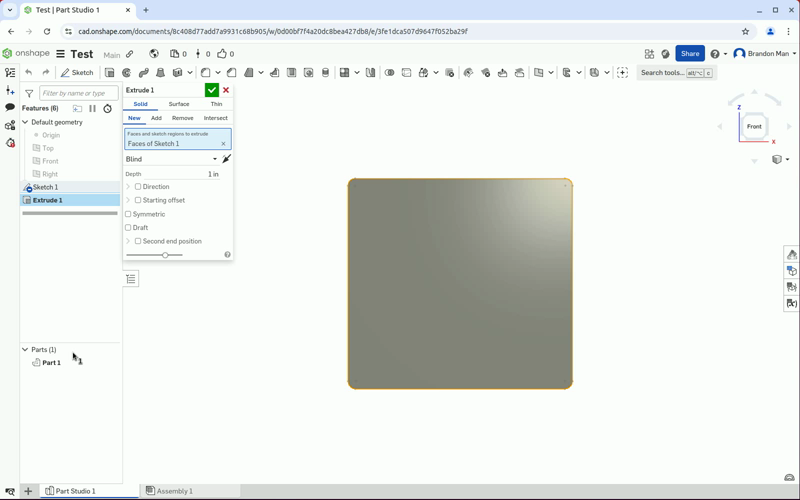
mouse_move(143, 106)
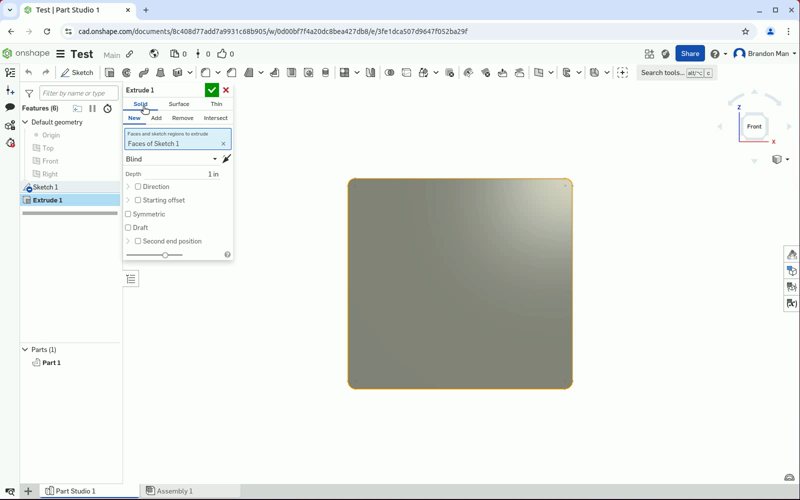
click(143, 106)
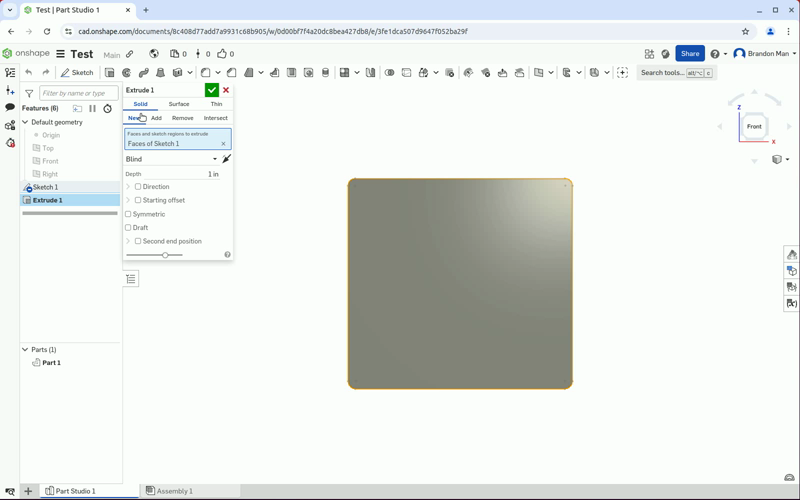
mouse_move(137, 120)
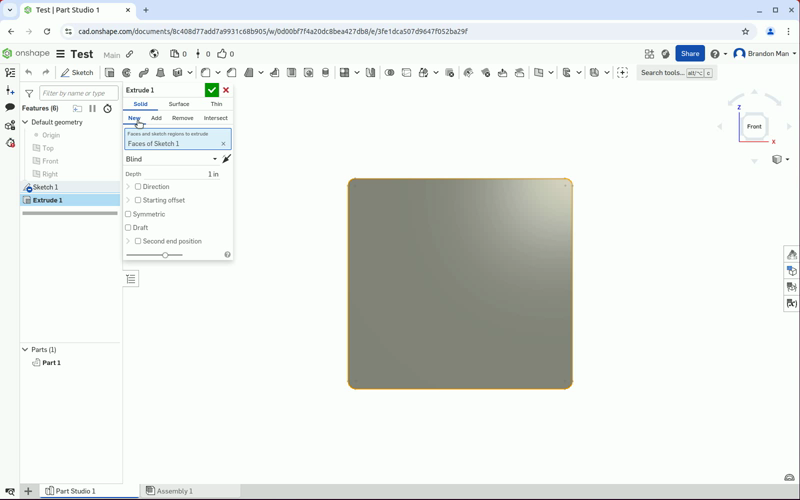
click(137, 120)
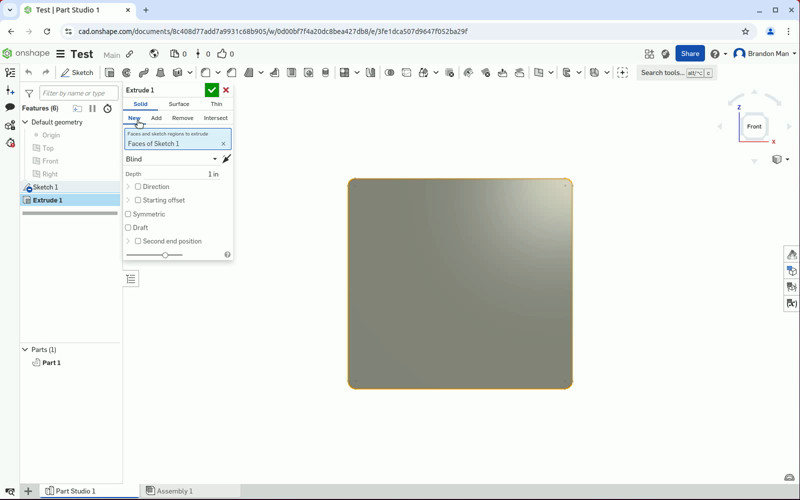
key(tab, 4)
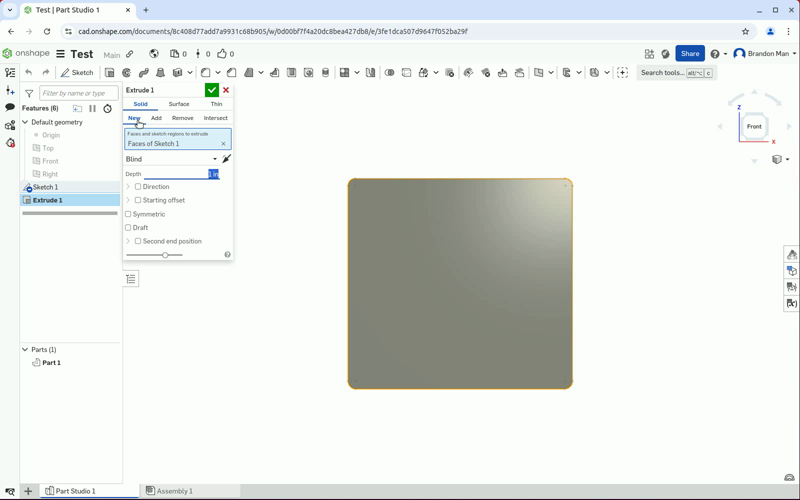
text(0.722)
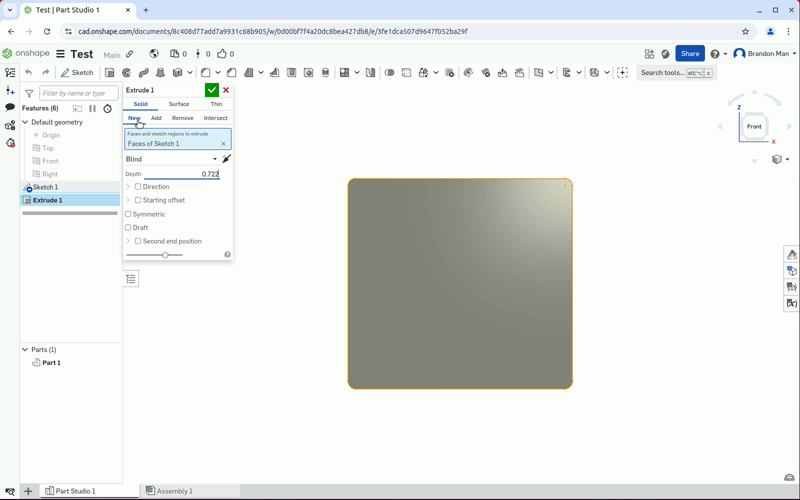
key(enter)
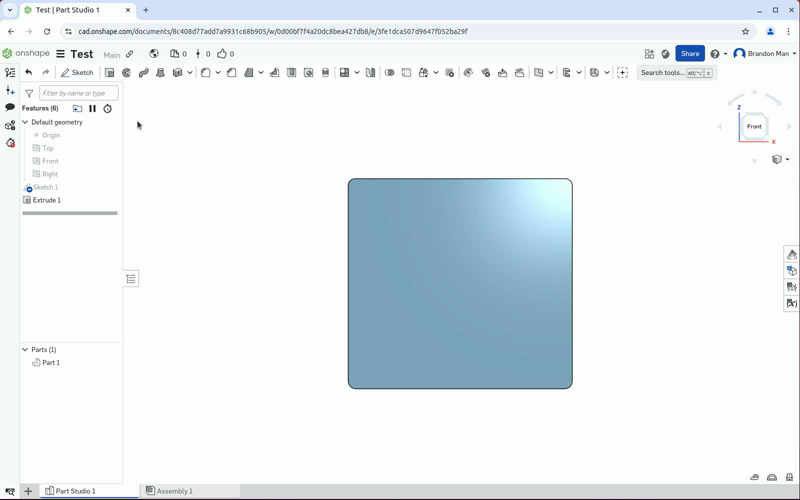
key(shift+h)
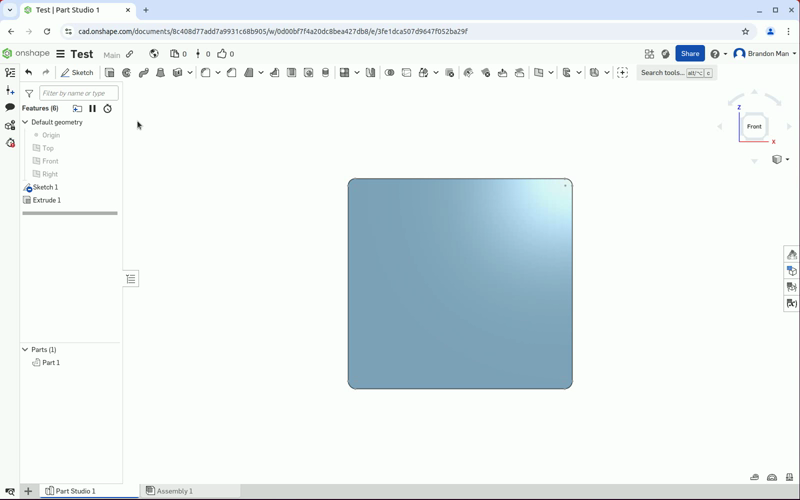
key(shift+h)
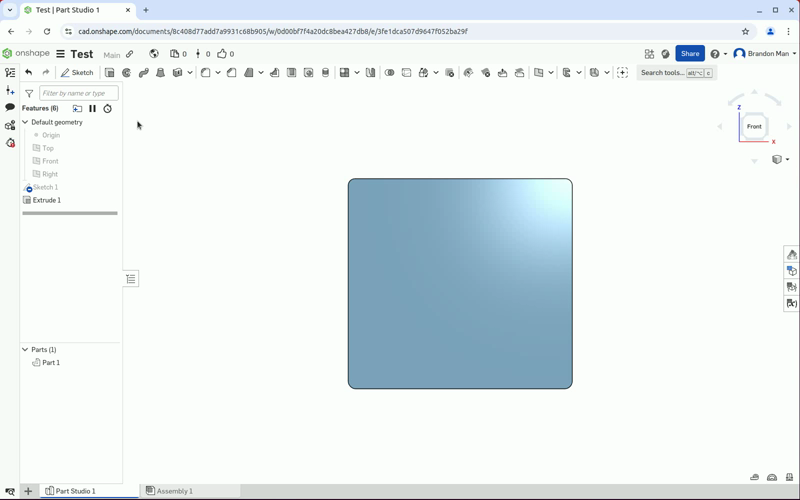
mouse_move(73, 189)
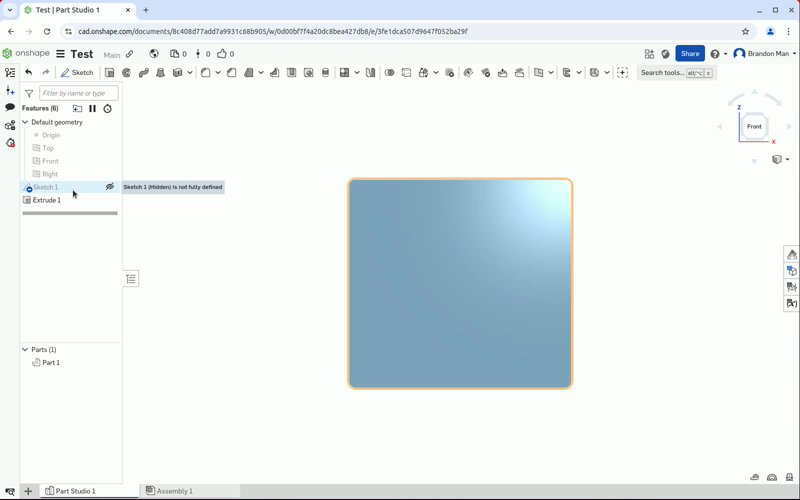
click(73, 189)
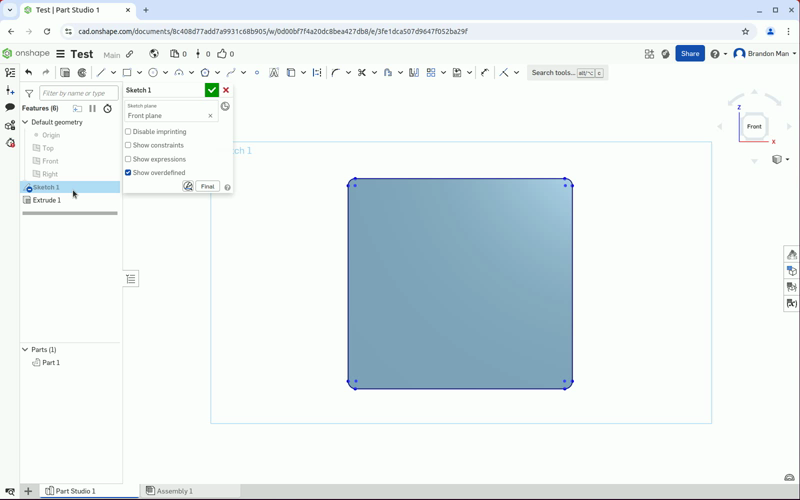
mouse_move(229, 92)
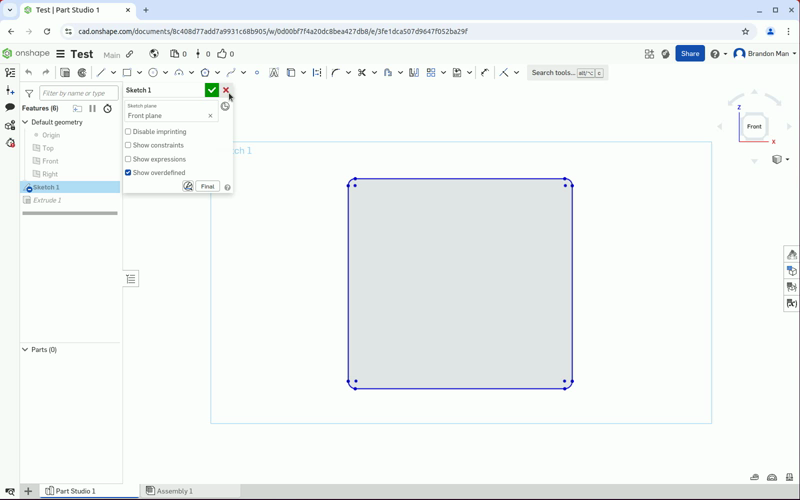
click(229, 92)
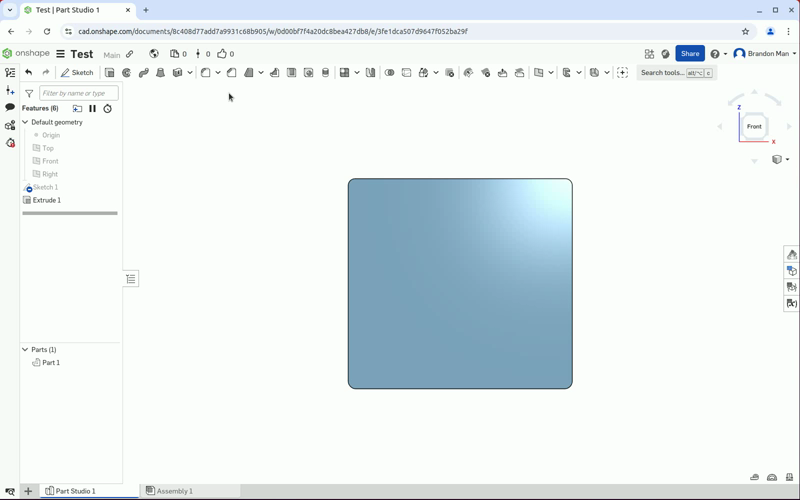
mouse_move(541, 75)
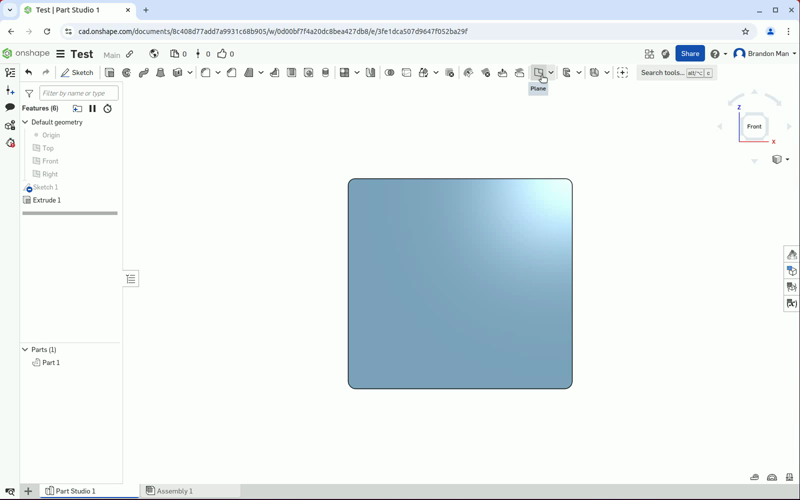
click(541, 75)
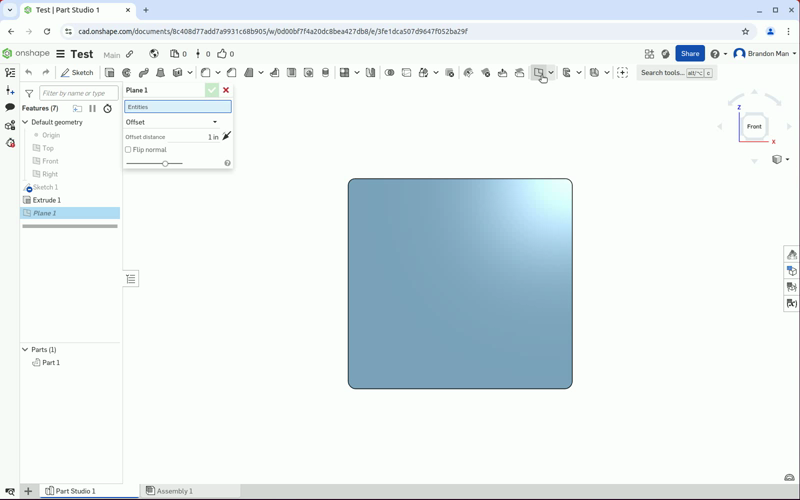
mouse_move(73, 163)
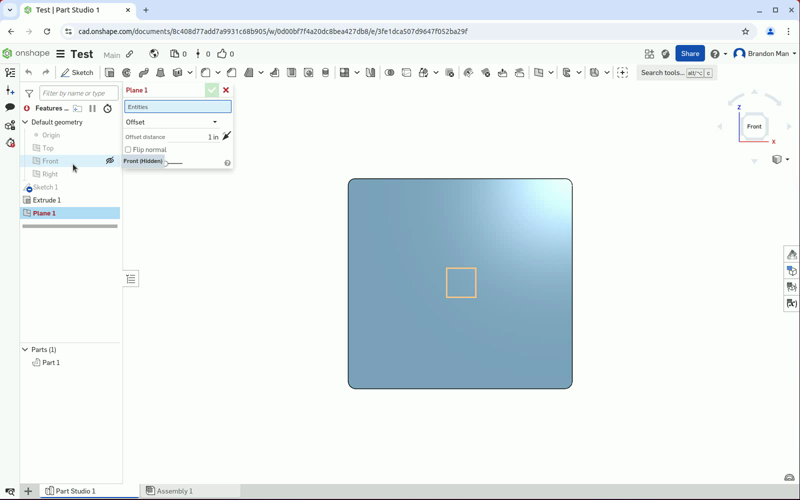
click(73, 163)
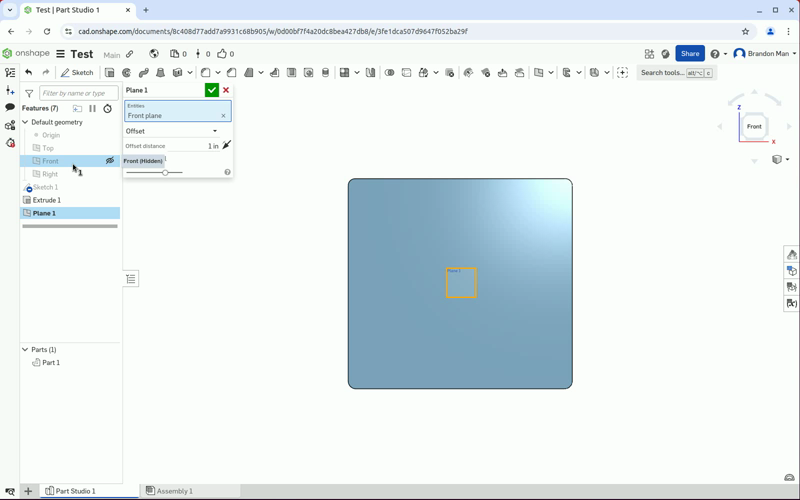
key(tab, 2)
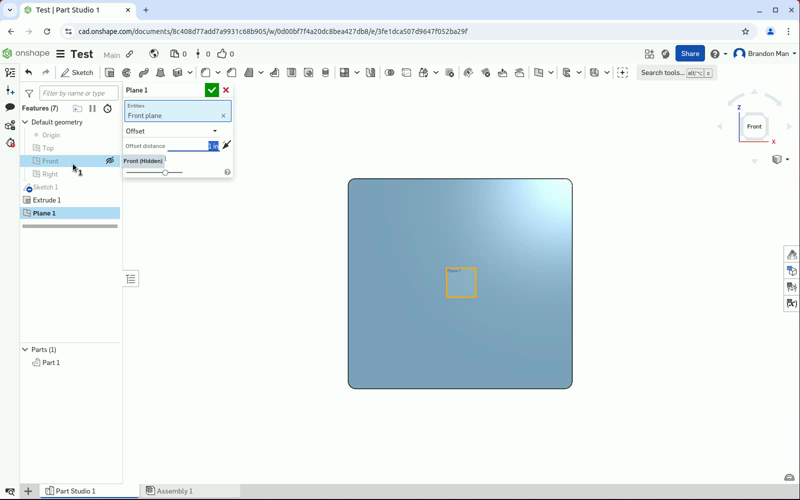
text(0.709)
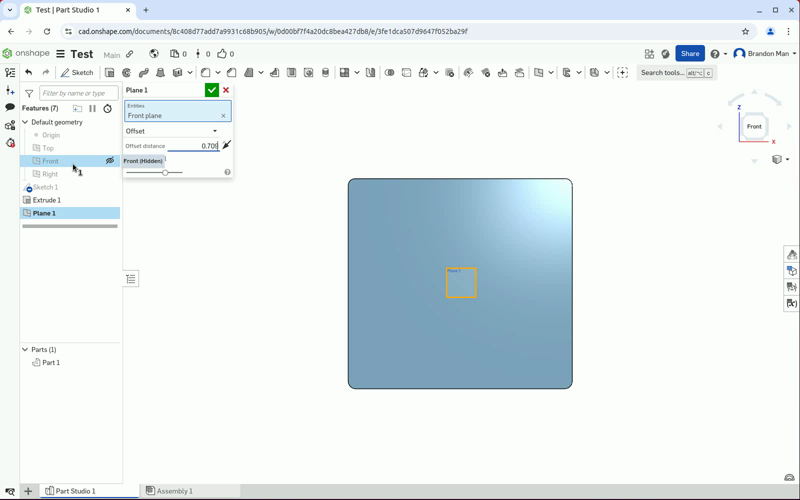
key(enter, 2)
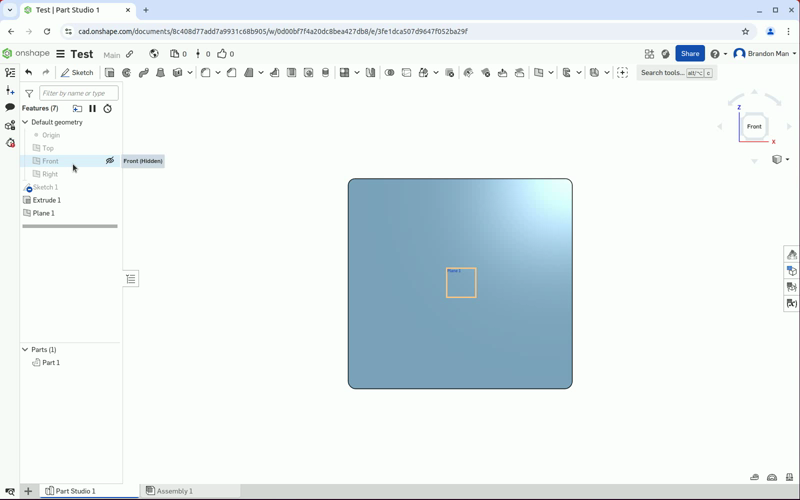
key(shift+s)
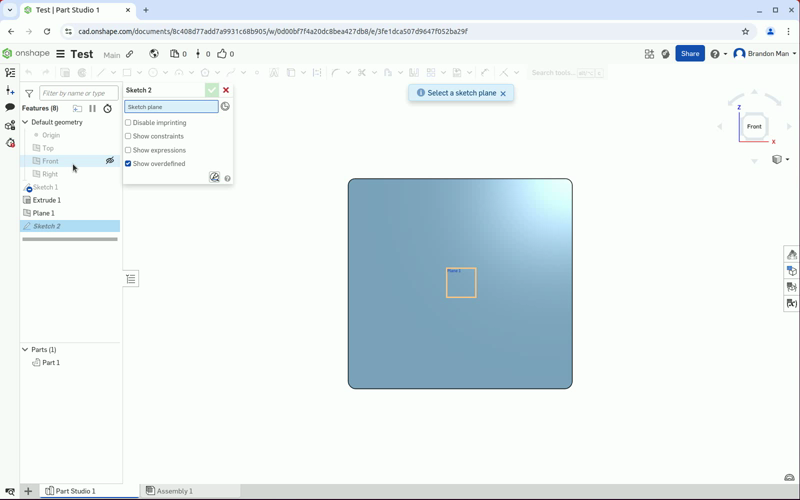
mouse_move(73, 215)
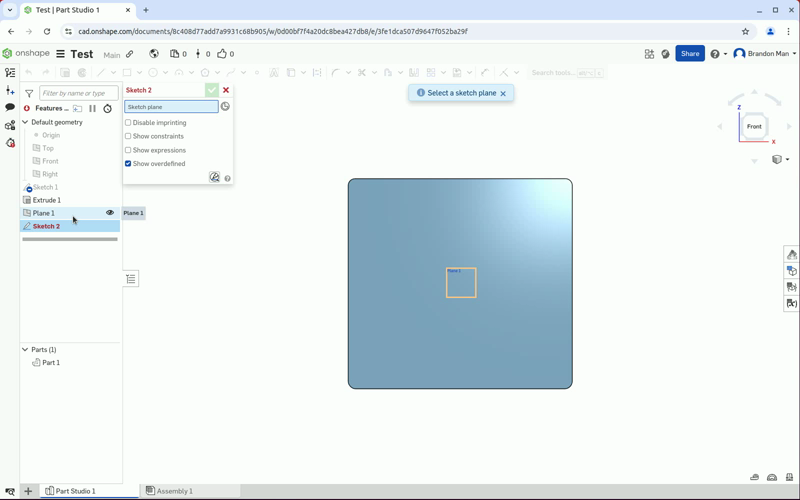
click(73, 215)
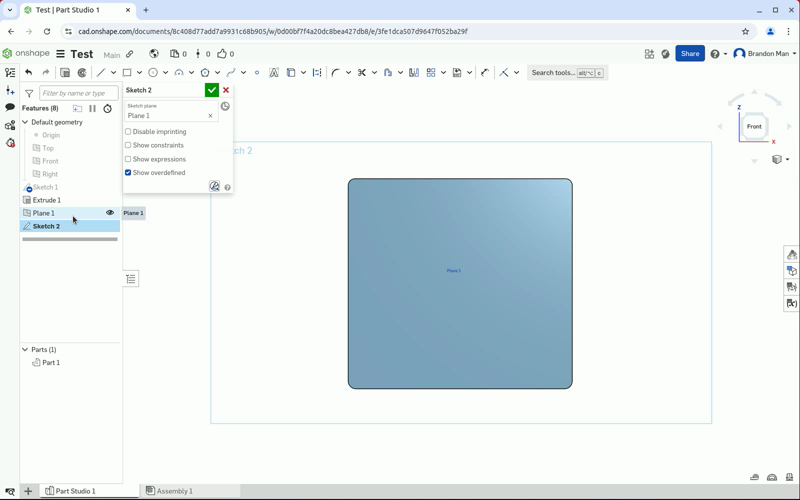
mouse_move(73, 352)
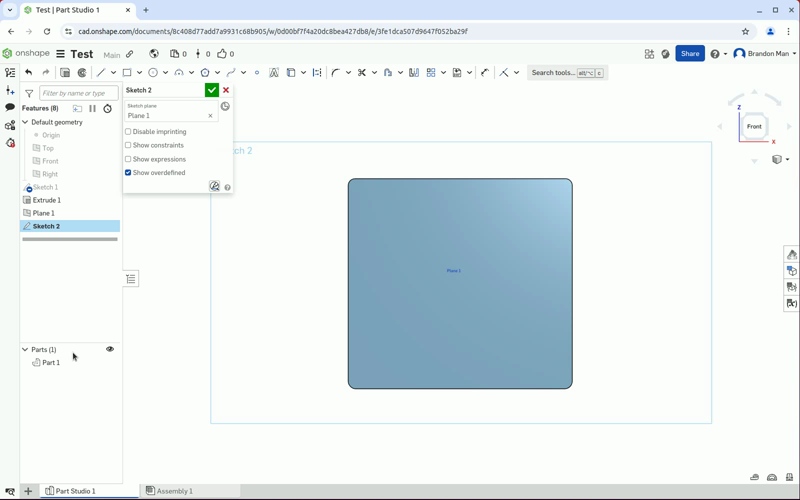
key(y)
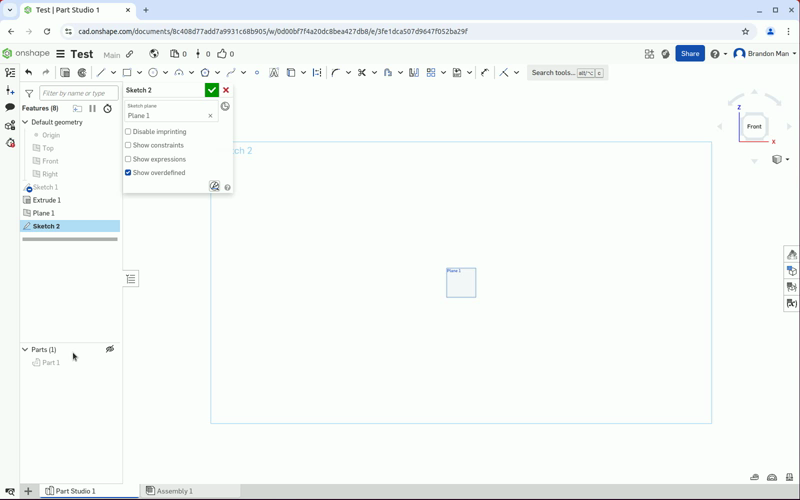
key(c)
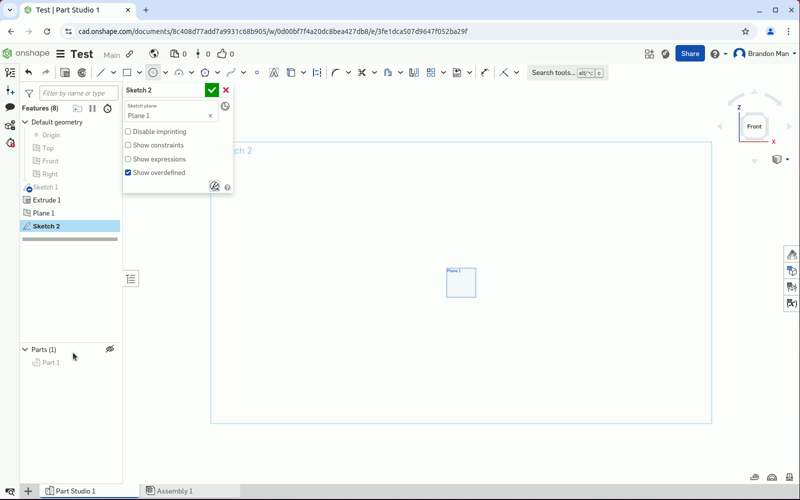
key_down(shift)
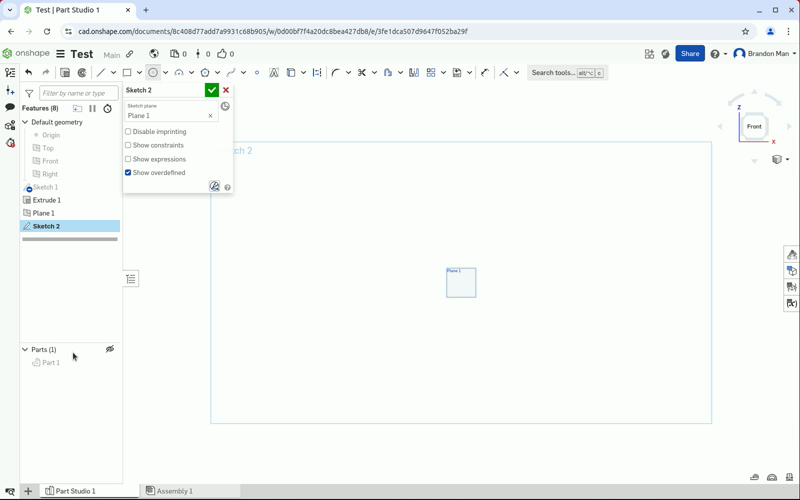
mouse_move(355, 184)
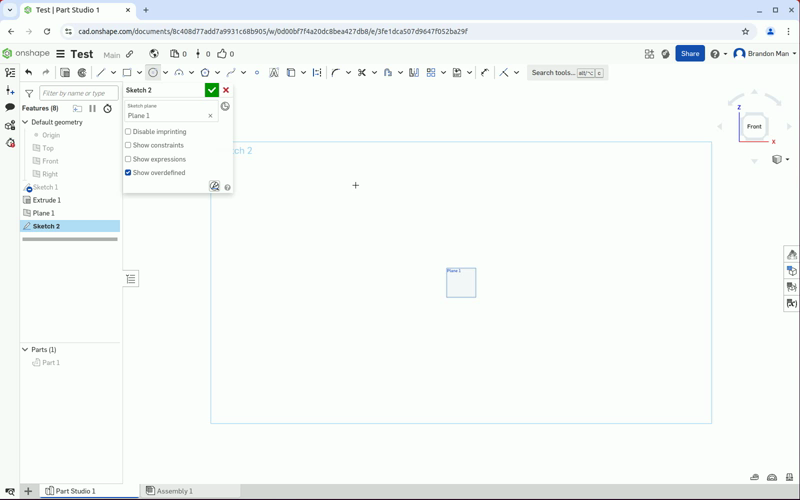
click(355, 184)
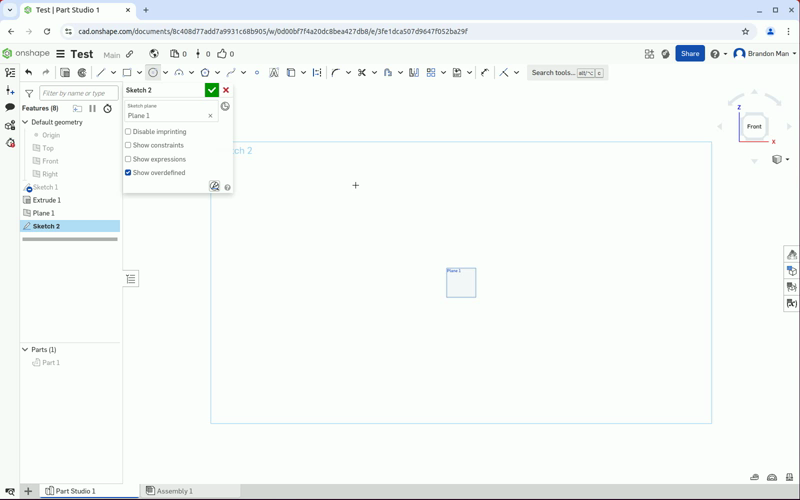
key_up(shift)
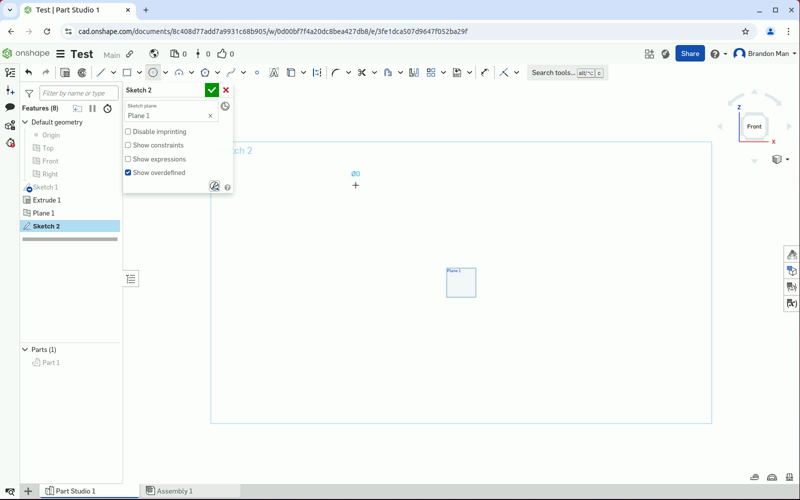
mouse_move(359, 184)
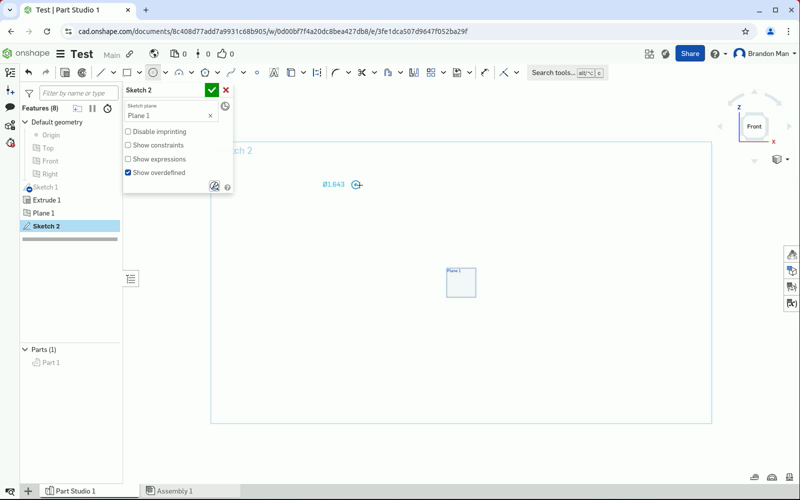
click(359, 184)
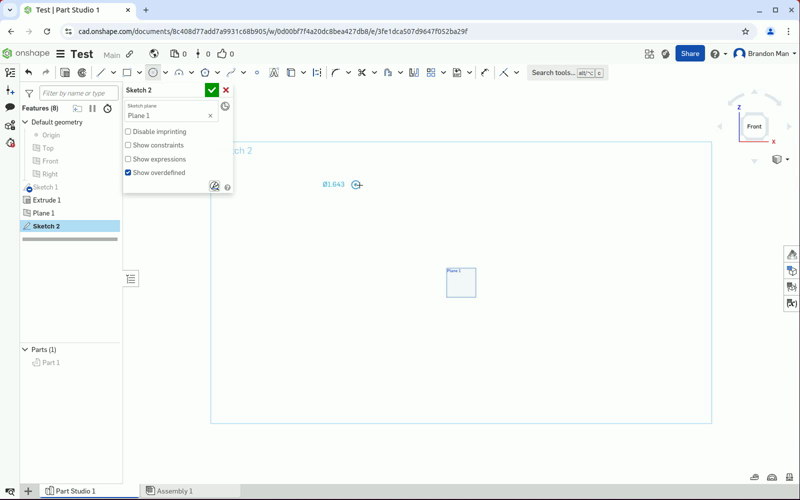
key(esc)
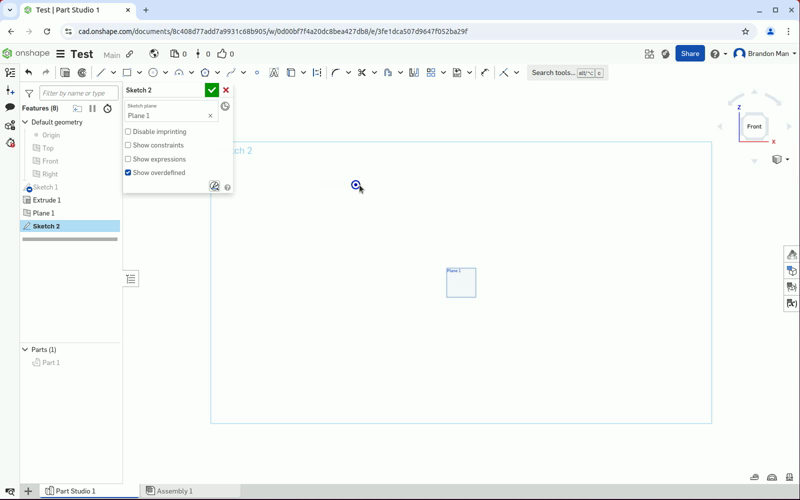
mouse_move(353, 188)
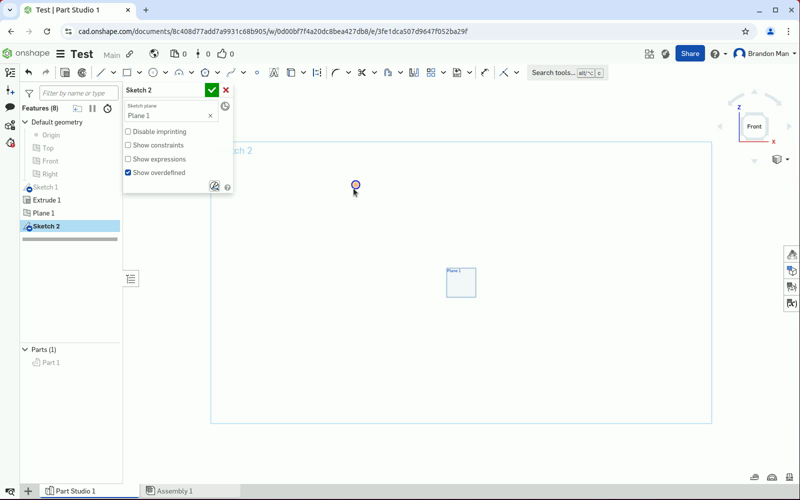
scroll(6)
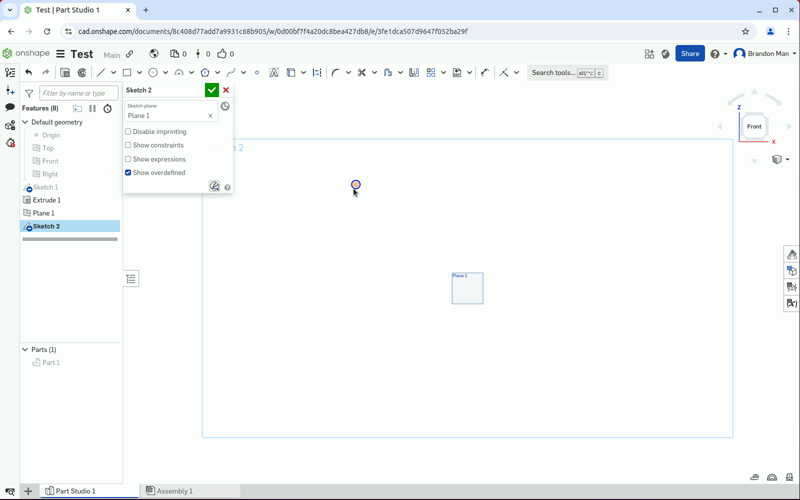
scroll(6)
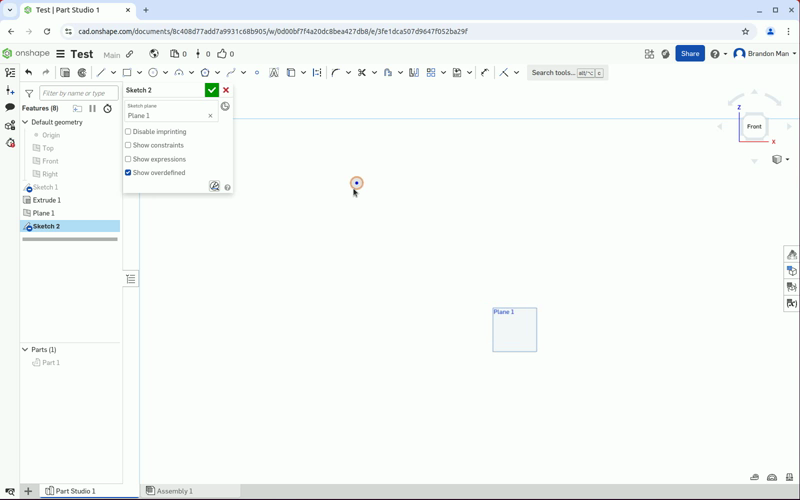
scroll(6)
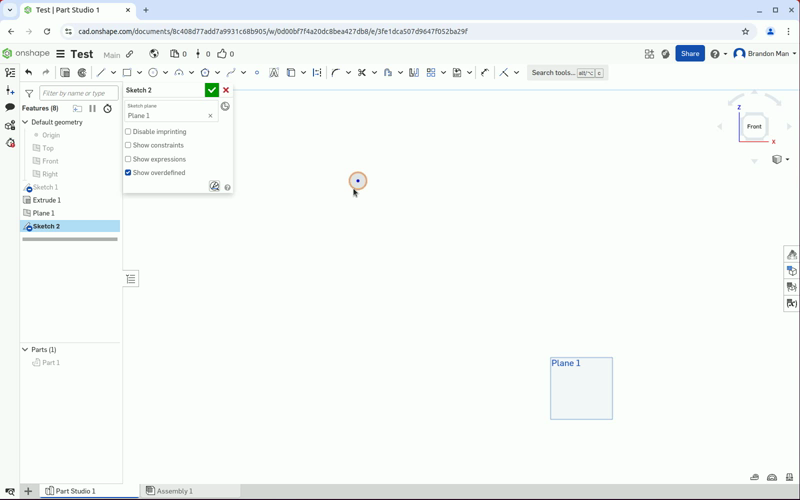
scroll(6)
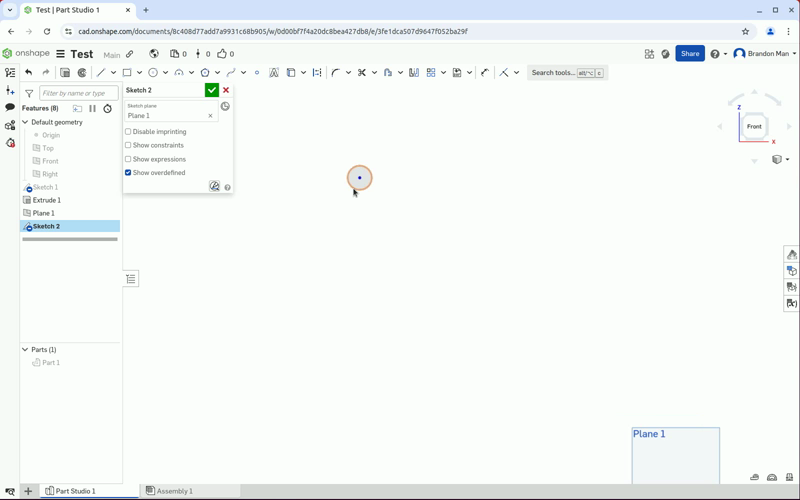
scroll(6)
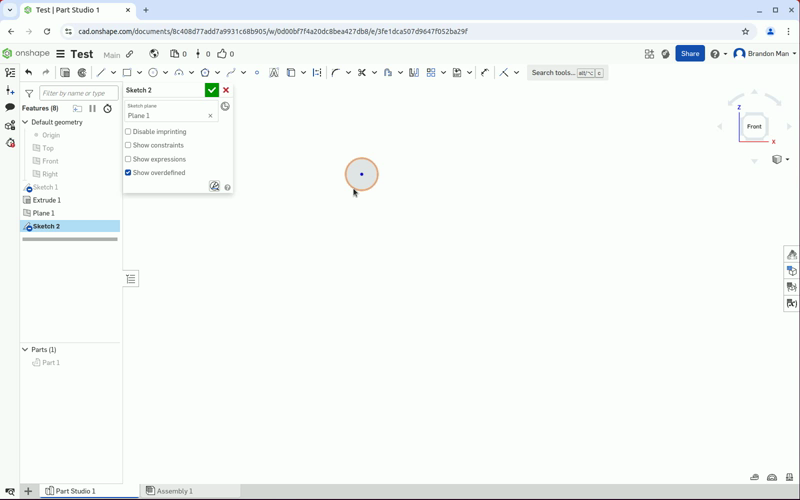
scroll(6)
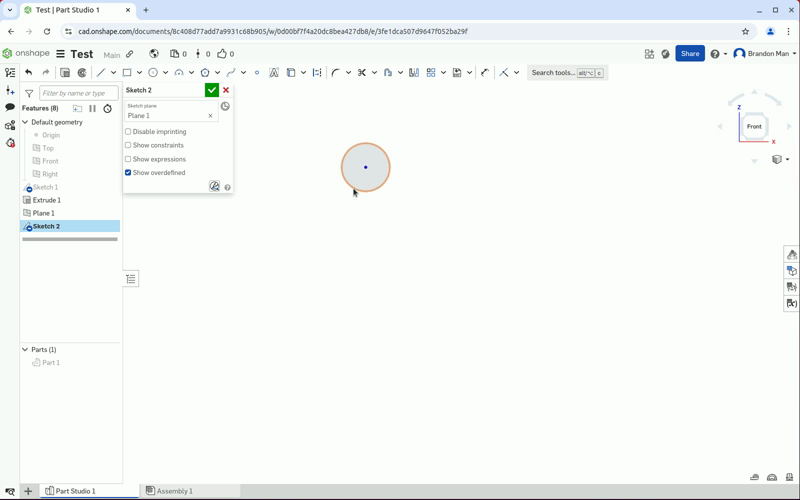
scroll(6)
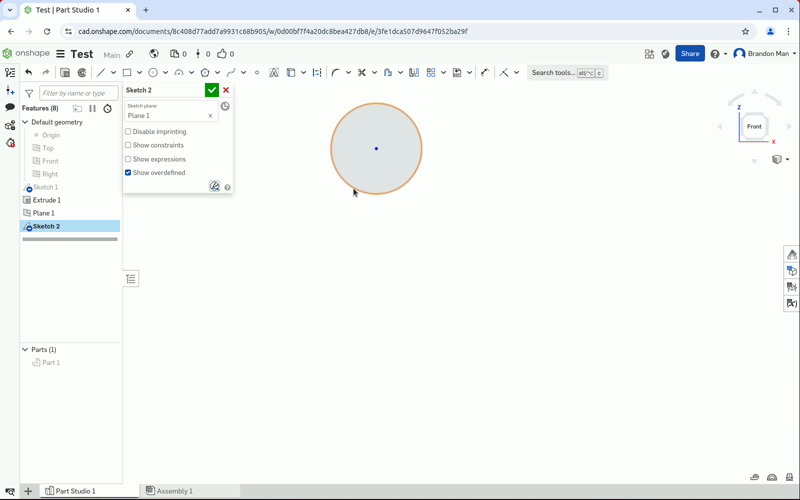
click(353, 188)
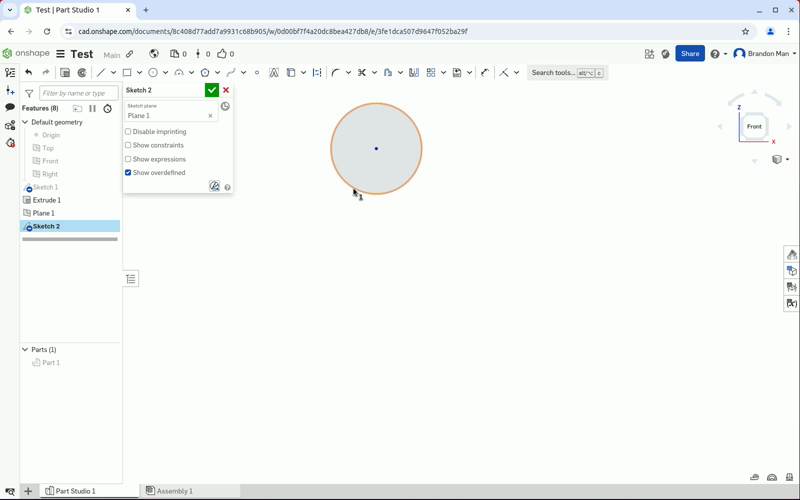
scroll(-6)
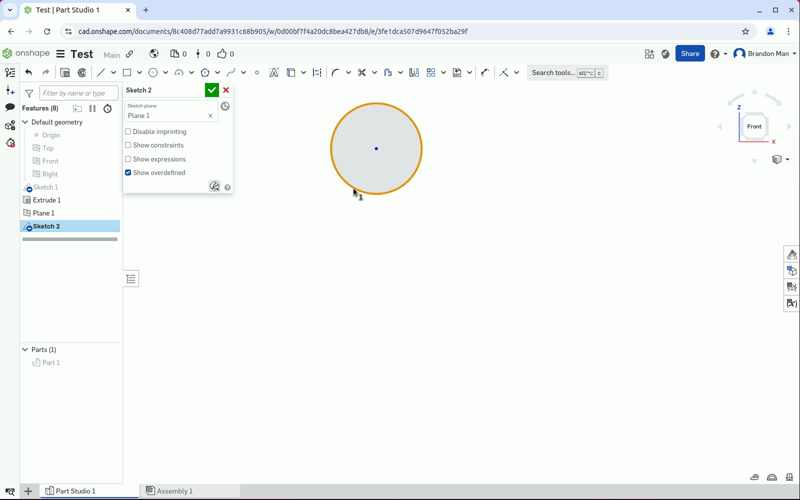
scroll(-6)
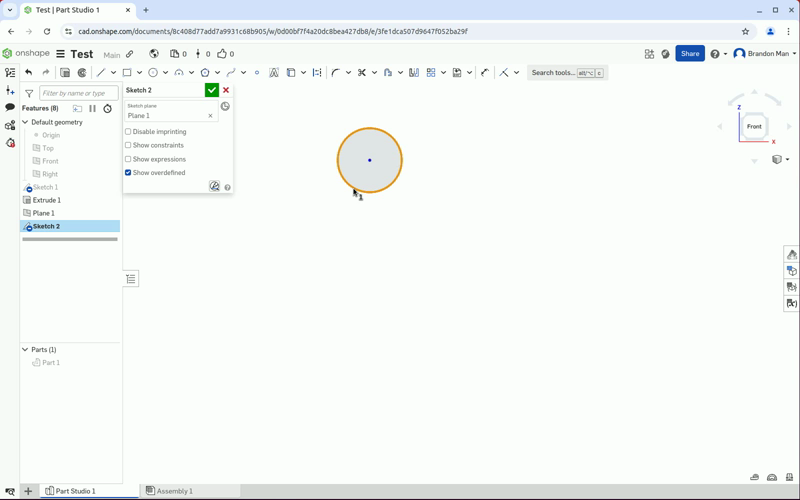
scroll(-6)
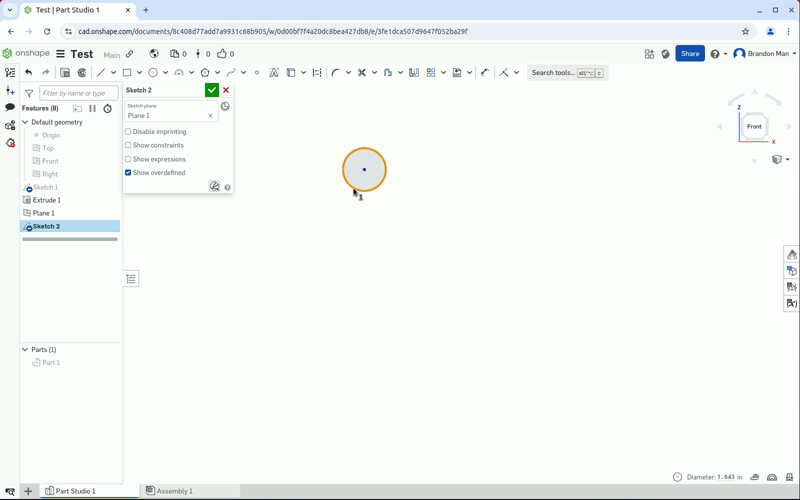
scroll(-6)
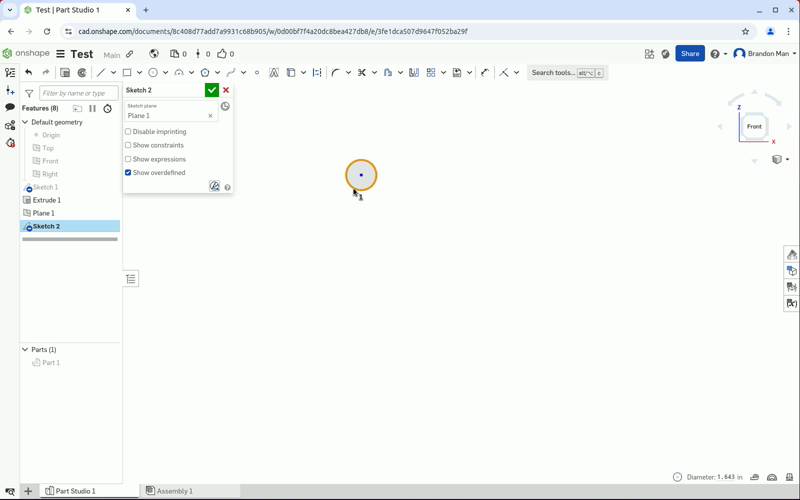
scroll(-6)
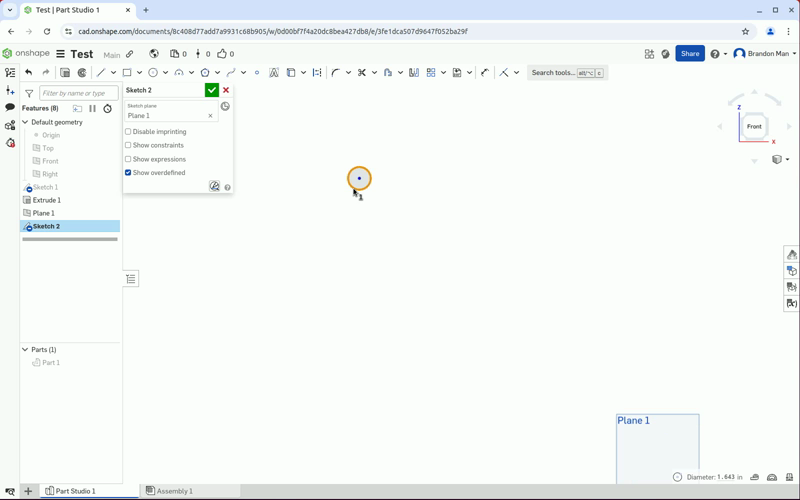
scroll(-6)
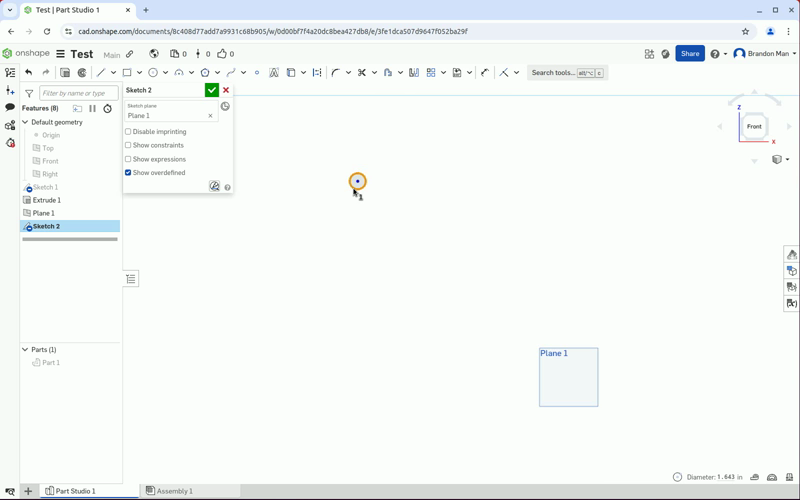
scroll(-6)
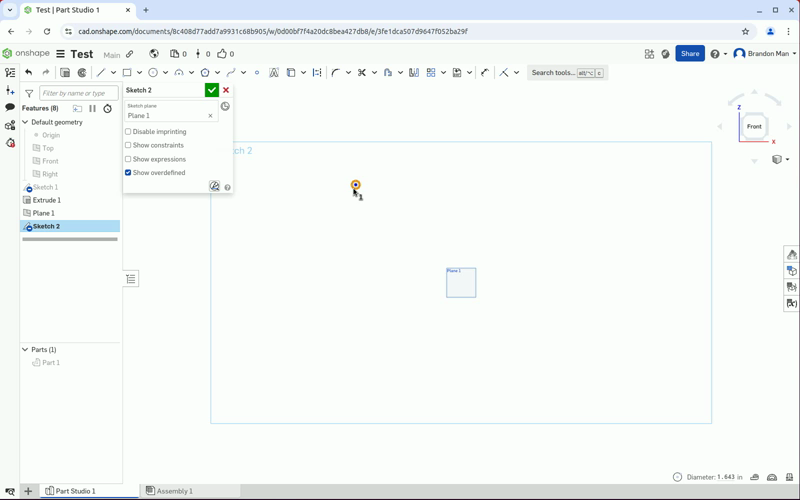
mouse_move(73, 352)
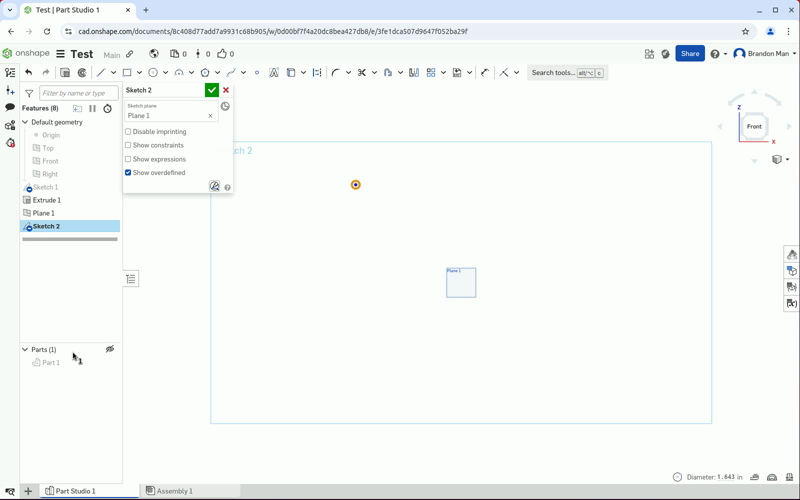
key(shift+y)
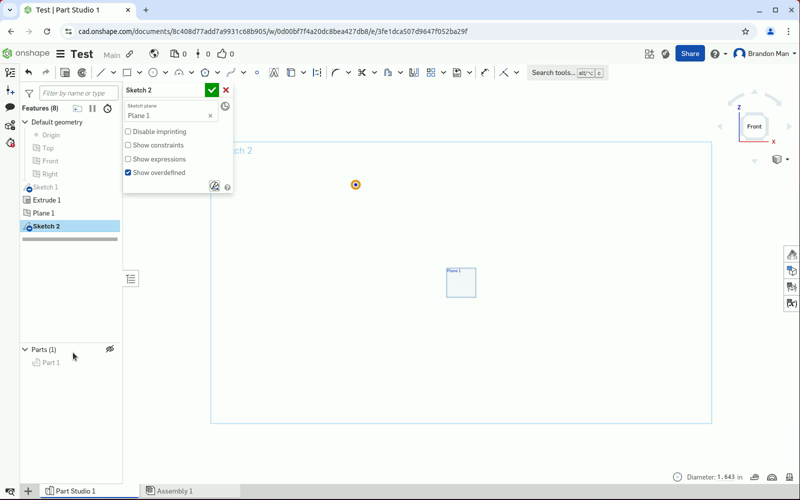
key(shift+e)
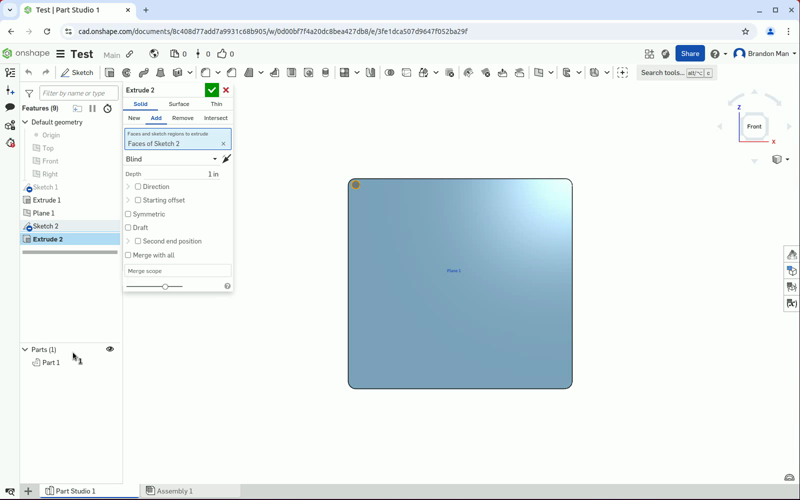
mouse_move(143, 106)
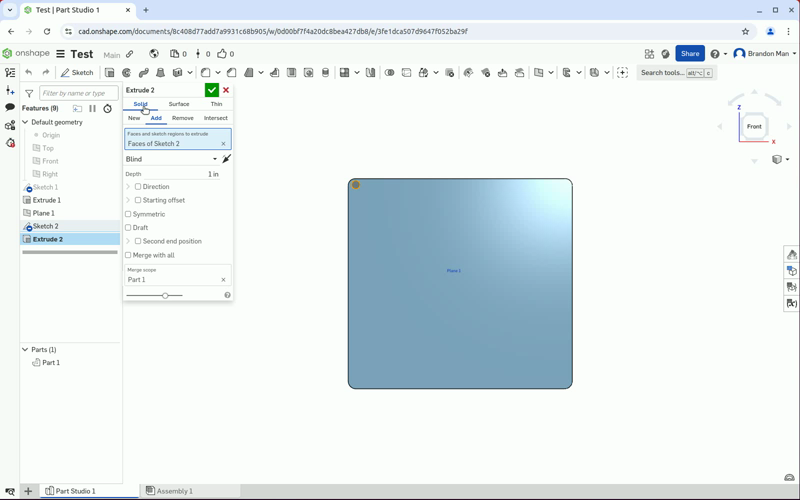
click(143, 106)
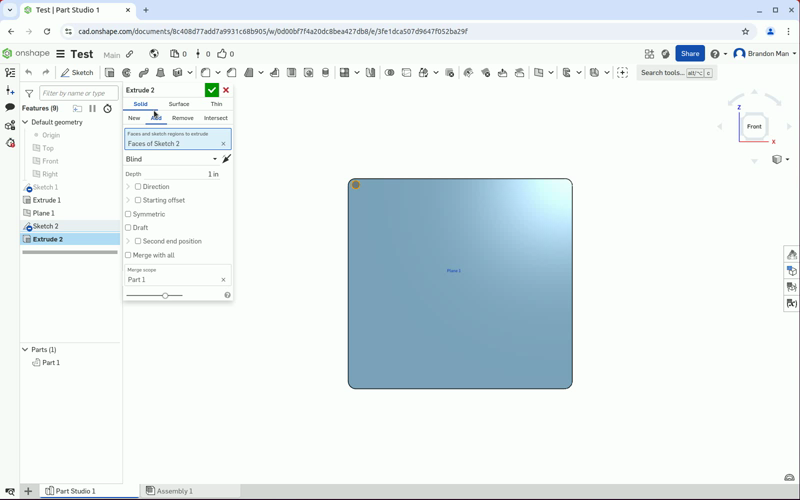
mouse_move(186, 120)
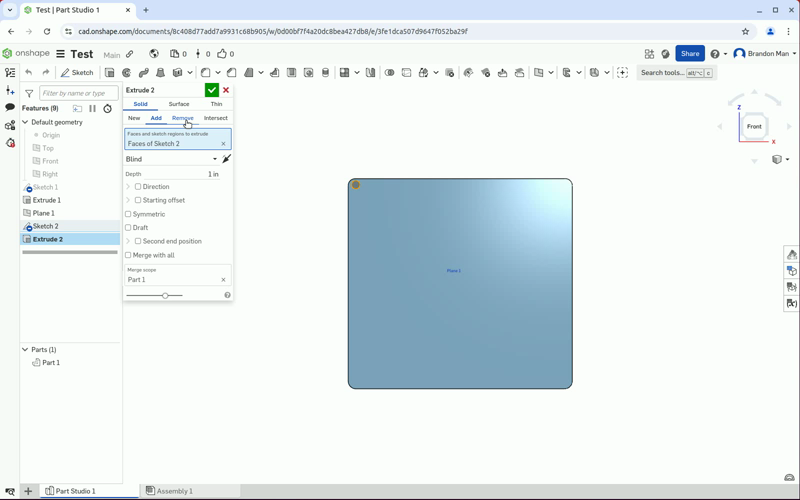
click(186, 120)
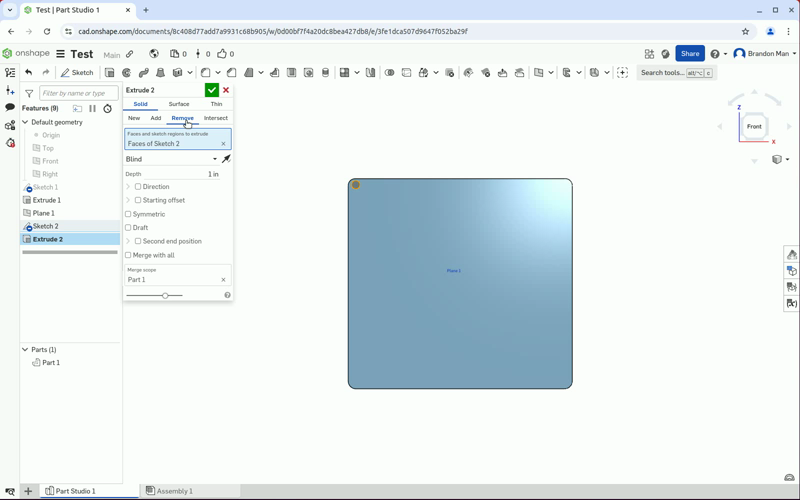
key(tab, 4)
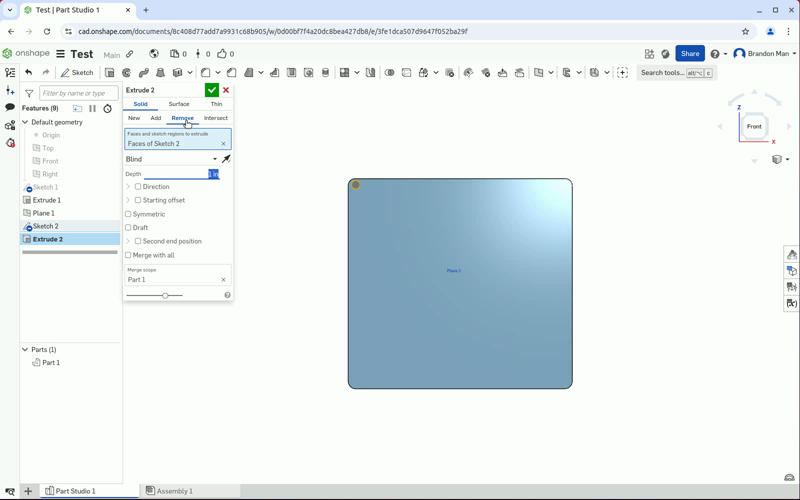
text(5.536)
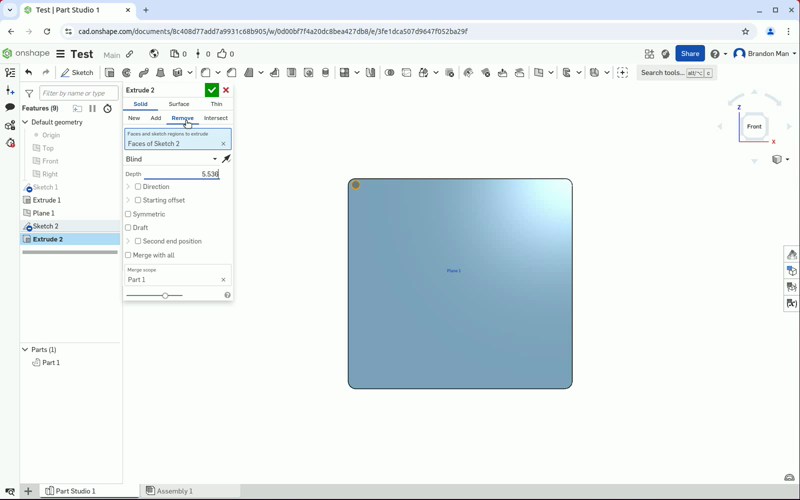
key(tab, 6)
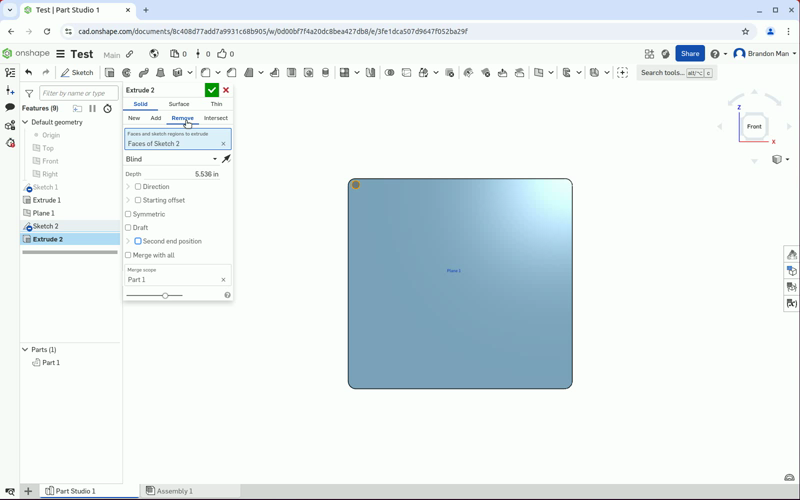
key(space)
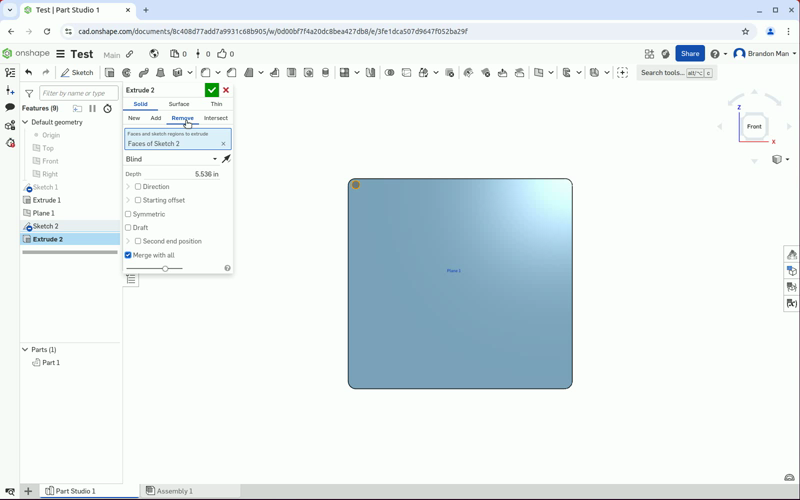
key(enter)
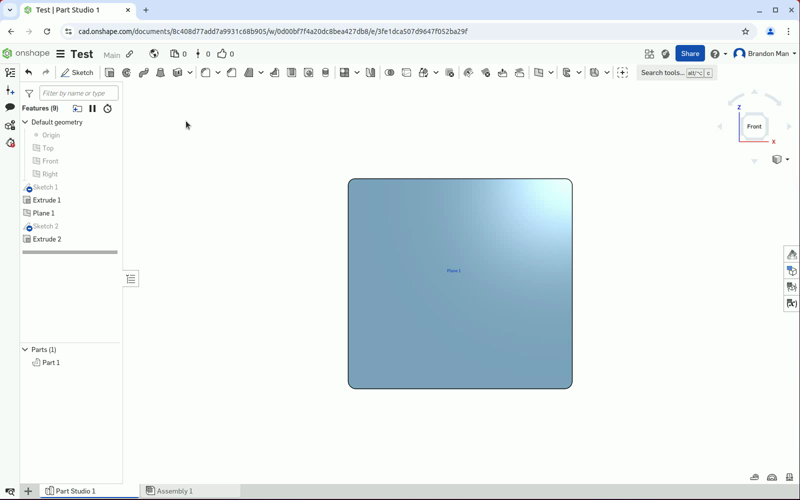
key(shift+h)
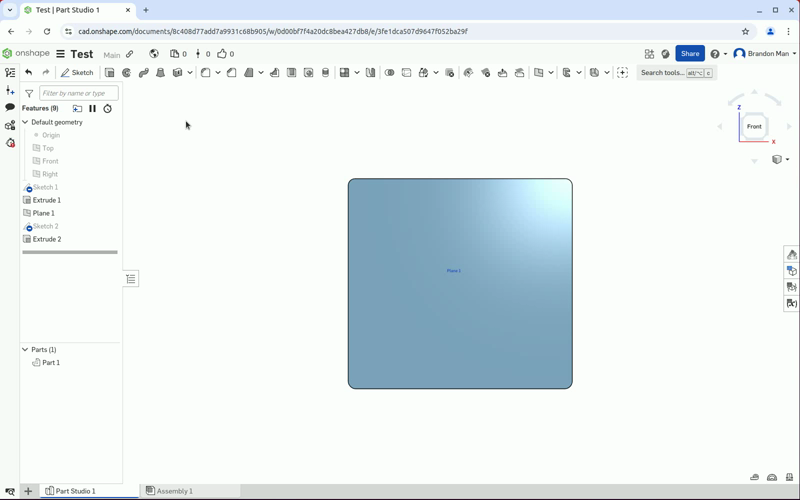
key(shift+h)
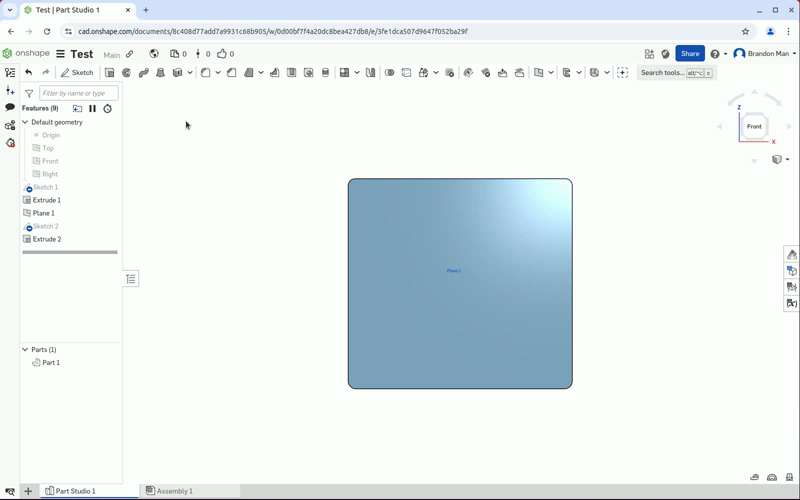
mouse_move(73, 189)
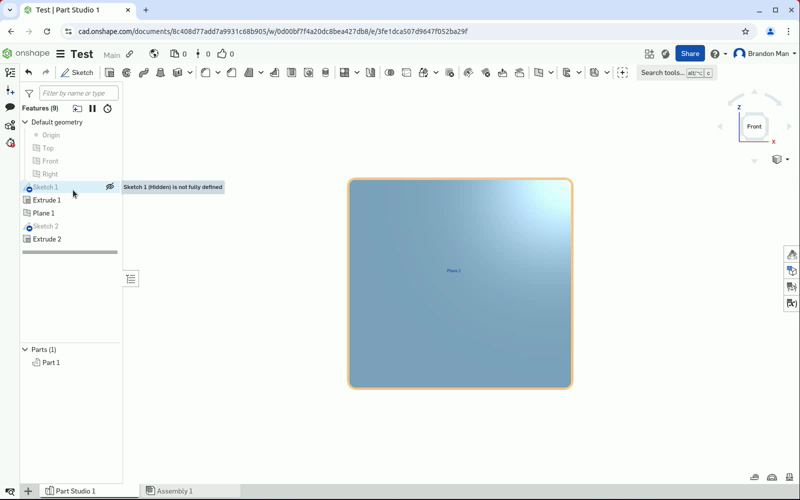
click(73, 189)
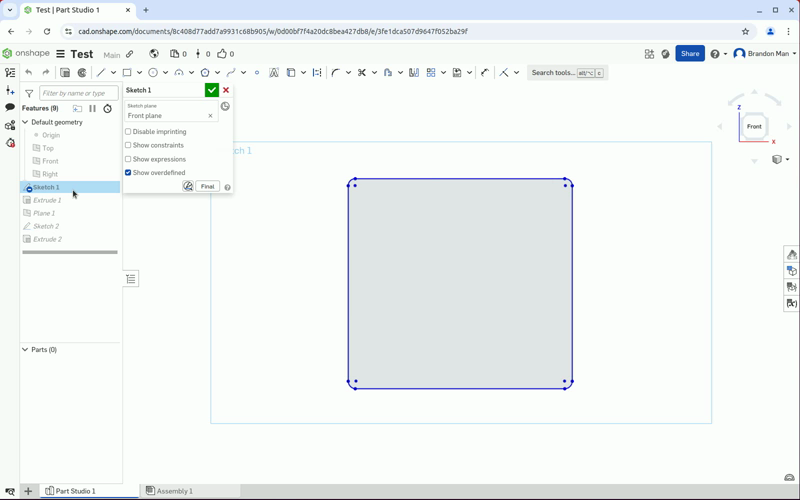
mouse_move(229, 92)
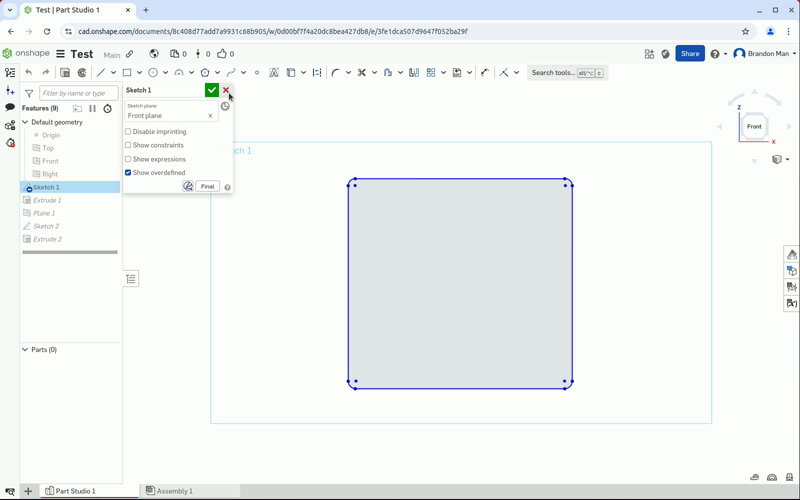
click(229, 92)
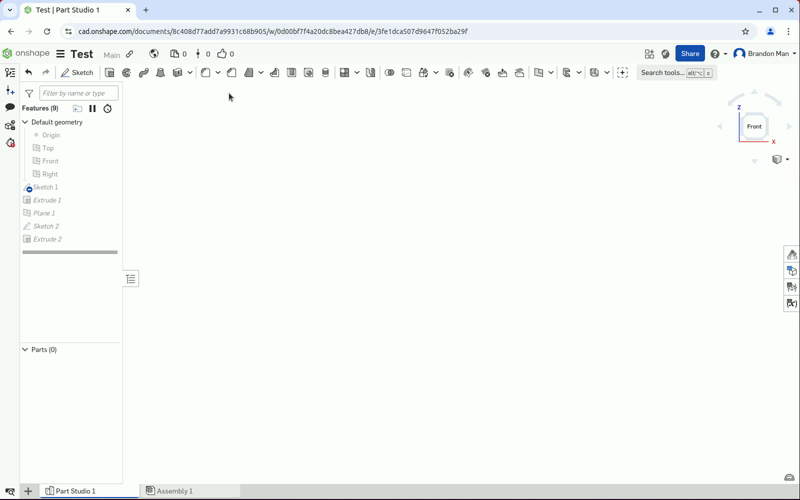
key(shift+s)
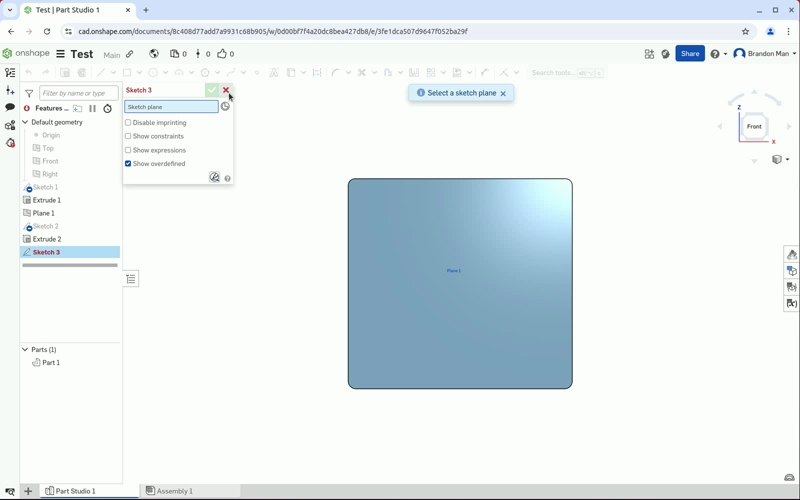
mouse_move(73, 215)
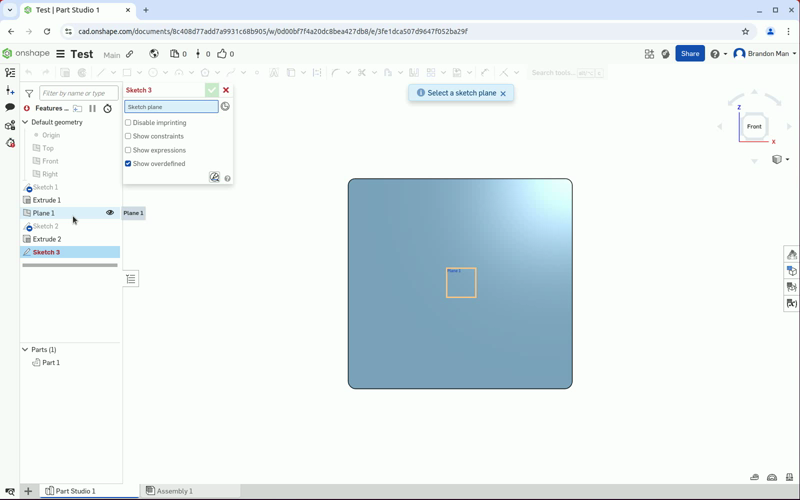
click(73, 215)
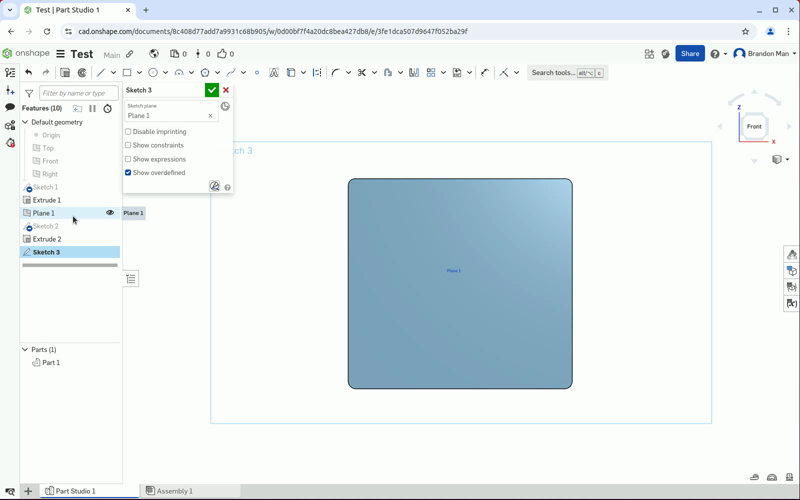
mouse_move(73, 352)
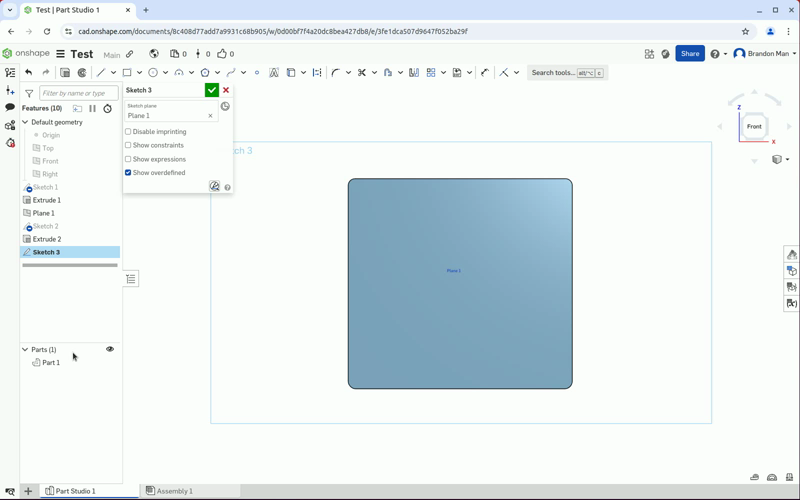
key(y)
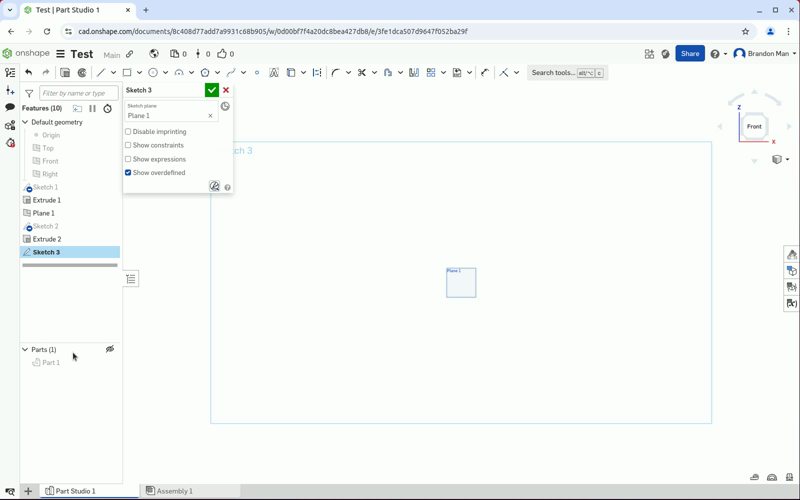
key(c)
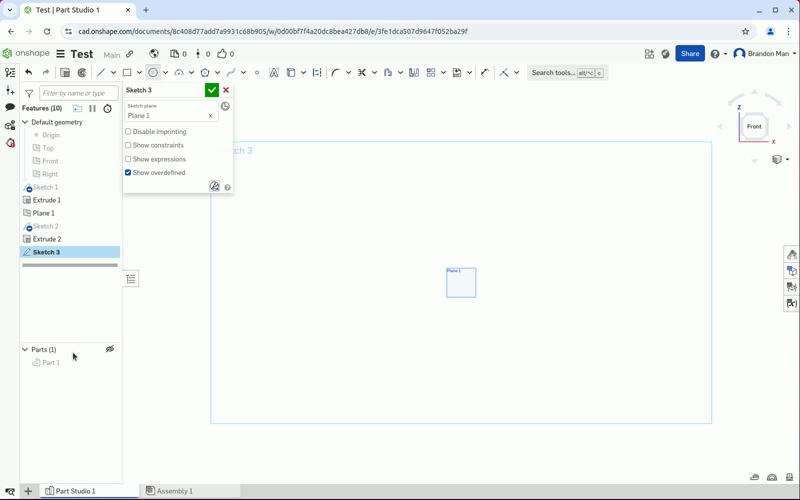
key_down(shift)
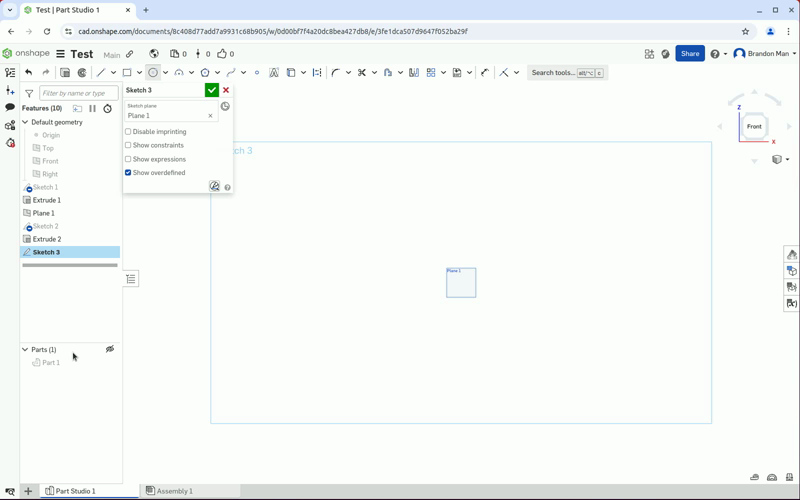
mouse_move(567, 184)
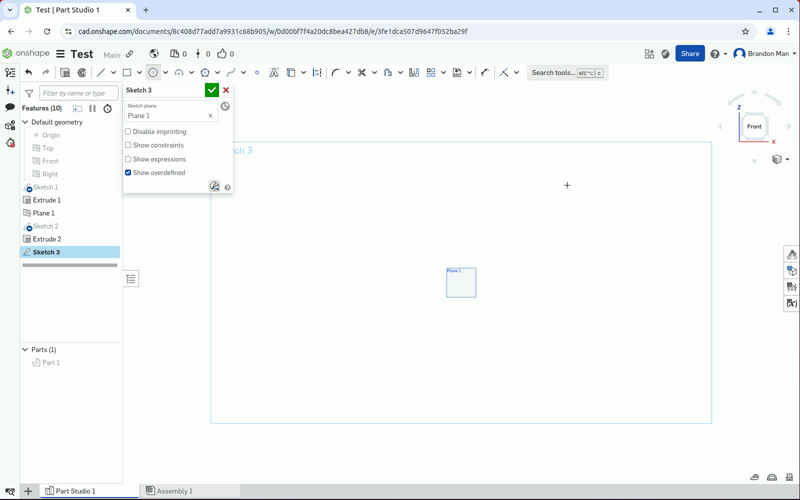
click(567, 184)
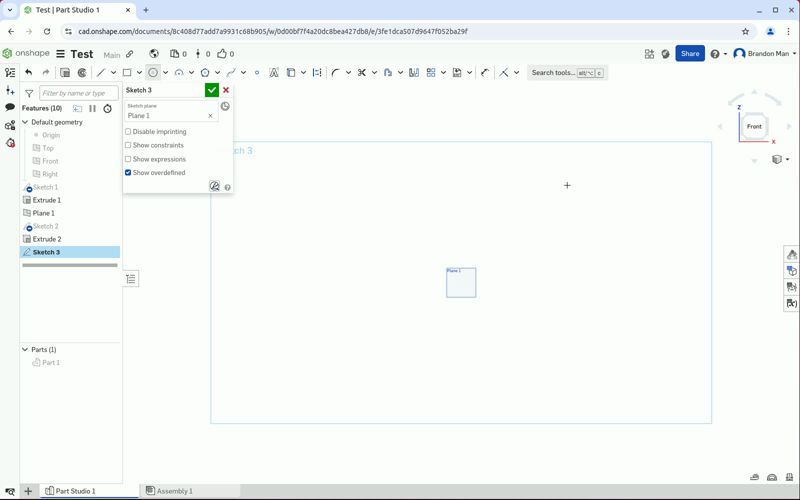
key_up(shift)
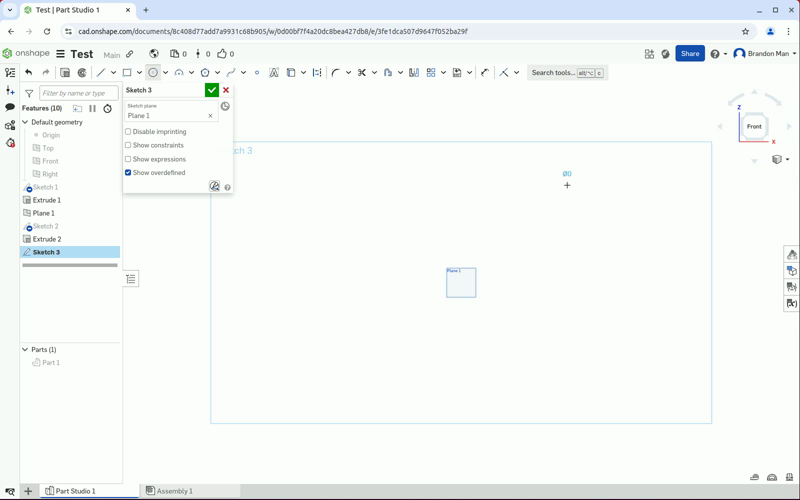
mouse_move(571, 184)
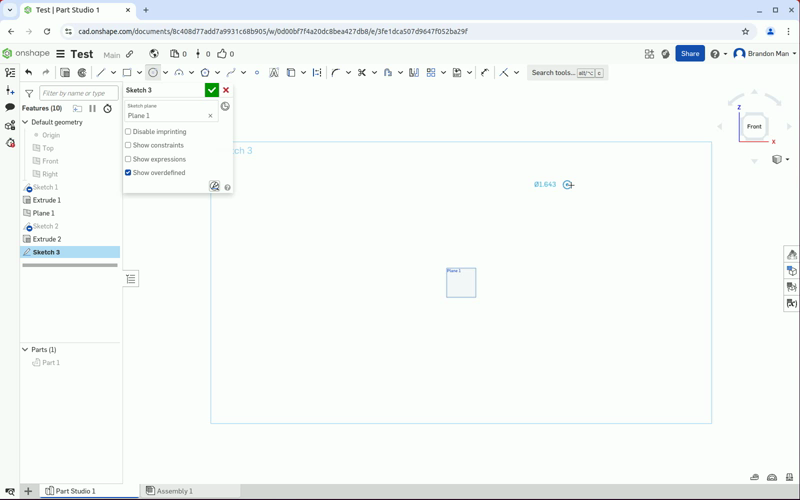
click(571, 184)
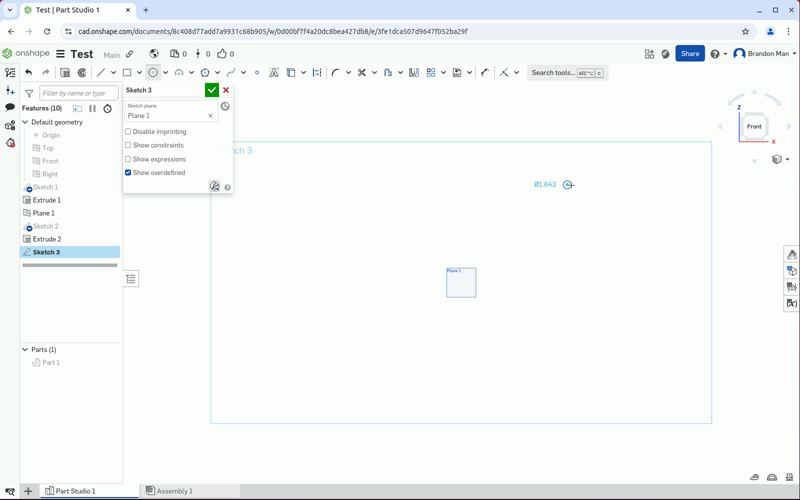
key(esc)
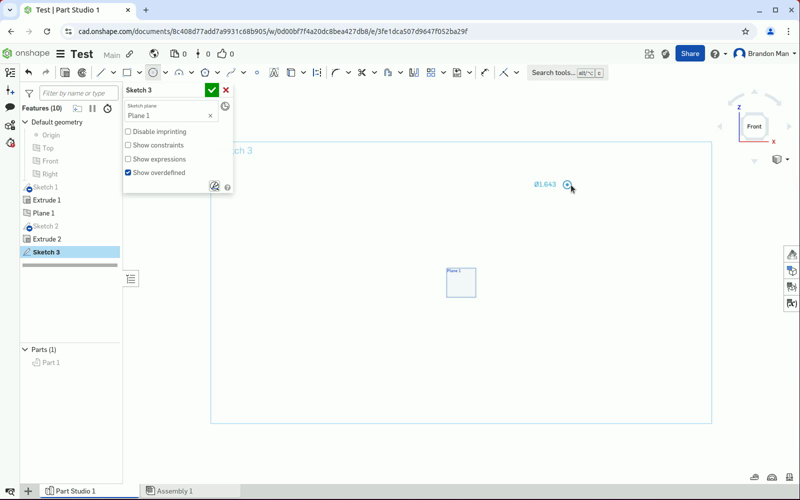
mouse_move(567, 185)
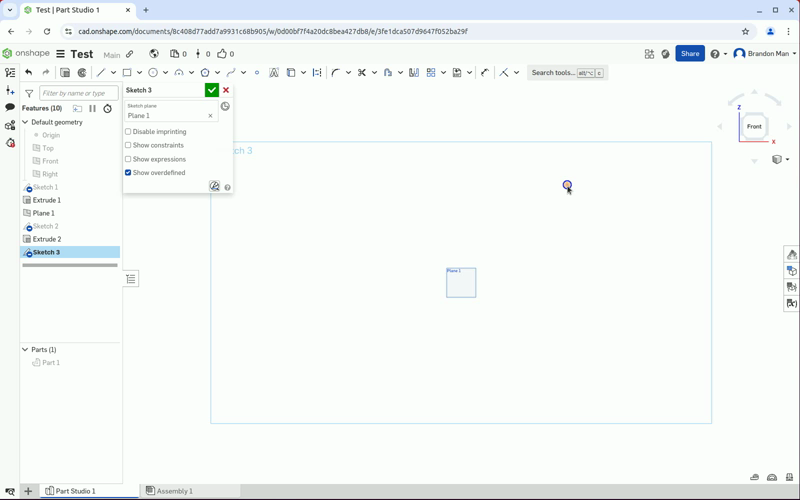
scroll(6)
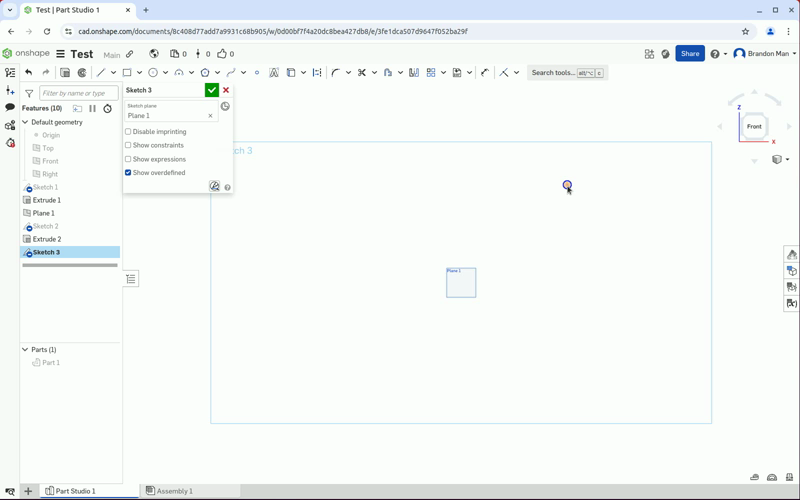
scroll(6)
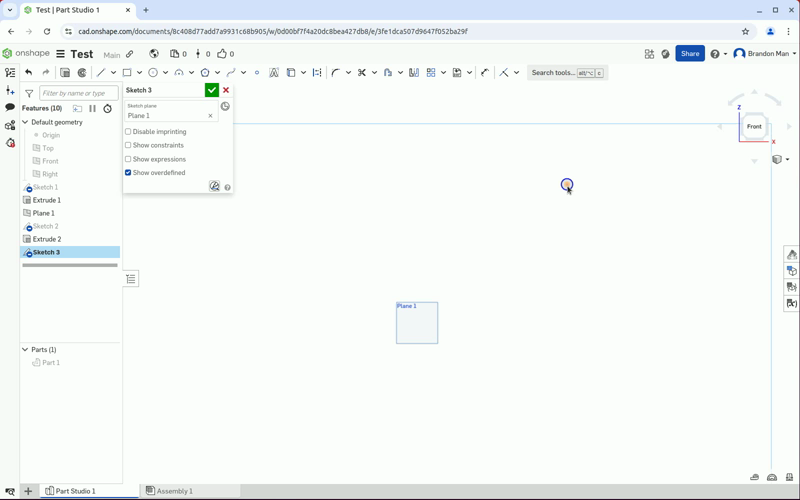
scroll(6)
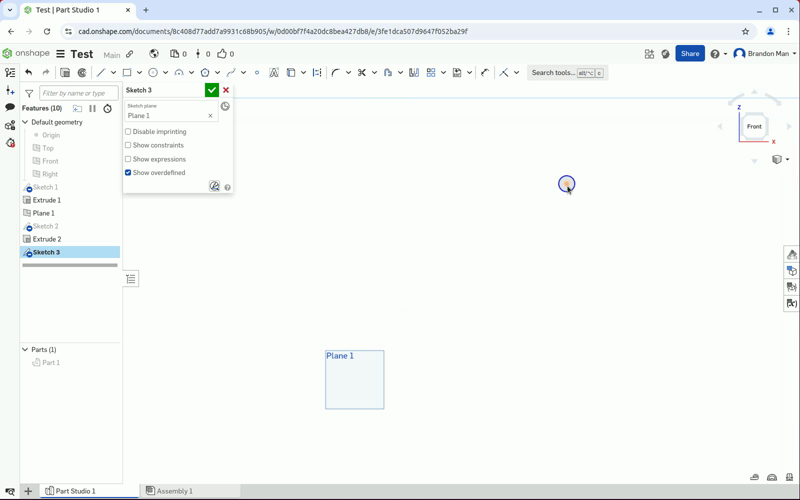
scroll(6)
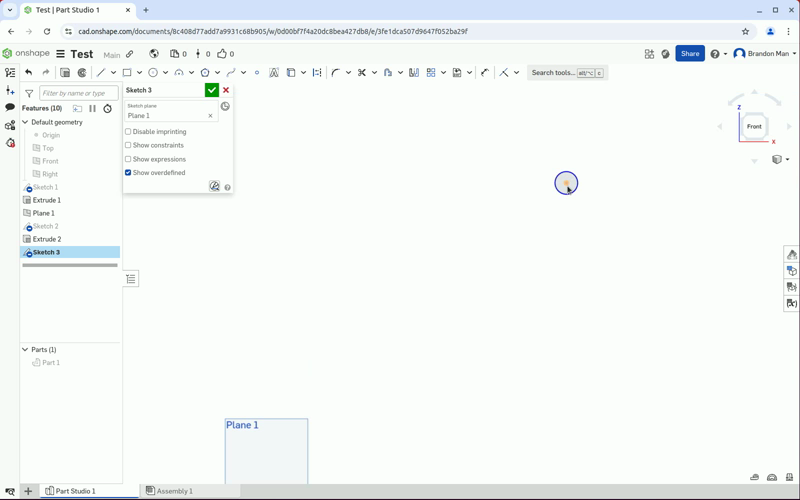
scroll(6)
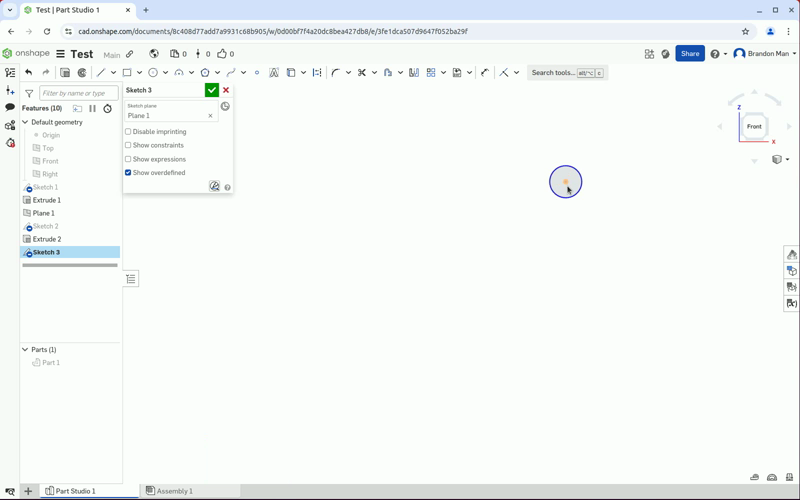
scroll(6)
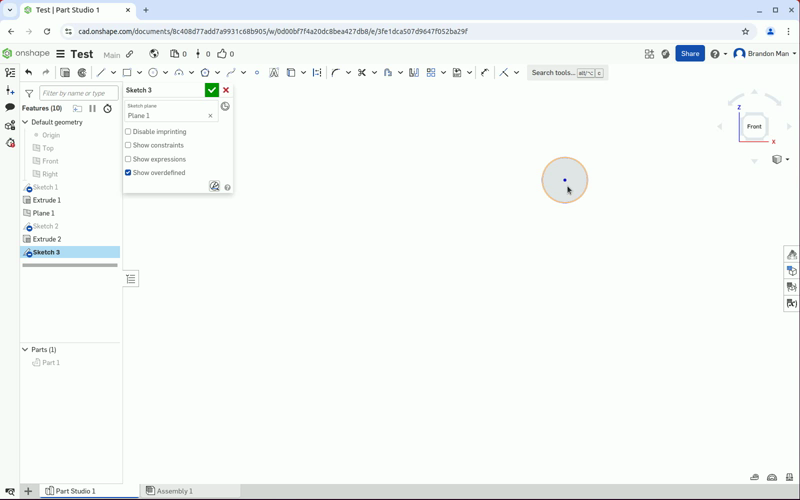
scroll(6)
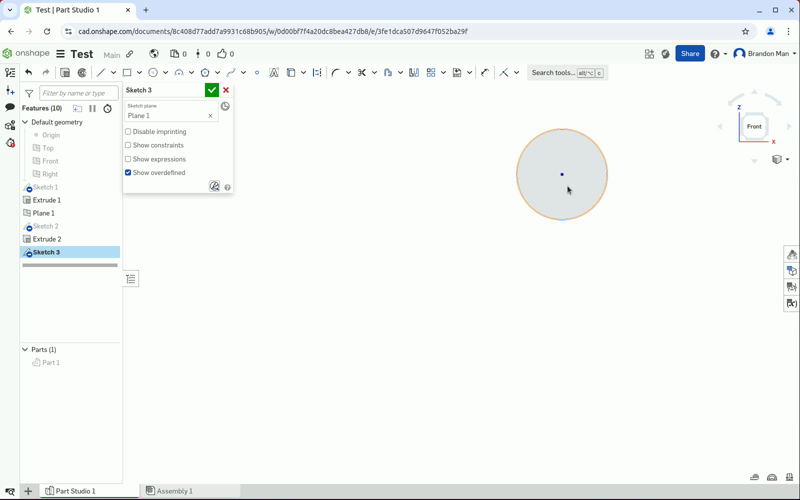
click(567, 185)
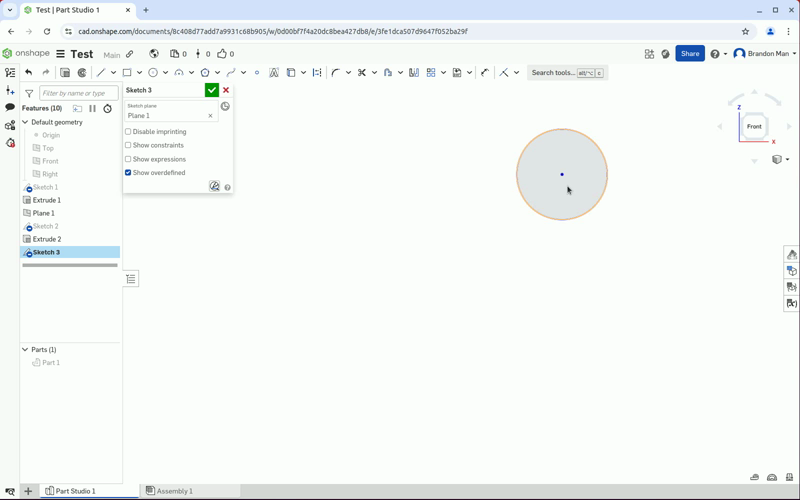
scroll(-6)
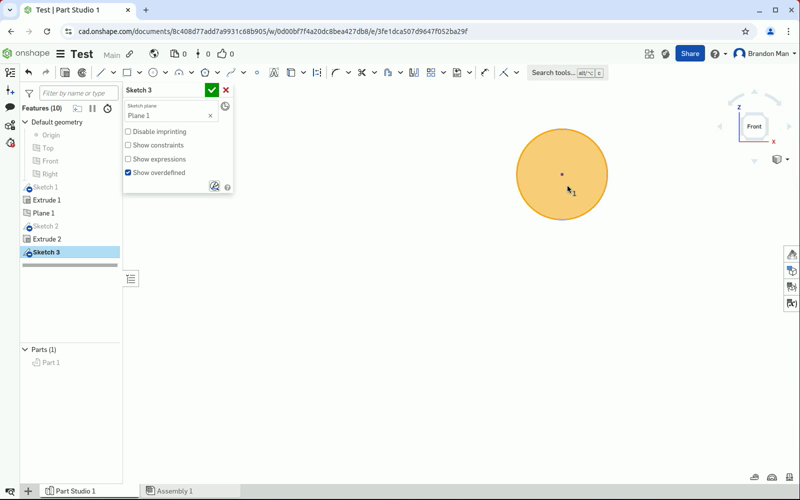
scroll(-6)
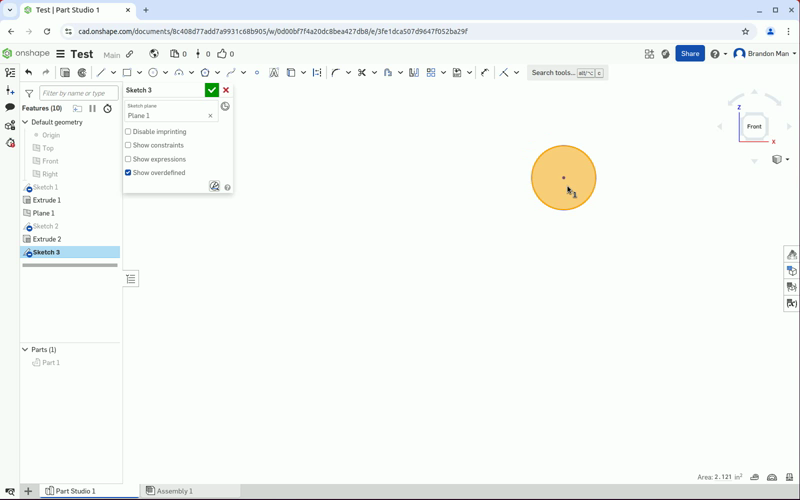
scroll(-6)
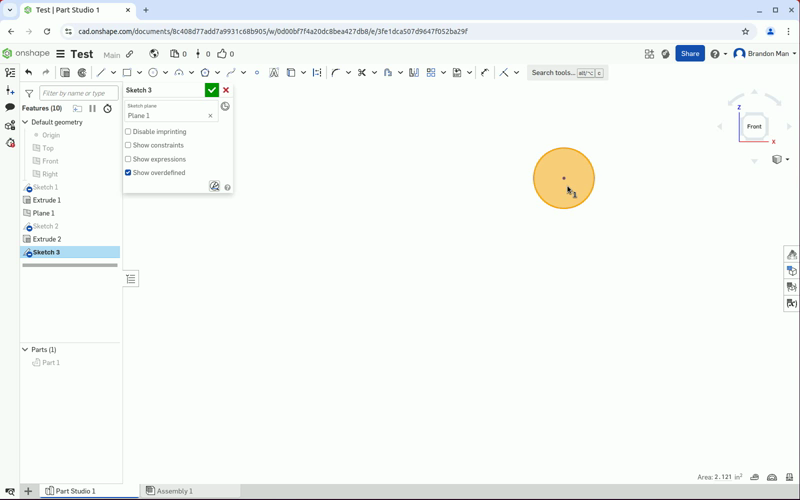
scroll(-6)
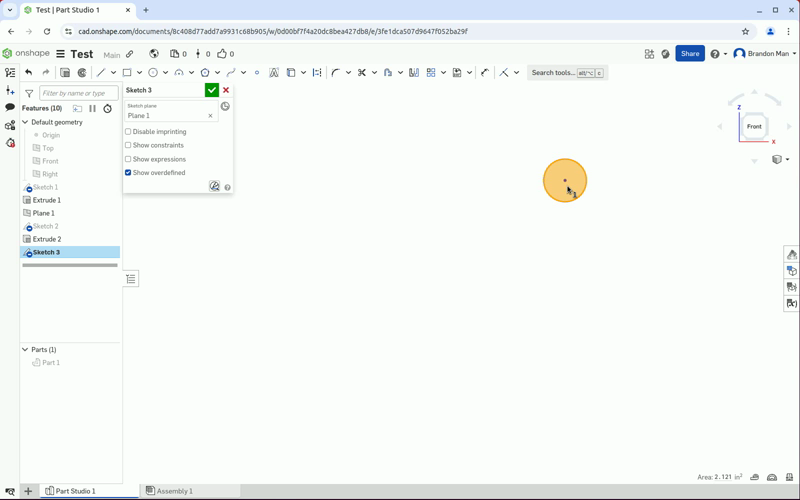
scroll(-6)
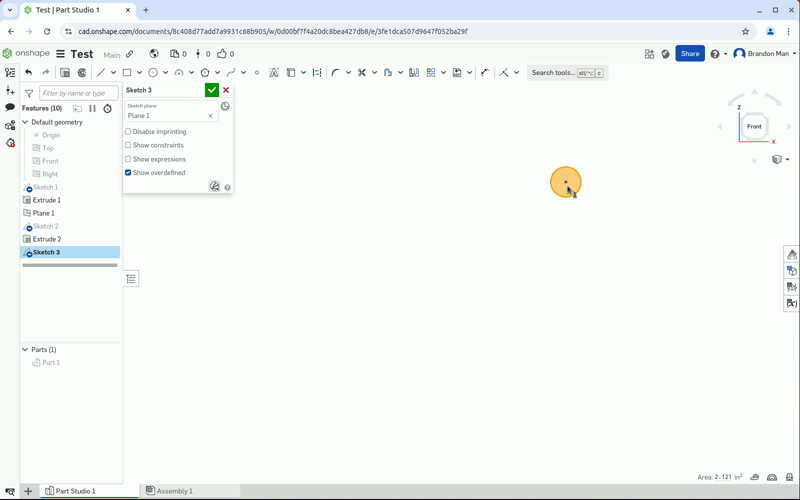
scroll(-6)
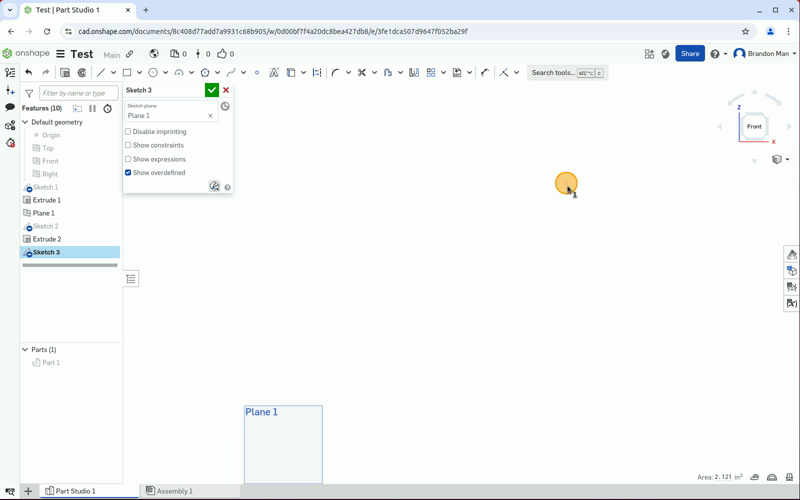
scroll(-6)
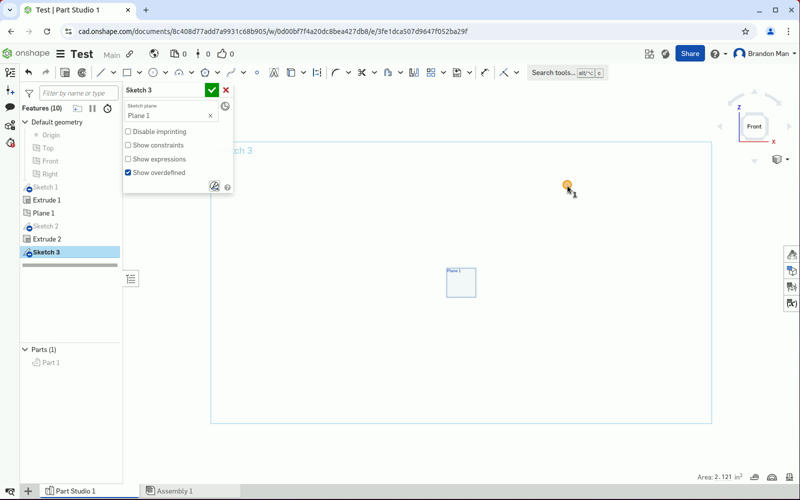
mouse_move(73, 352)
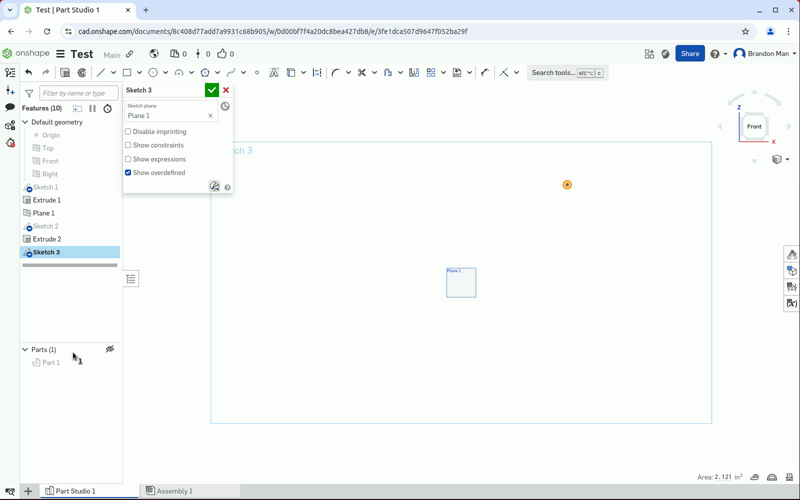
key(shift+y)
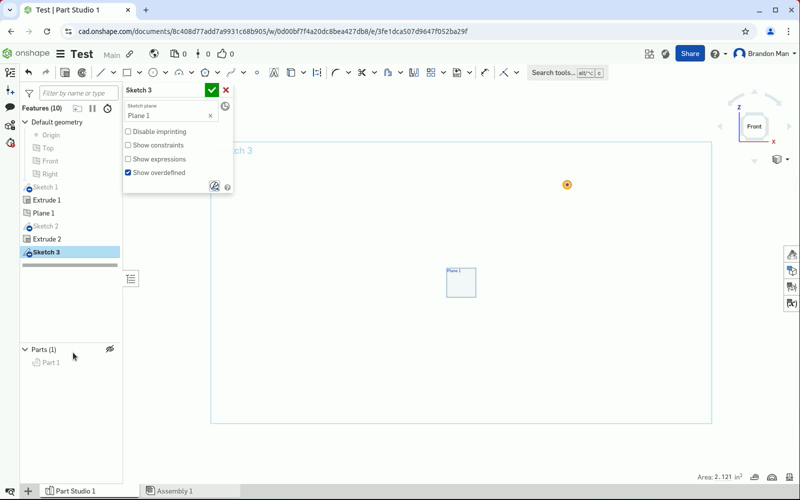
key(shift+e)
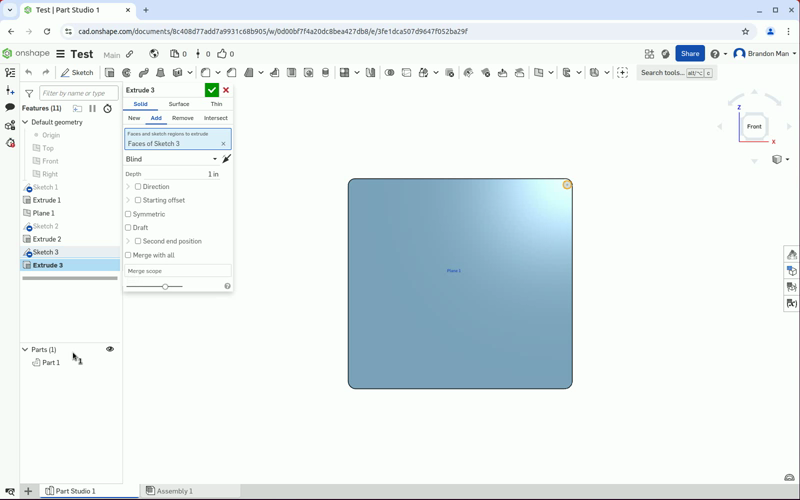
mouse_move(143, 106)
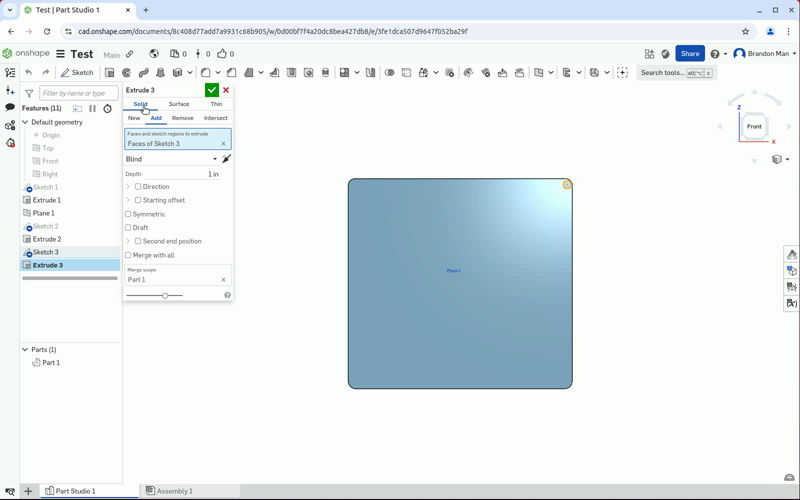
click(143, 106)
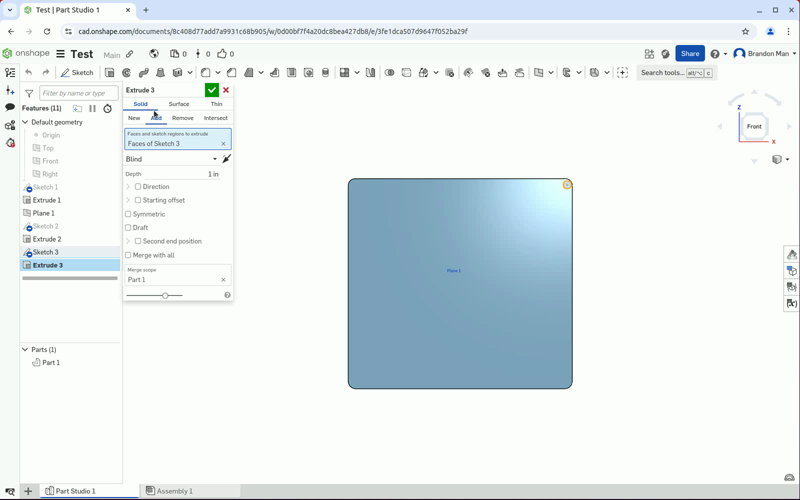
mouse_move(186, 120)
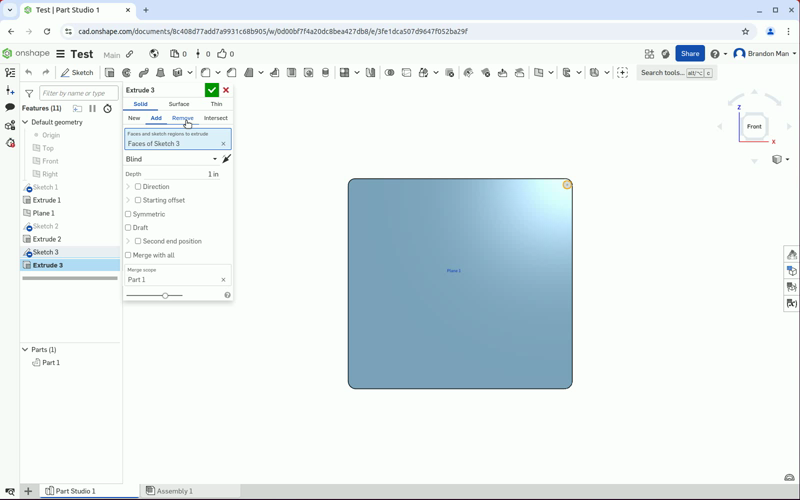
click(186, 120)
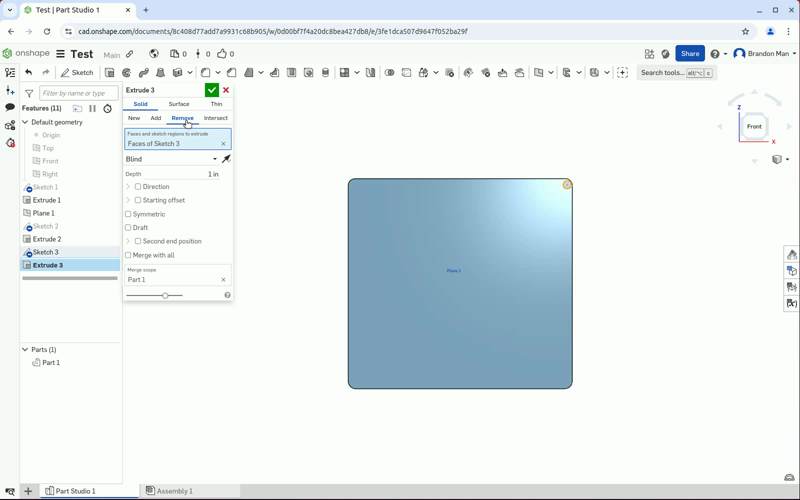
key(tab, 4)
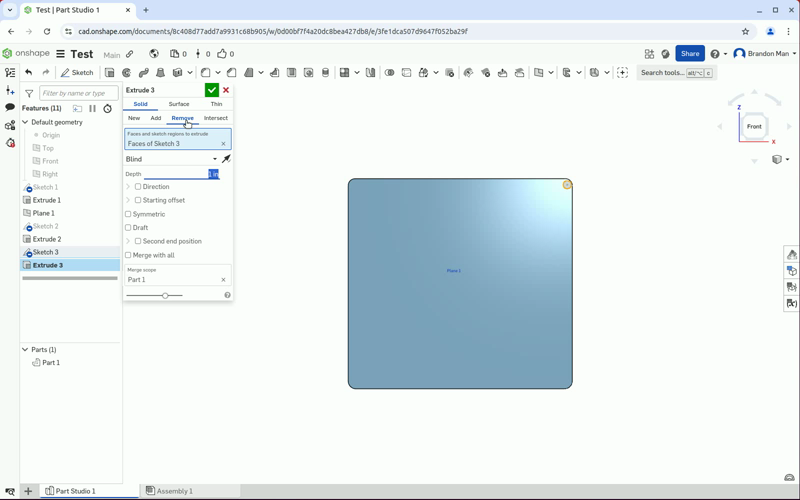
text(5.536)
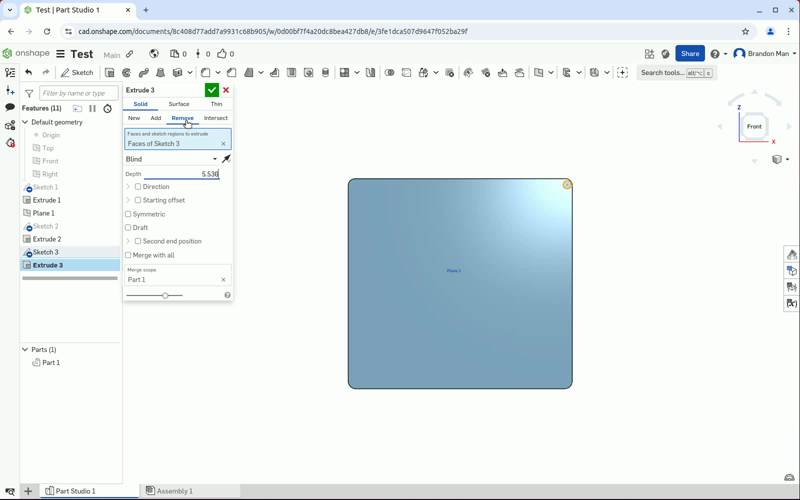
key(tab, 6)
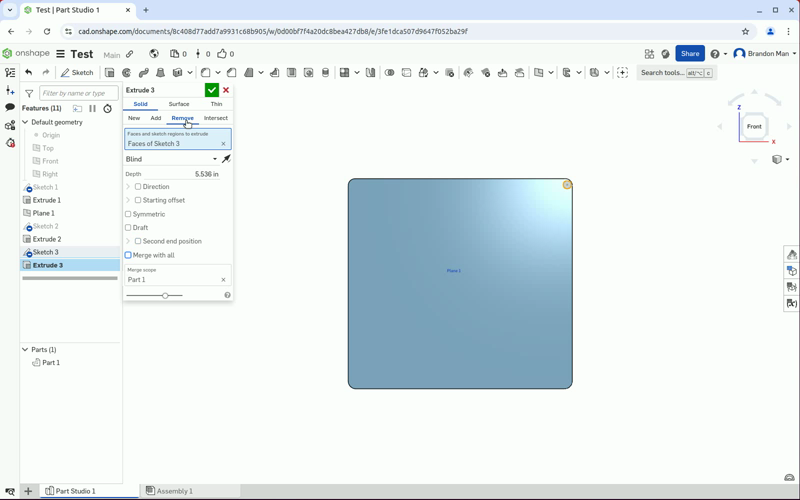
key(space)
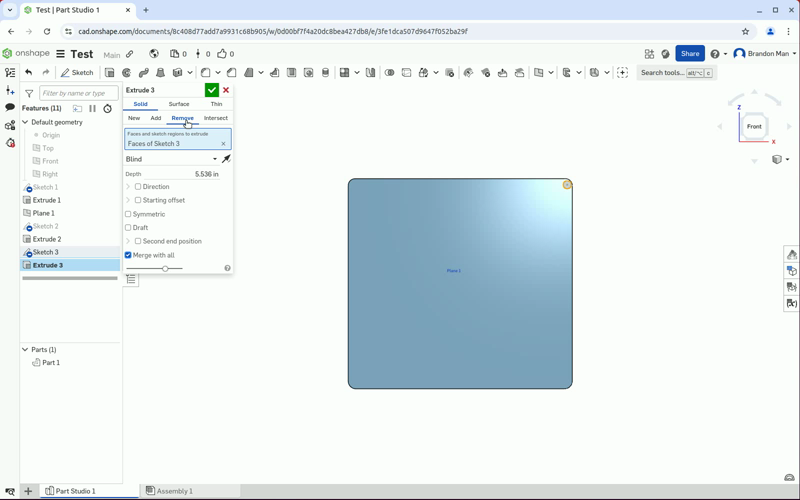
key(enter)
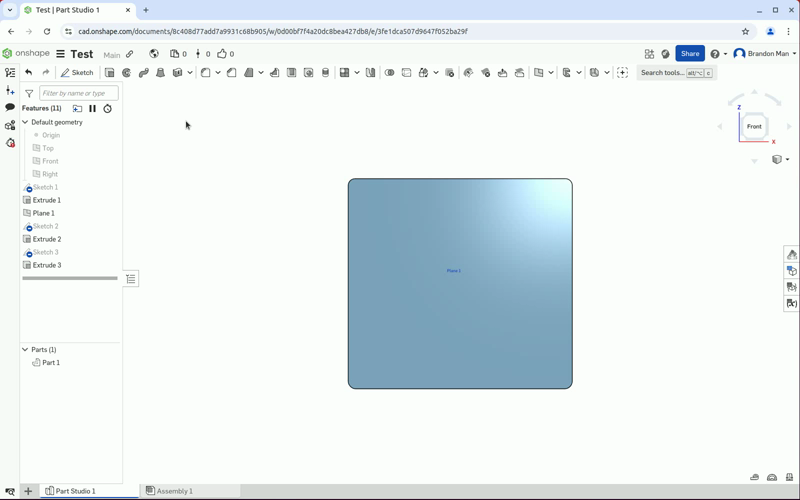
key(shift+h)
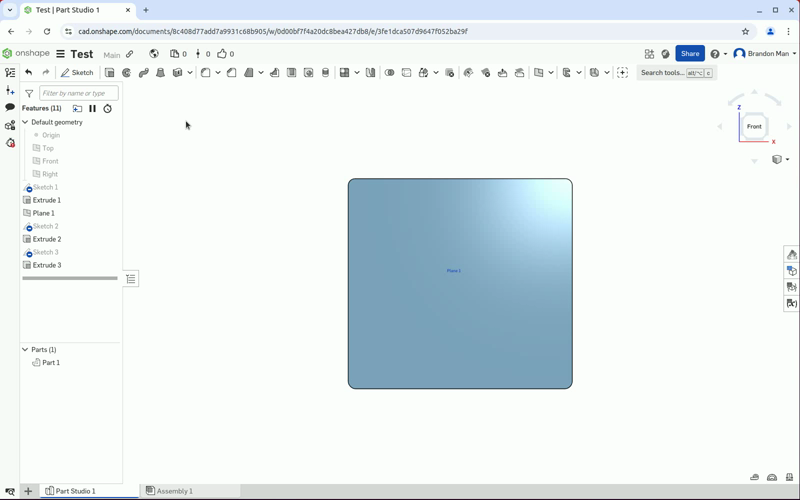
key(shift+h)
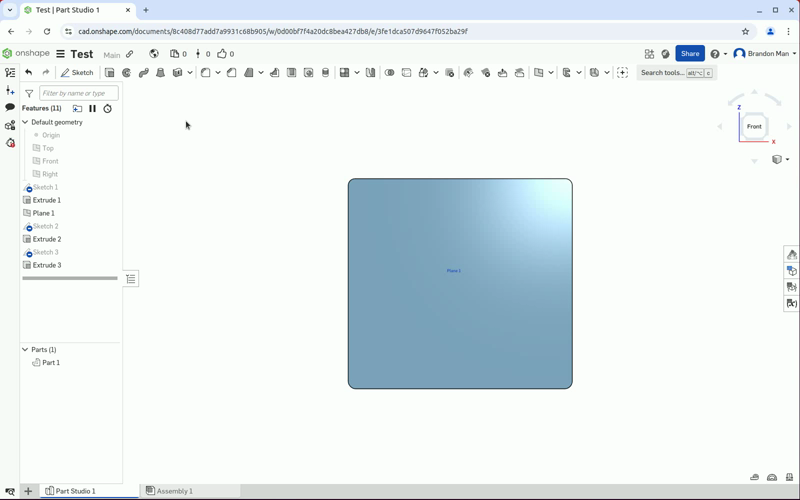
mouse_move(73, 189)
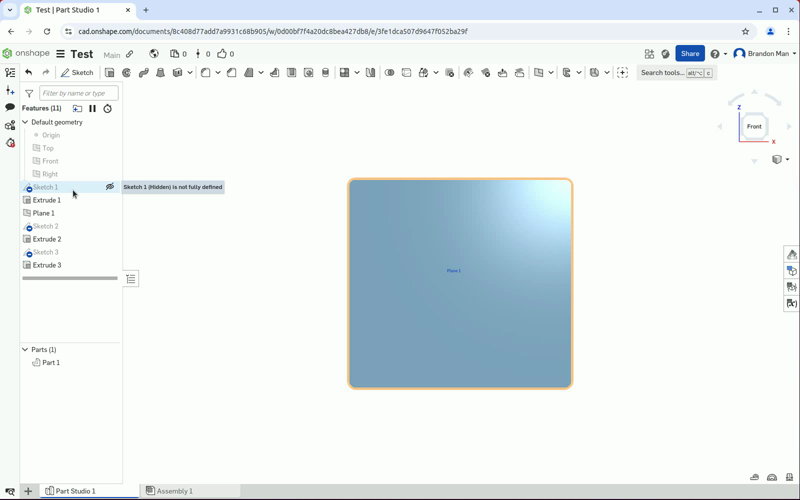
click(73, 189)
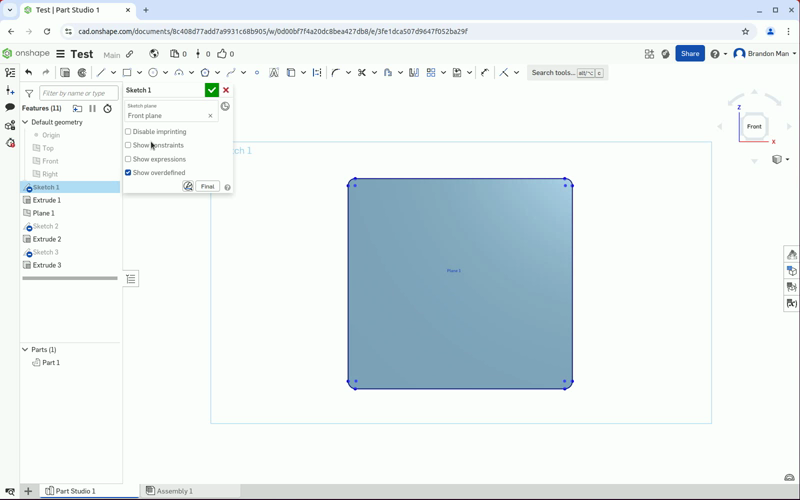
mouse_move(229, 92)
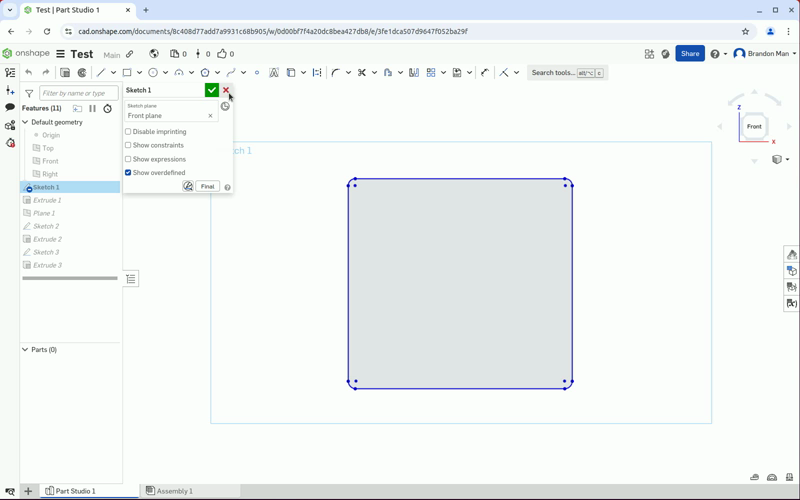
click(229, 92)
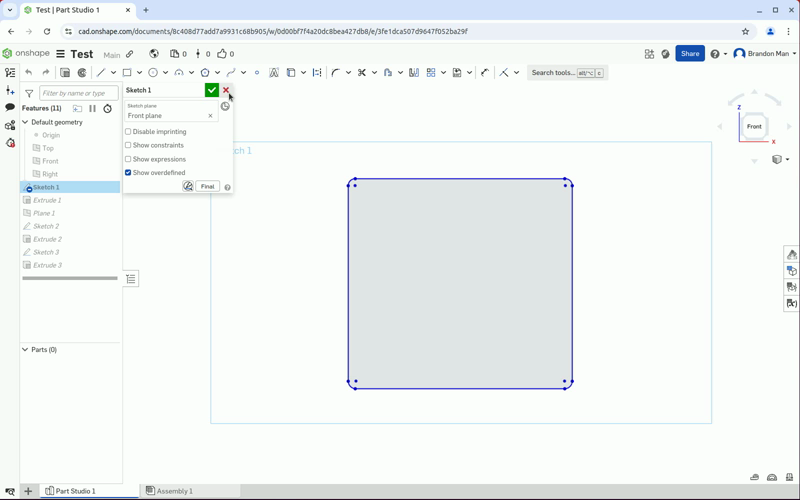
key(shift+s)
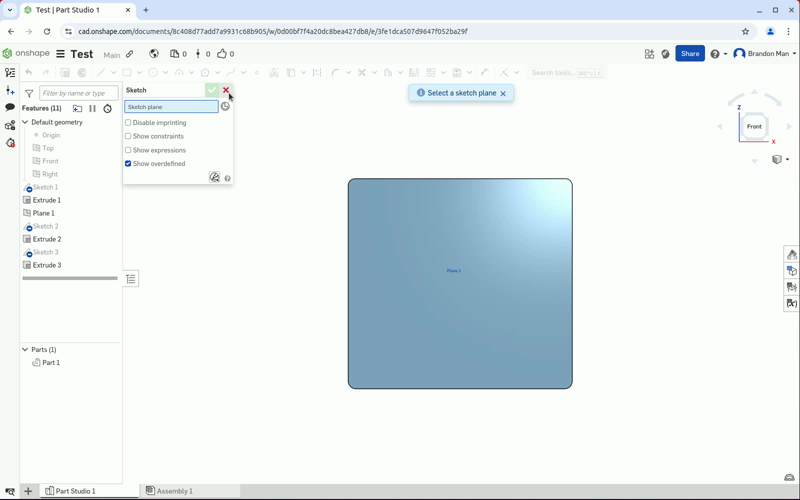
mouse_move(73, 215)
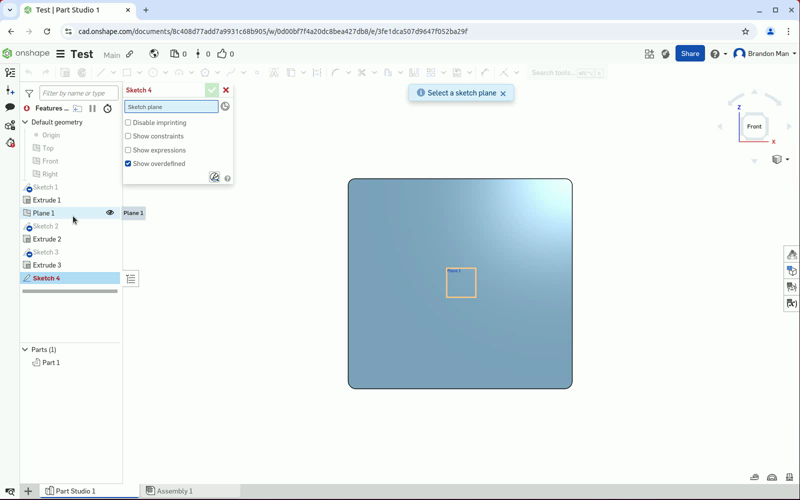
click(73, 215)
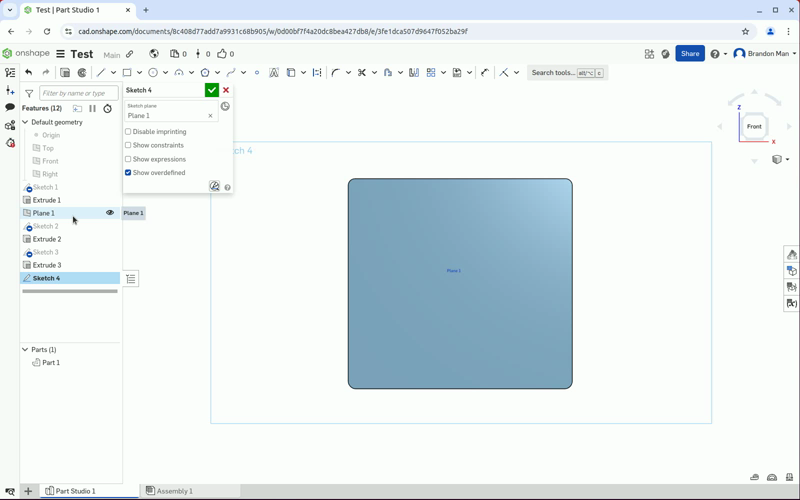
mouse_move(73, 352)
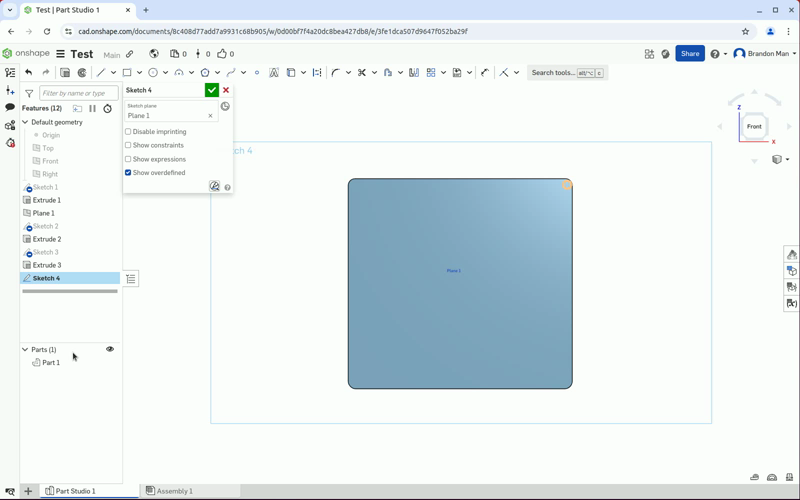
key(y)
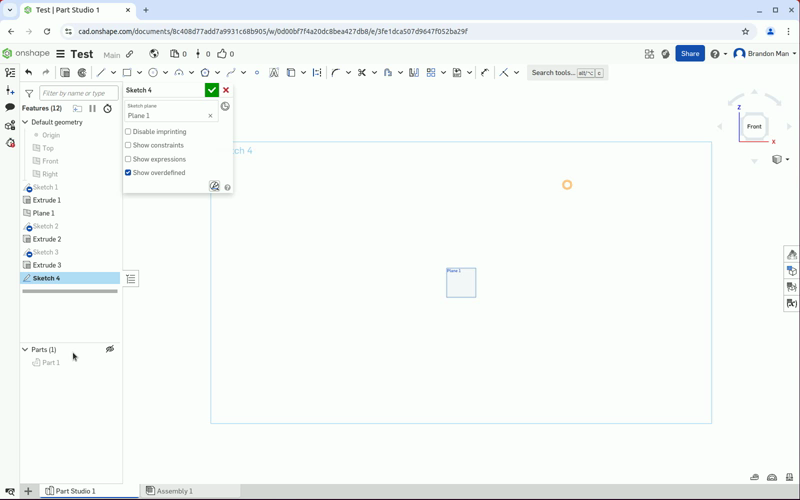
key(c)
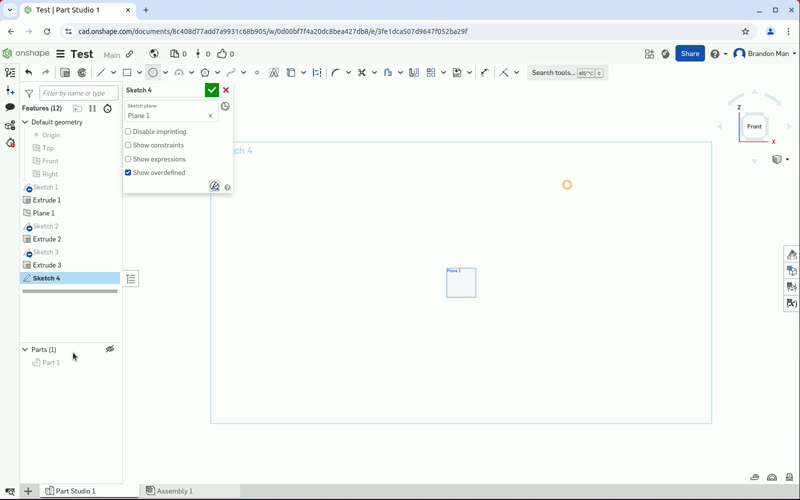
key_down(shift)
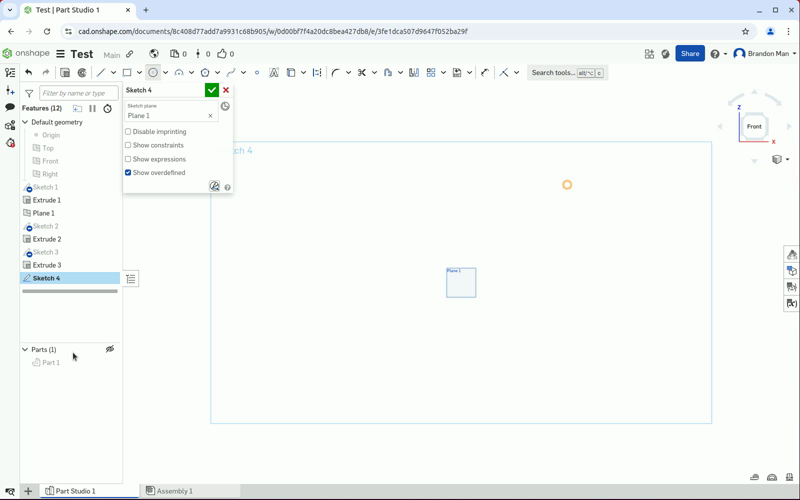
mouse_move(567, 381)
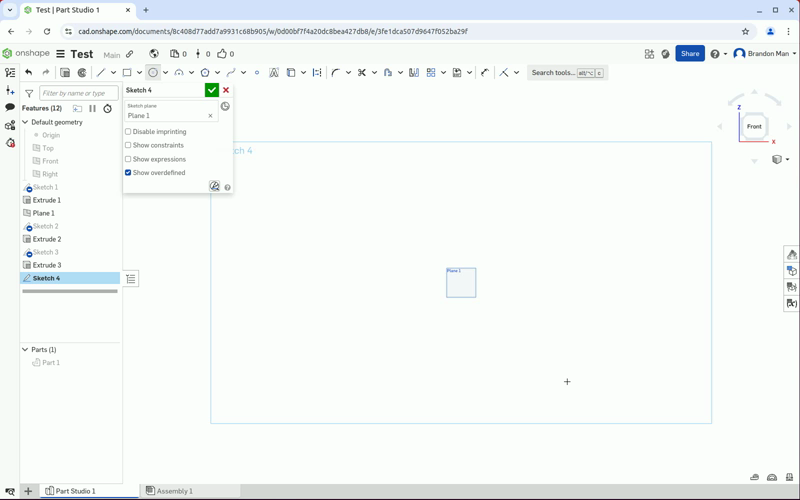
click(567, 381)
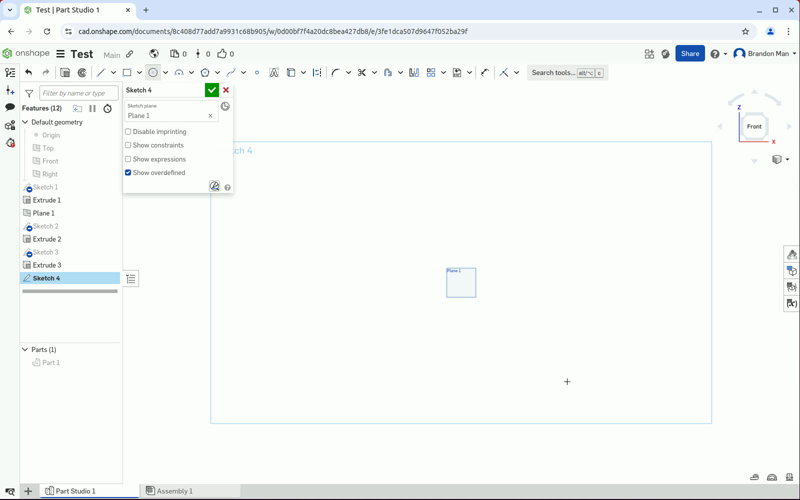
key_up(shift)
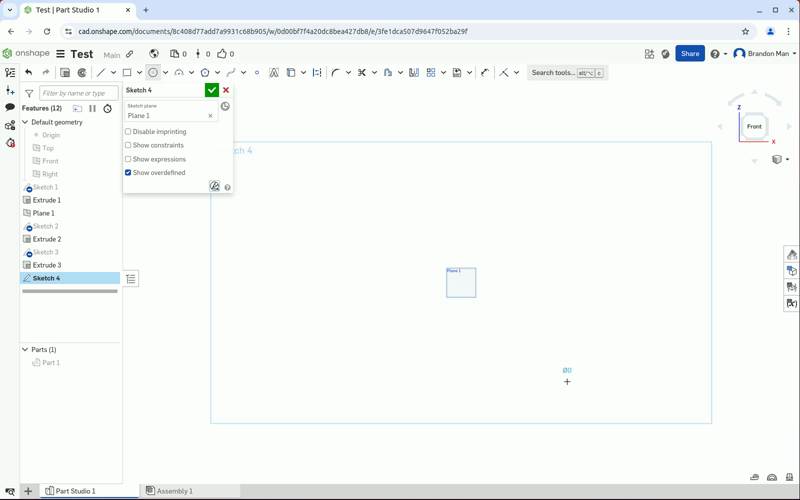
mouse_move(571, 381)
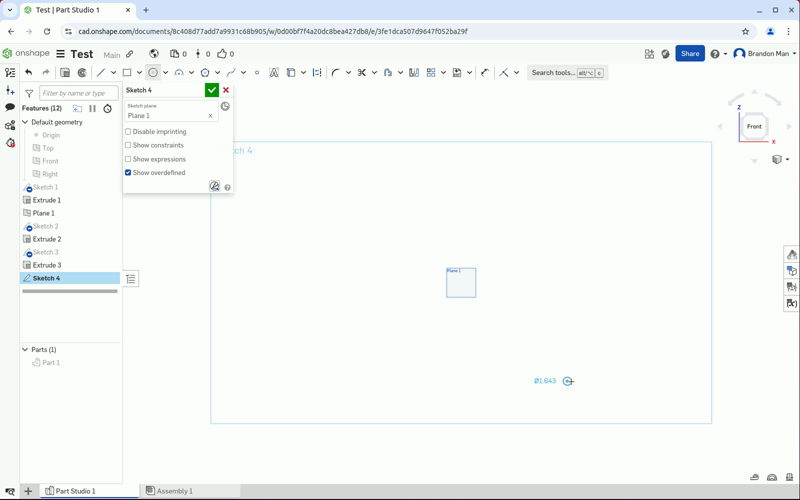
click(571, 381)
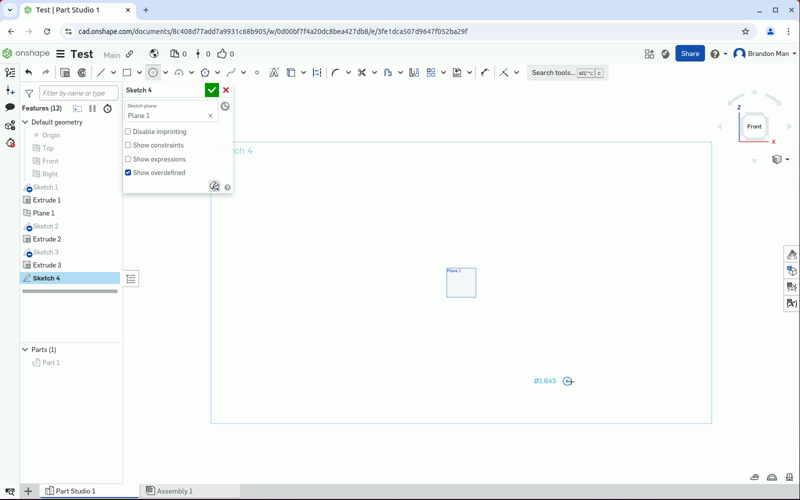
key(esc)
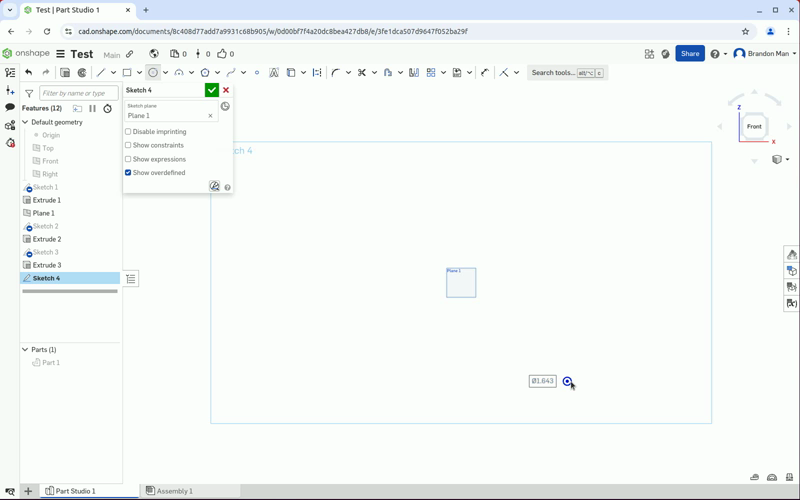
mouse_move(567, 379)
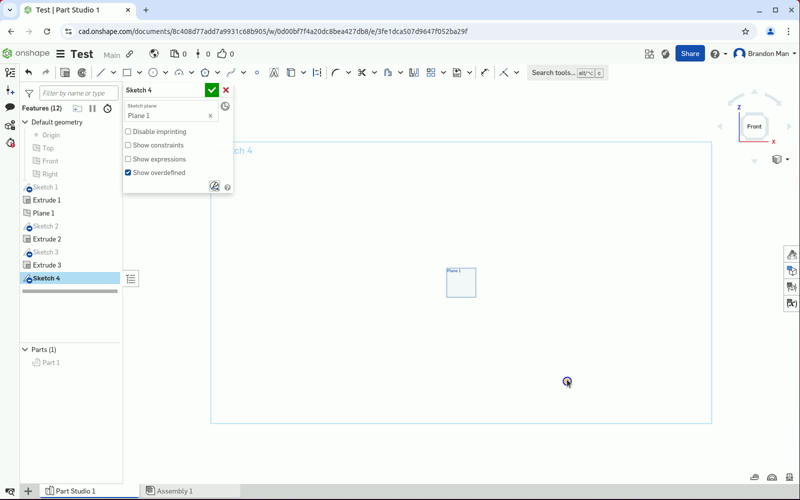
scroll(6)
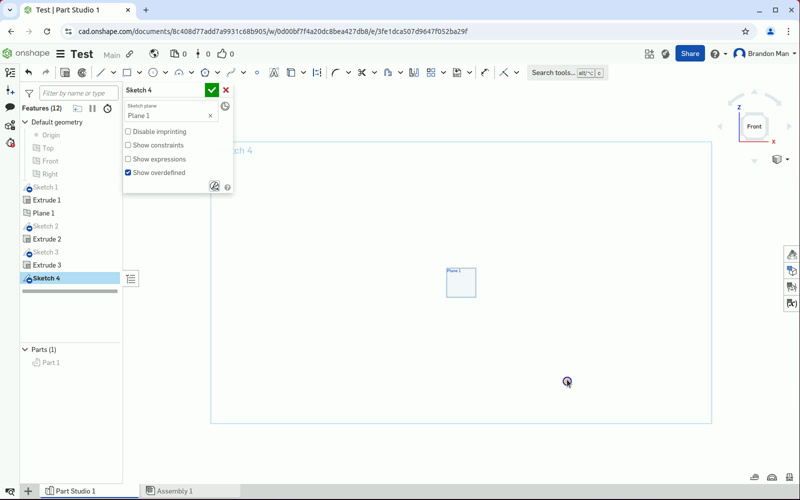
scroll(6)
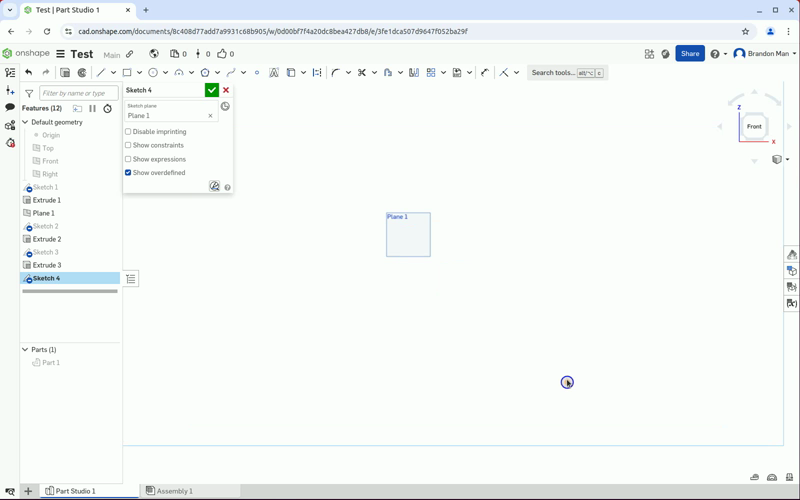
scroll(6)
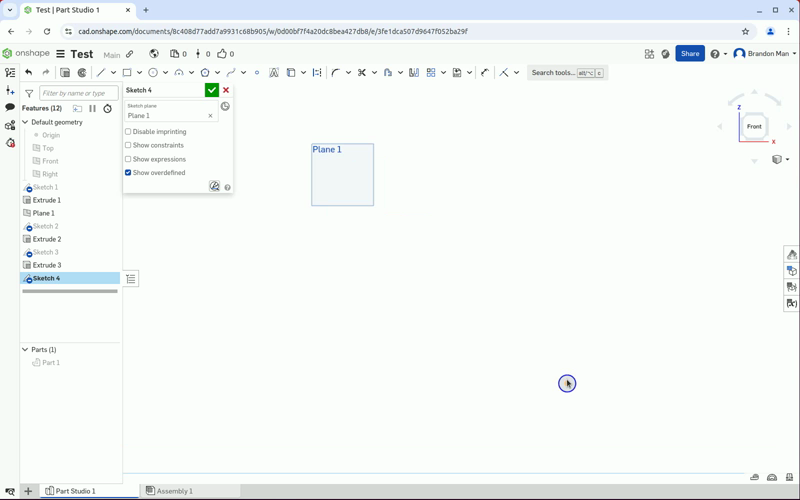
scroll(6)
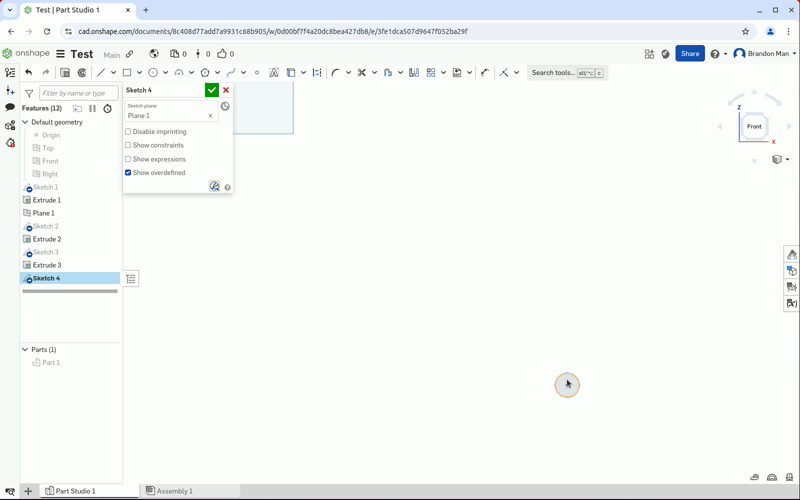
scroll(6)
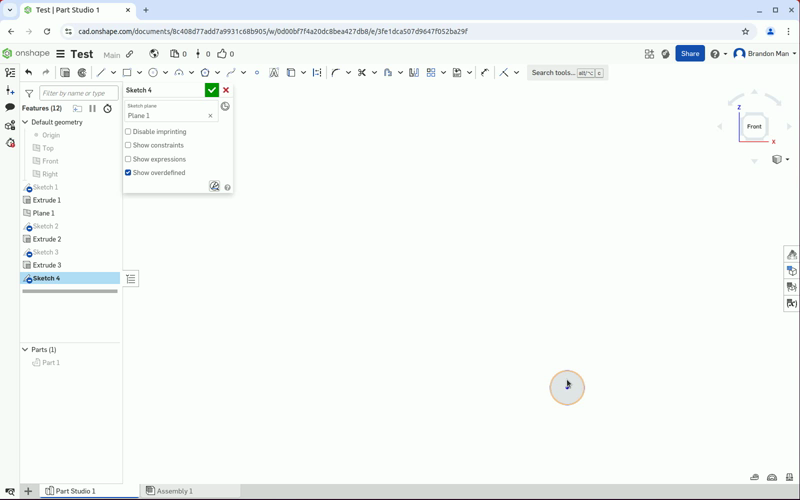
scroll(6)
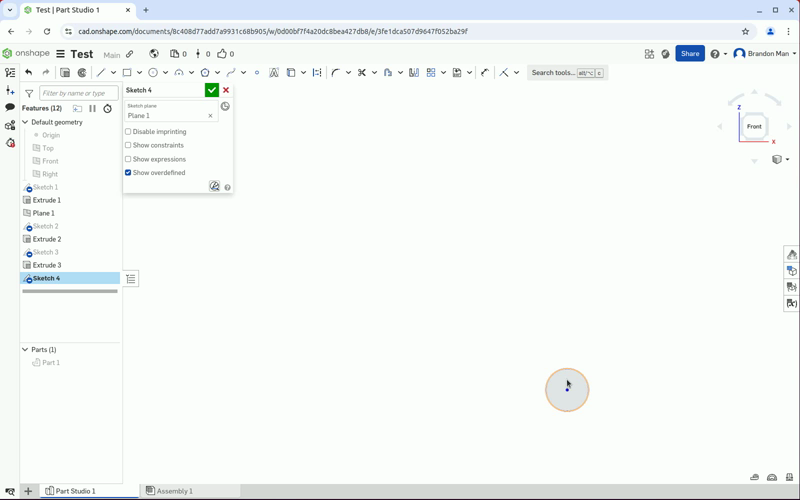
scroll(6)
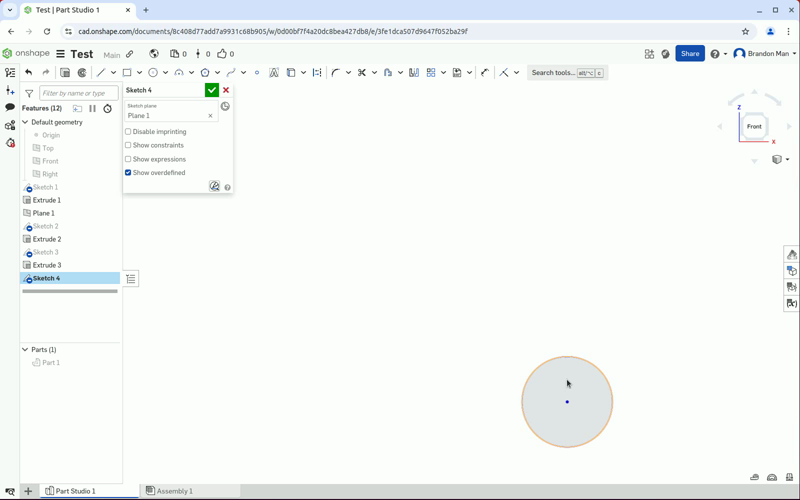
click(567, 379)
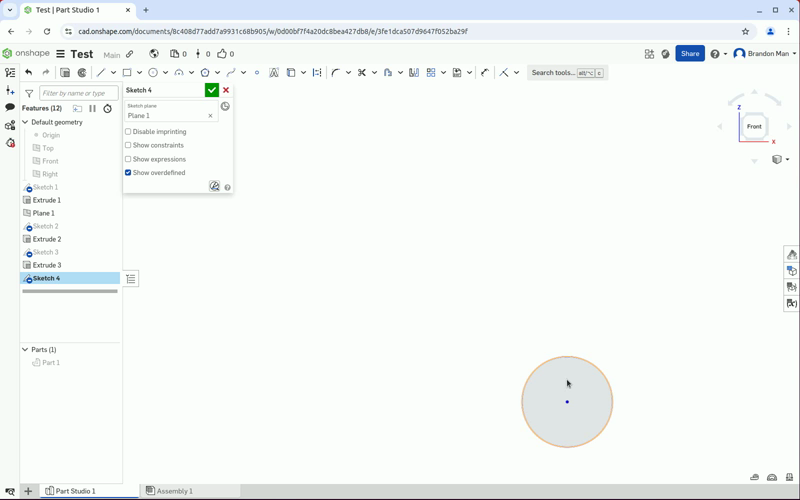
scroll(-6)
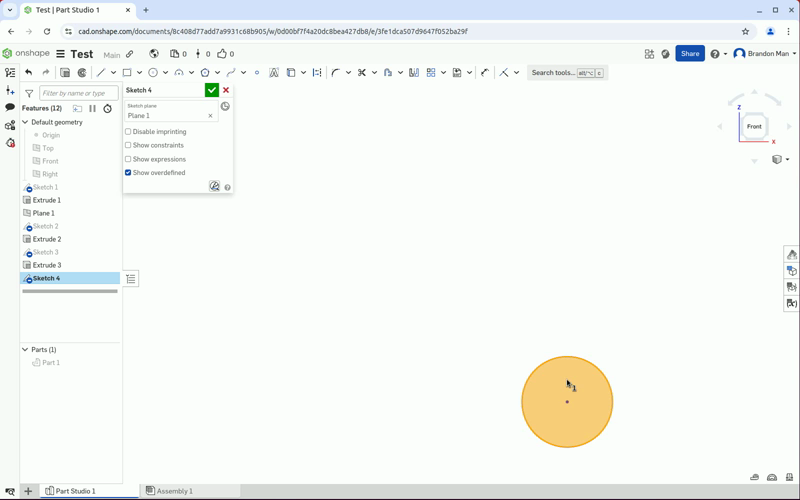
scroll(-6)
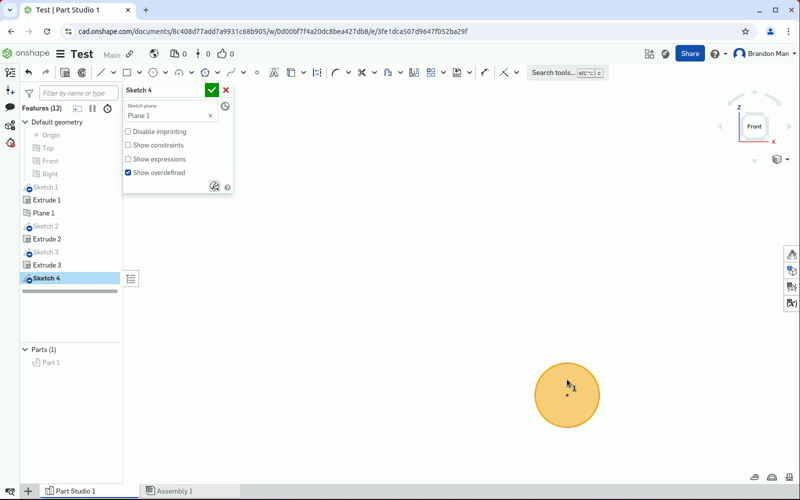
scroll(-6)
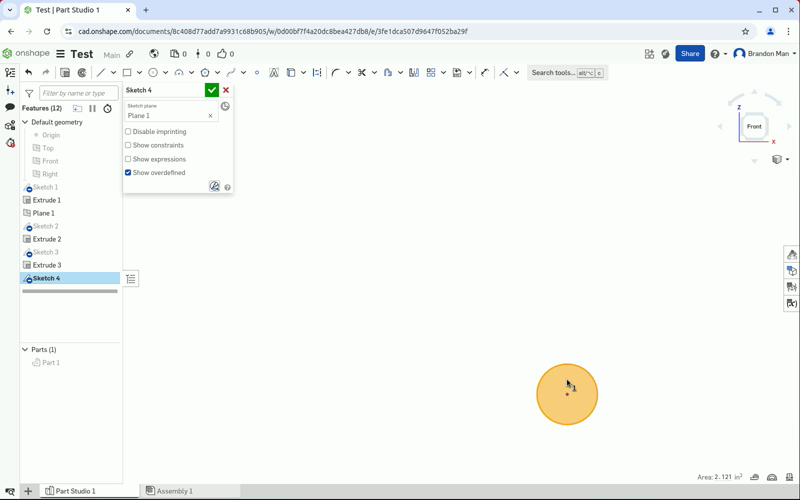
scroll(-6)
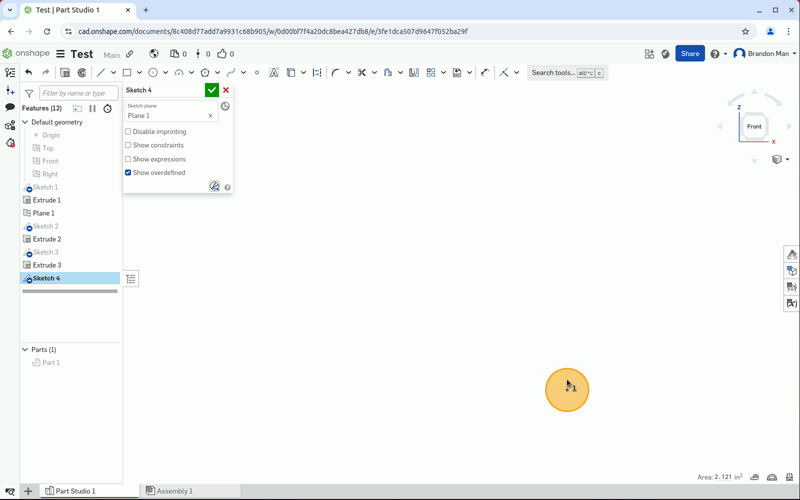
scroll(-6)
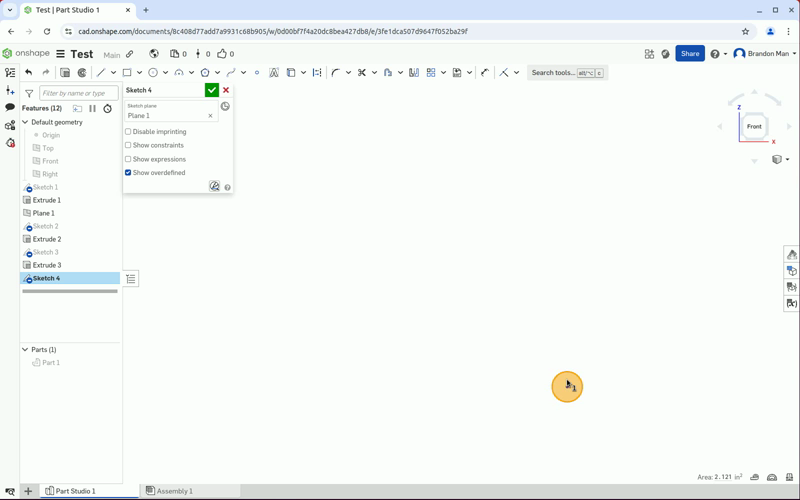
scroll(-6)
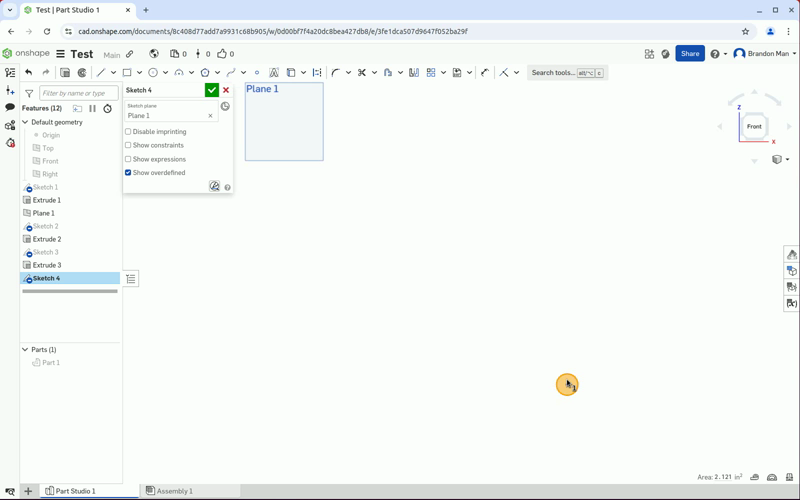
scroll(-6)
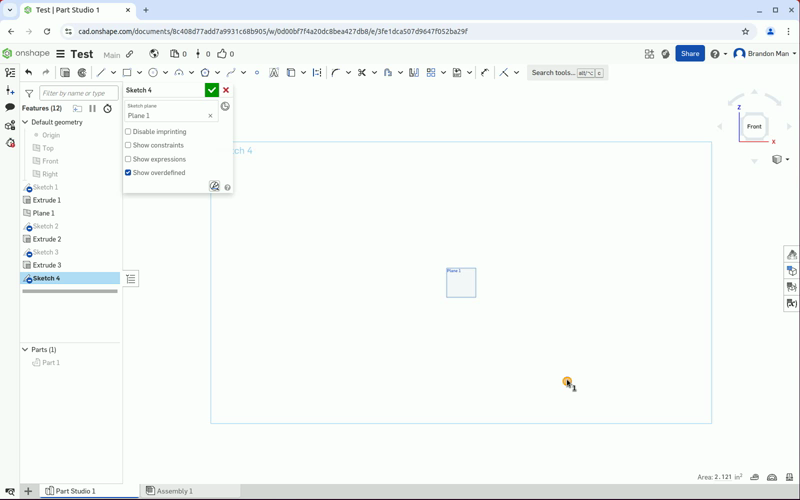
mouse_move(73, 352)
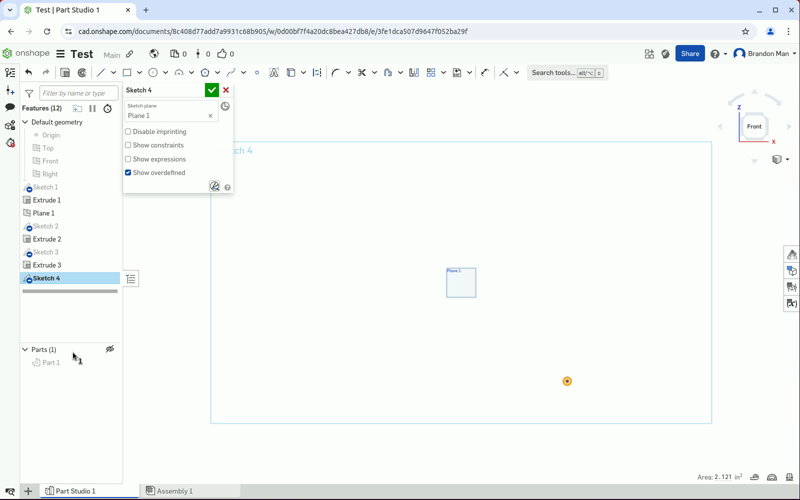
key(shift+y)
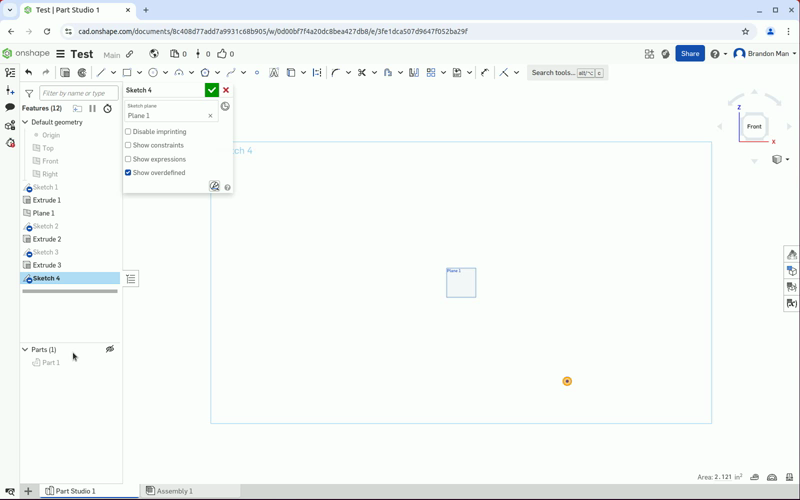
key(shift+e)
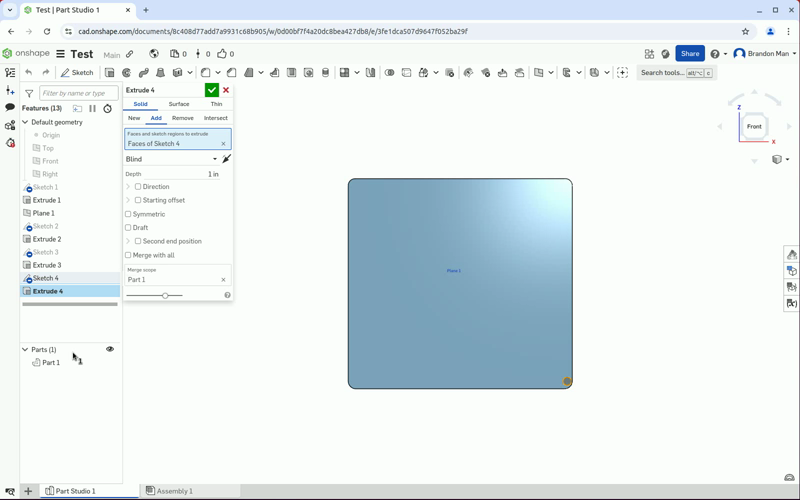
mouse_move(143, 106)
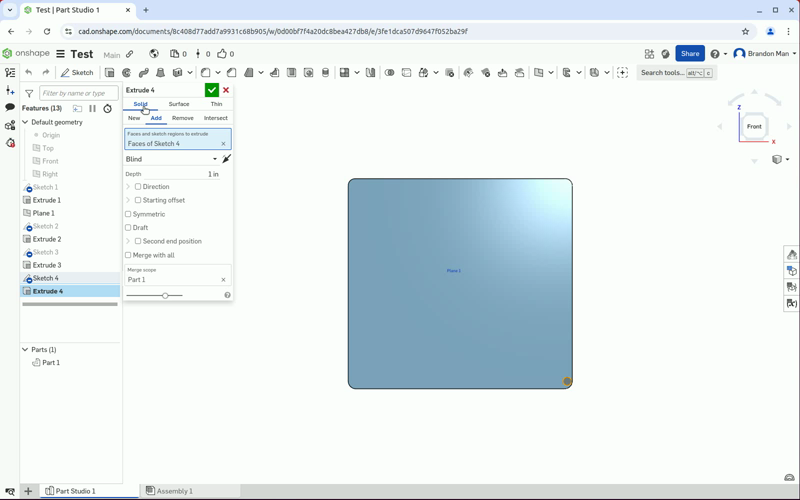
click(143, 106)
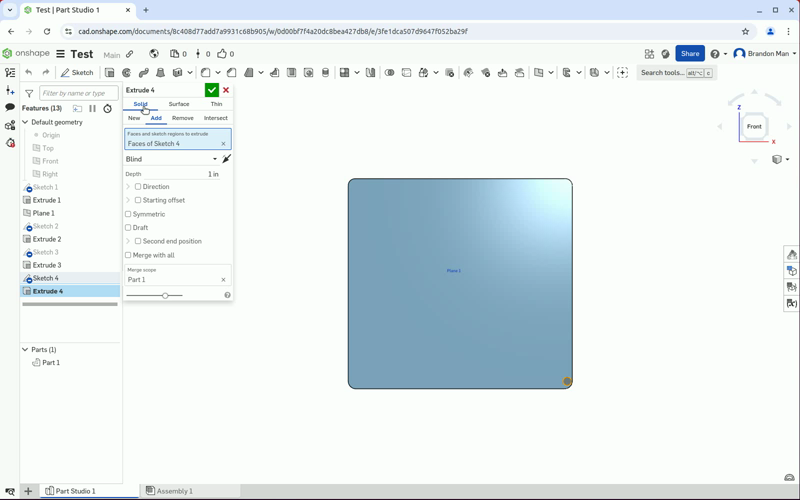
mouse_move(186, 120)
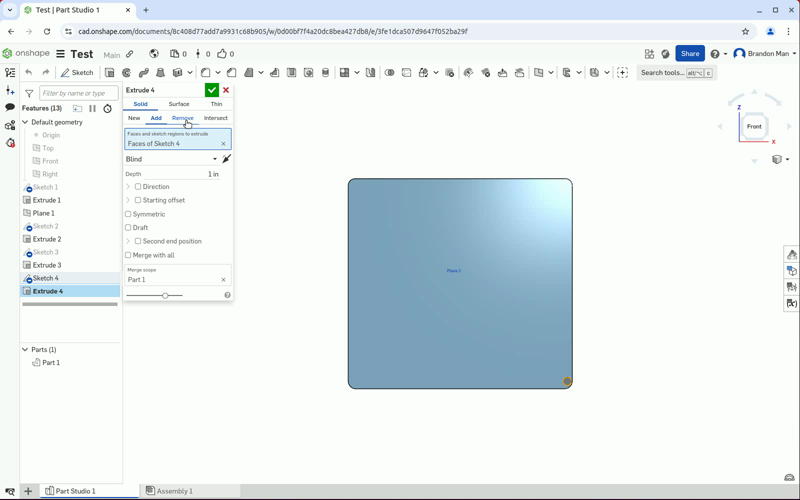
click(186, 120)
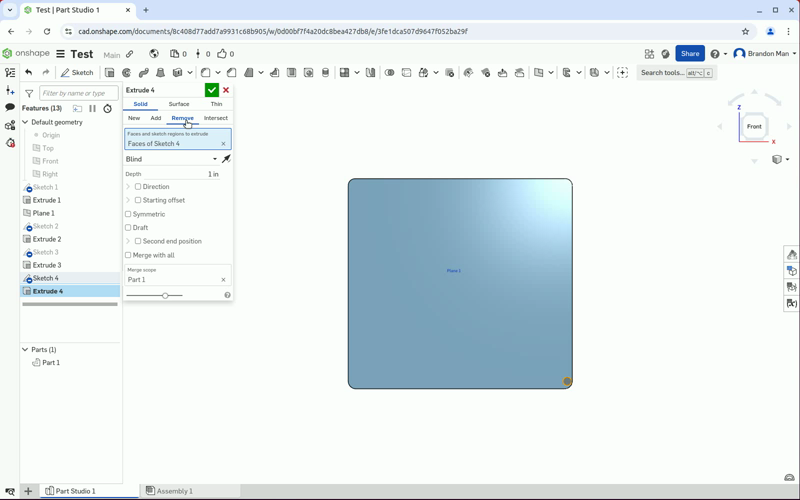
key(tab, 4)
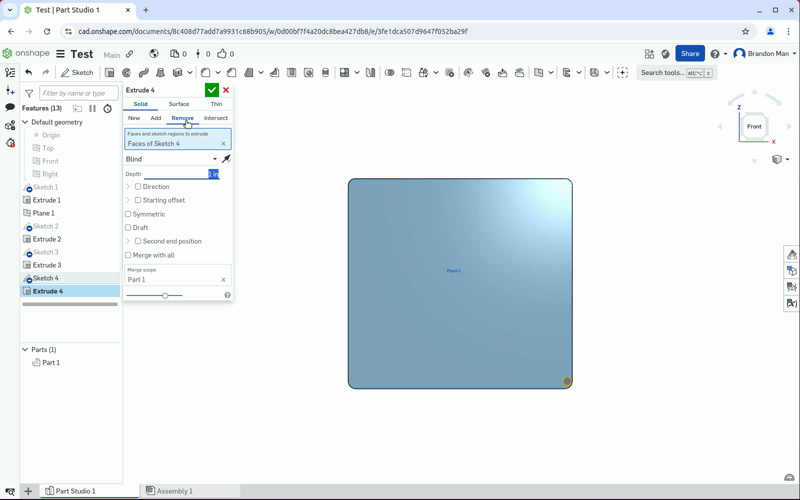
text(5.536)
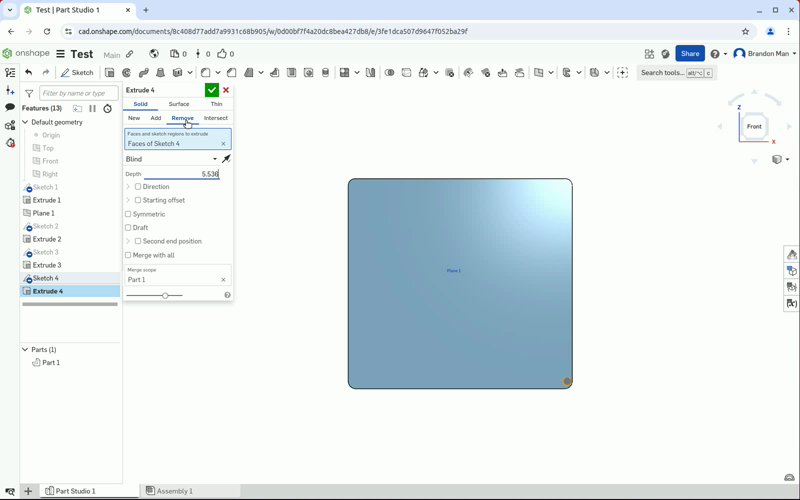
key(tab, 6)
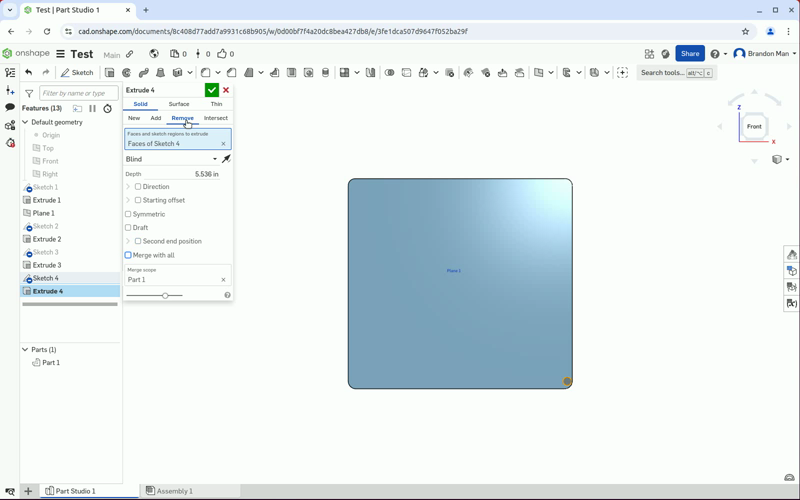
key(space)
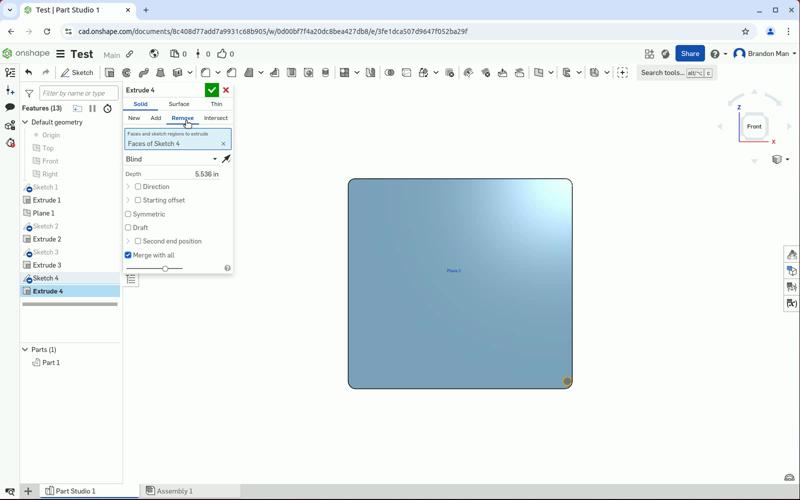
key(enter)
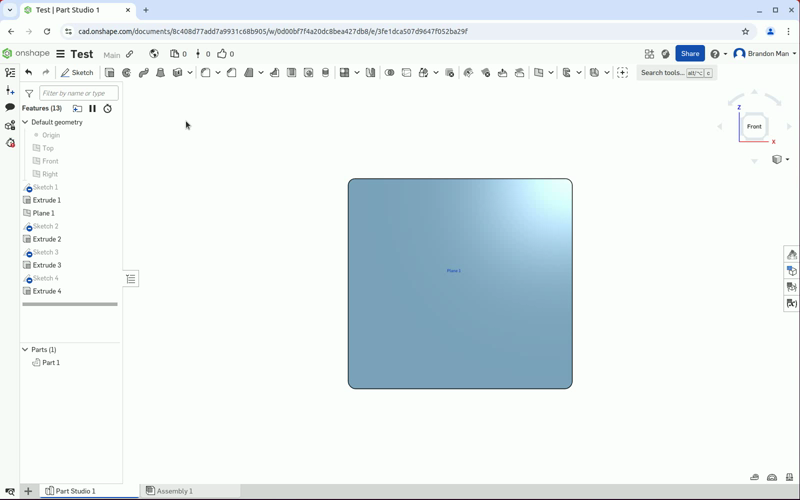
key(shift+h)
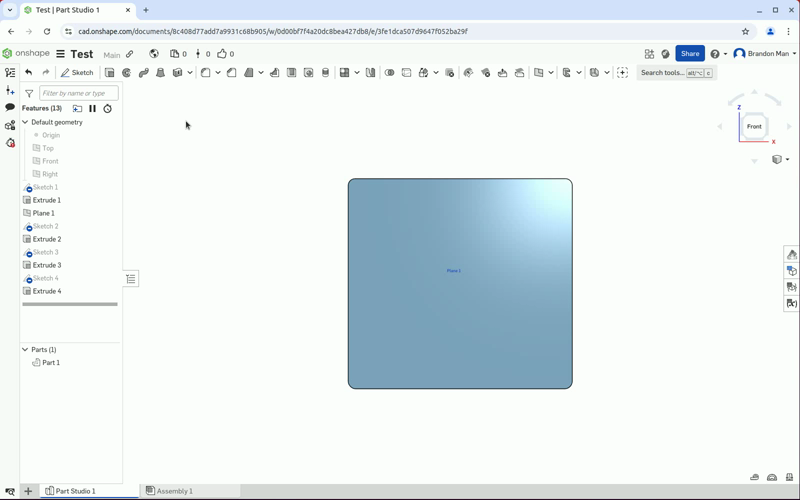
key(shift+h)
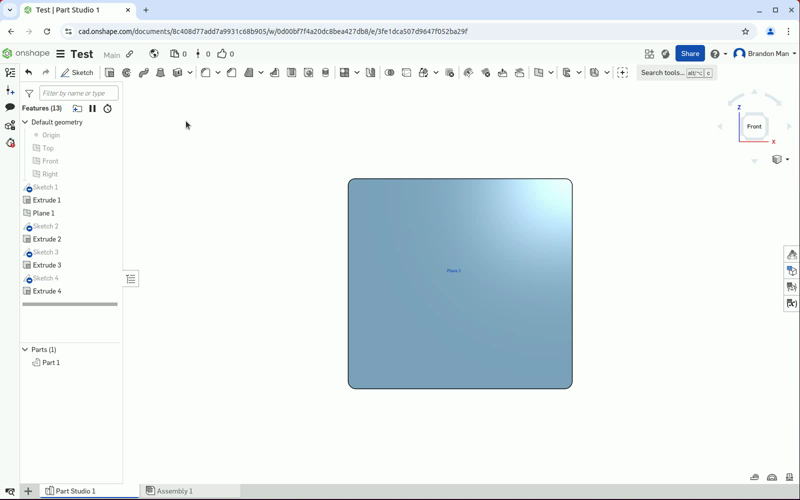
mouse_move(73, 189)
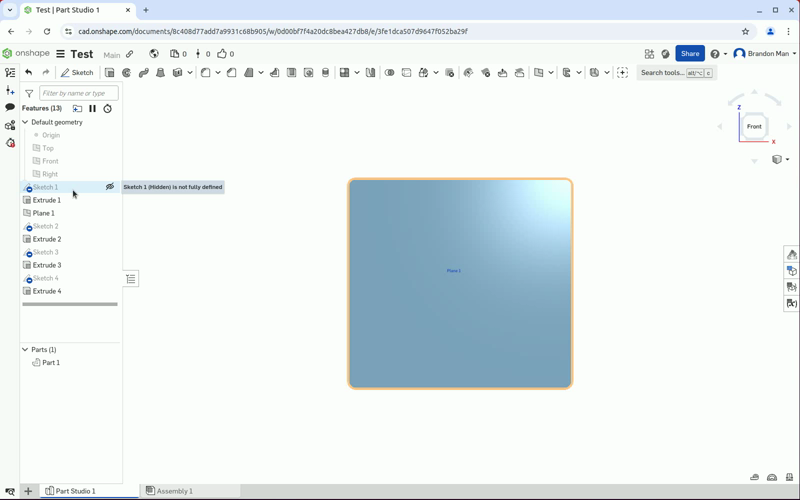
click(73, 189)
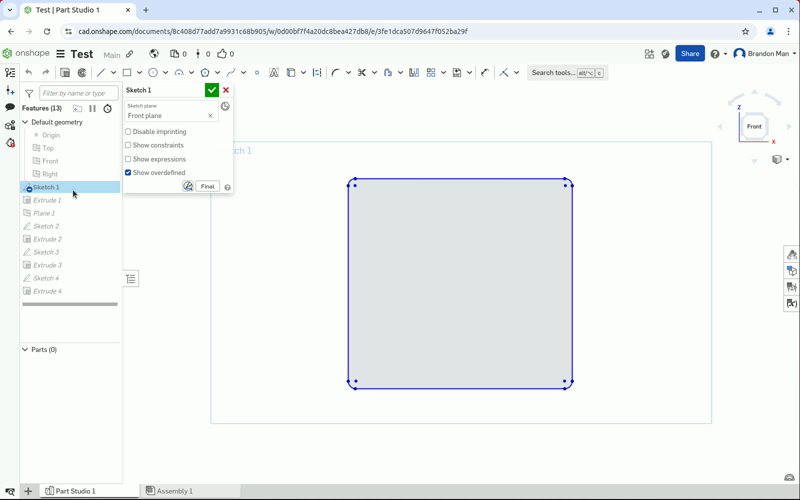
mouse_move(229, 92)
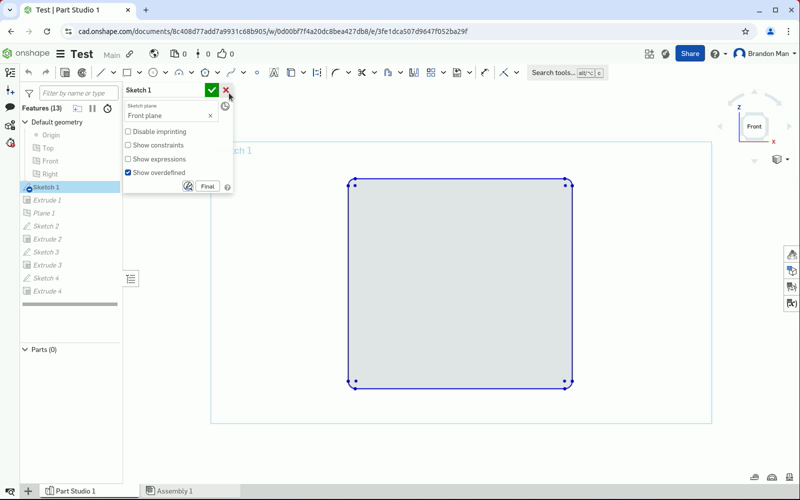
click(229, 92)
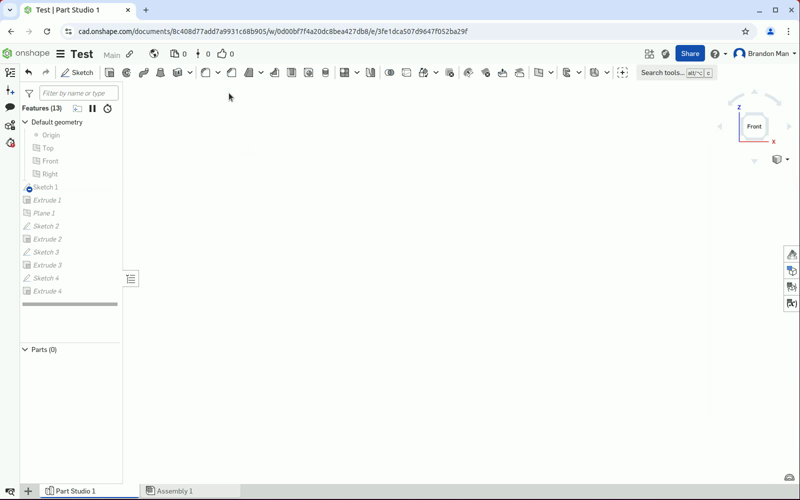
key(shift+s)
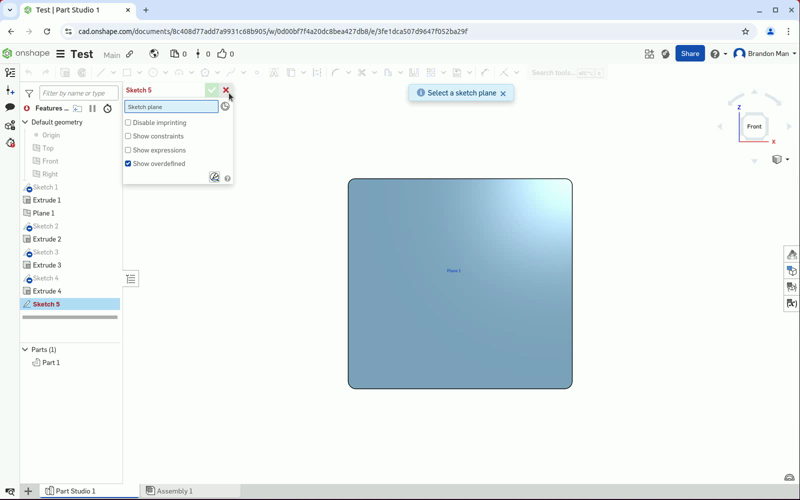
mouse_move(73, 215)
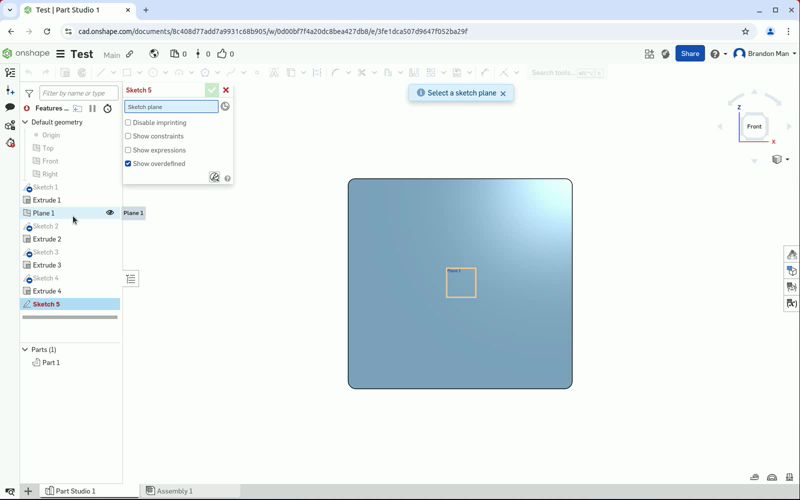
click(73, 215)
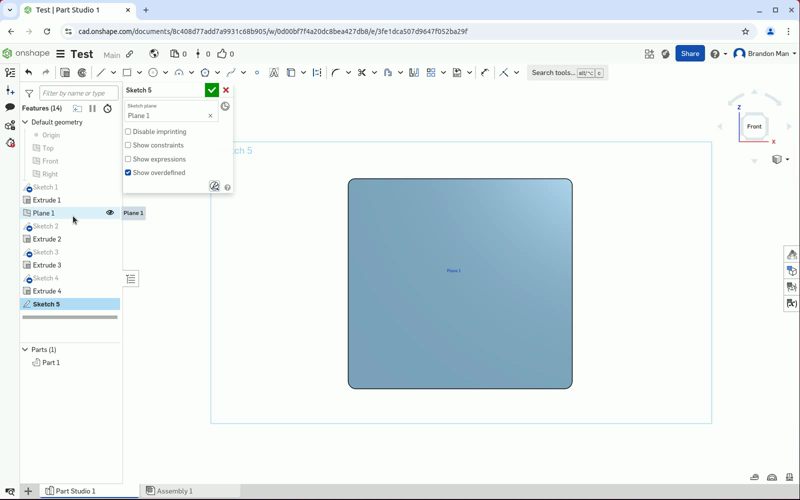
mouse_move(73, 352)
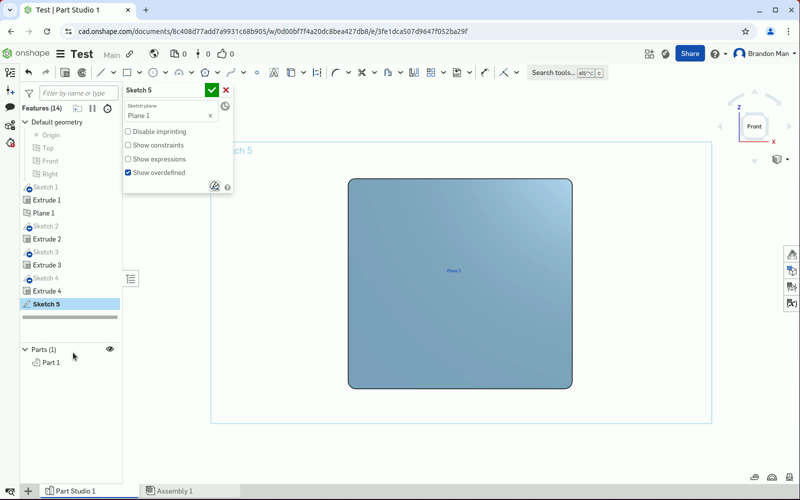
key(y)
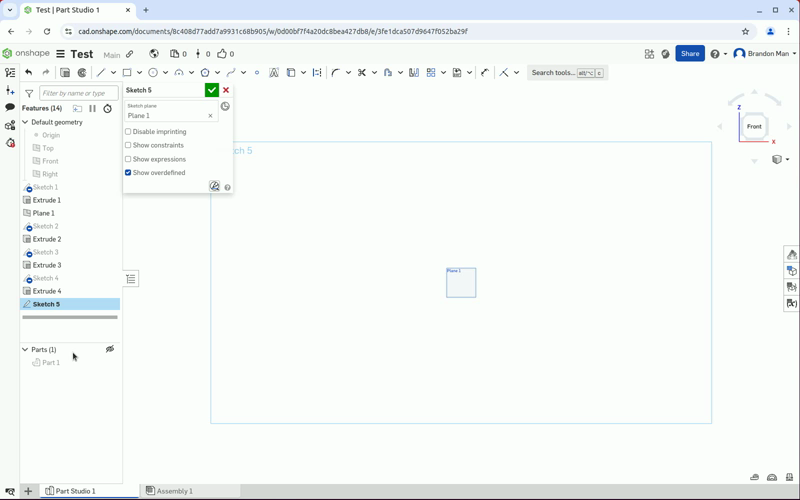
key(c)
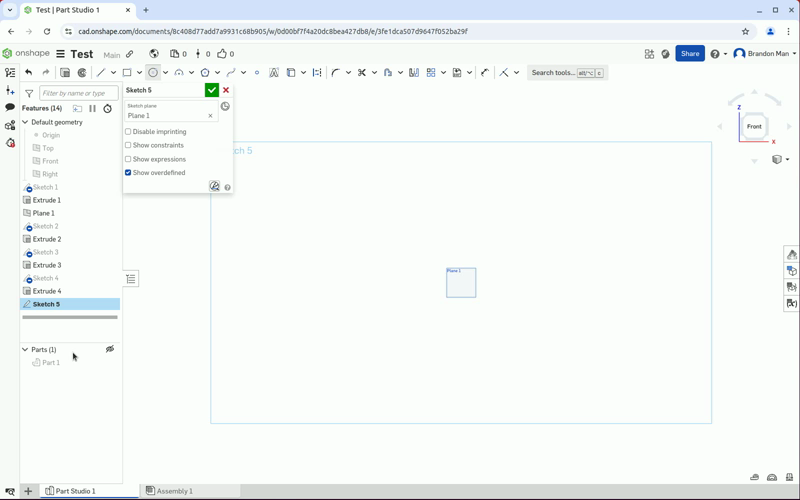
key_down(shift)
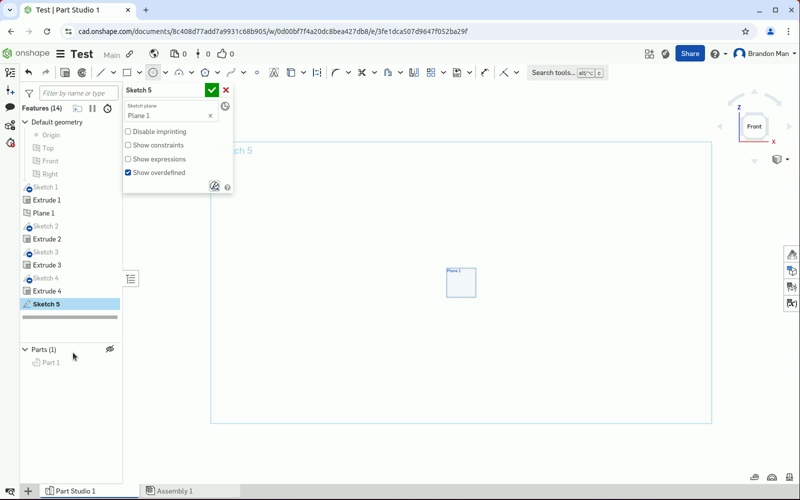
mouse_move(355, 381)
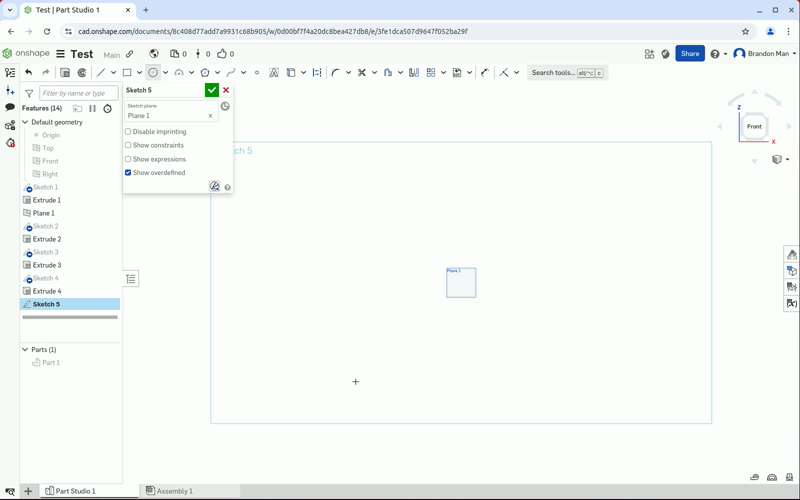
click(355, 381)
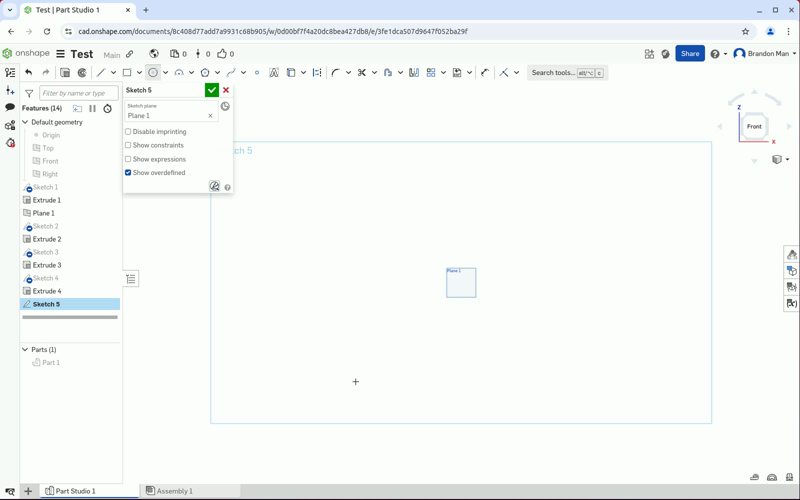
key_up(shift)
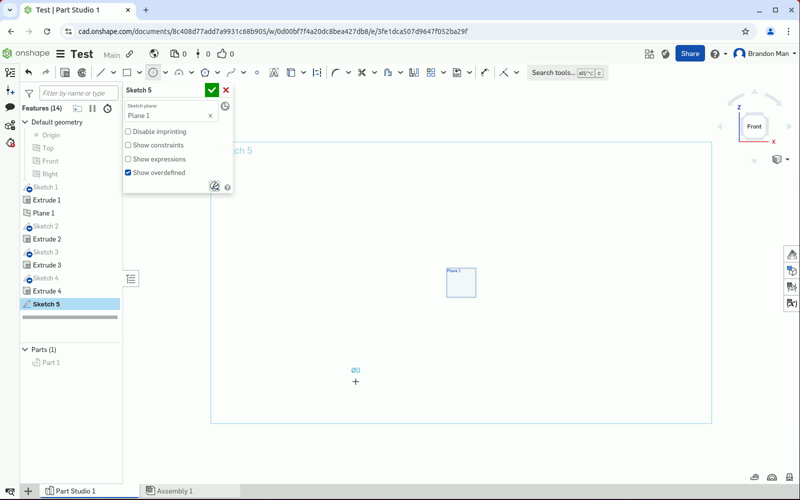
mouse_move(359, 381)
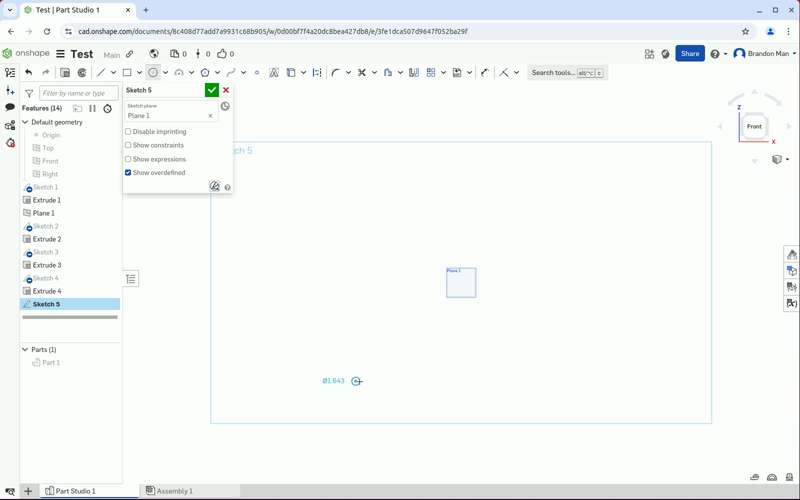
click(359, 381)
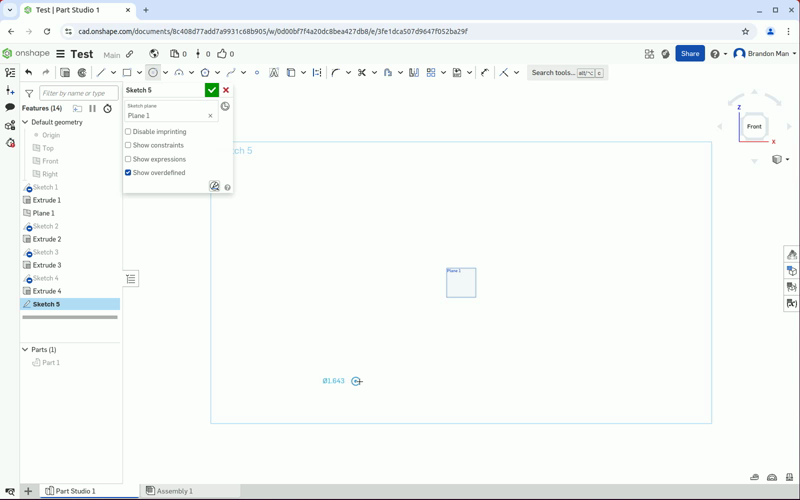
key(esc)
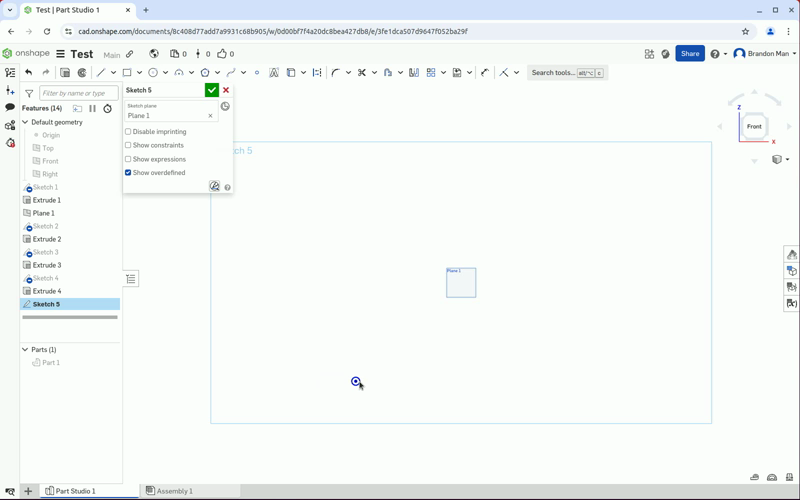
mouse_move(354, 377)
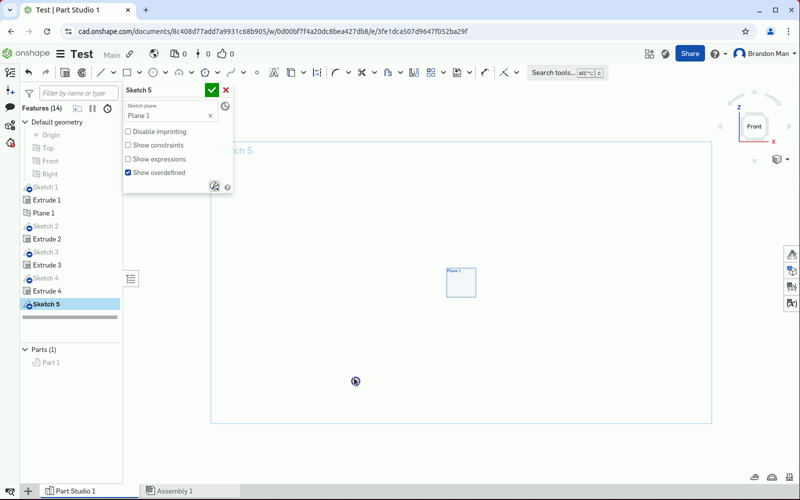
scroll(6)
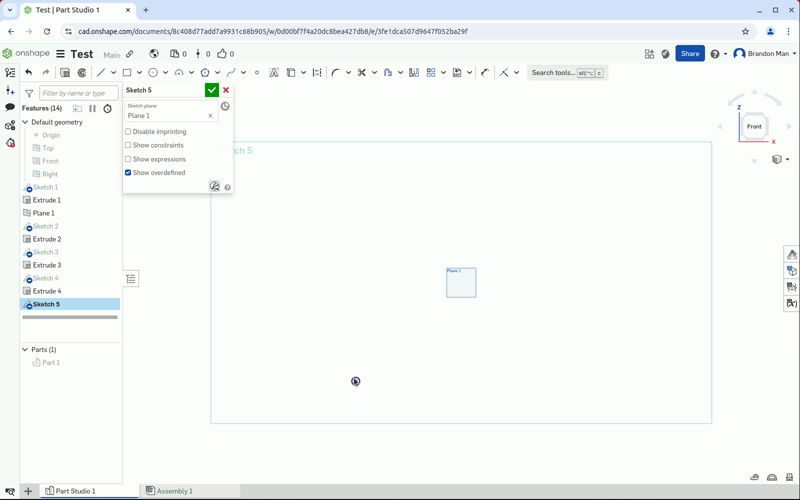
scroll(6)
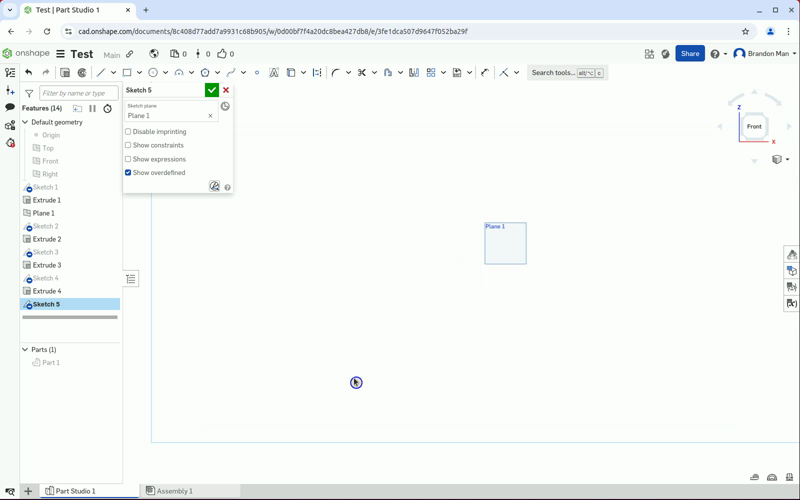
scroll(6)
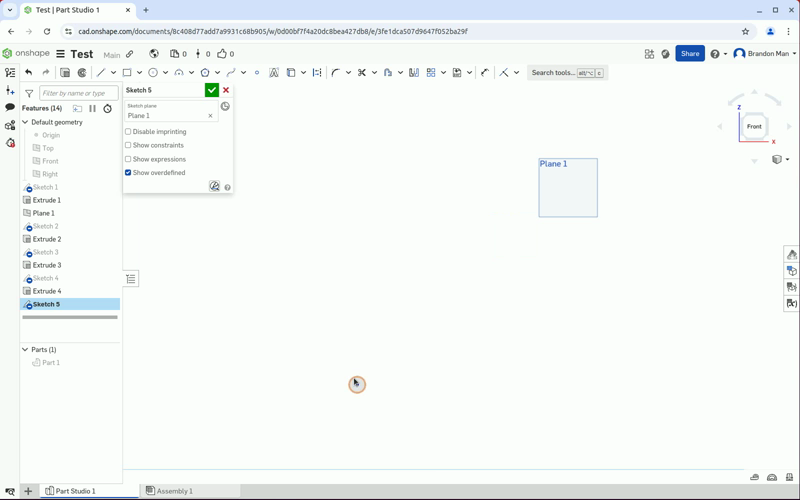
scroll(6)
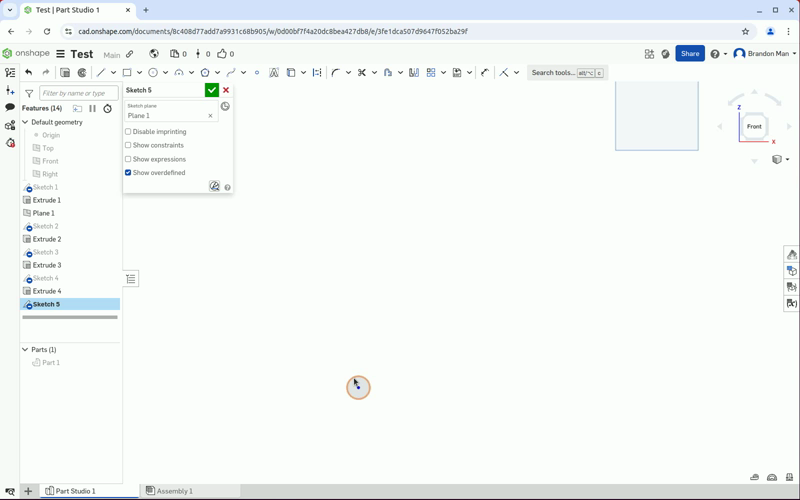
scroll(6)
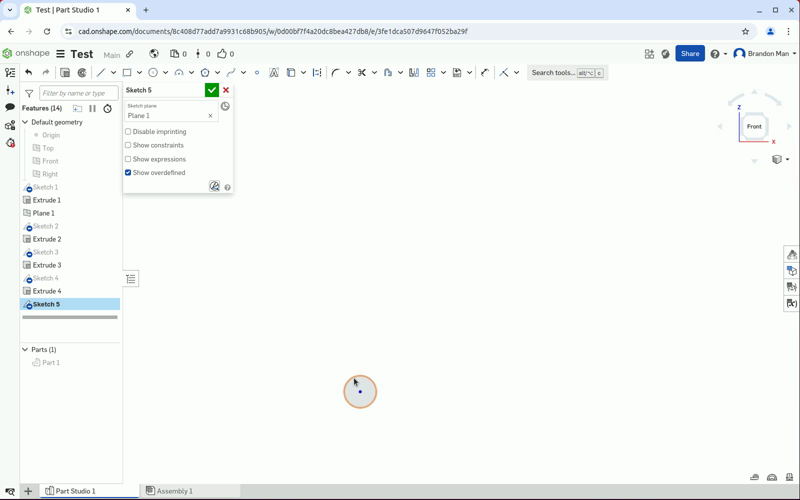
scroll(6)
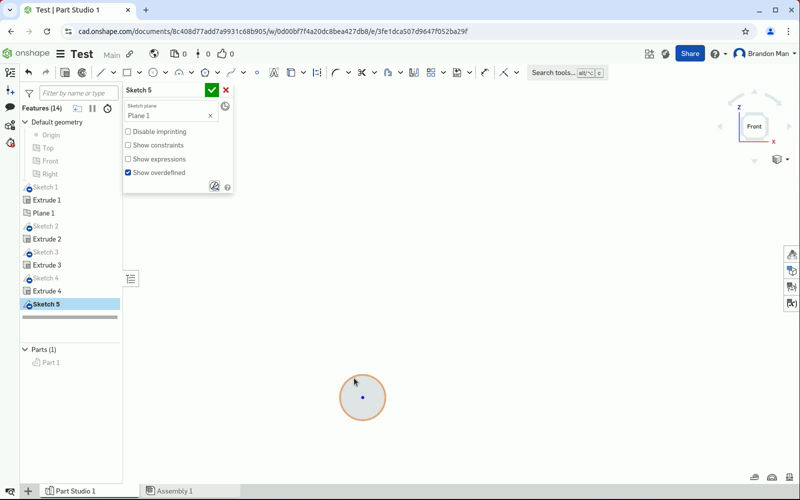
scroll(6)
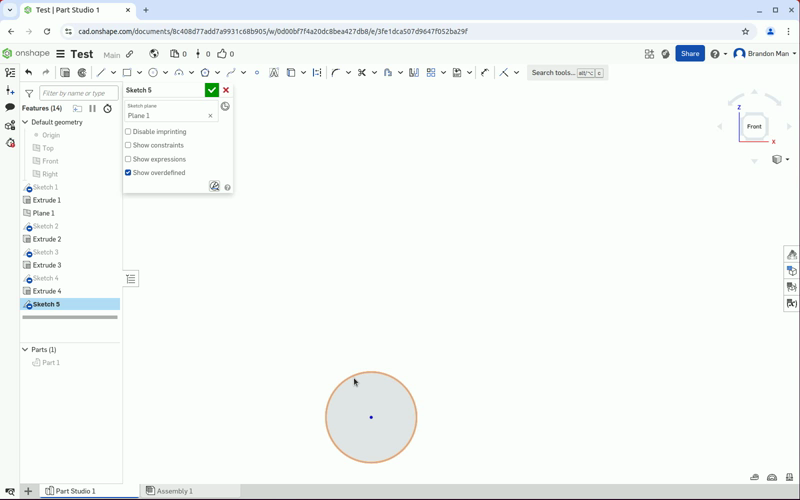
click(354, 377)
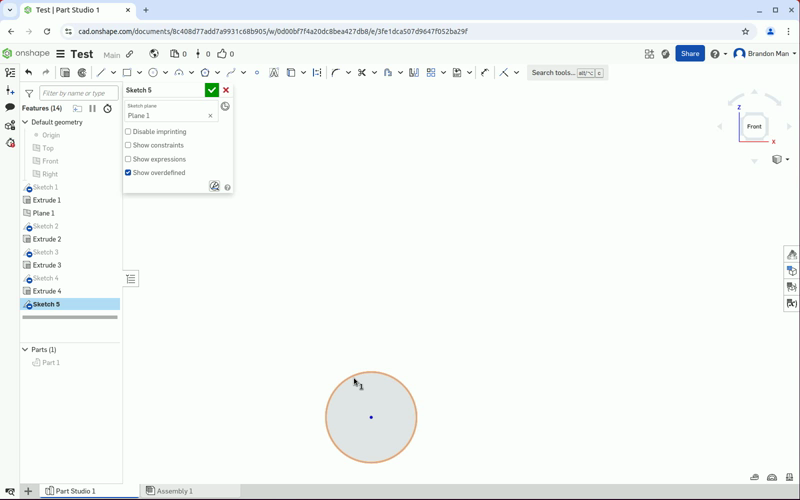
scroll(-6)
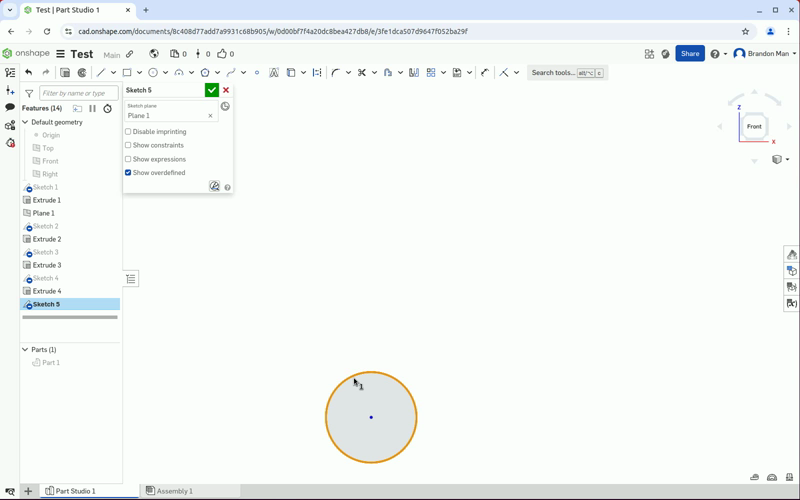
scroll(-6)
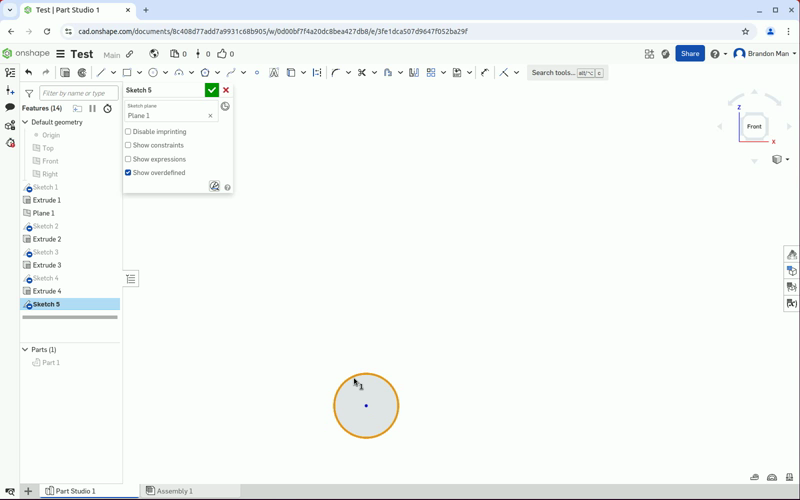
scroll(-6)
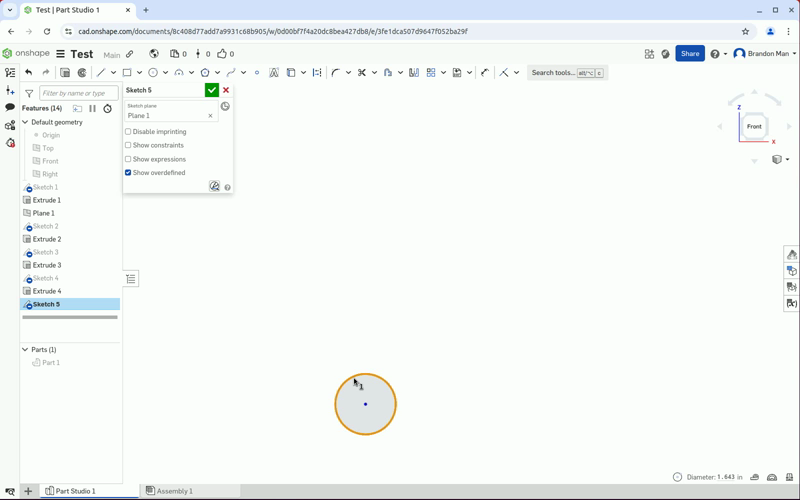
scroll(-6)
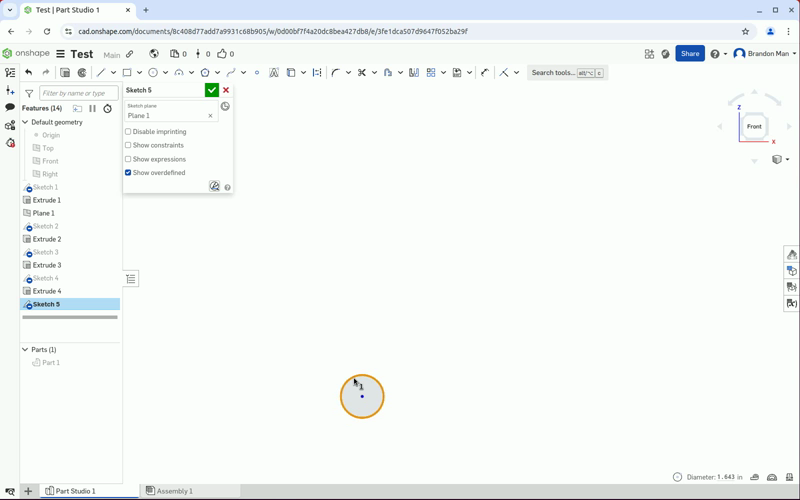
scroll(-6)
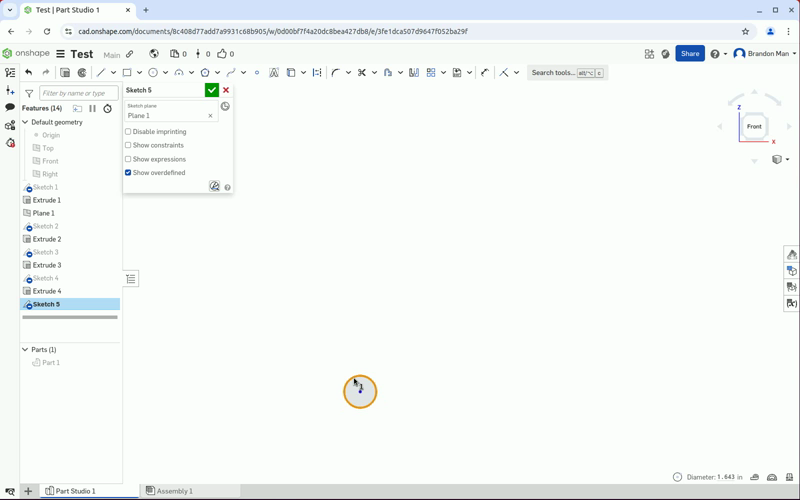
scroll(-6)
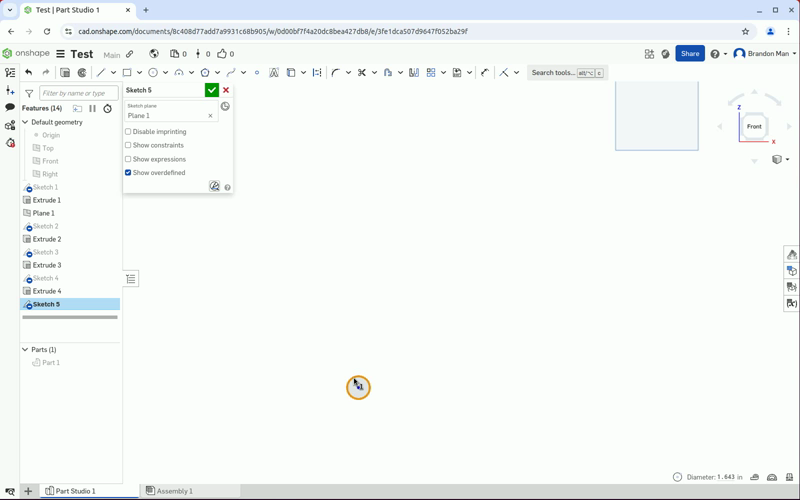
scroll(-6)
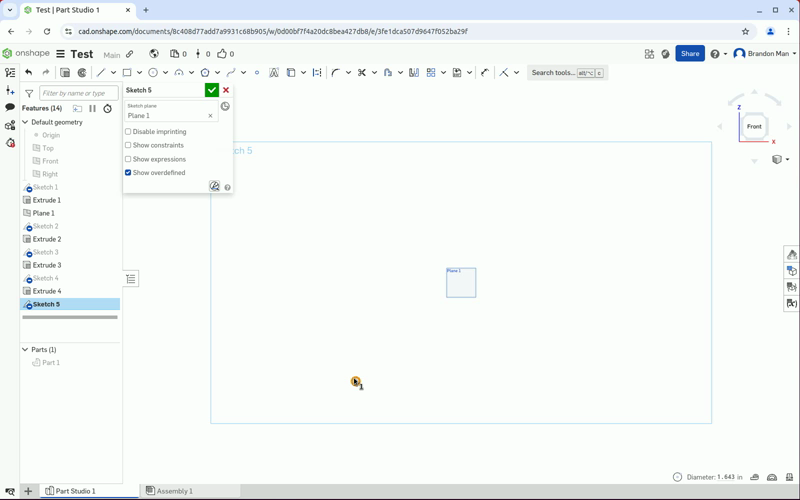
mouse_move(73, 352)
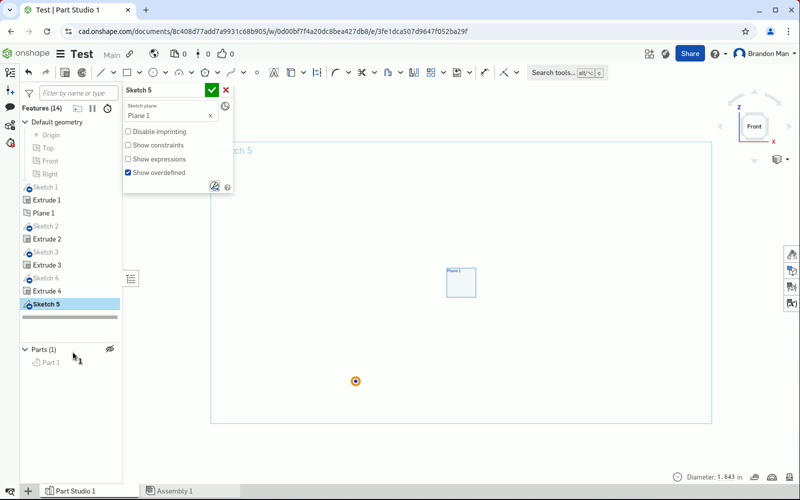
key(shift+y)
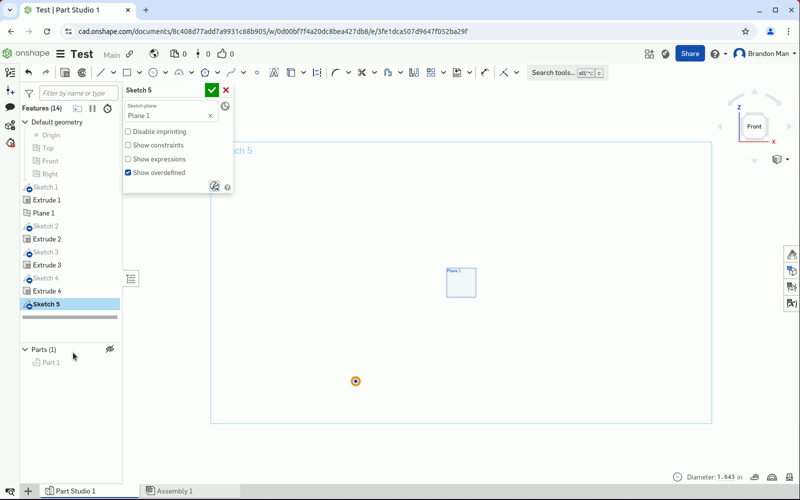
key(shift+e)
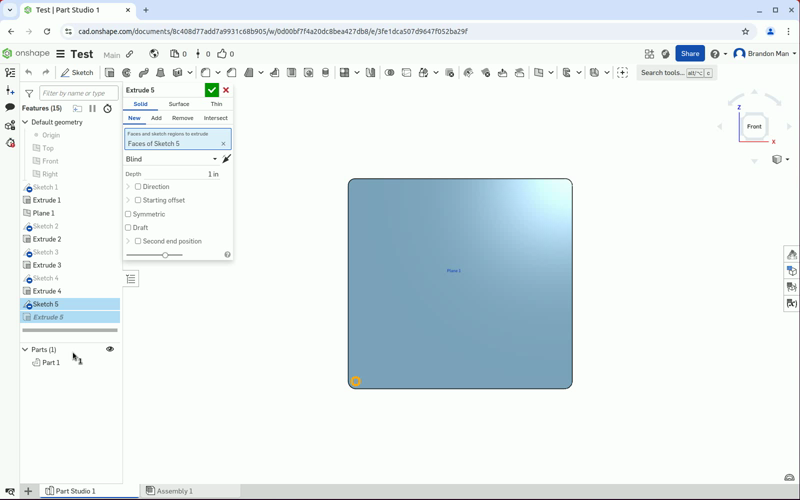
mouse_move(143, 106)
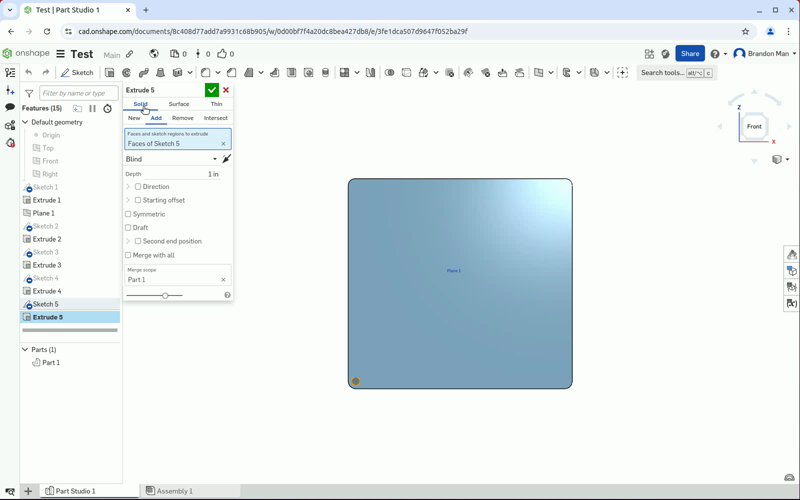
click(143, 106)
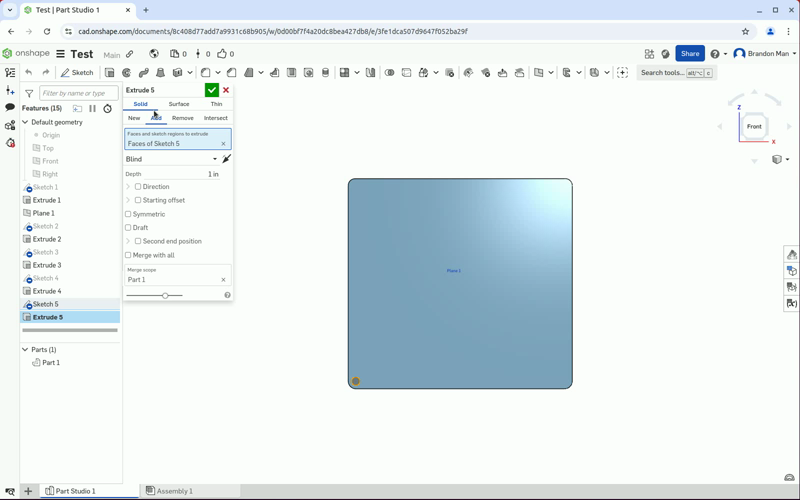
mouse_move(186, 120)
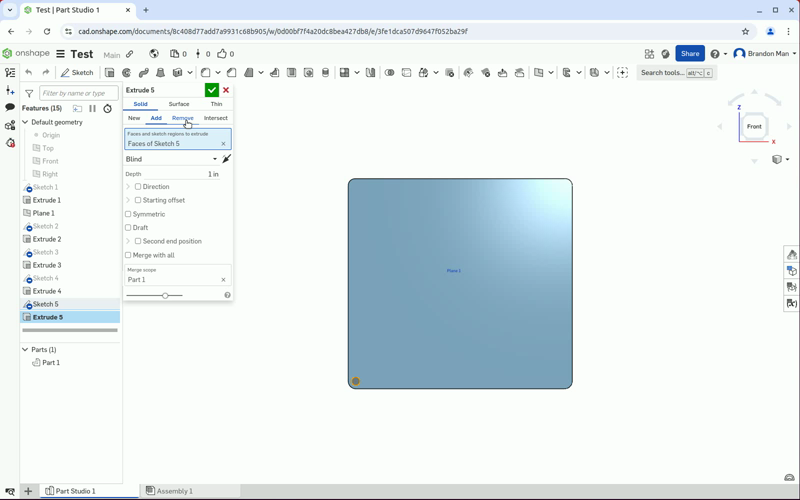
click(186, 120)
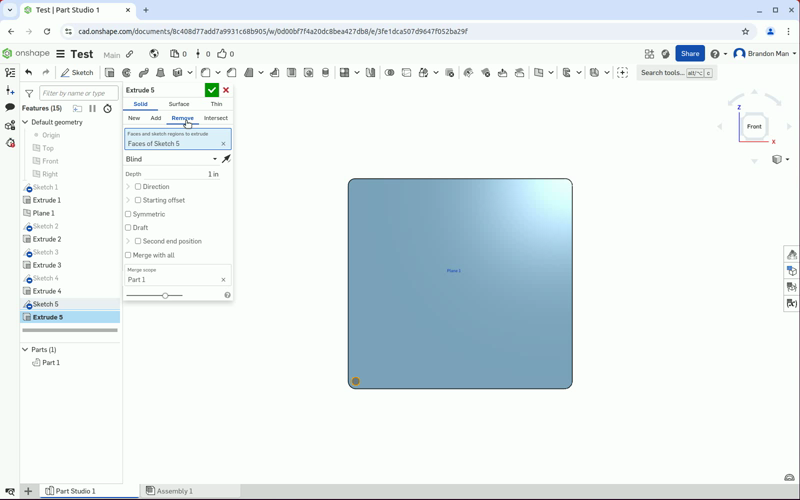
key(tab, 4)
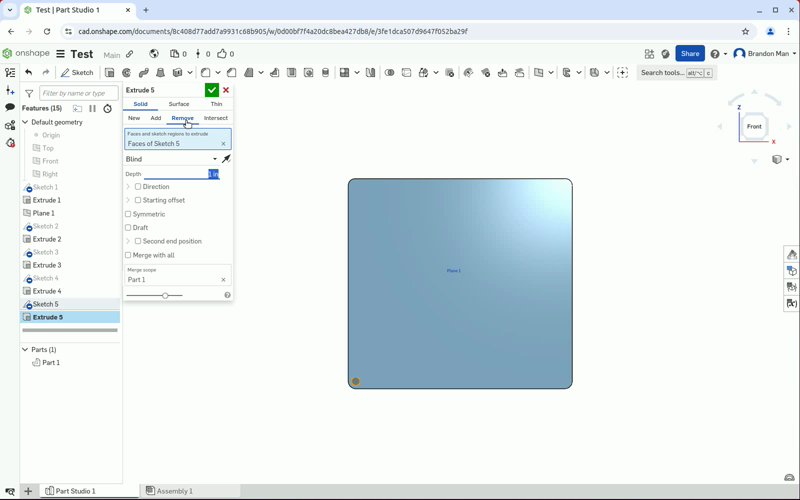
text(5.536)
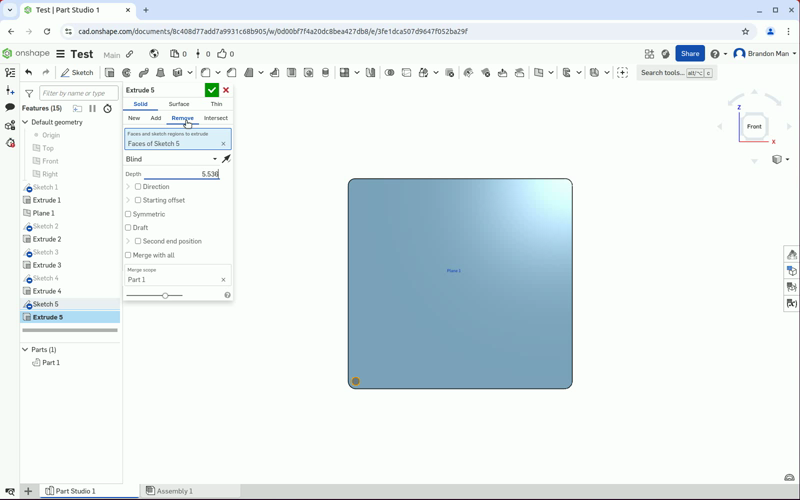
key(tab, 6)
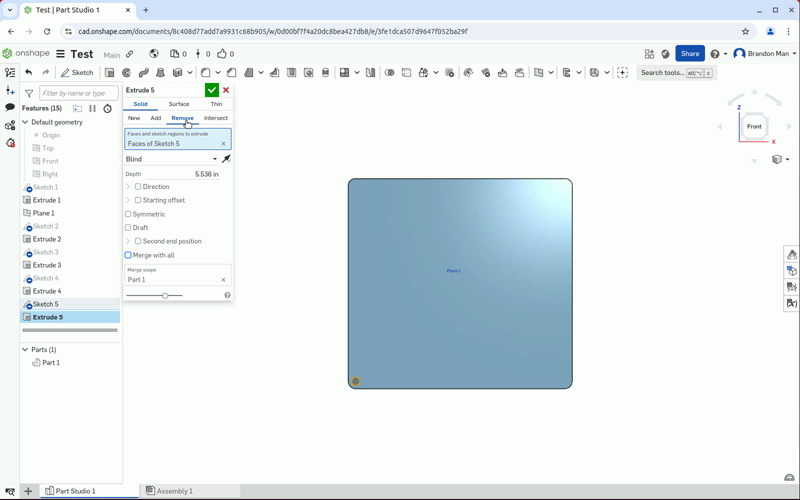
key(space)
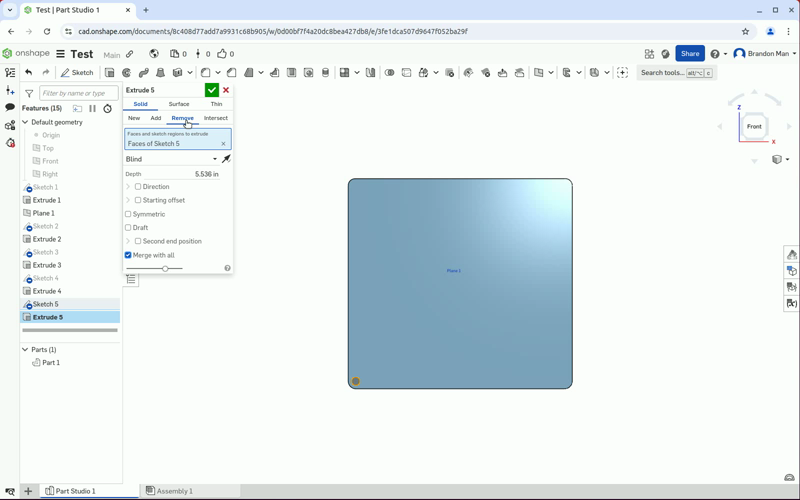
key(enter)
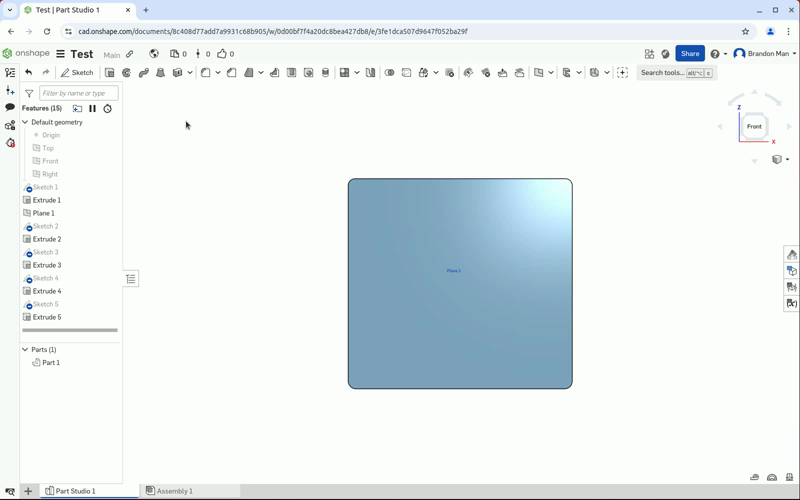
key(shift+h)
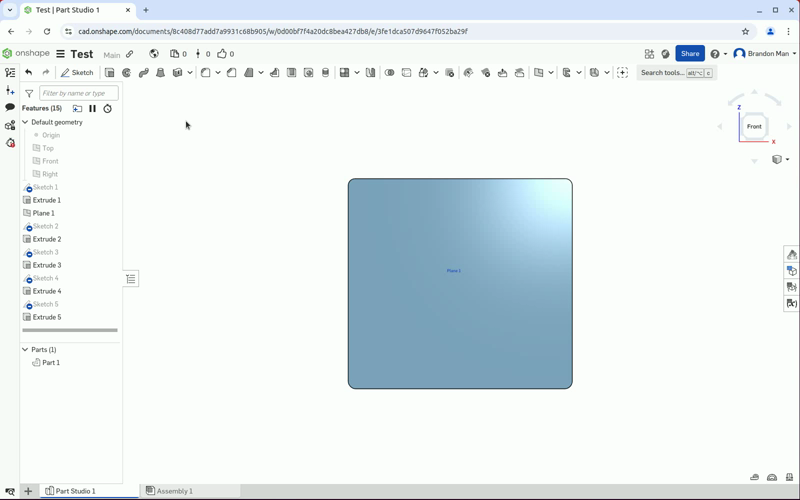
key(shift+h)
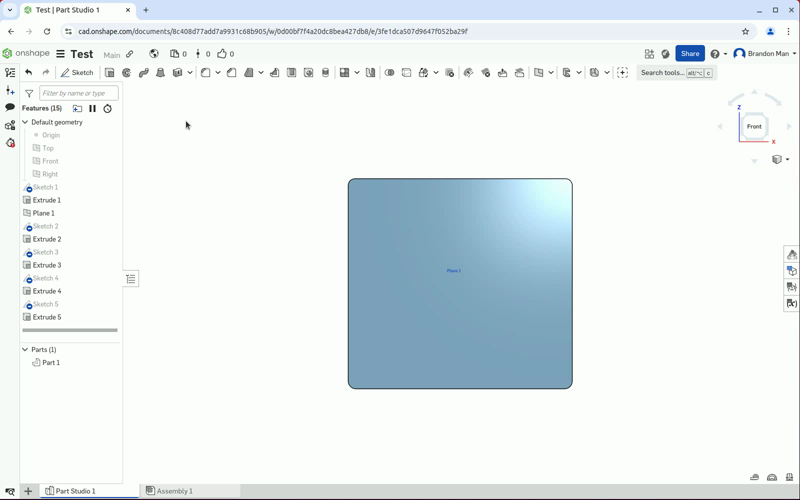
mouse_move(73, 189)
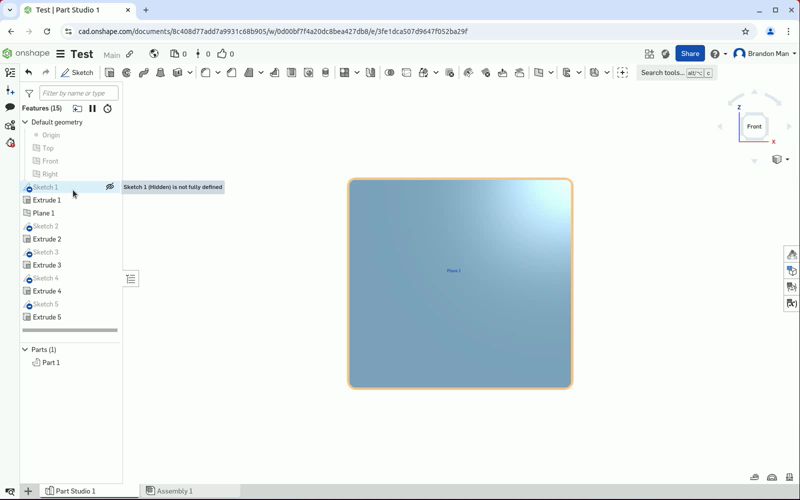
click(73, 189)
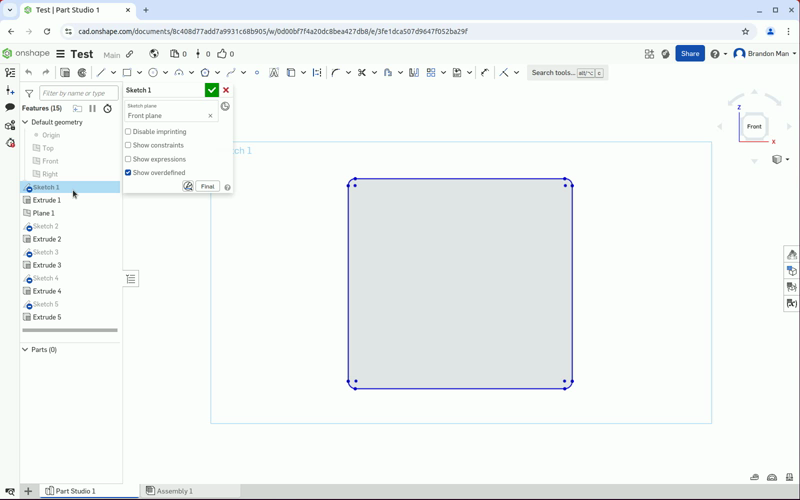
mouse_move(229, 92)
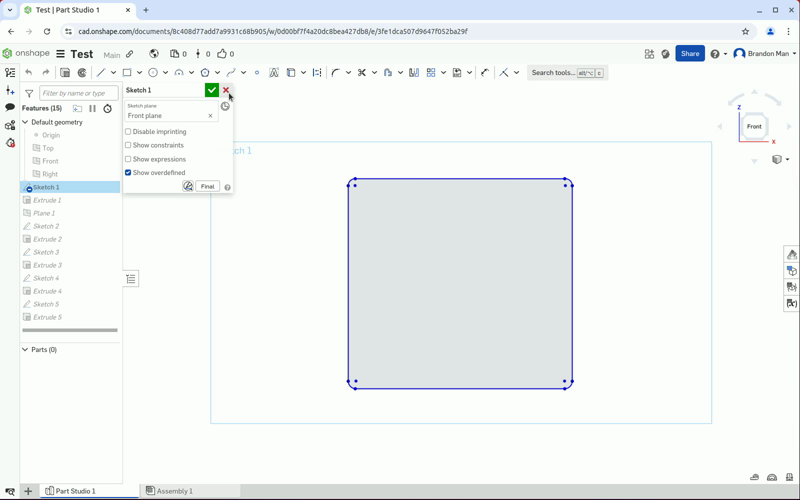
click(229, 92)
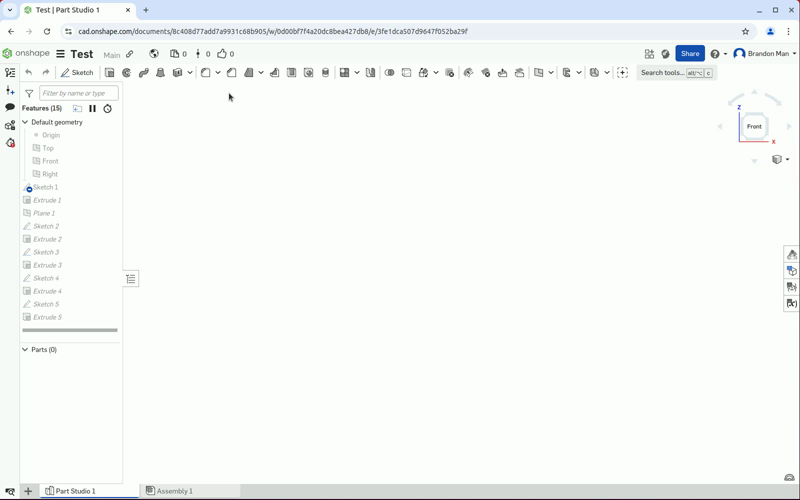
key(shift+s)
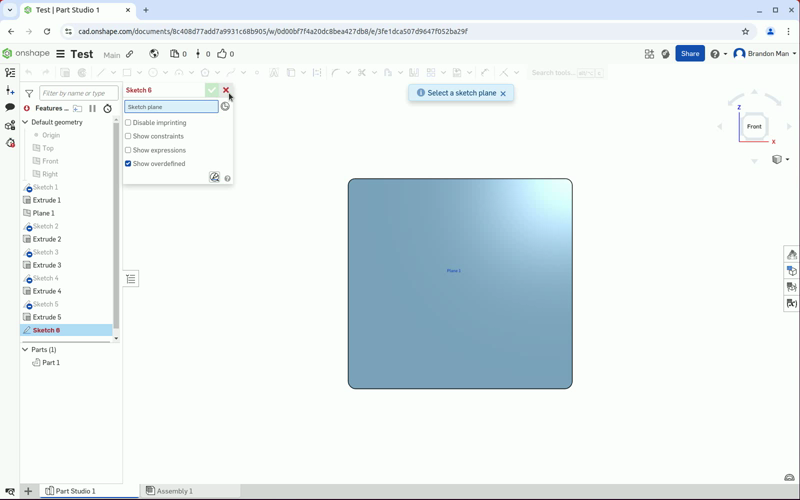
mouse_move(69, 215)
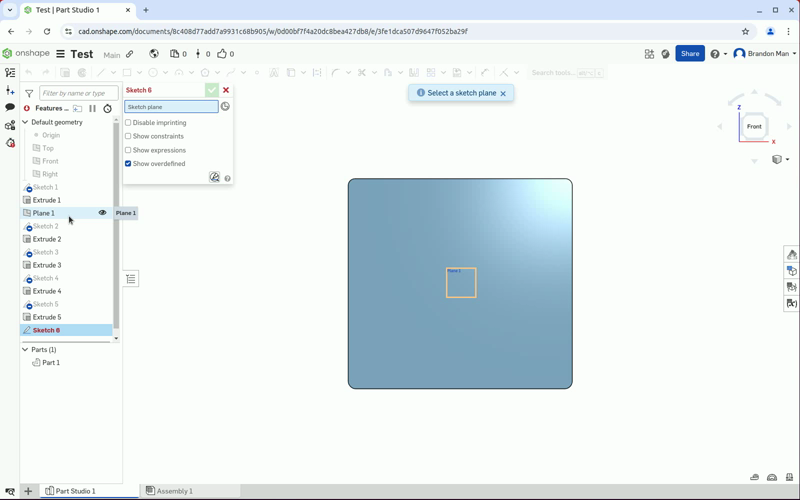
click(69, 215)
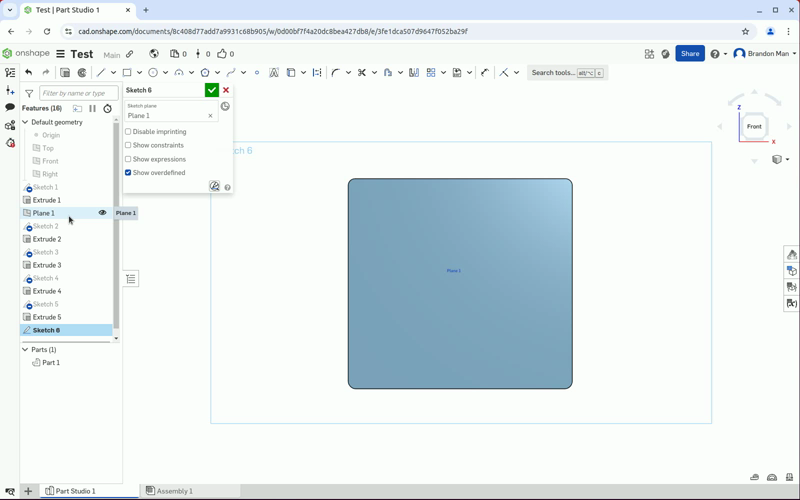
mouse_move(73, 352)
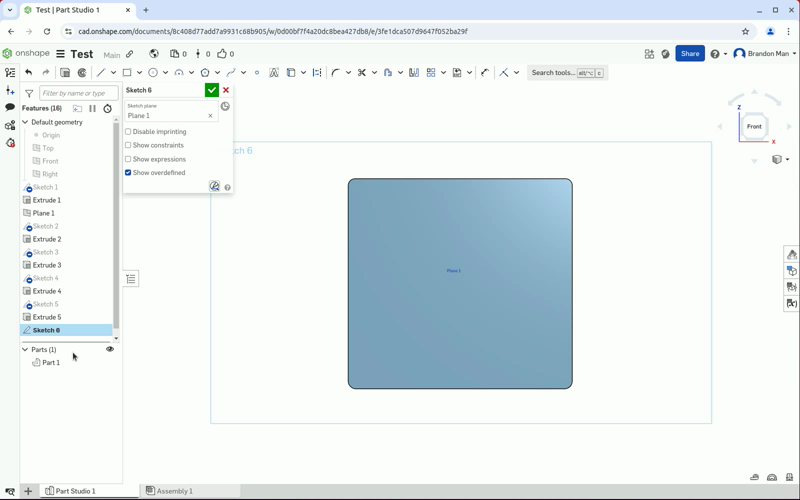
key(y)
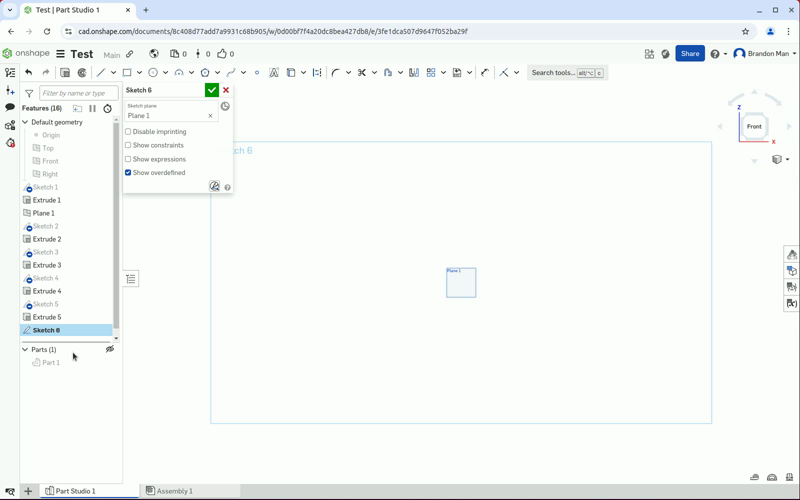
key(l)
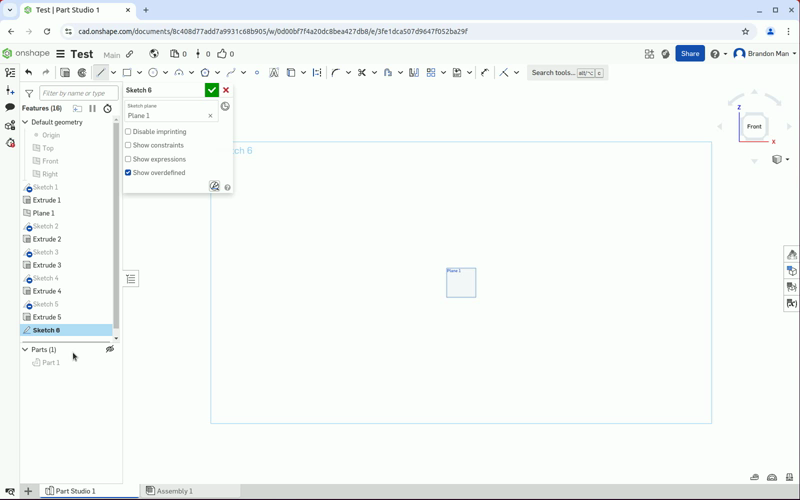
key_down(shift)
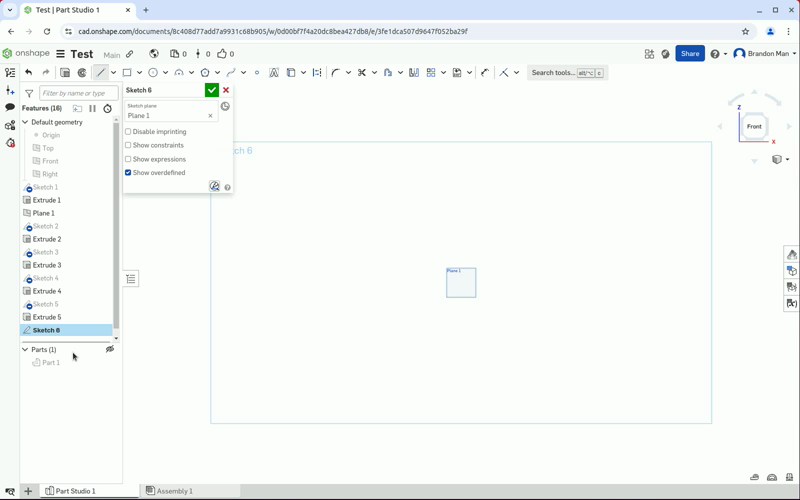
mouse_move(401, 339)
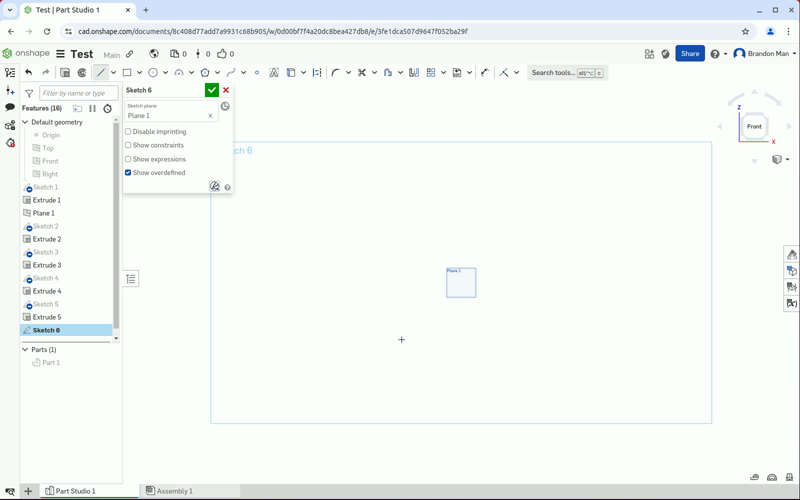
click(401, 339)
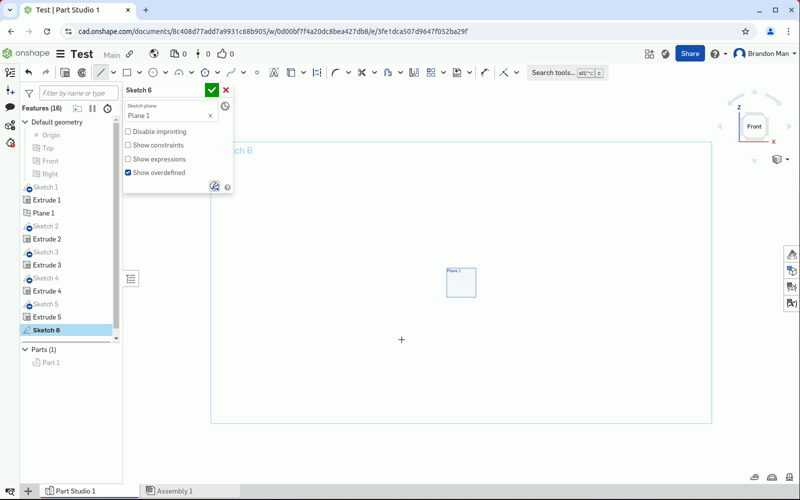
key_up(shift)
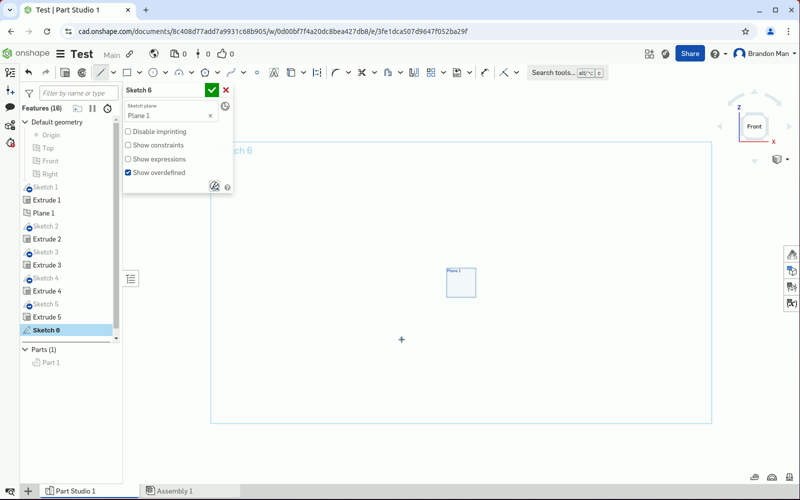
key_down(shift)
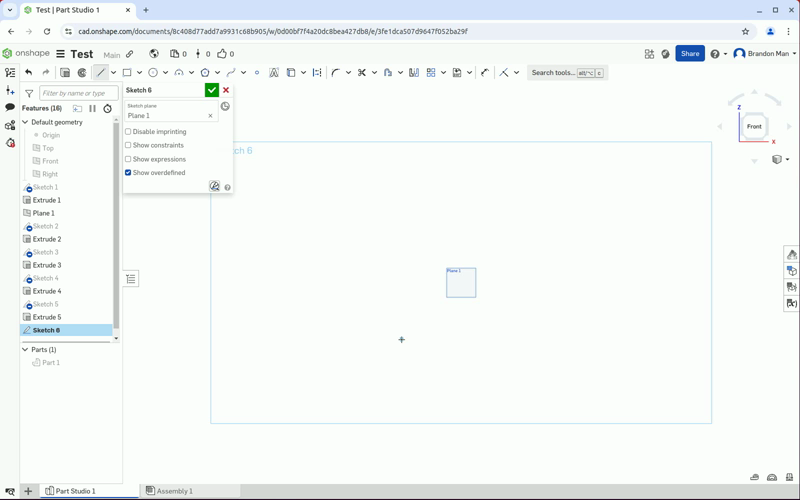
mouse_move(519, 339)
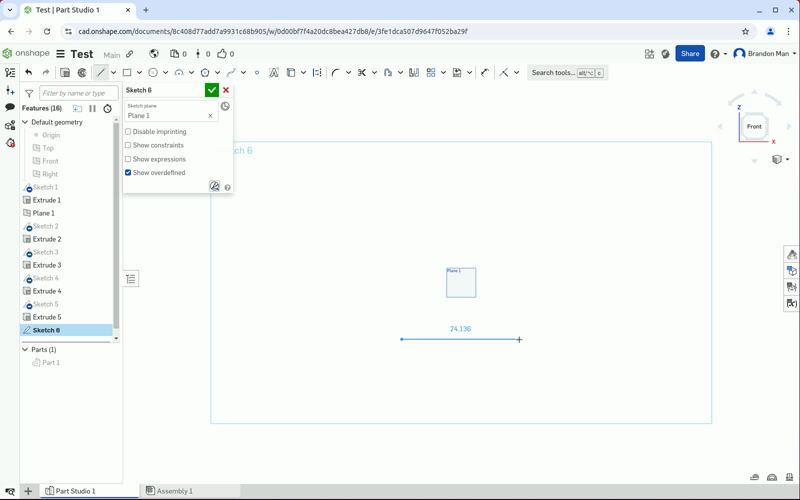
click(519, 339)
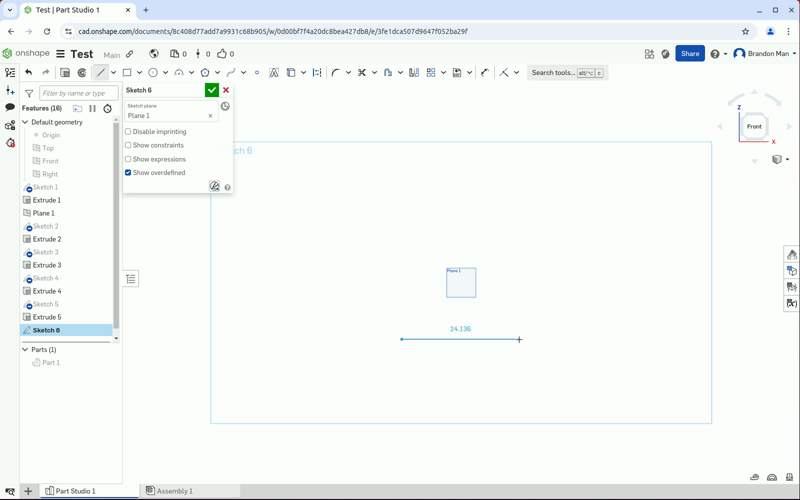
key_up(shift)
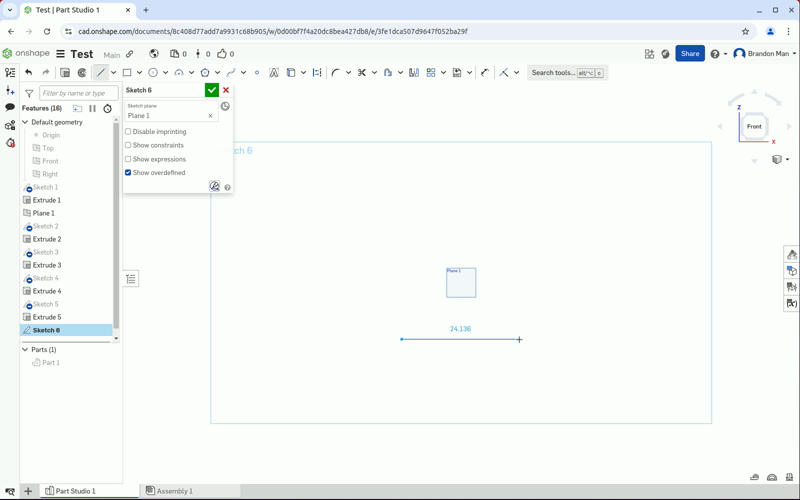
key(esc)
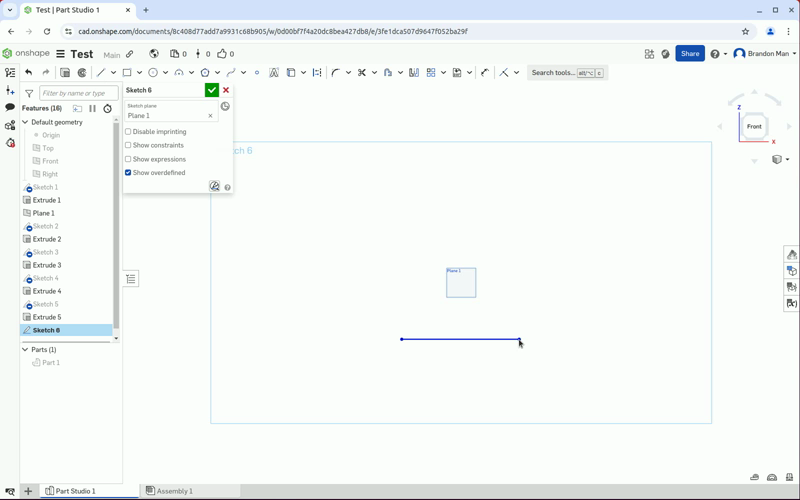
key(a)
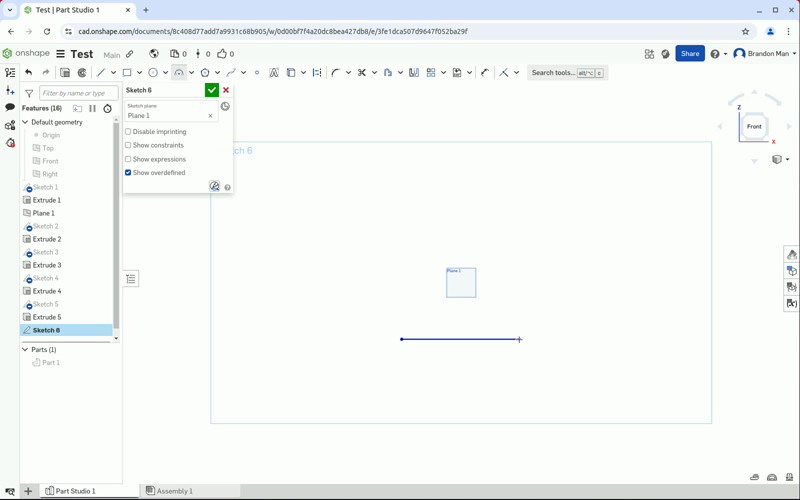
mouse_move(519, 339)
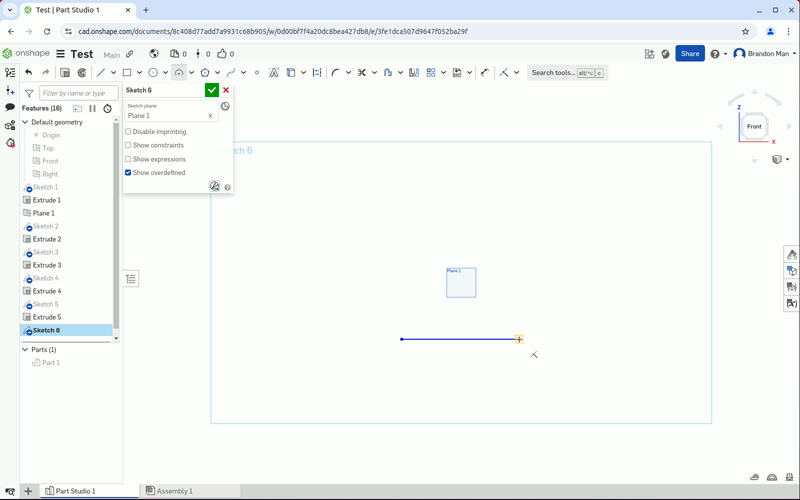
click(519, 339)
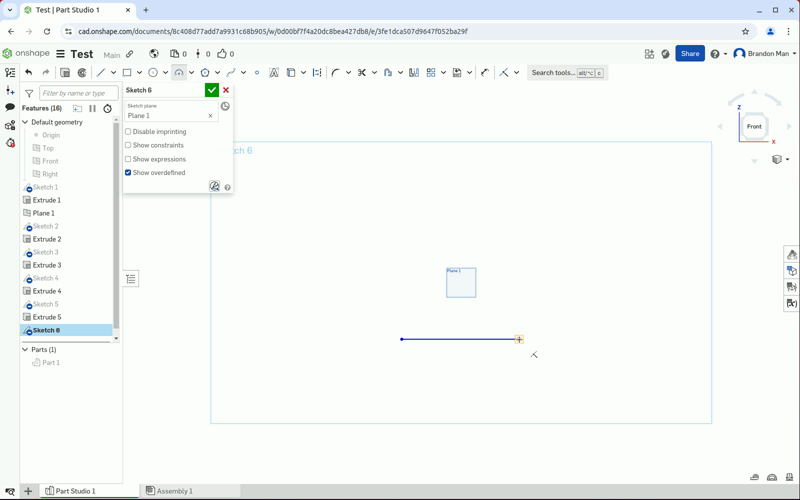
key_down(shift)
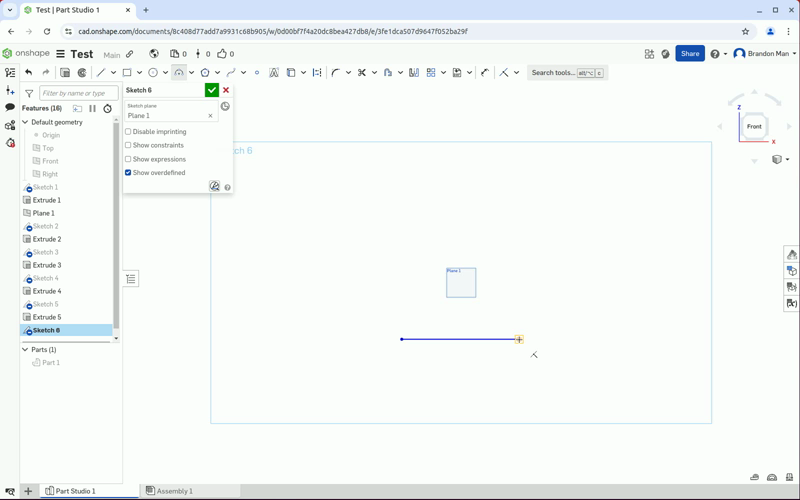
mouse_move(519, 311)
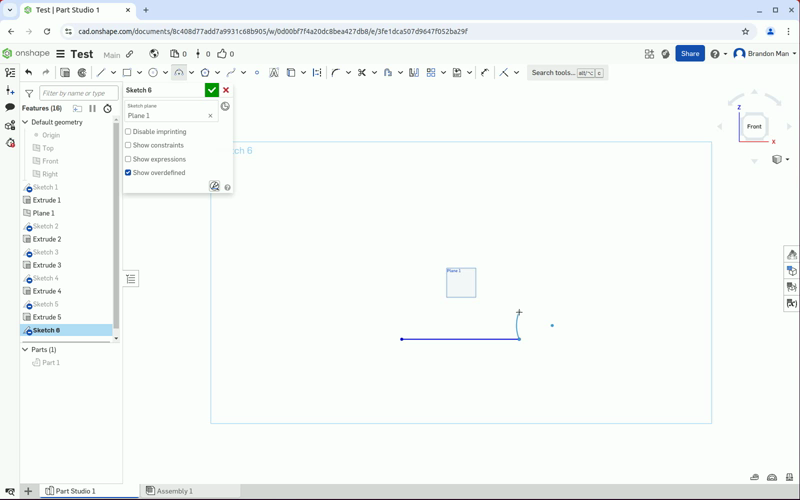
click(519, 311)
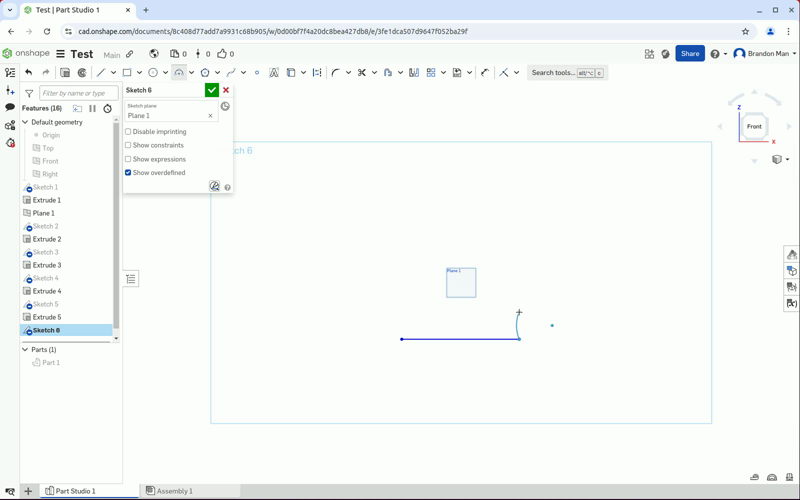
mouse_move(533, 325)
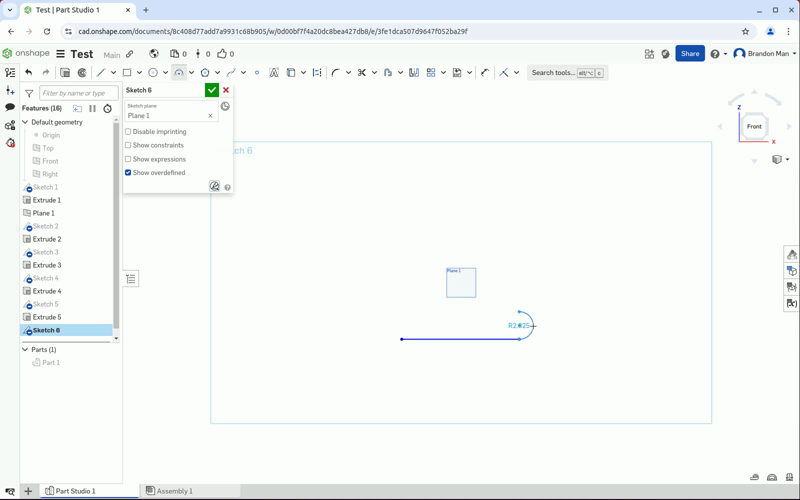
click(533, 325)
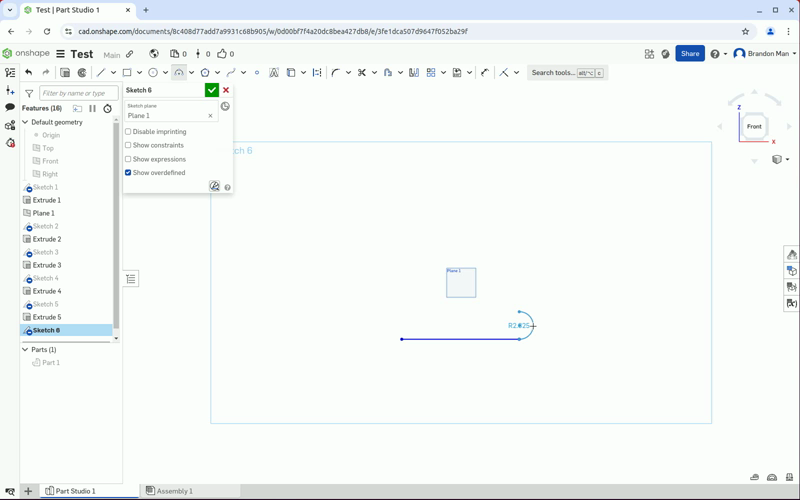
key_up(shift)
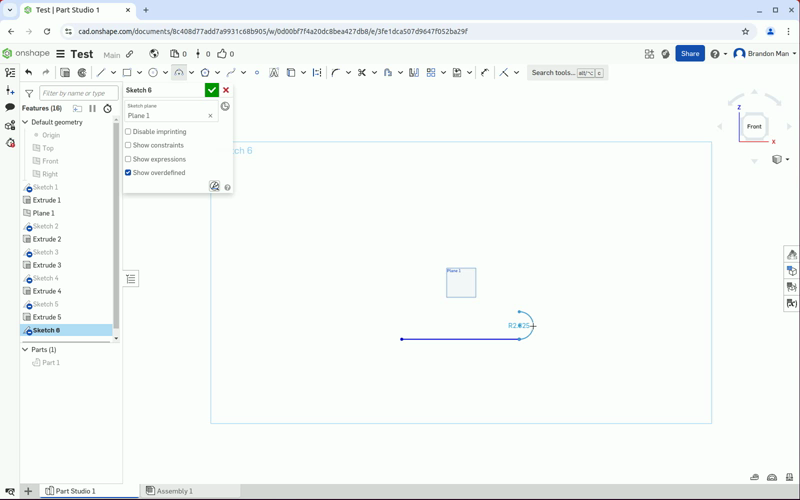
key(esc)
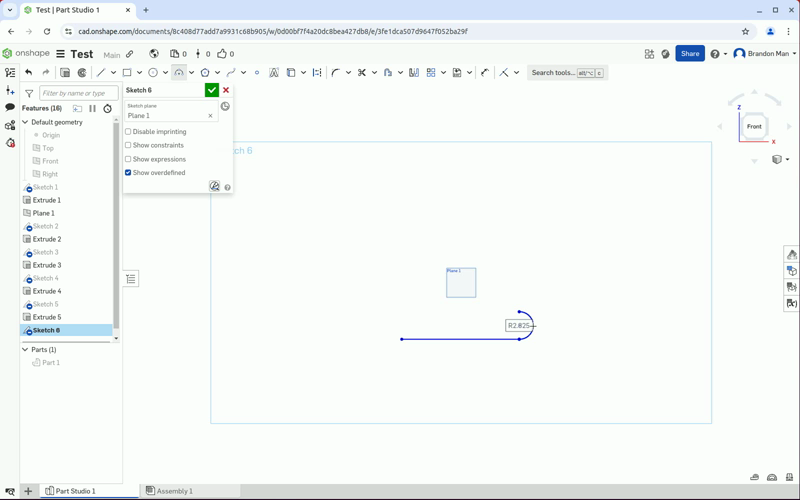
key(l)
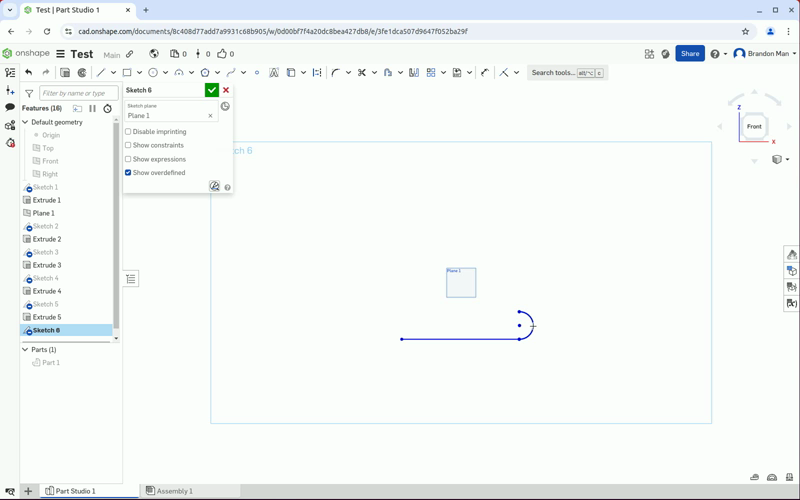
mouse_move(519, 311)
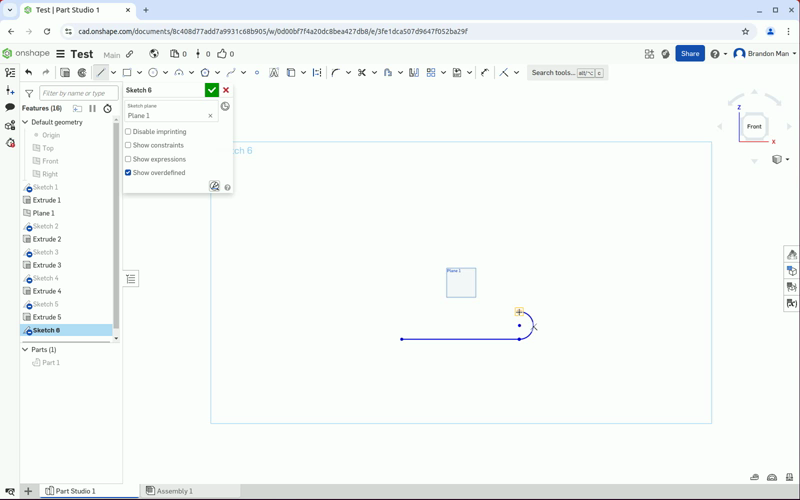
click(519, 311)
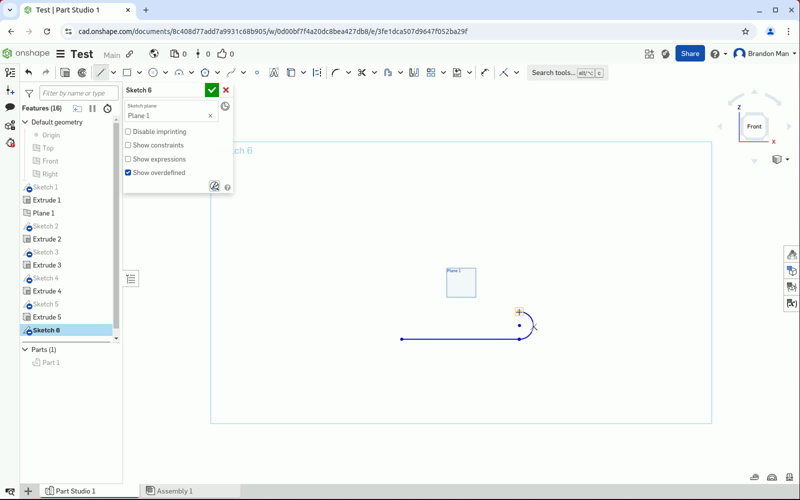
key_down(shift)
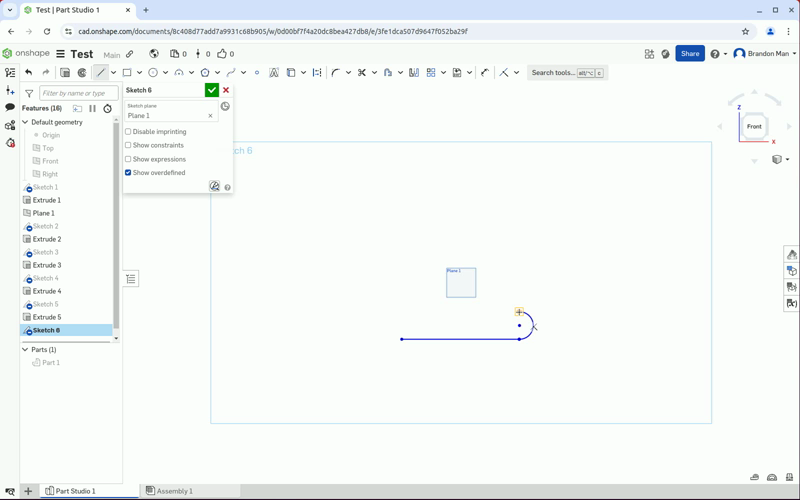
mouse_move(401, 311)
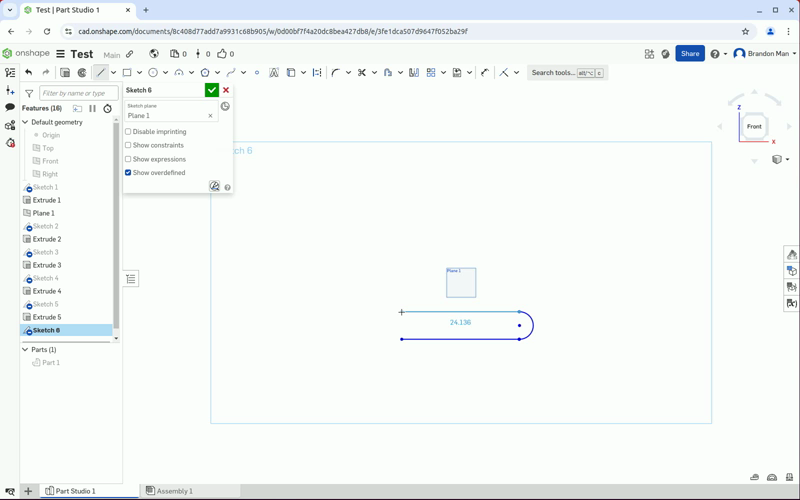
click(401, 311)
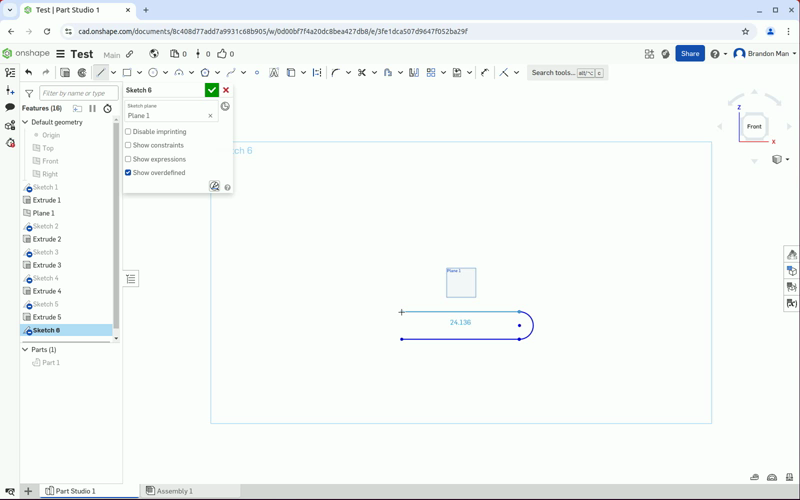
key_up(shift)
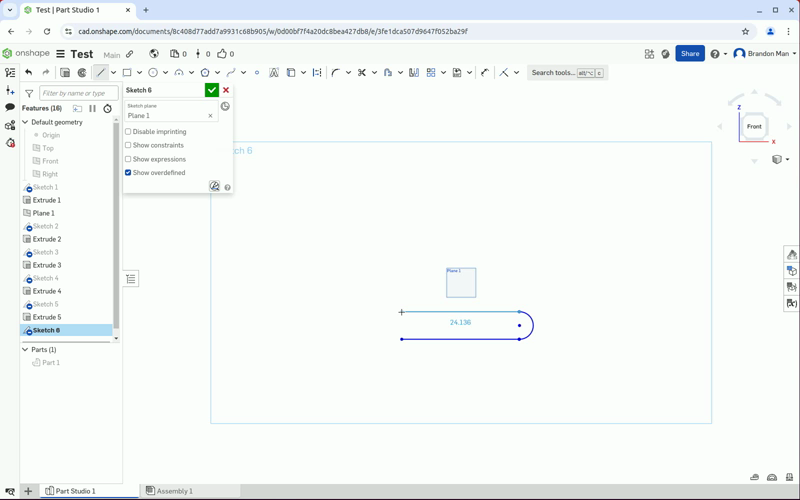
key(esc)
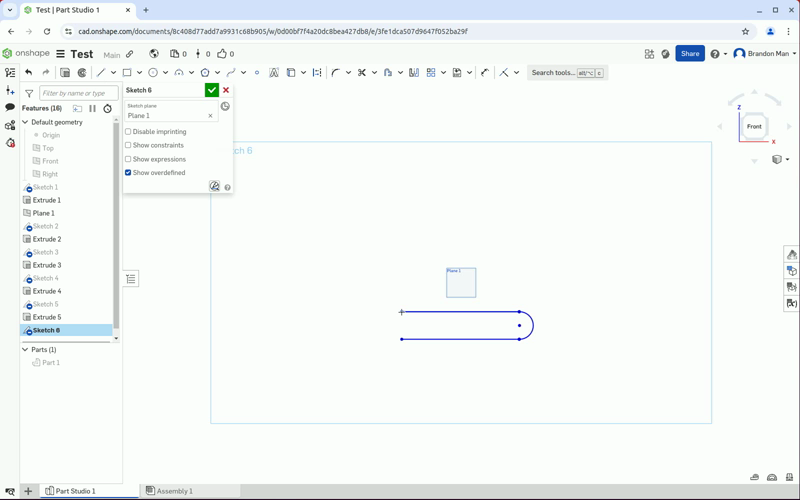
key(a)
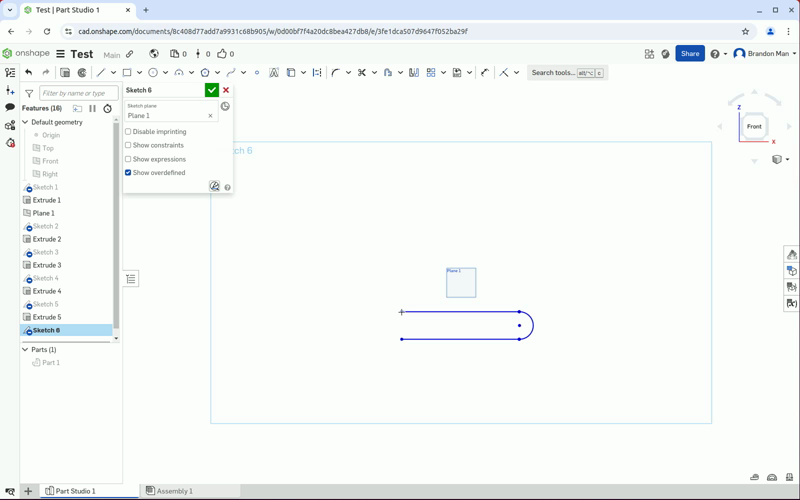
mouse_move(401, 311)
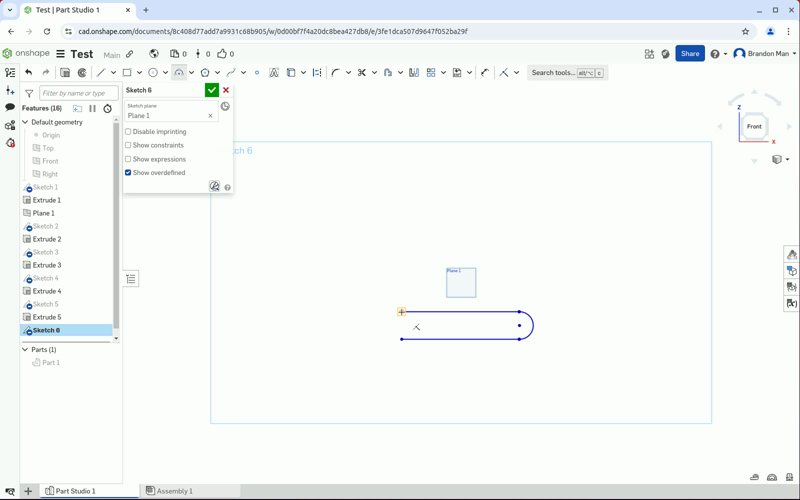
click(401, 311)
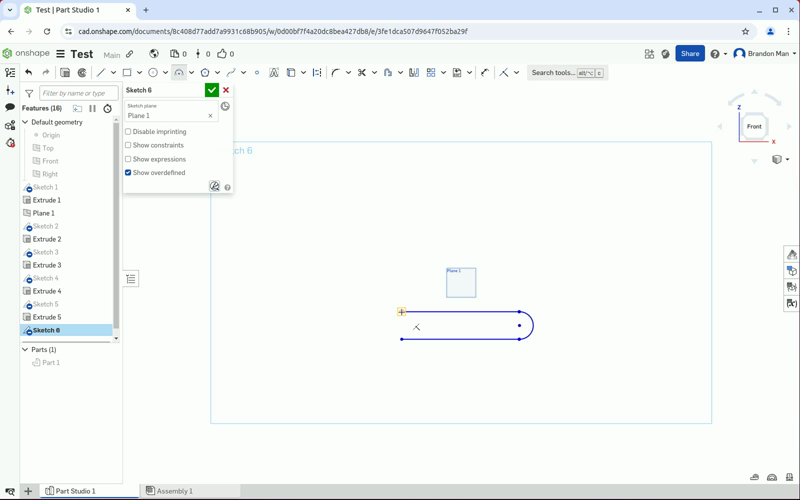
mouse_move(401, 339)
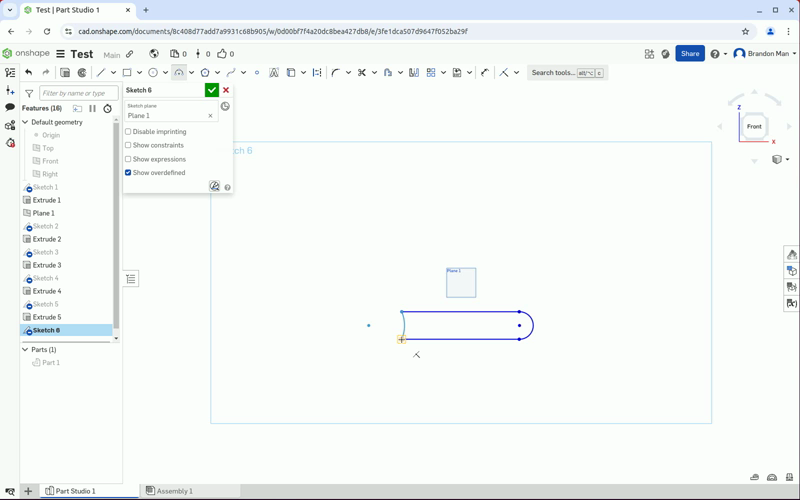
click(401, 339)
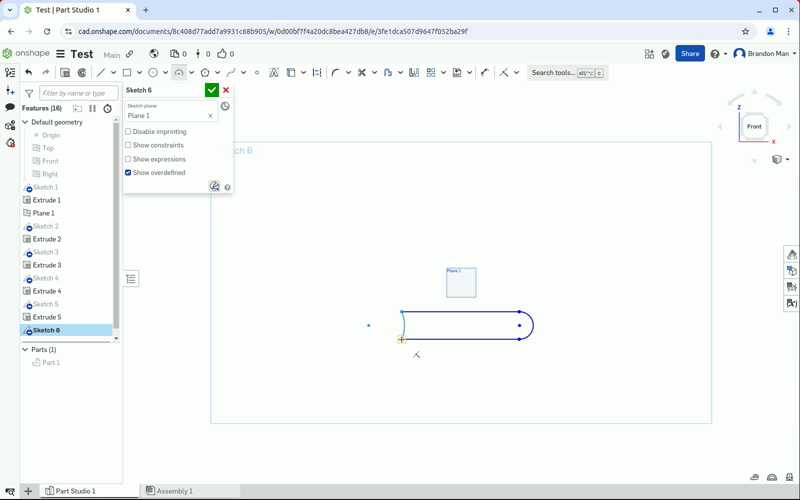
key_down(shift)
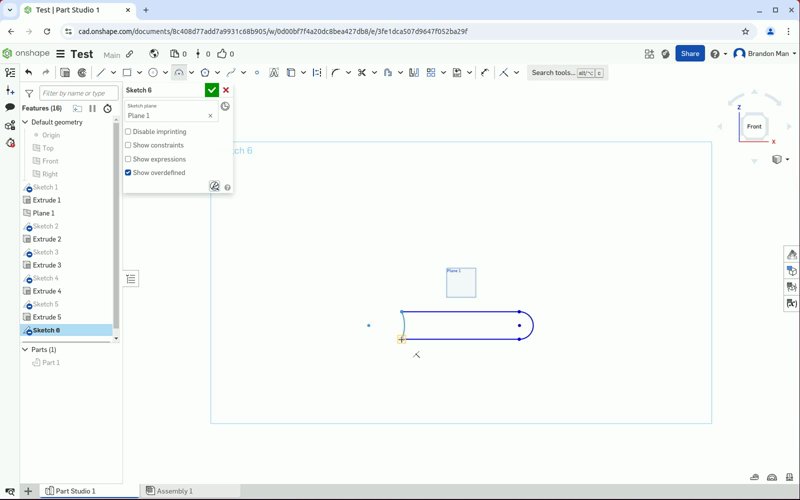
mouse_move(388, 325)
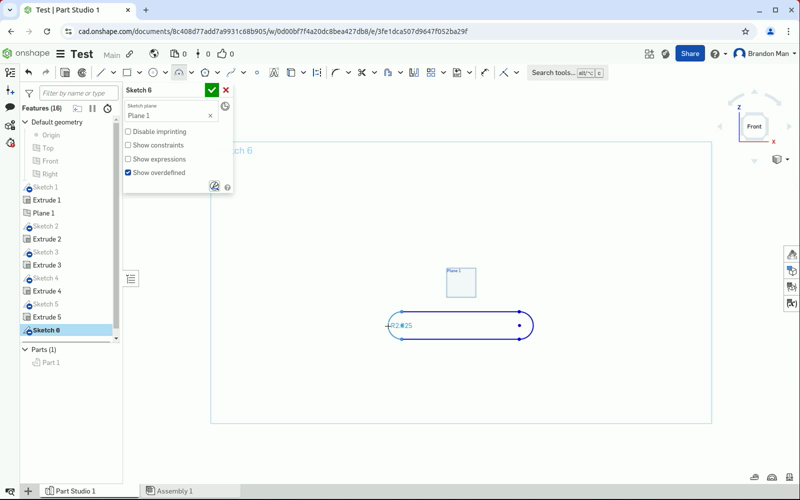
click(388, 325)
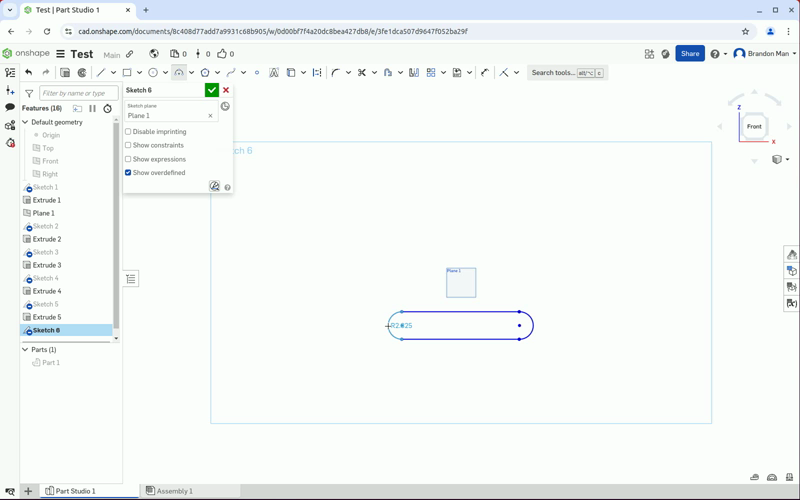
key_up(shift)
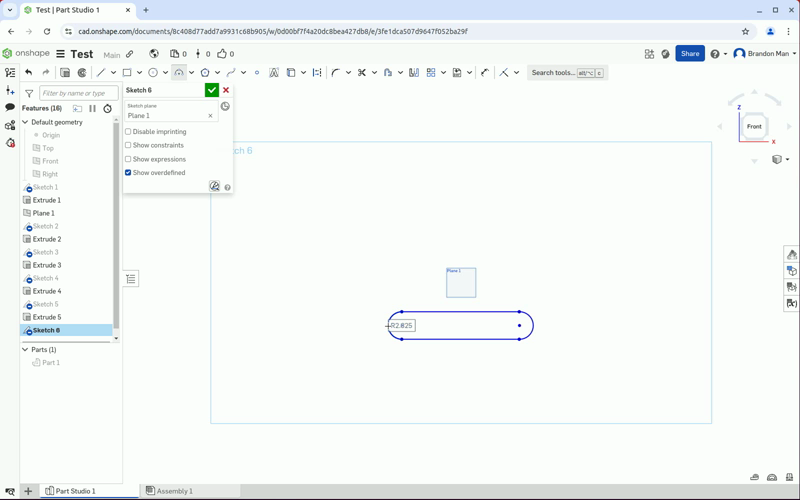
key(esc)
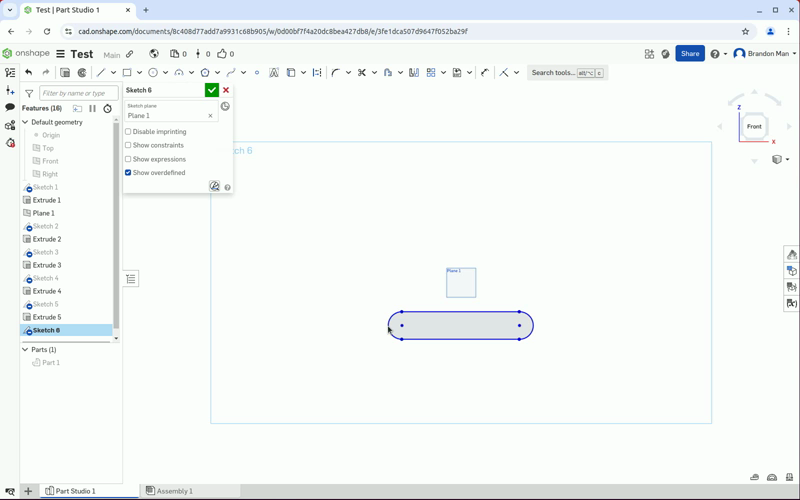
mouse_move(395, 333)
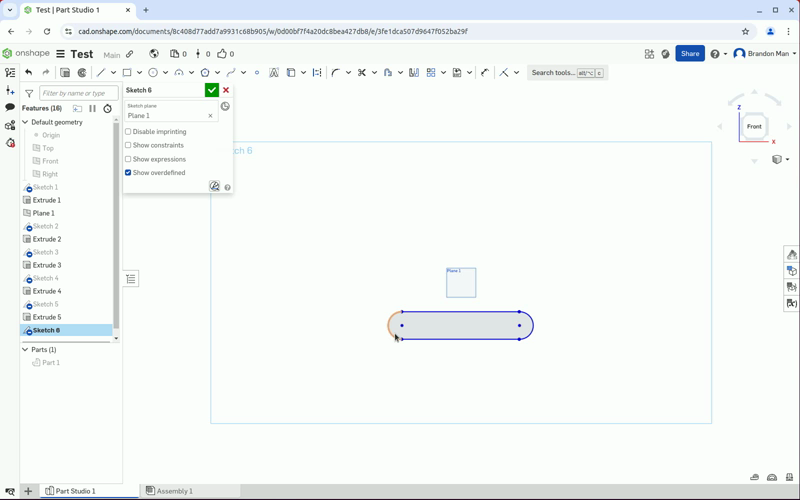
click(395, 333)
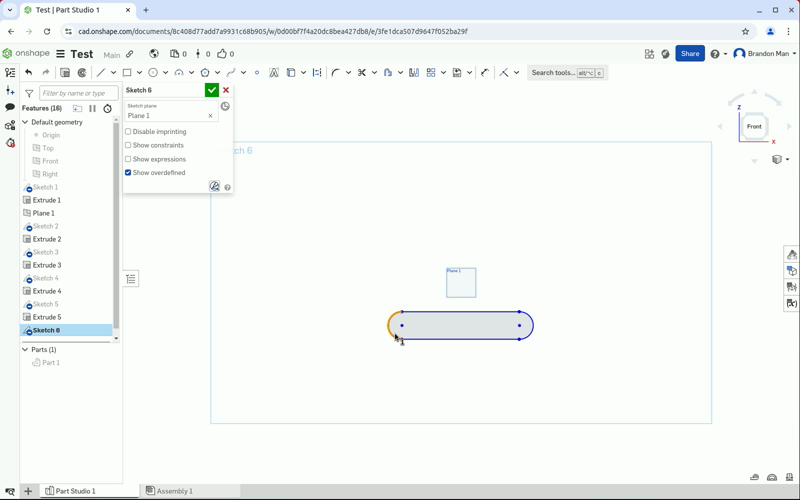
mouse_move(73, 352)
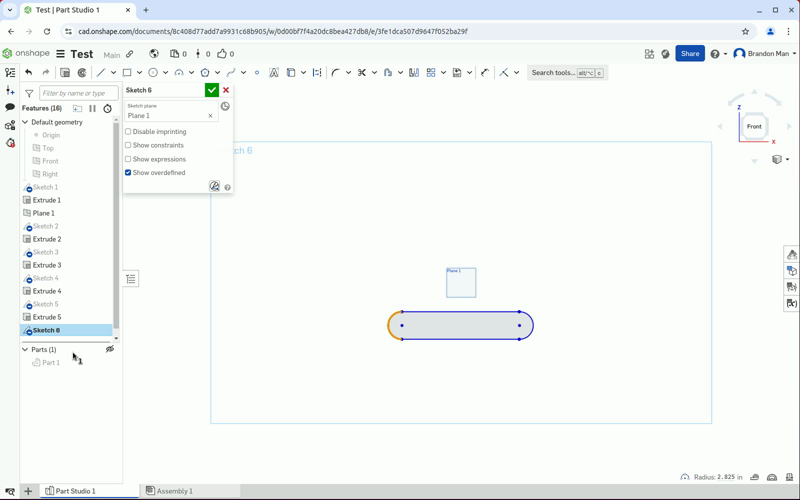
key(shift+y)
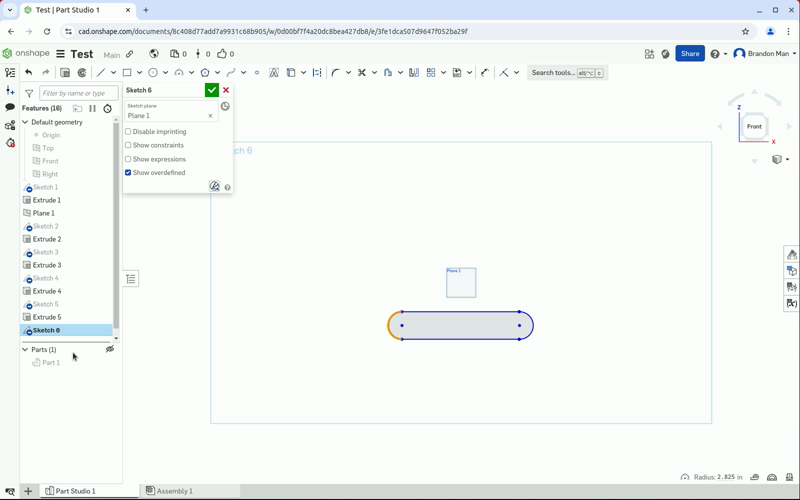
key(shift+e)
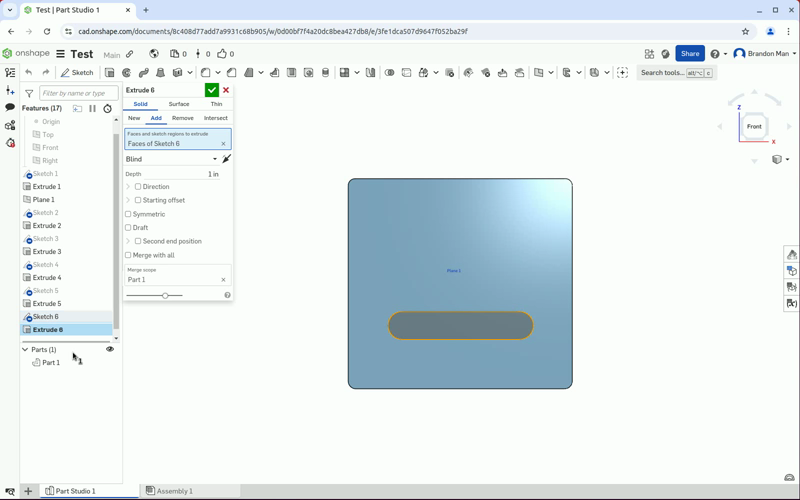
mouse_move(143, 106)
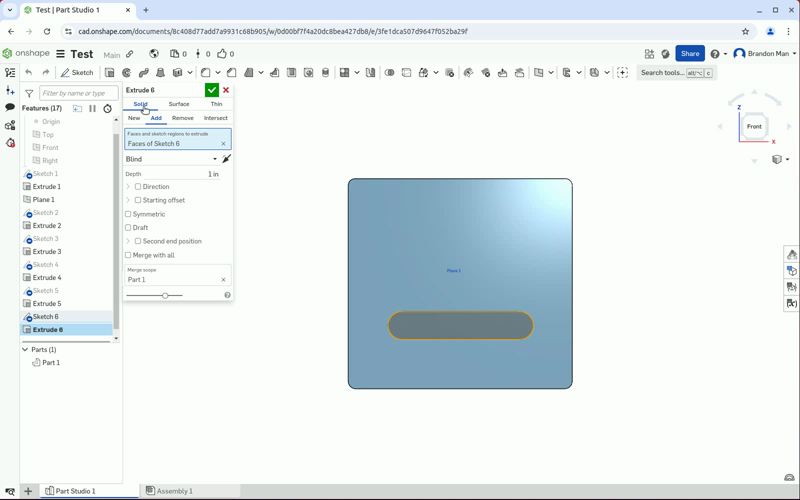
click(143, 106)
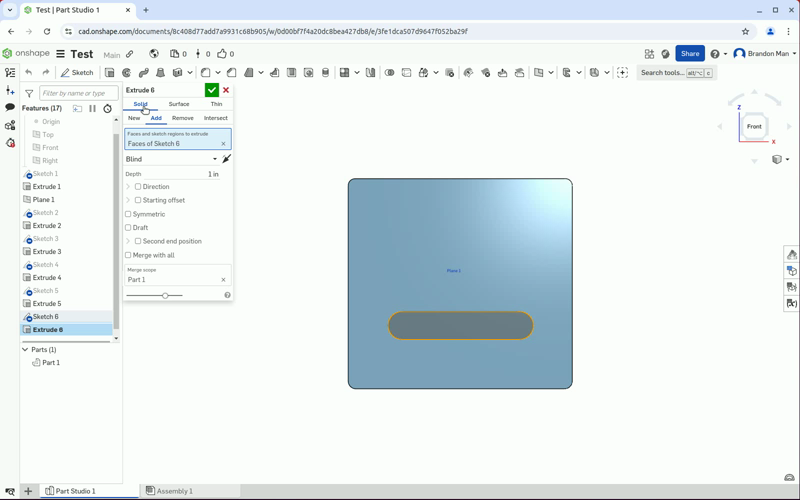
mouse_move(186, 120)
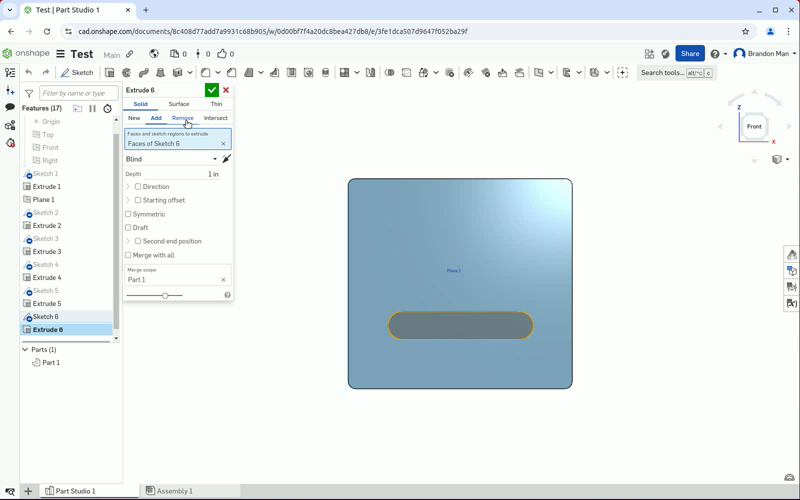
click(186, 120)
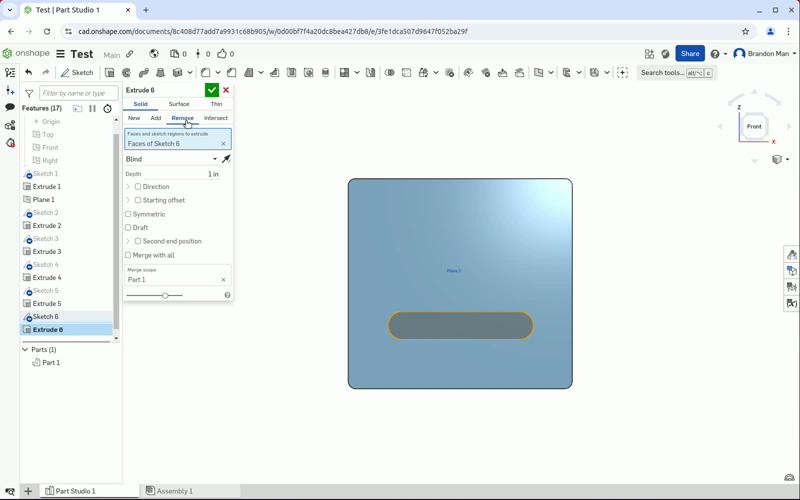
key(tab, 4)
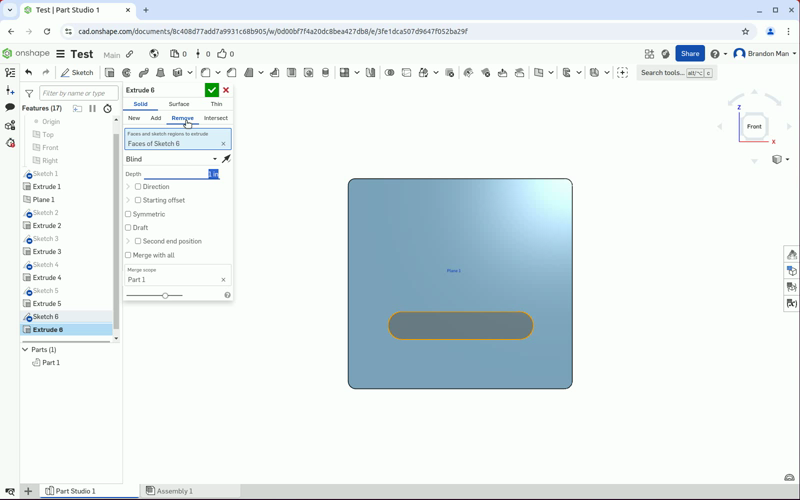
text(0.241)
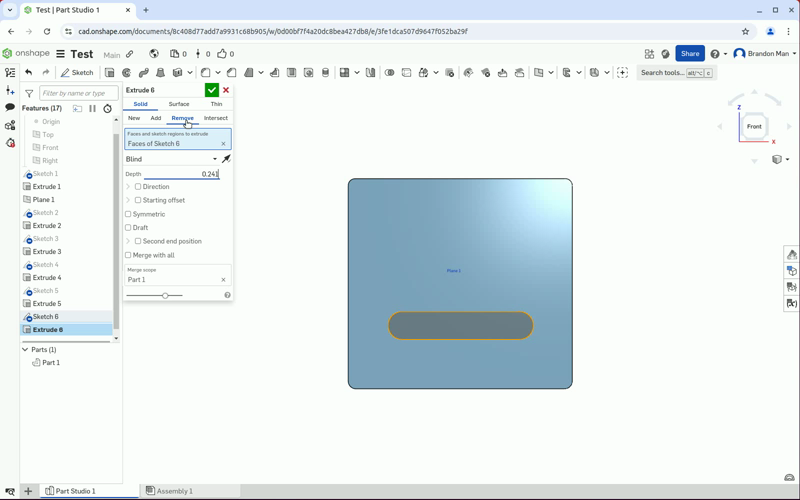
key(tab, 6)
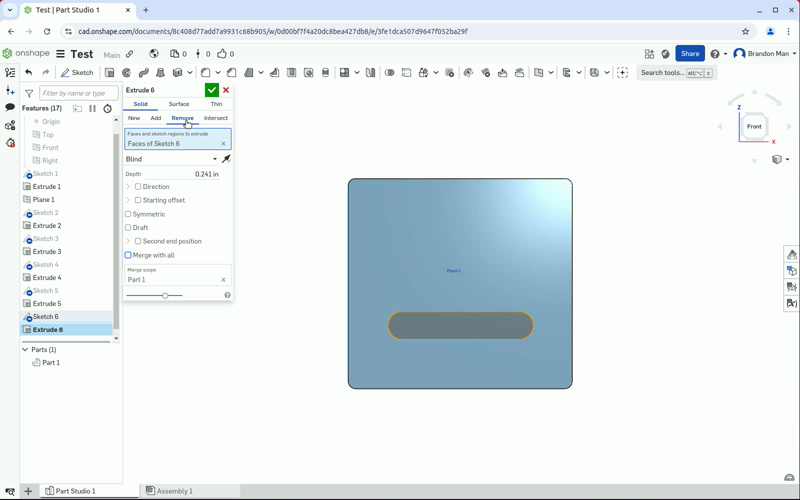
key(space)
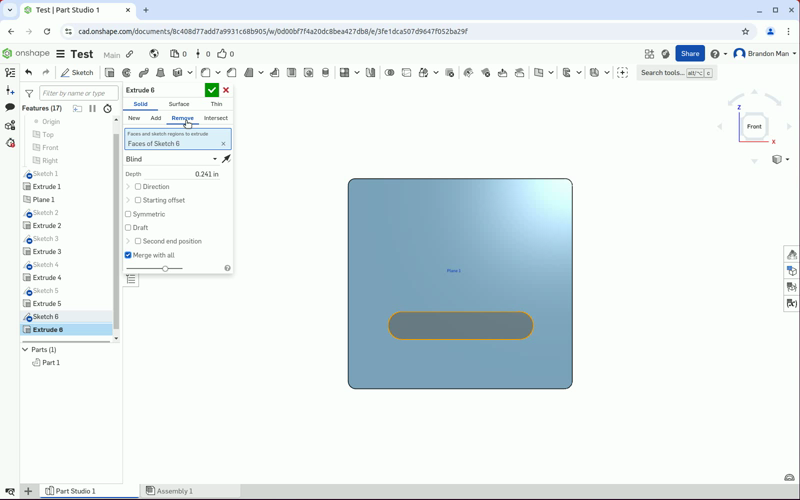
key(enter)
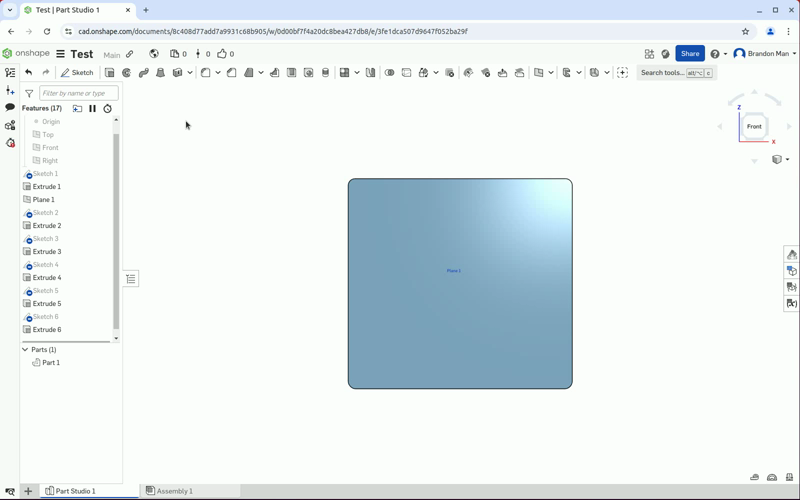
key(shift+h)
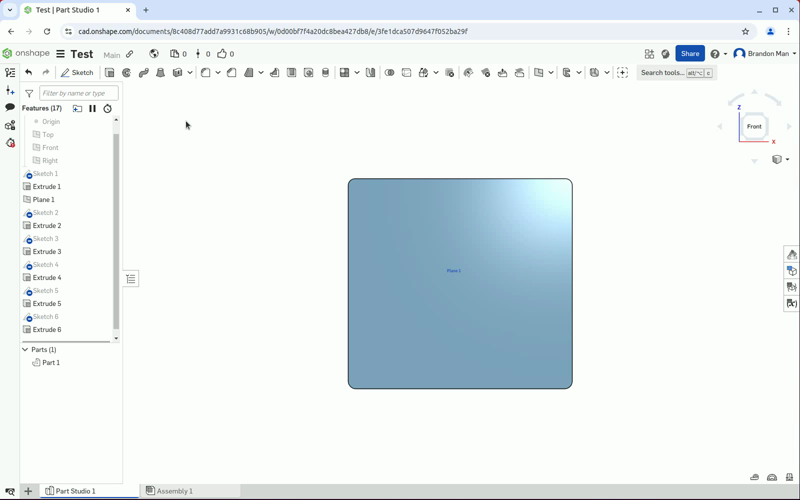
key(shift+h)
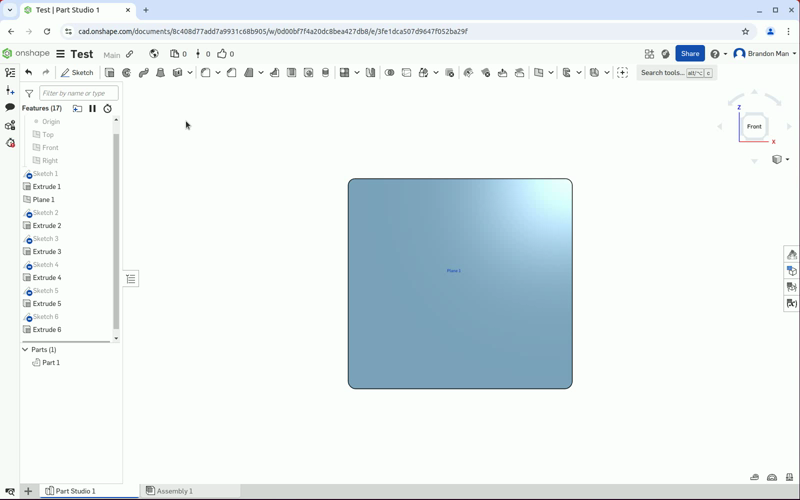
mouse_move(69, 176)
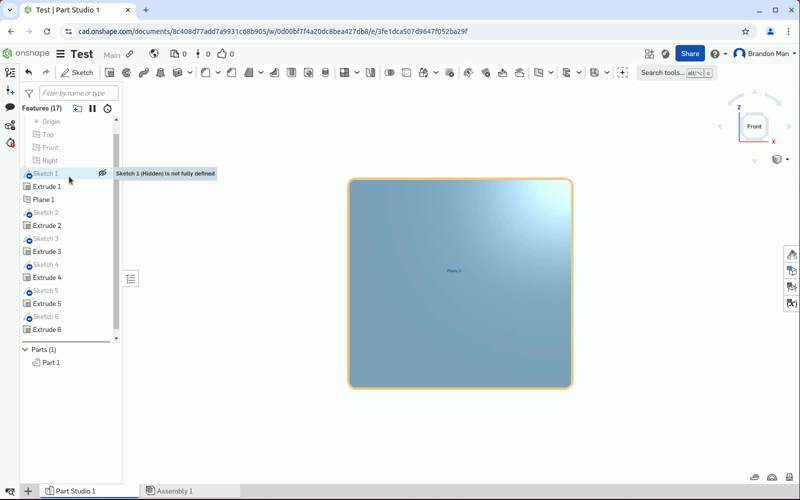
click(69, 176)
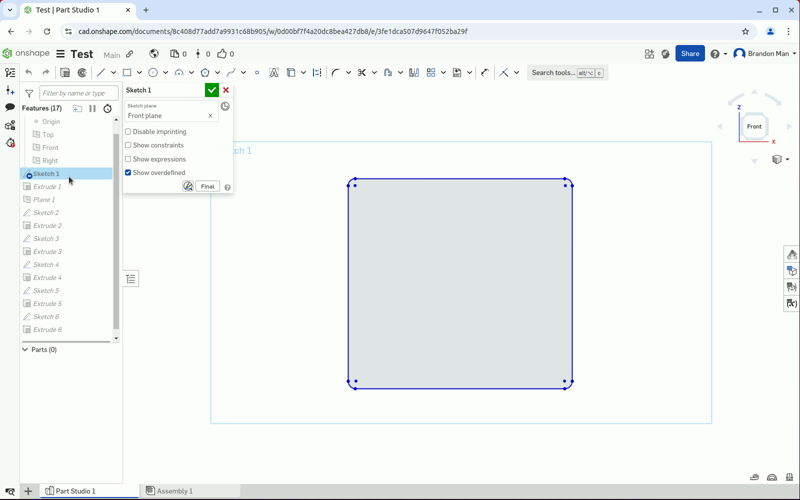
mouse_move(229, 92)
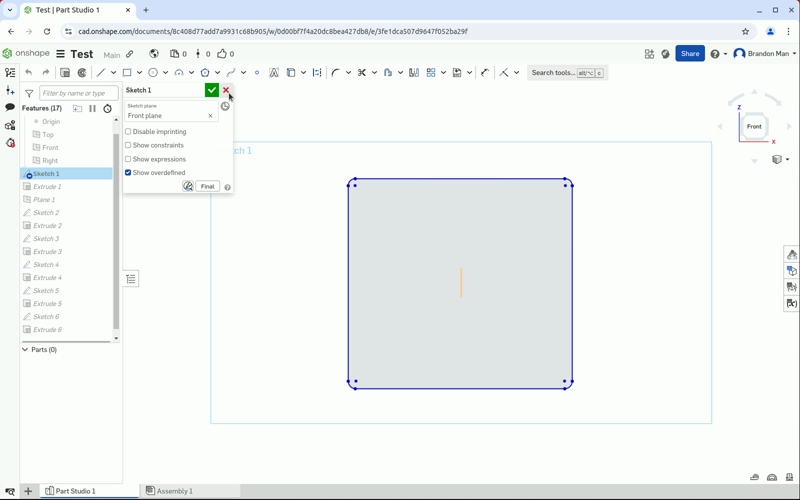
click(229, 92)
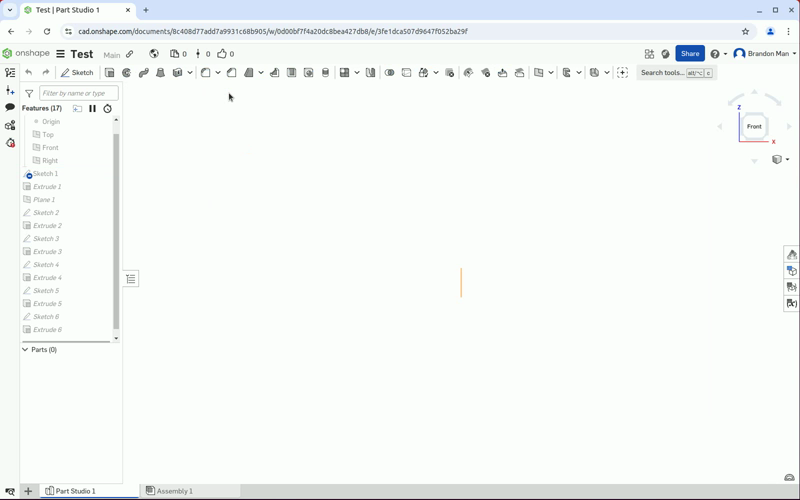
key(shift+s)
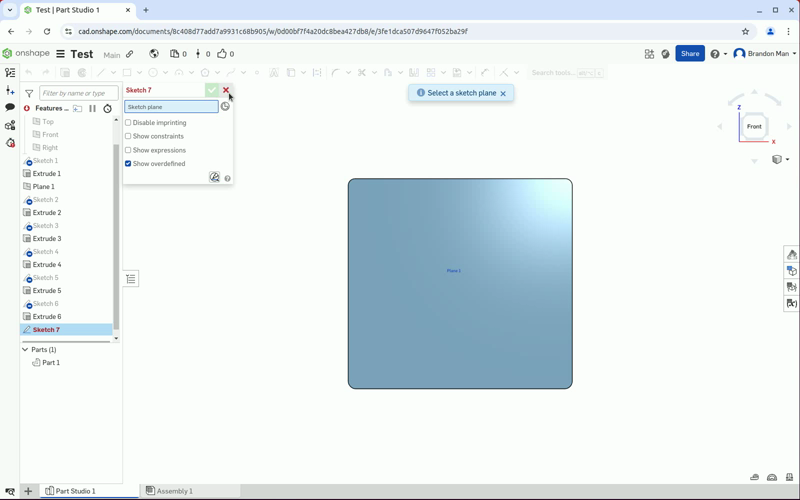
mouse_move(69, 189)
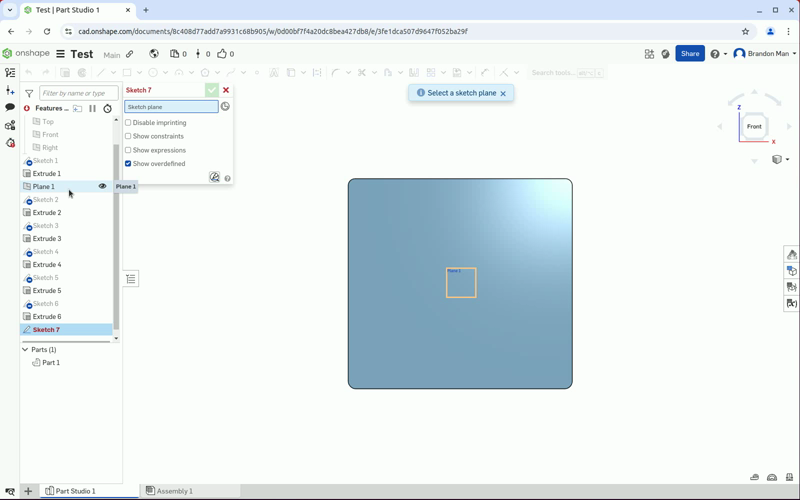
click(69, 189)
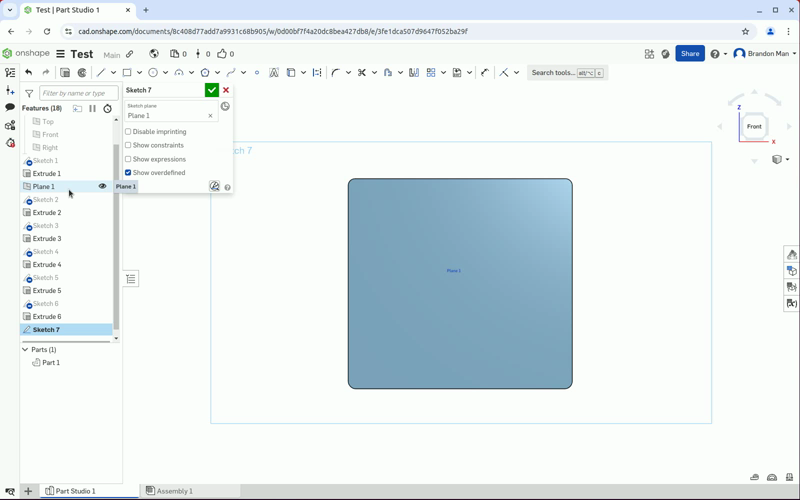
mouse_move(73, 352)
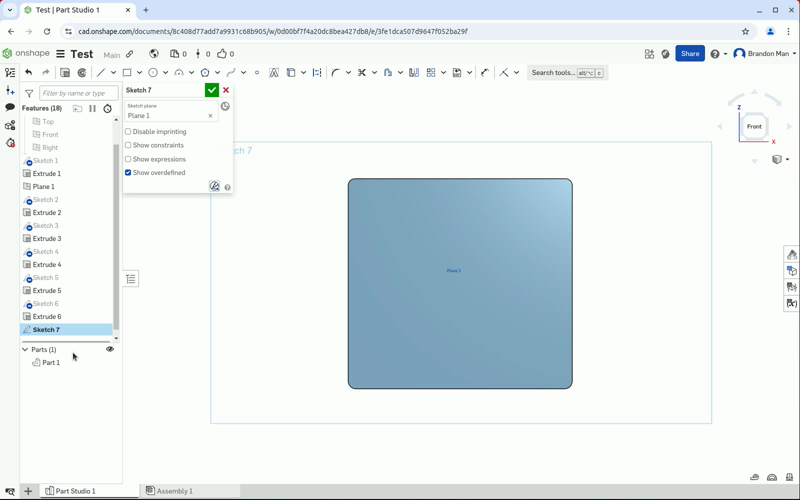
key(y)
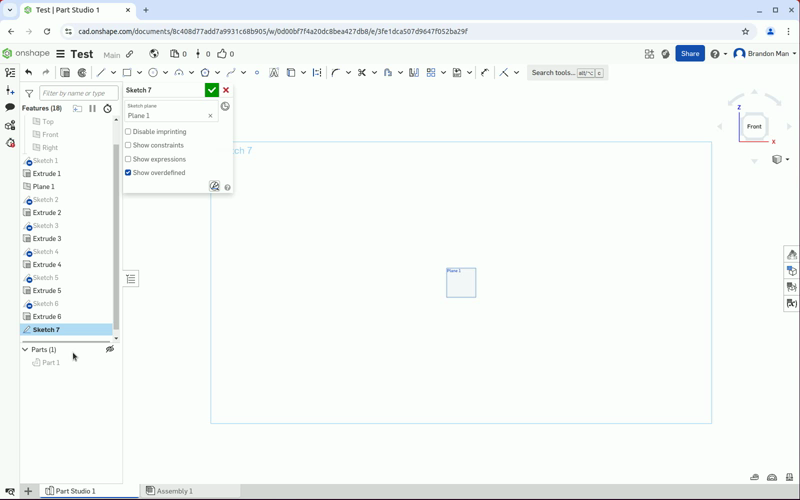
key(c)
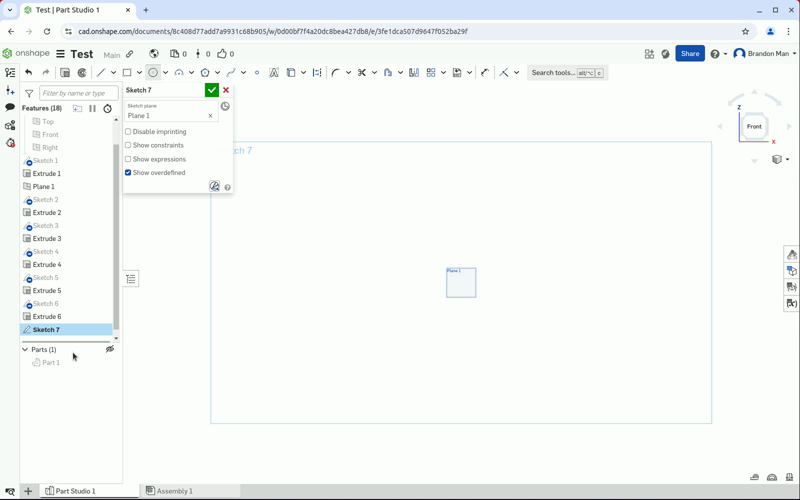
key_down(shift)
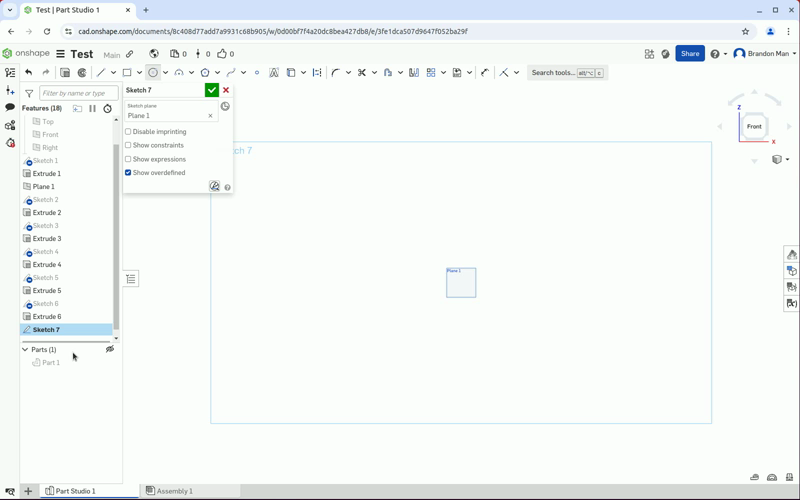
mouse_move(374, 325)
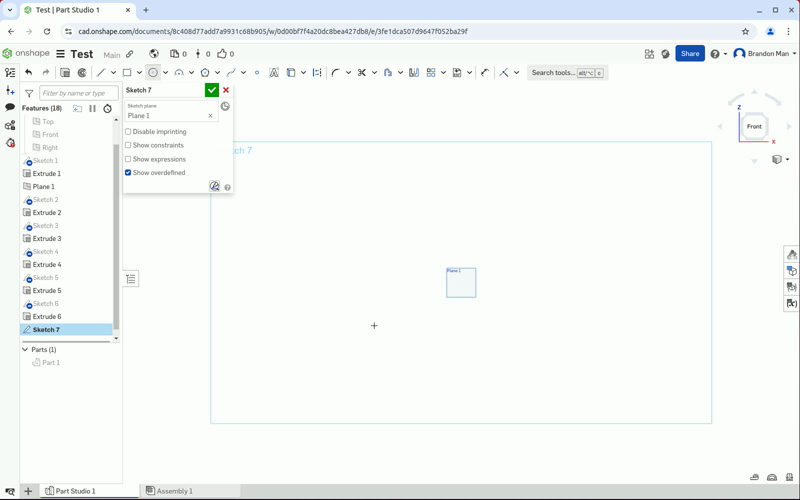
click(374, 325)
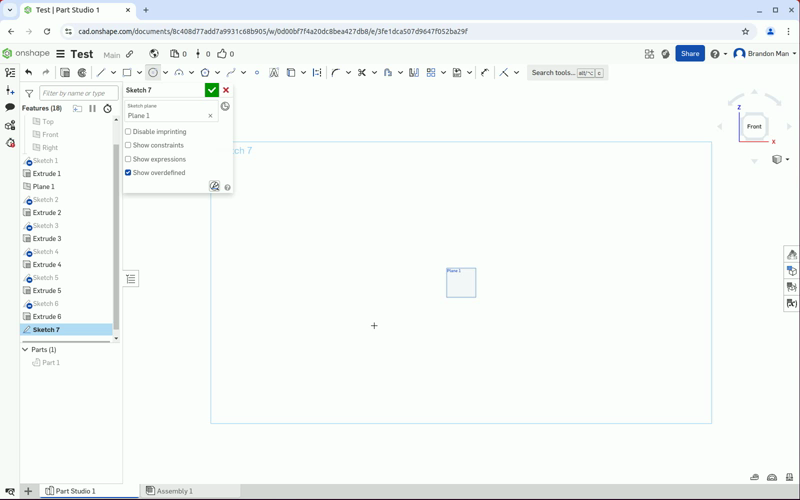
key_up(shift)
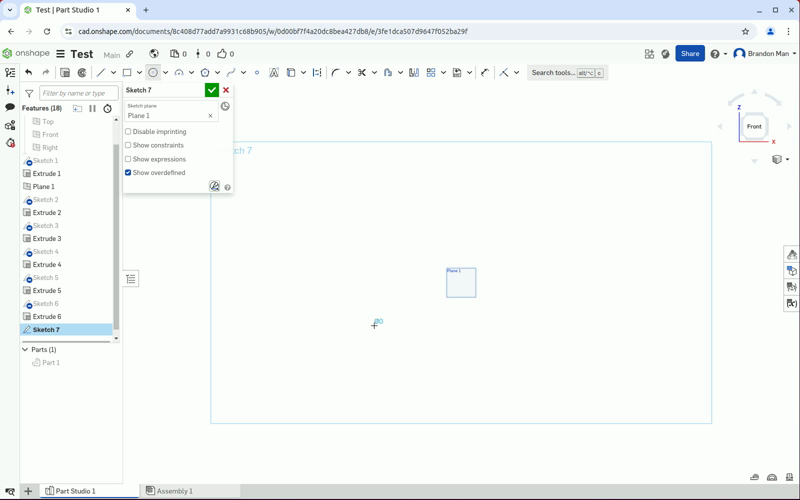
mouse_move(381, 325)
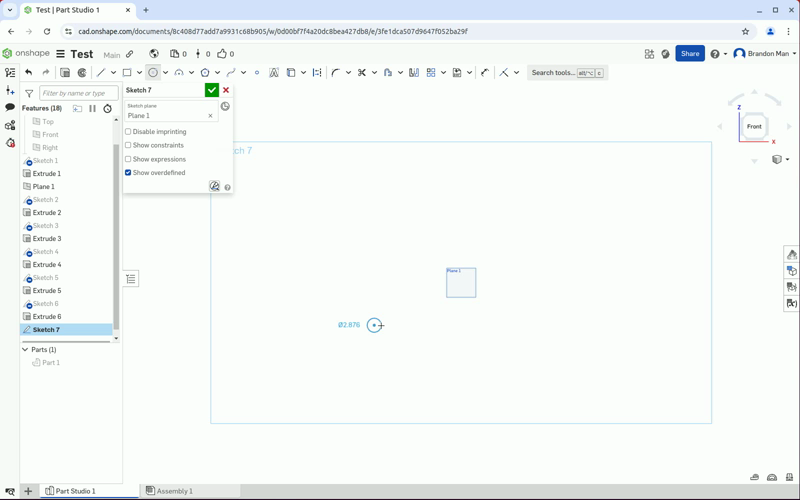
click(381, 325)
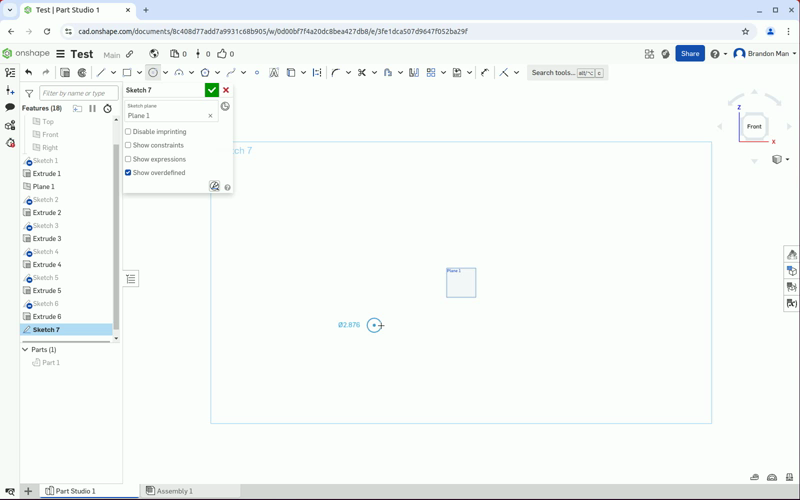
key(esc)
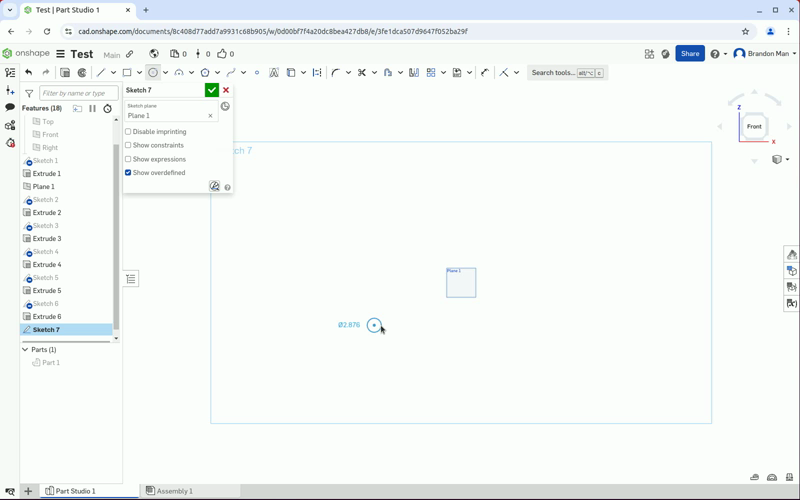
mouse_move(375, 320)
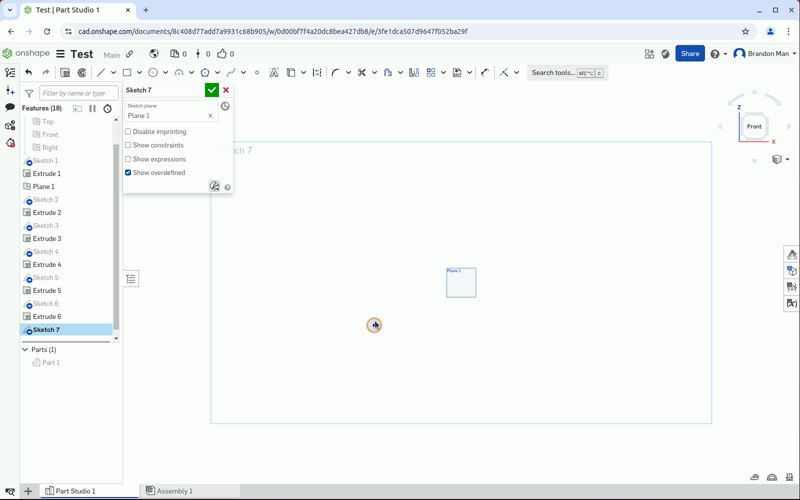
scroll(6)
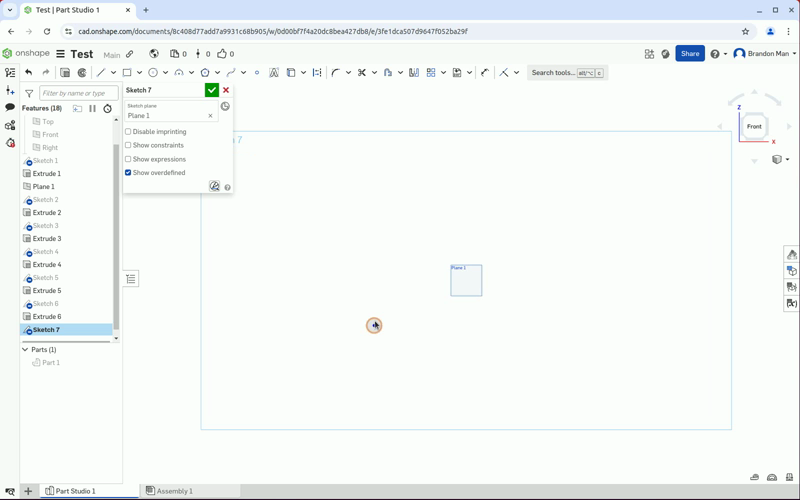
scroll(6)
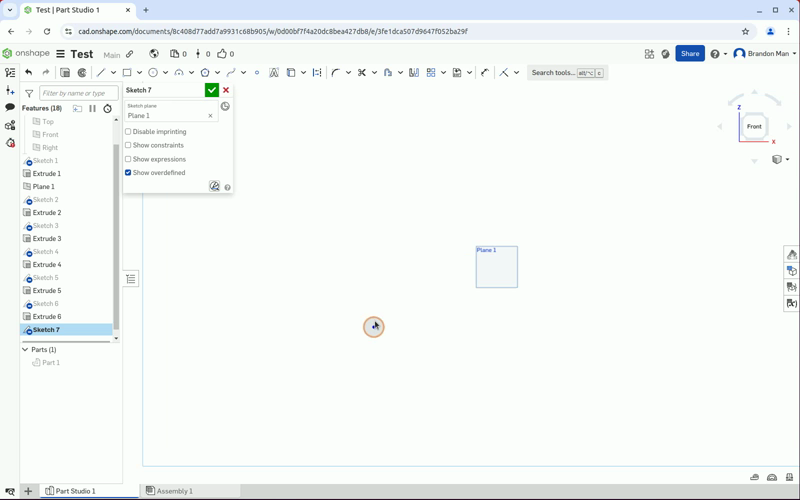
scroll(6)
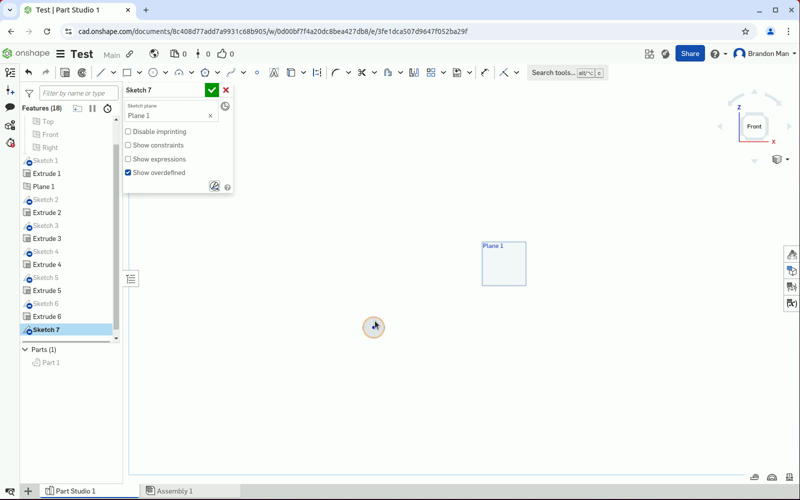
scroll(6)
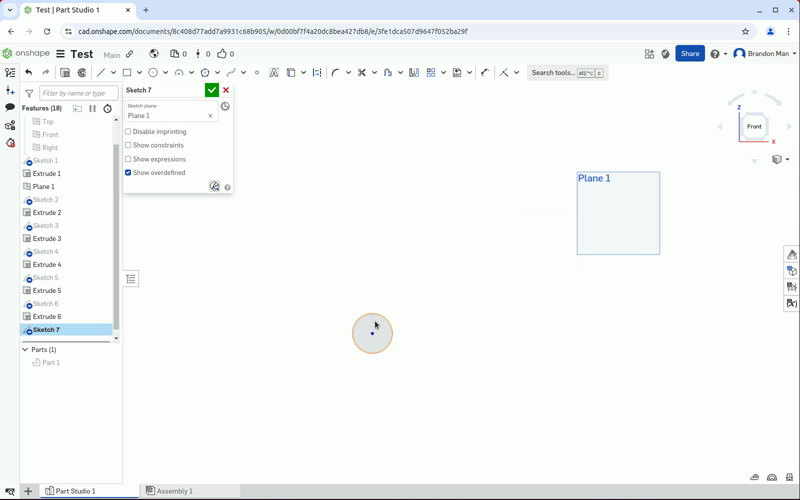
scroll(6)
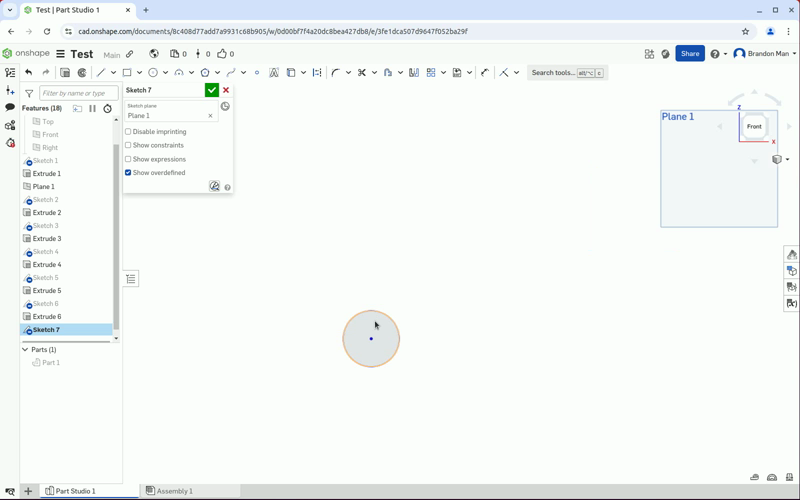
scroll(6)
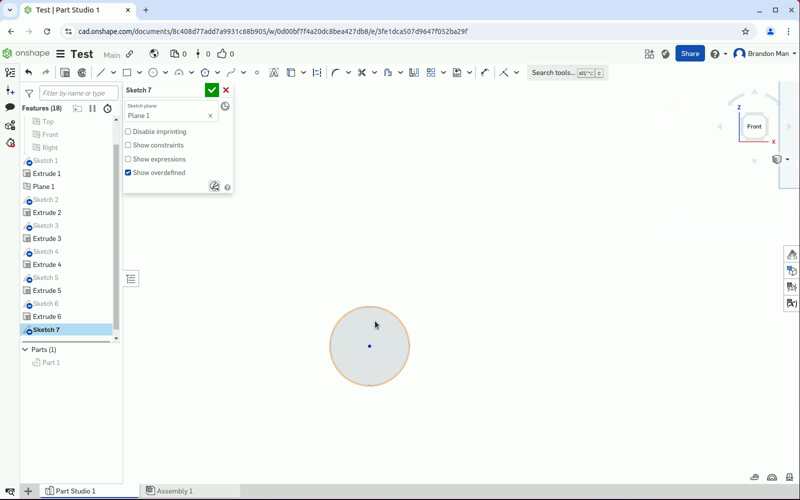
scroll(6)
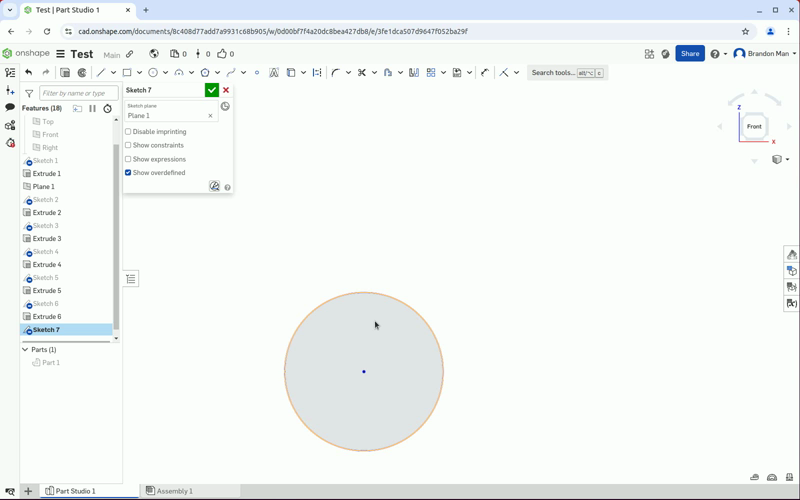
click(375, 320)
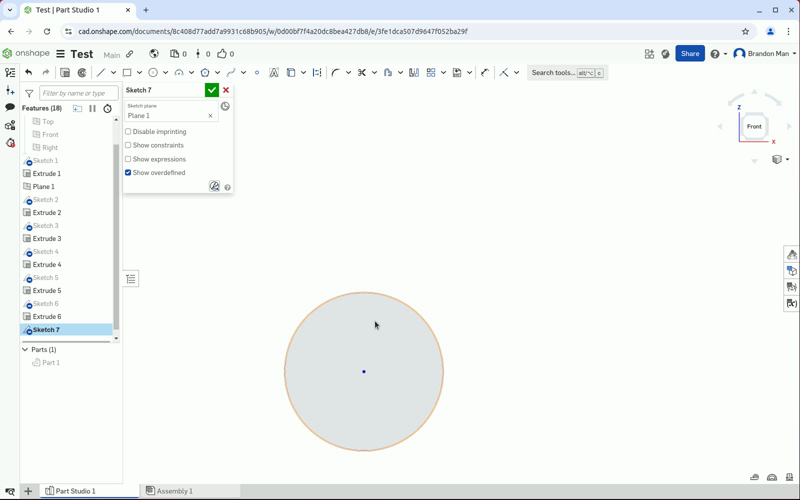
scroll(-6)
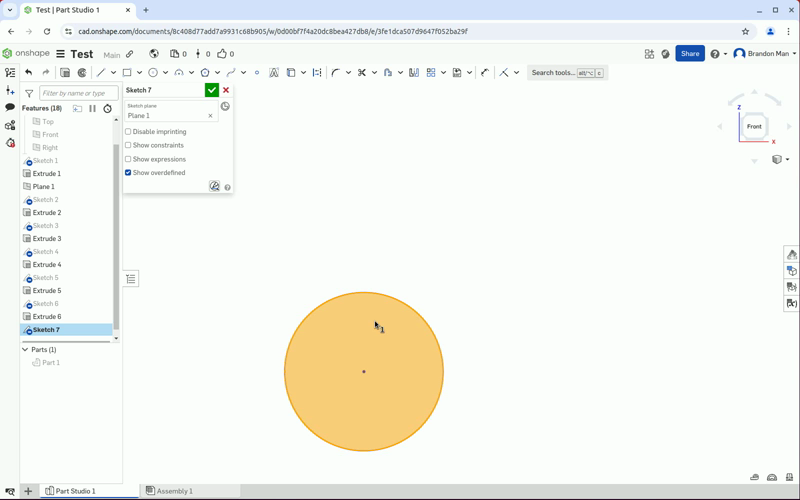
scroll(-6)
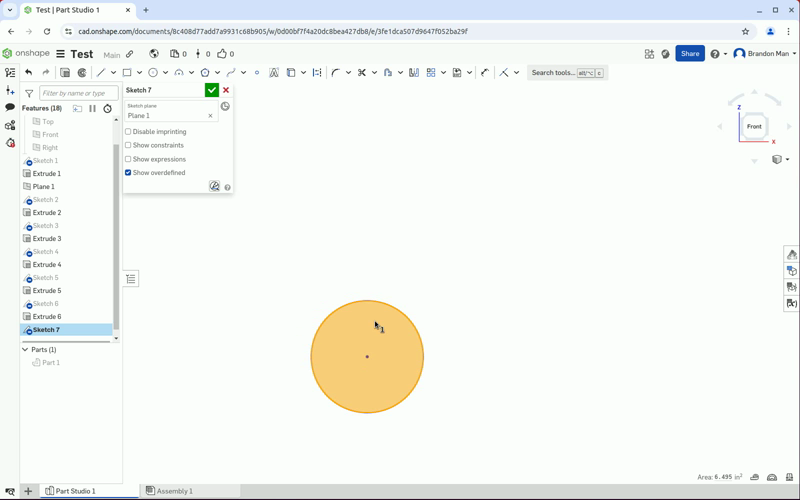
scroll(-6)
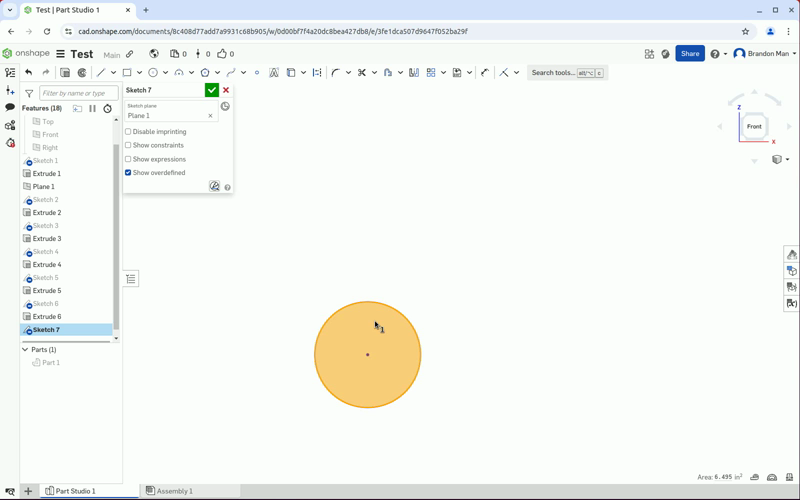
scroll(-6)
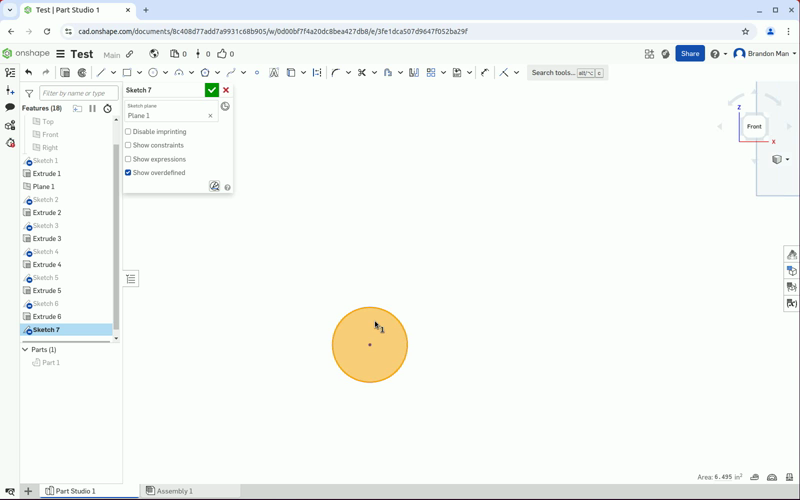
scroll(-6)
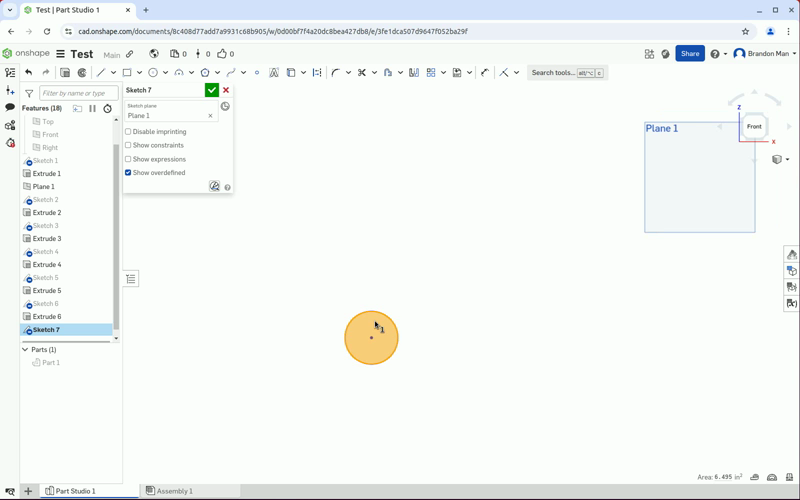
scroll(-6)
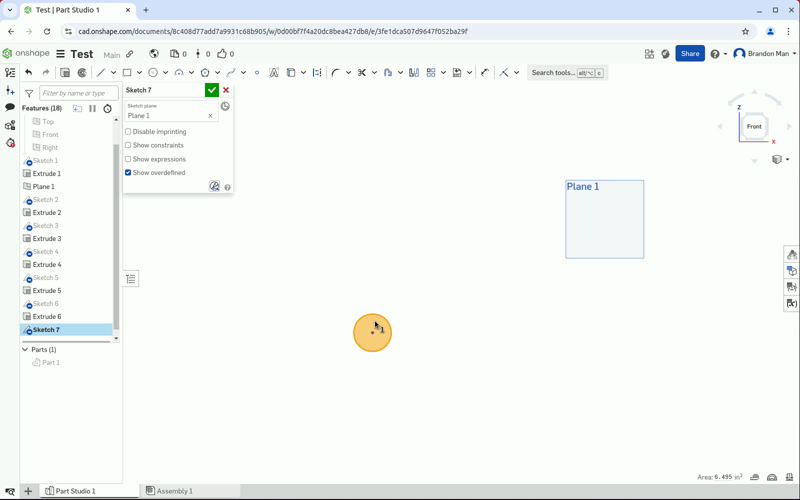
scroll(-6)
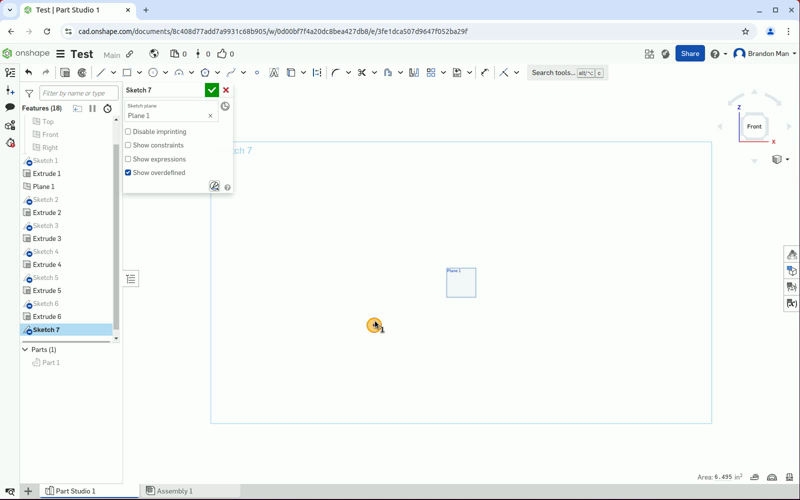
mouse_move(73, 352)
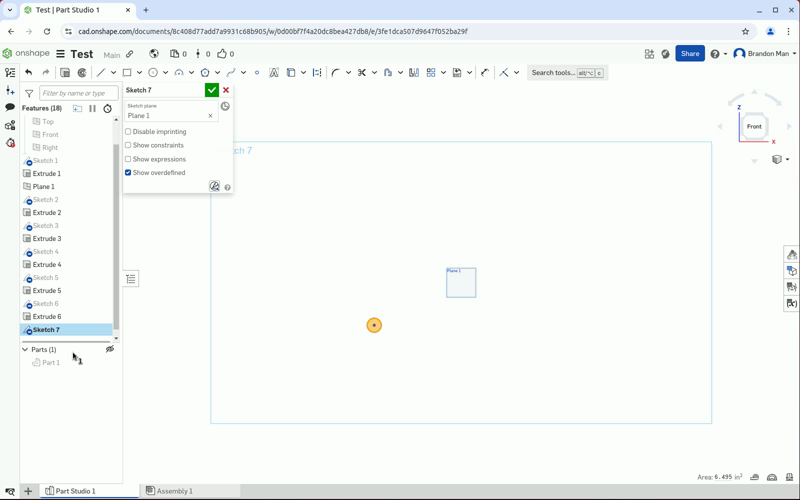
key(shift+y)
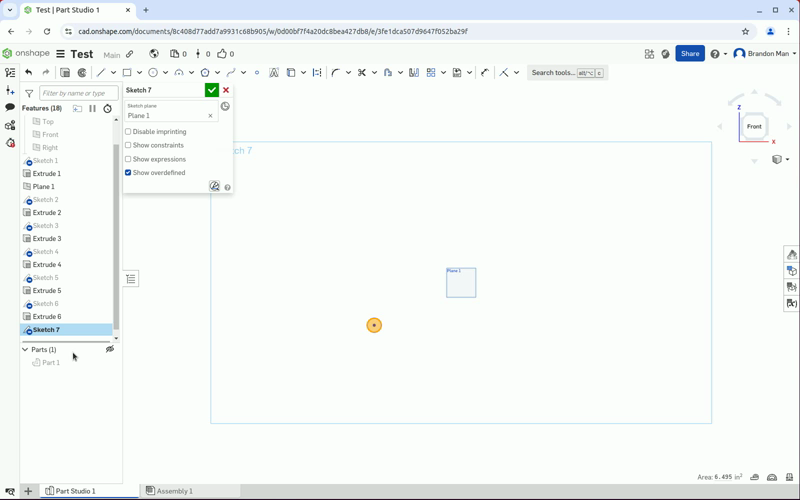
key(shift+e)
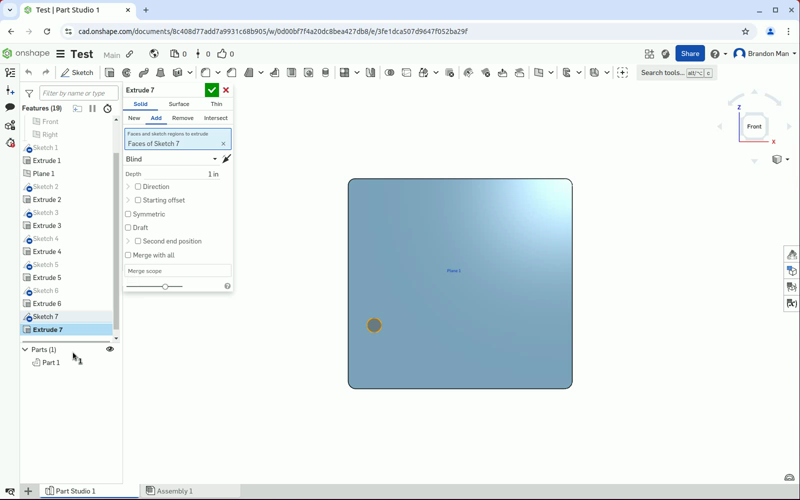
mouse_move(143, 106)
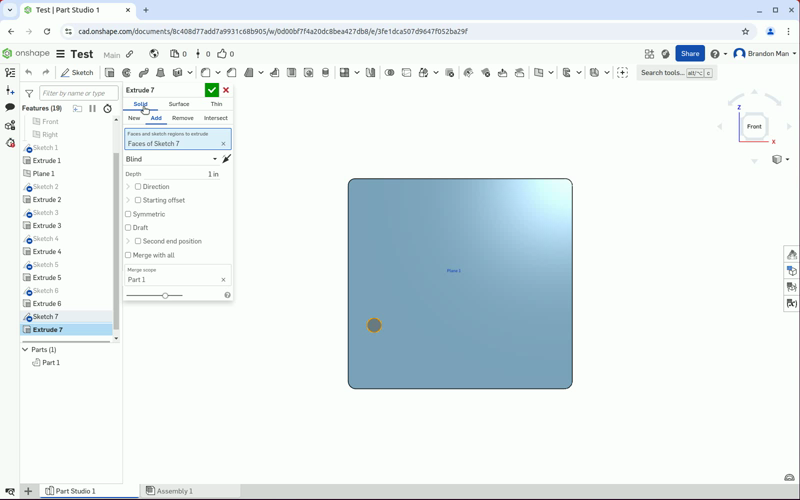
click(143, 106)
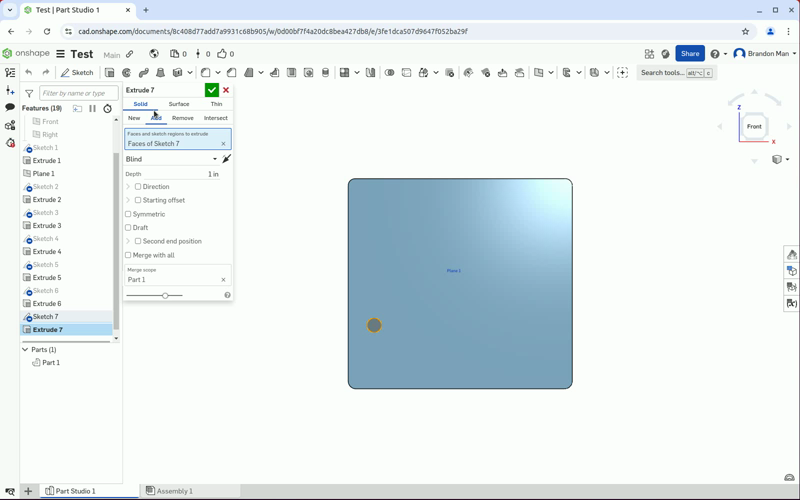
mouse_move(186, 120)
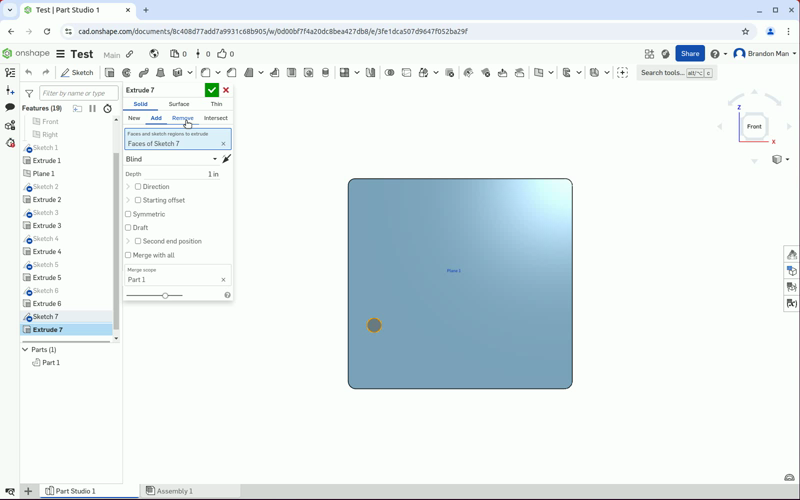
click(186, 120)
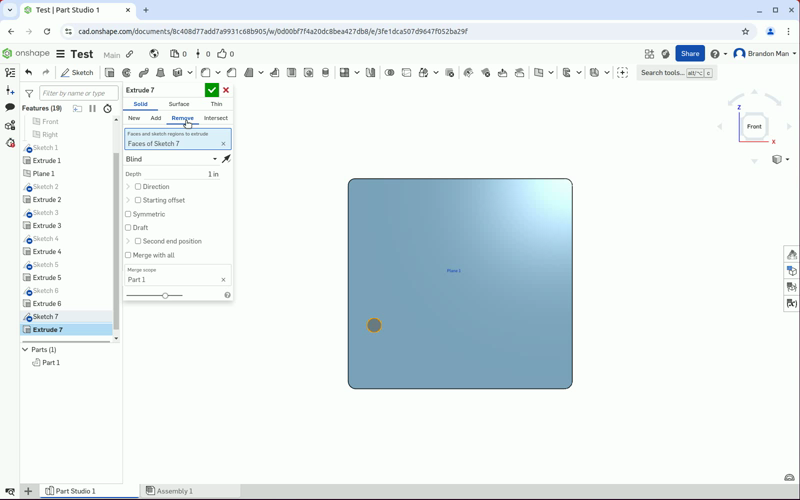
key(tab, 4)
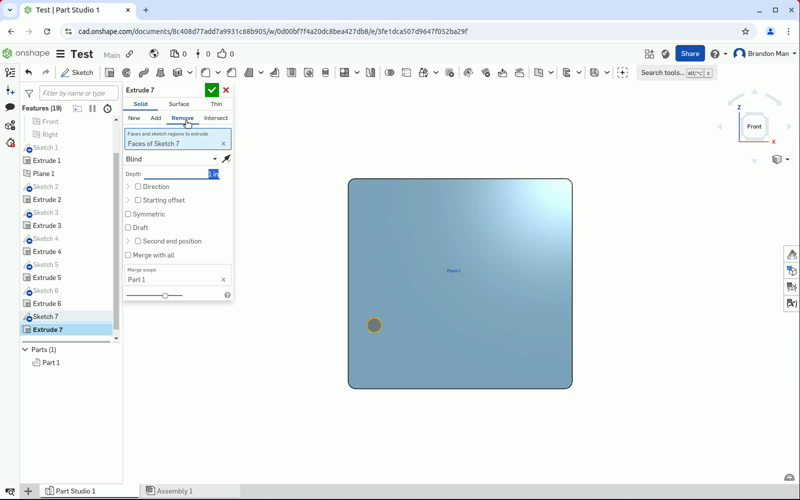
text(0.241)
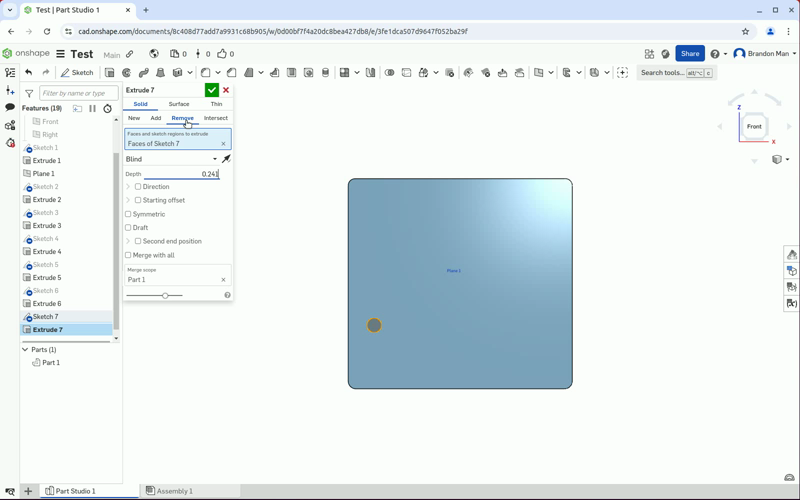
key(tab, 6)
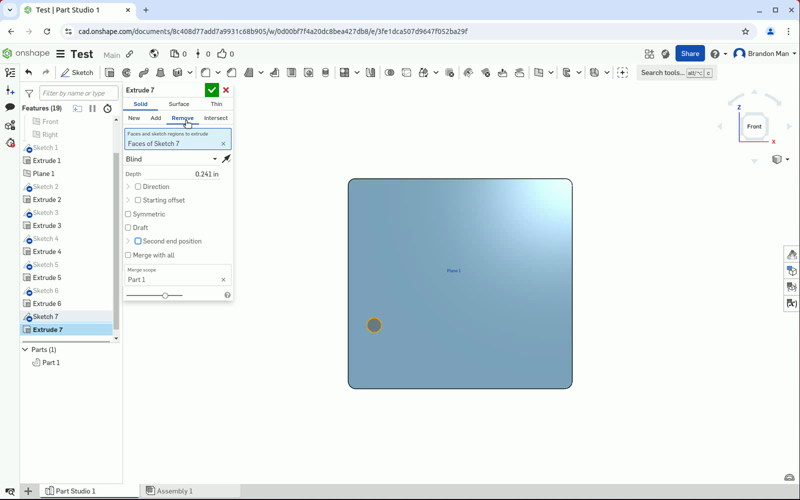
key(space)
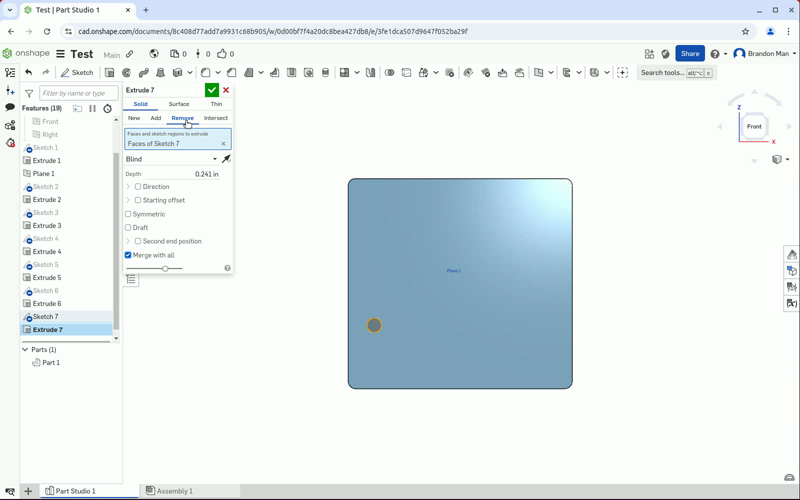
key(enter)
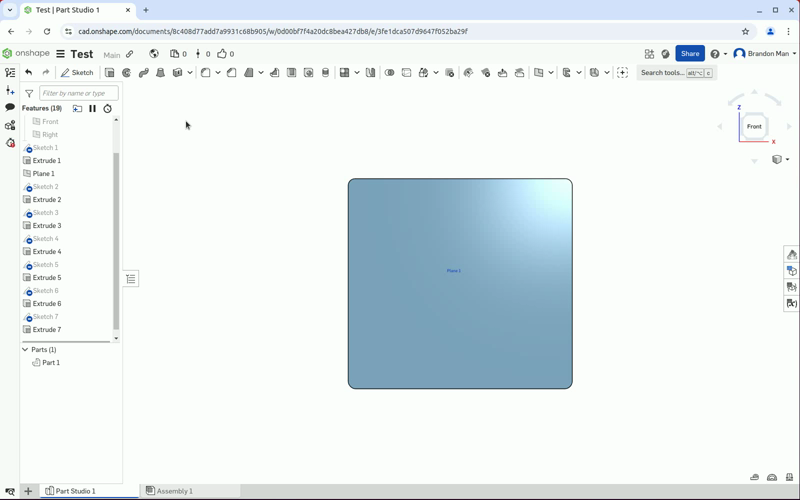
key(shift+h)
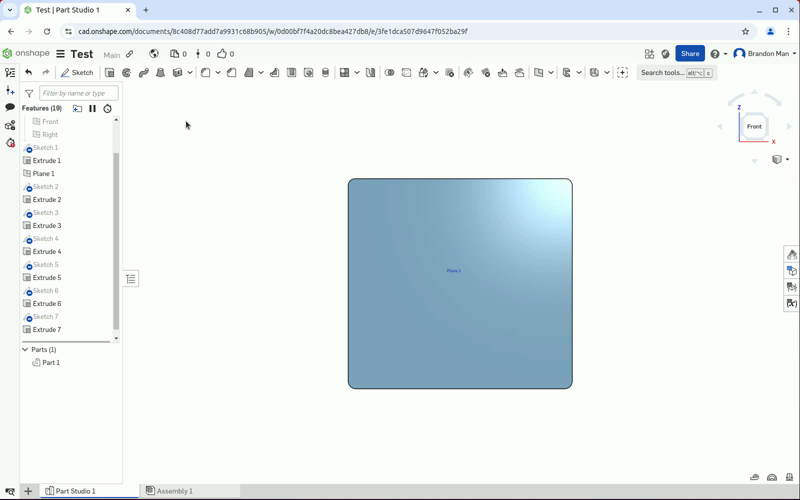
key(shift+h)
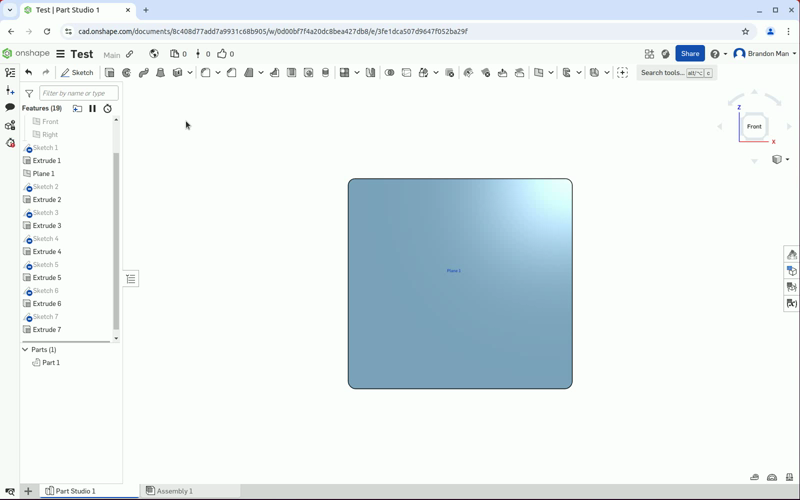
mouse_move(69, 150)
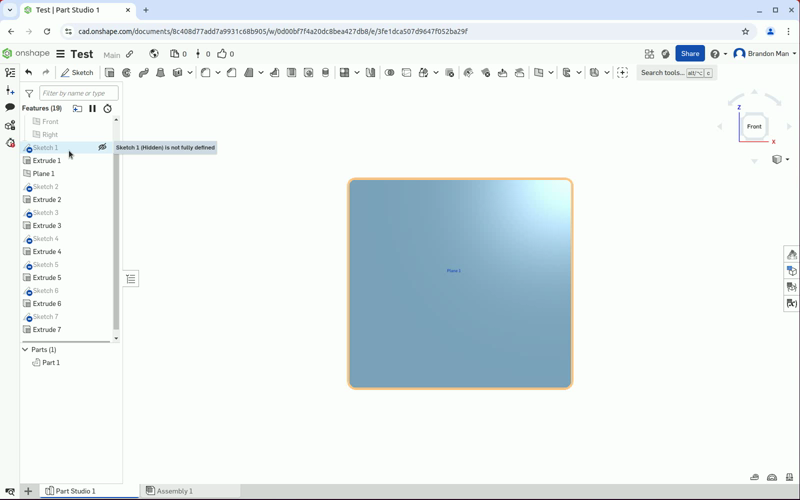
click(69, 150)
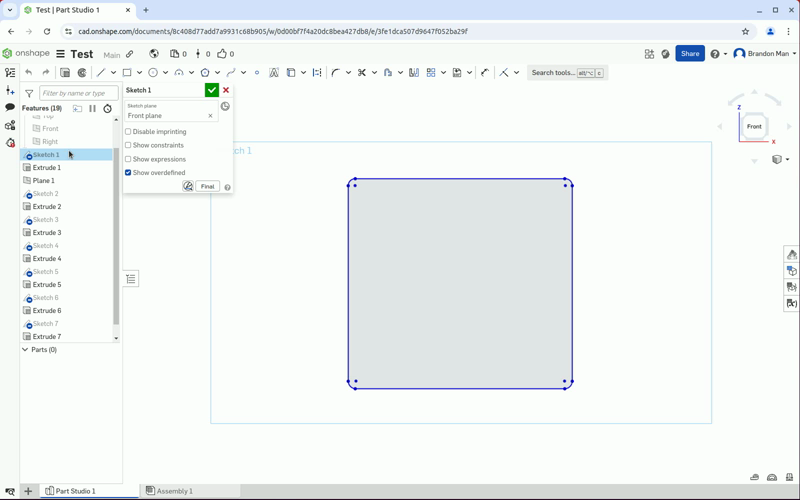
mouse_move(229, 92)
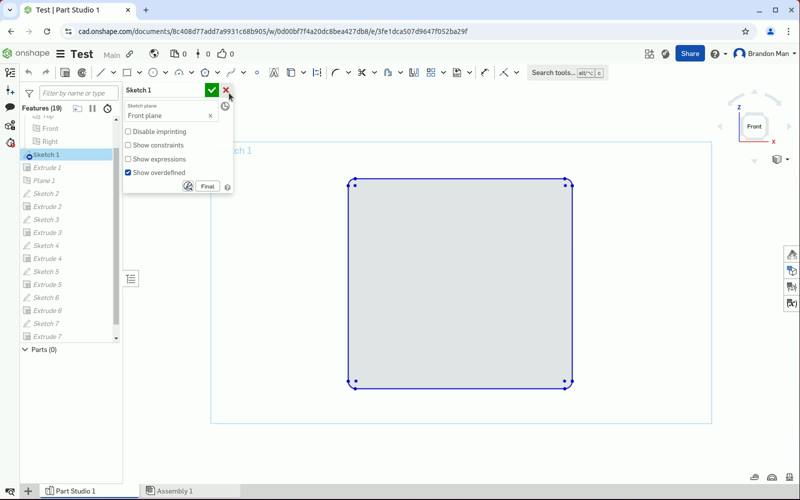
click(229, 92)
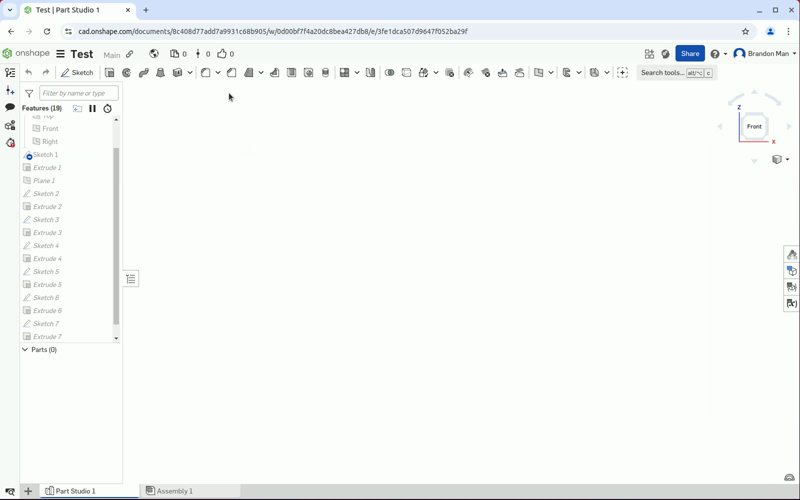
key(shift+s)
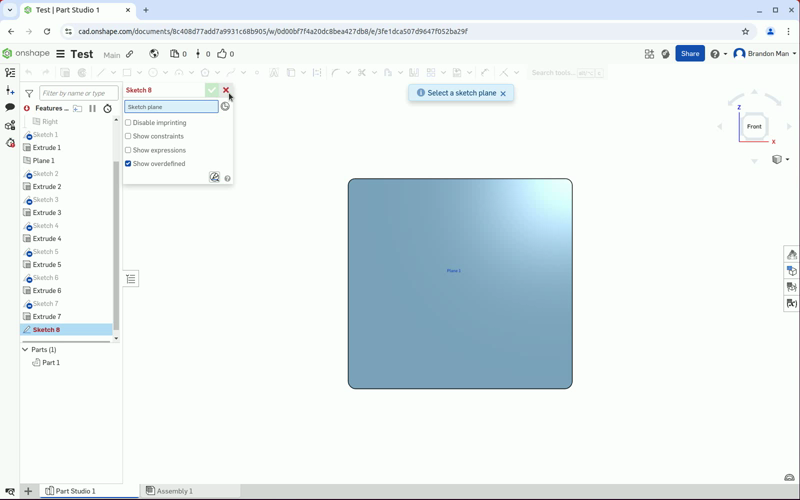
mouse_move(69, 163)
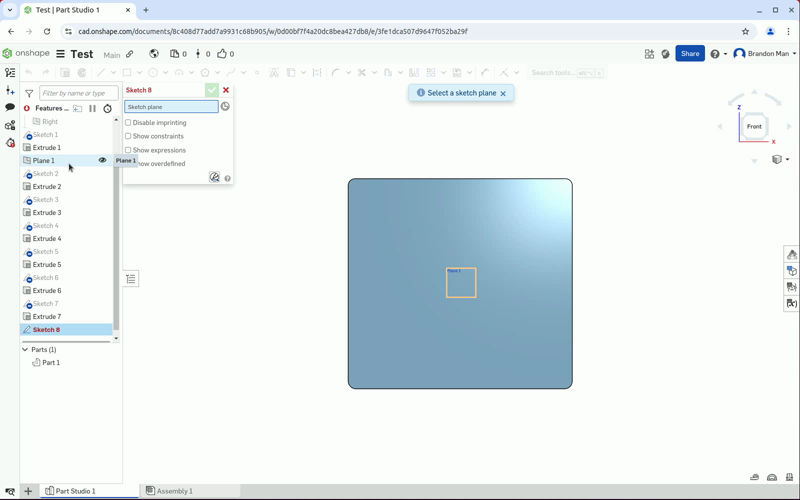
click(69, 163)
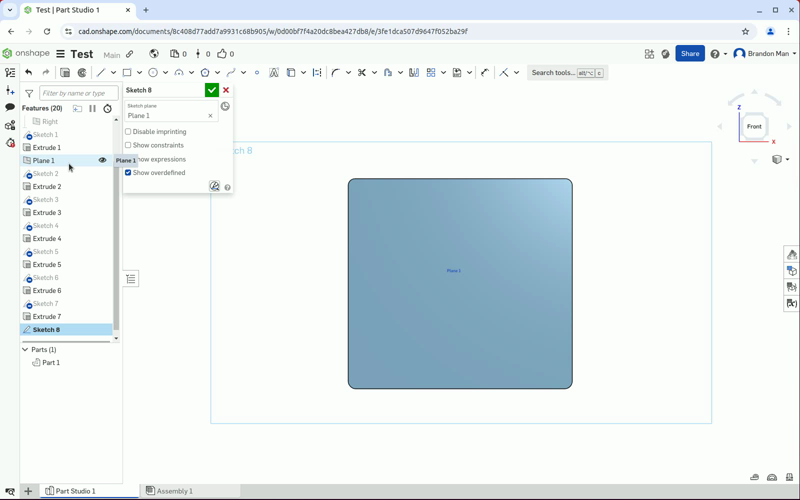
mouse_move(73, 352)
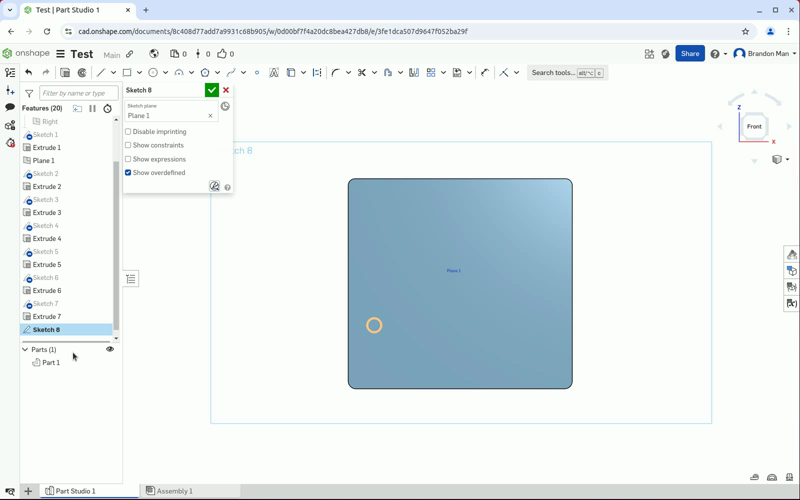
key(y)
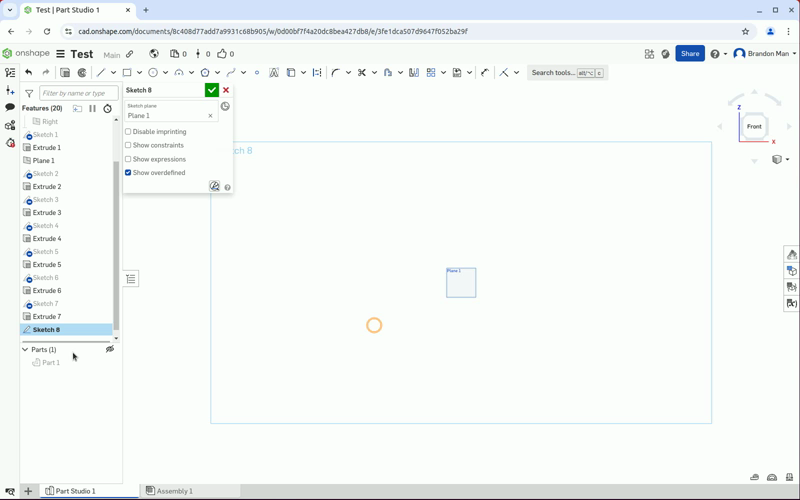
key(c)
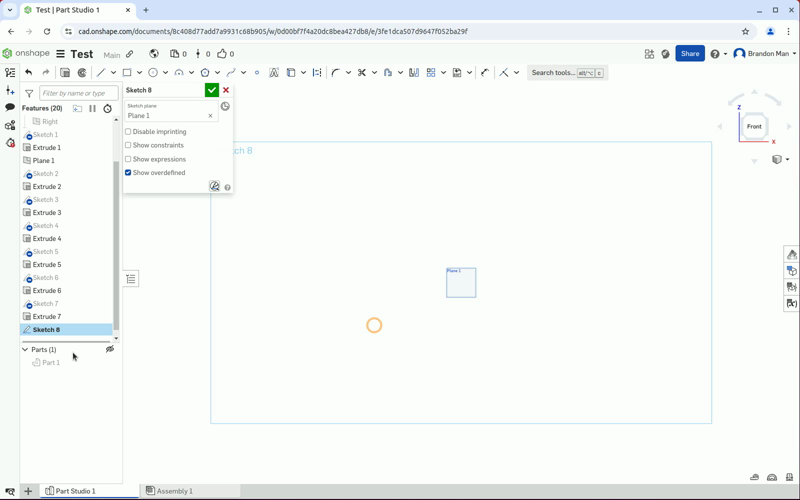
key_down(shift)
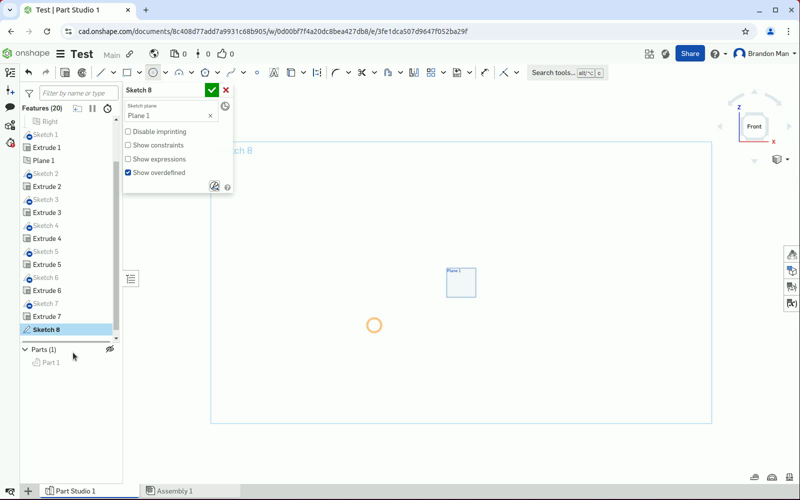
mouse_move(461, 366)
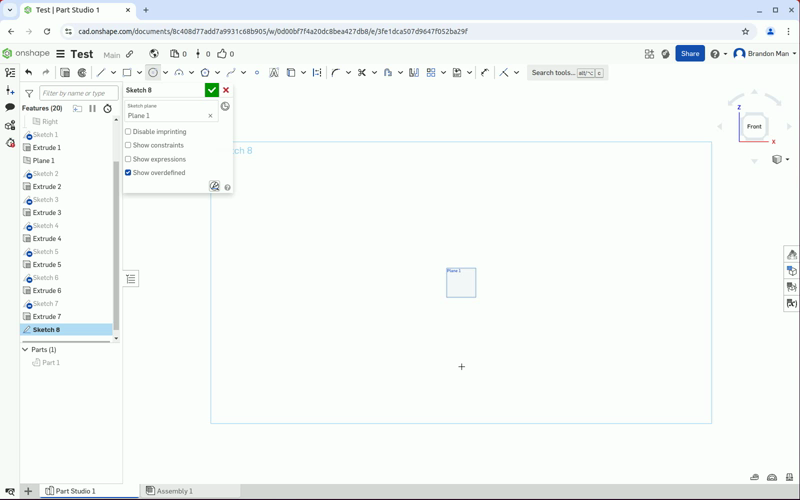
click(461, 366)
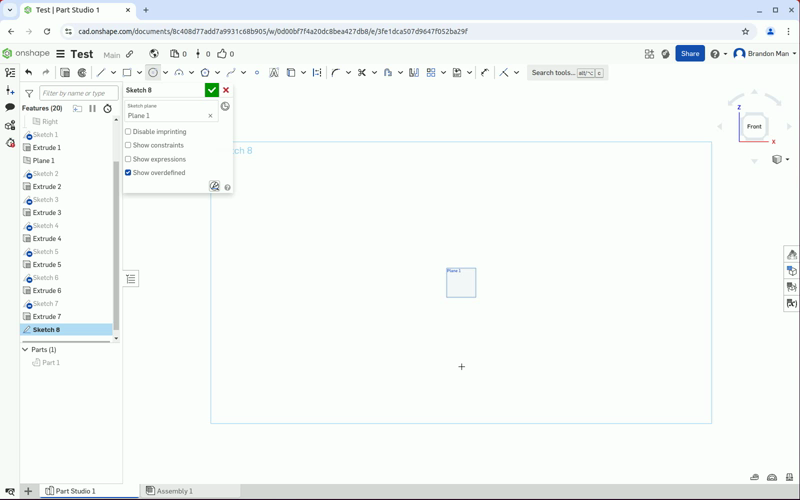
key_up(shift)
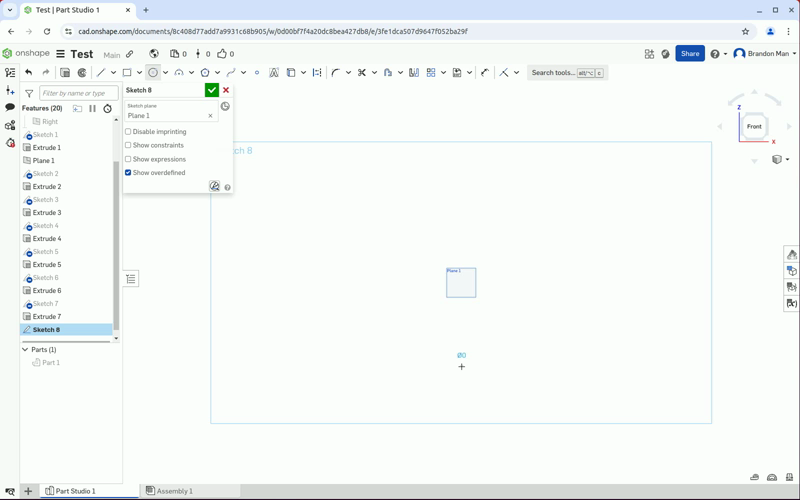
mouse_move(468, 366)
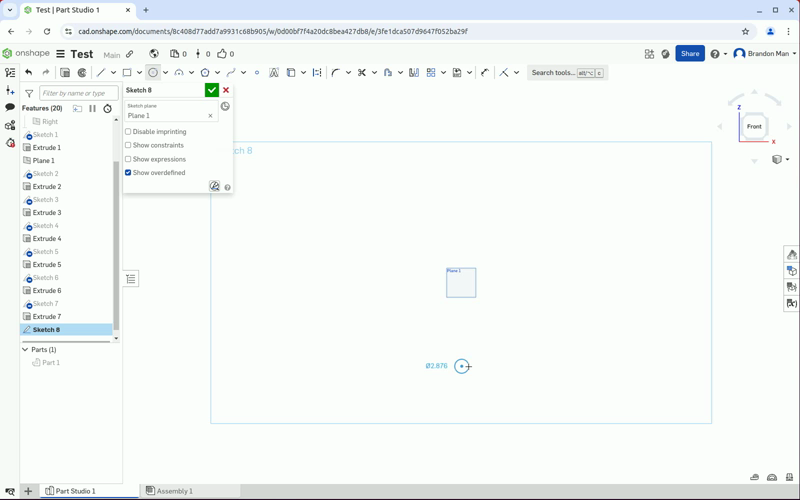
click(468, 366)
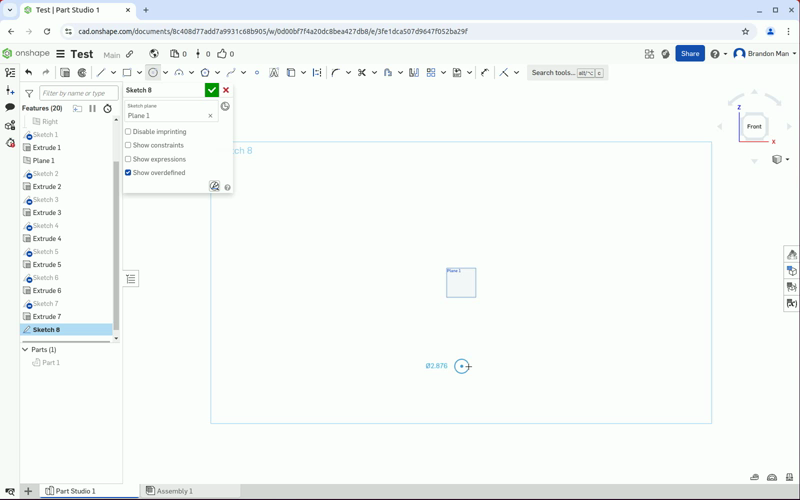
key(esc)
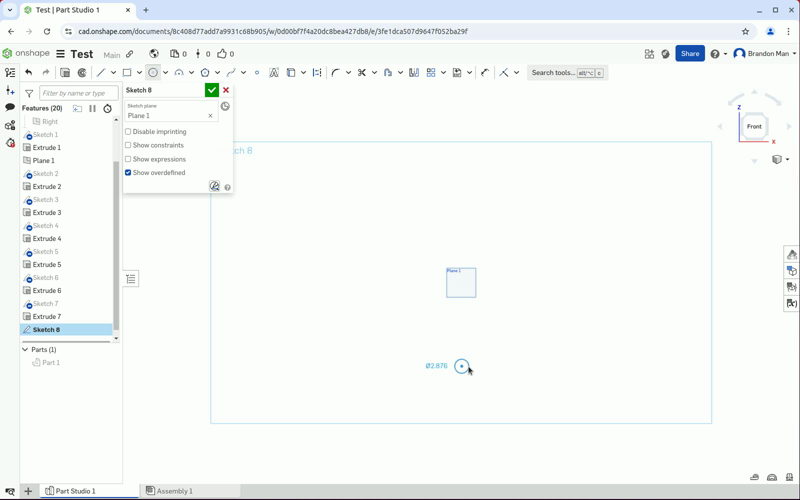
mouse_move(460, 362)
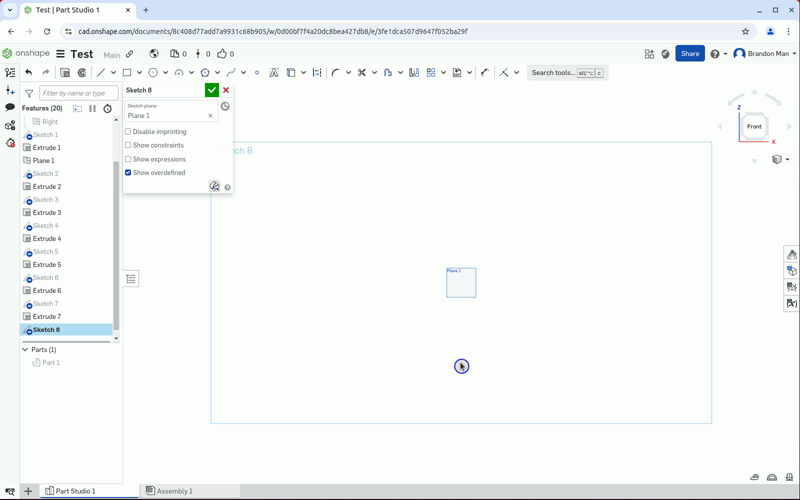
scroll(6)
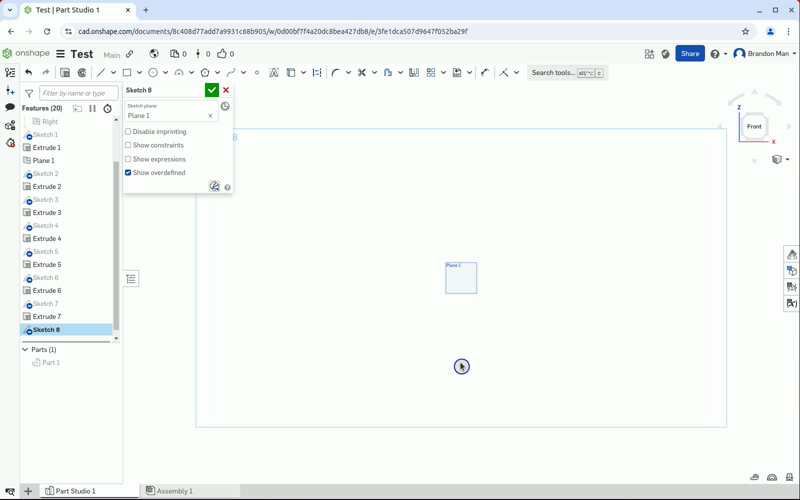
scroll(6)
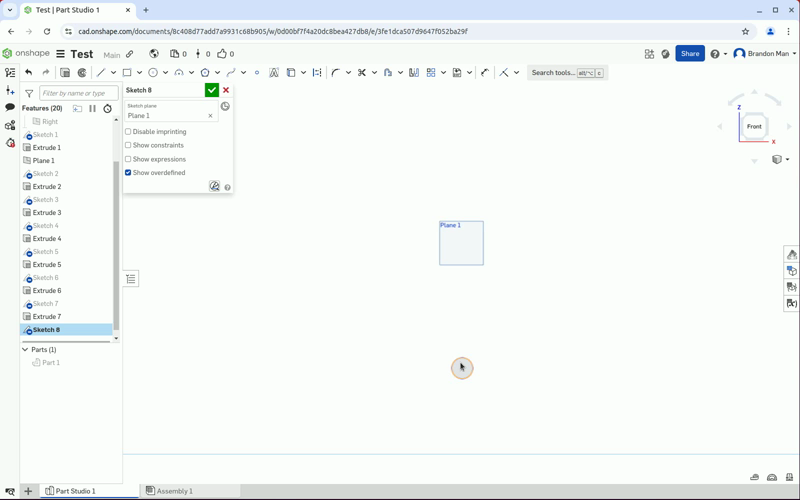
scroll(6)
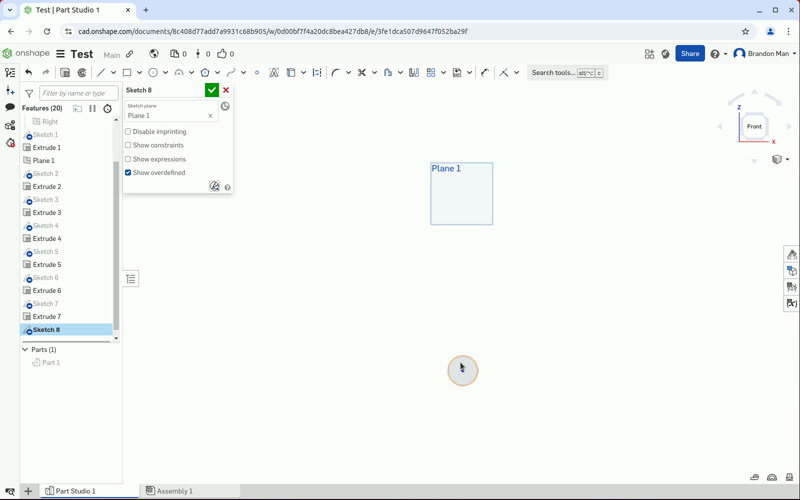
scroll(6)
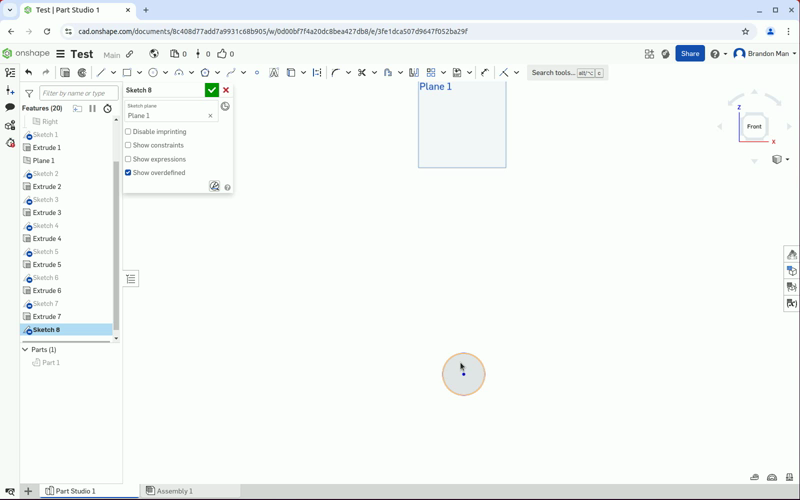
scroll(6)
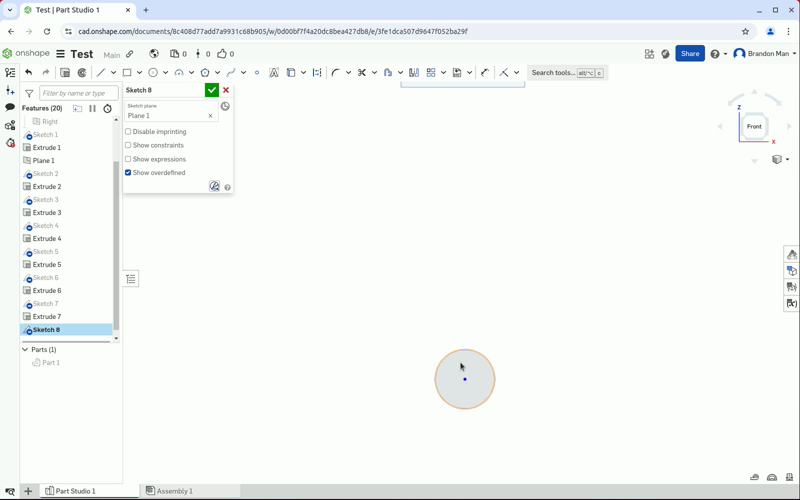
scroll(6)
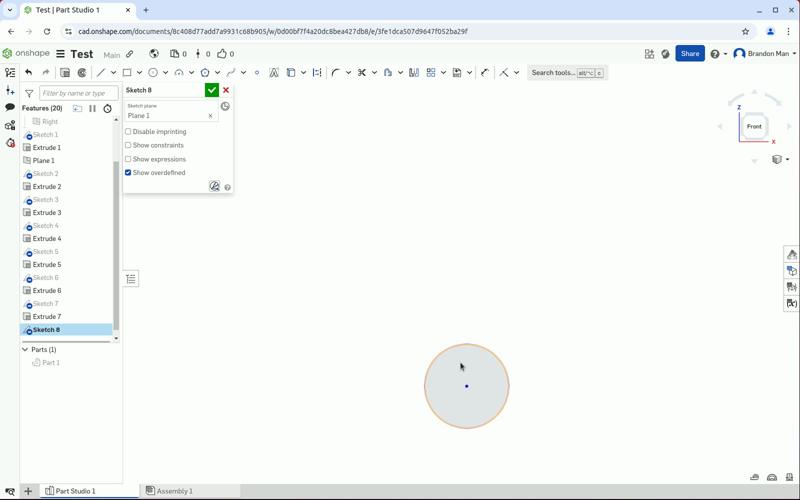
scroll(6)
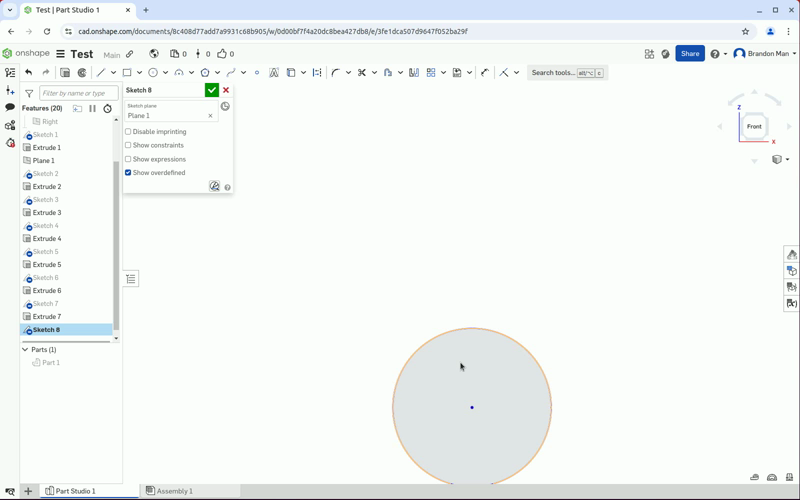
click(460, 362)
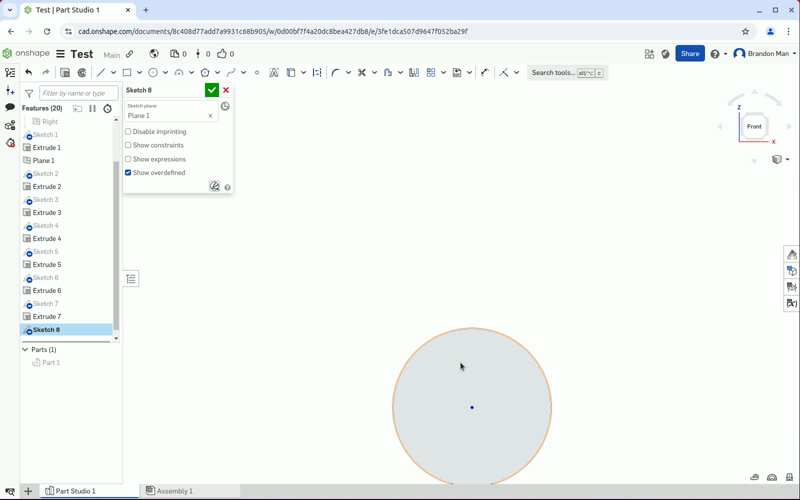
scroll(-6)
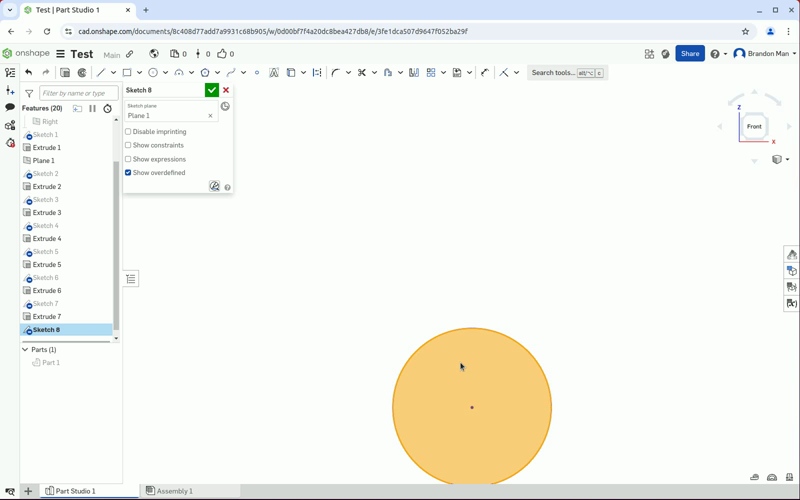
scroll(-6)
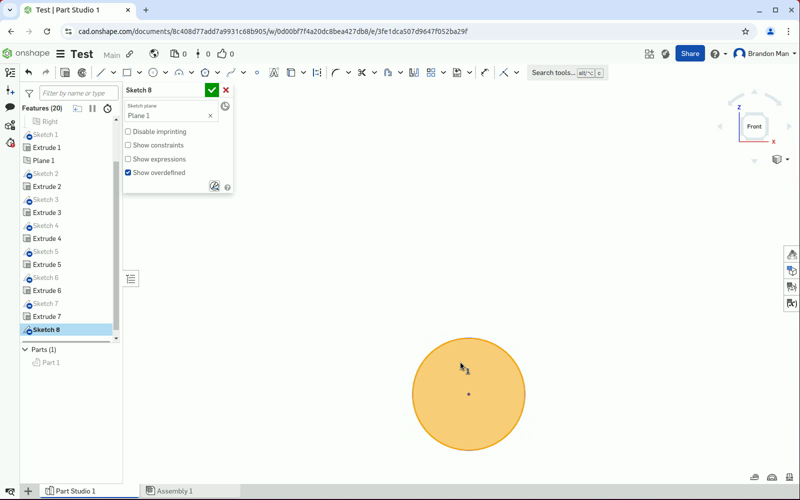
scroll(-6)
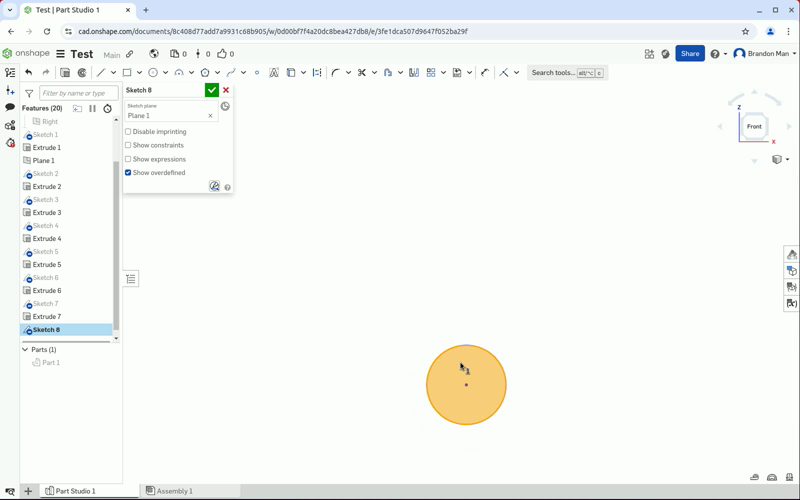
scroll(-6)
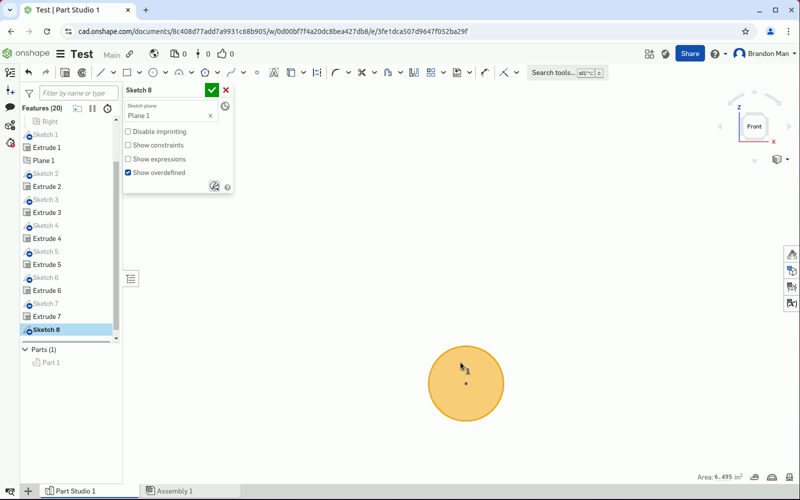
scroll(-6)
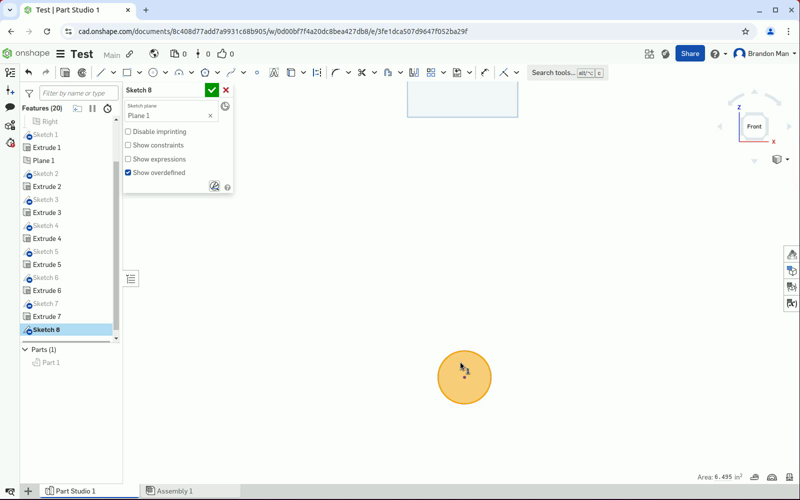
scroll(-6)
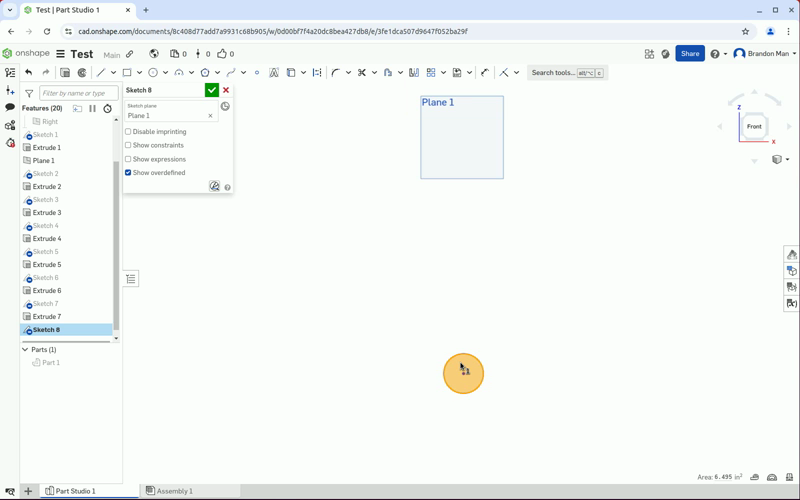
scroll(-6)
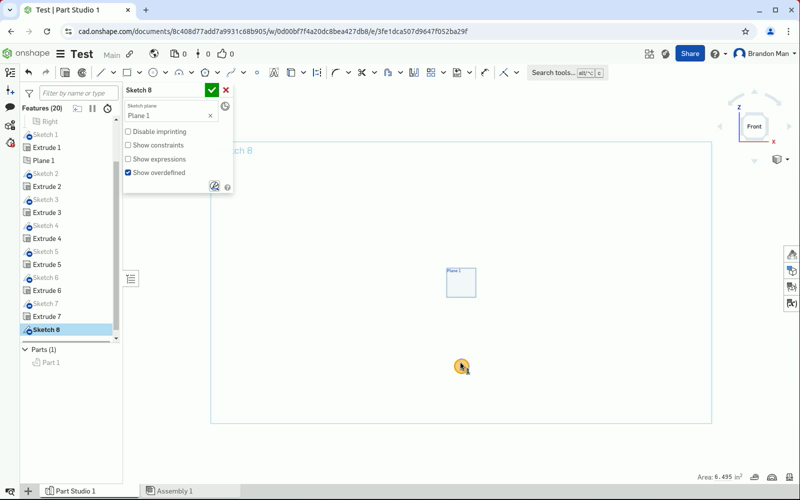
mouse_move(73, 352)
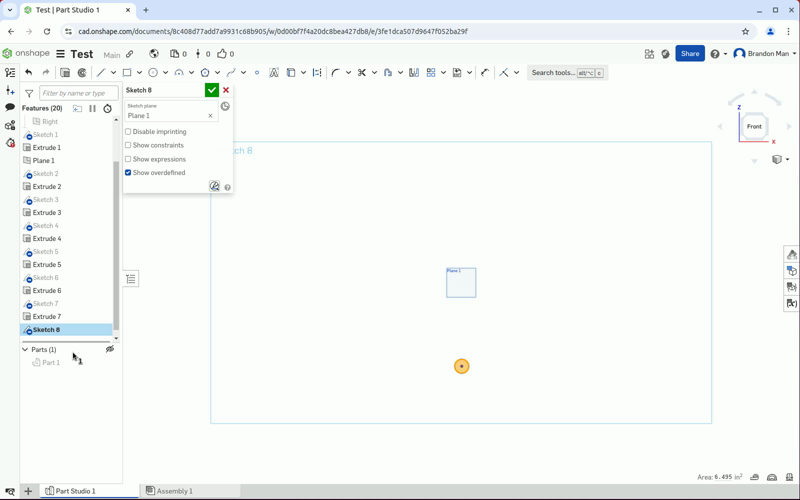
key(shift+y)
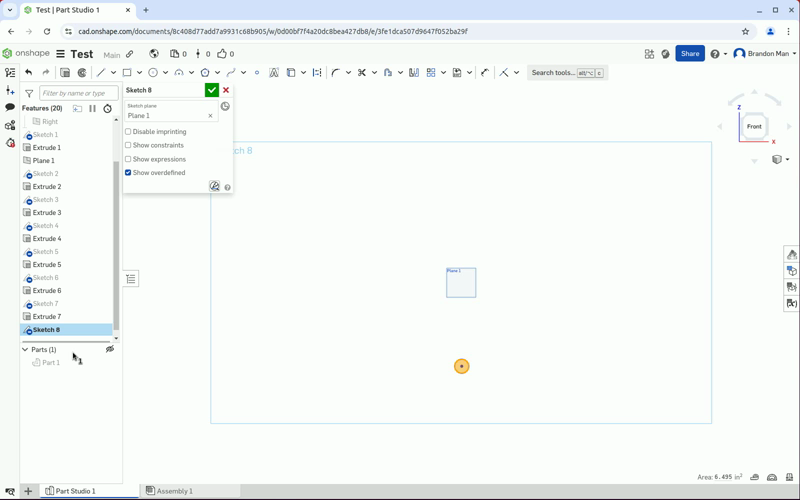
key(shift+e)
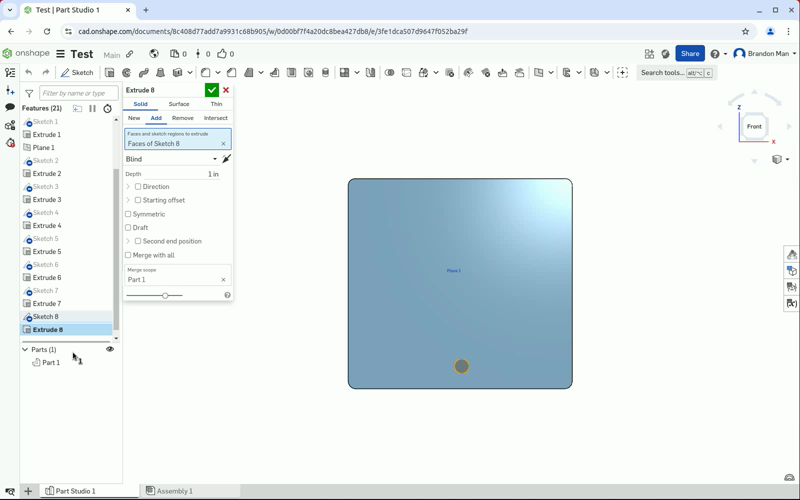
mouse_move(143, 106)
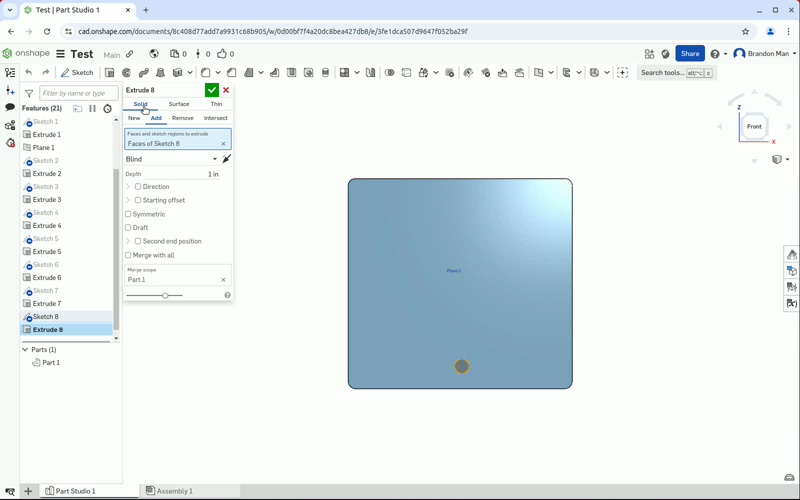
click(143, 106)
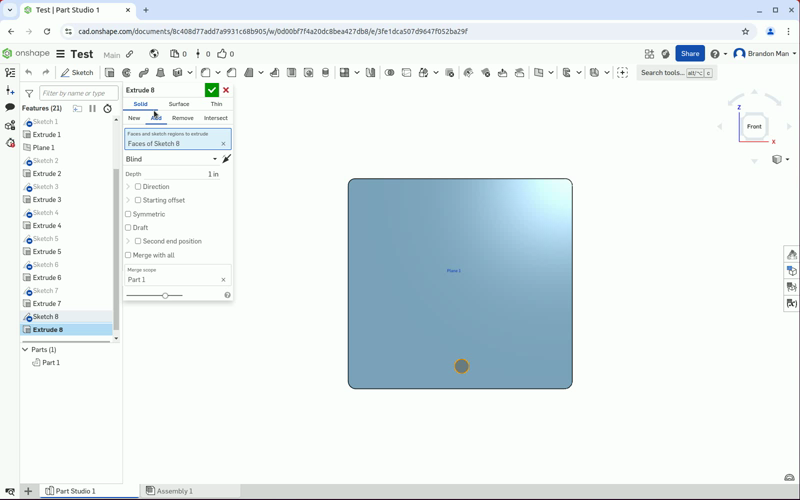
mouse_move(186, 120)
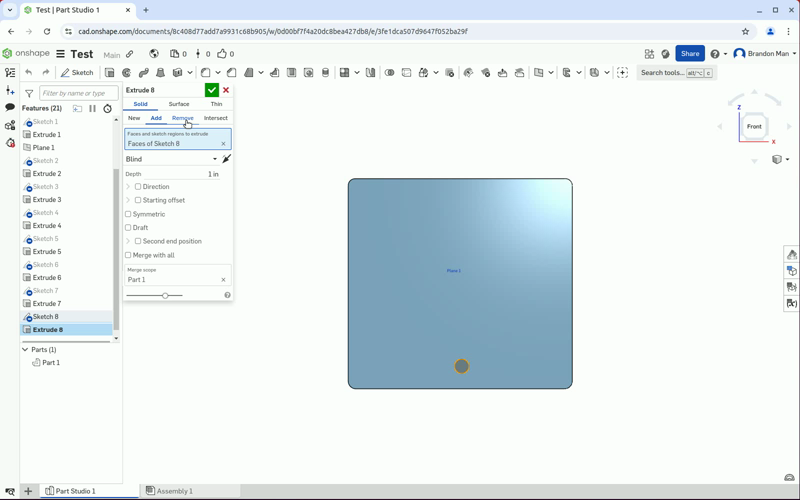
click(186, 120)
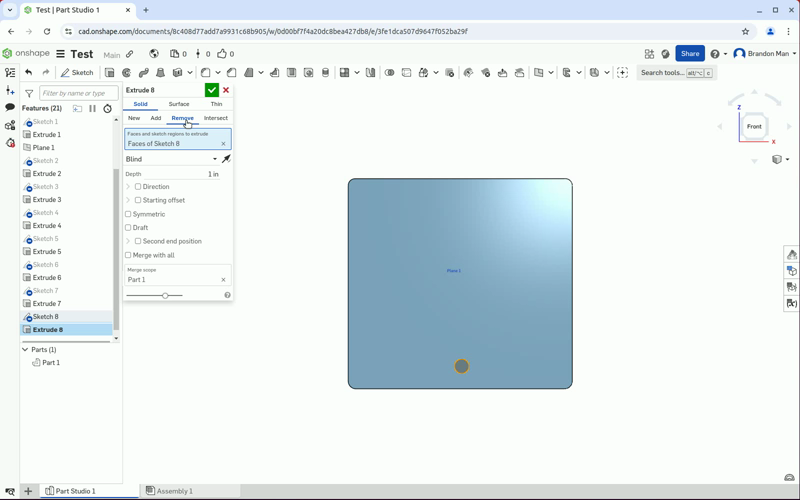
key(tab, 4)
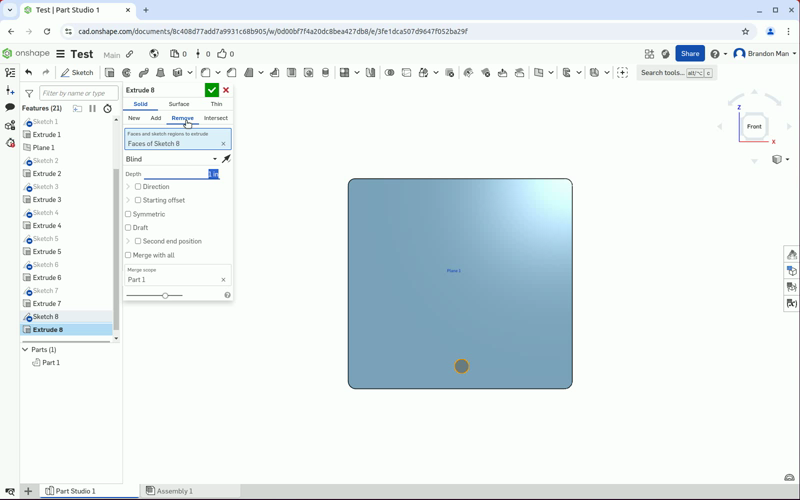
text(0.241)
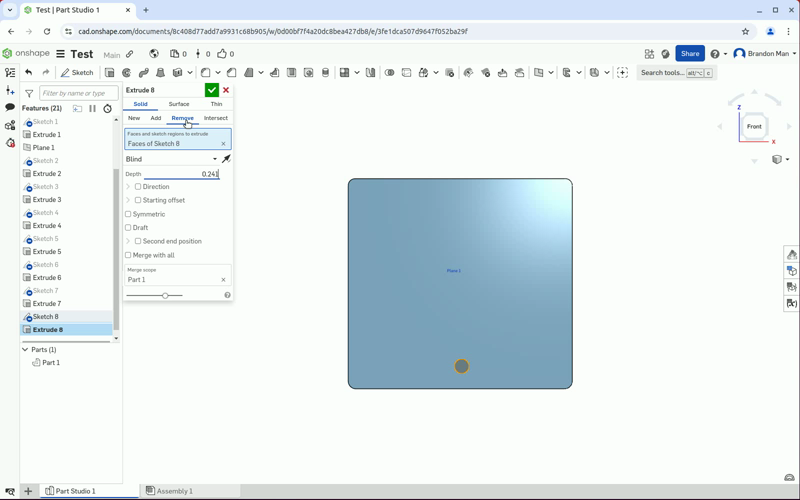
key(tab, 6)
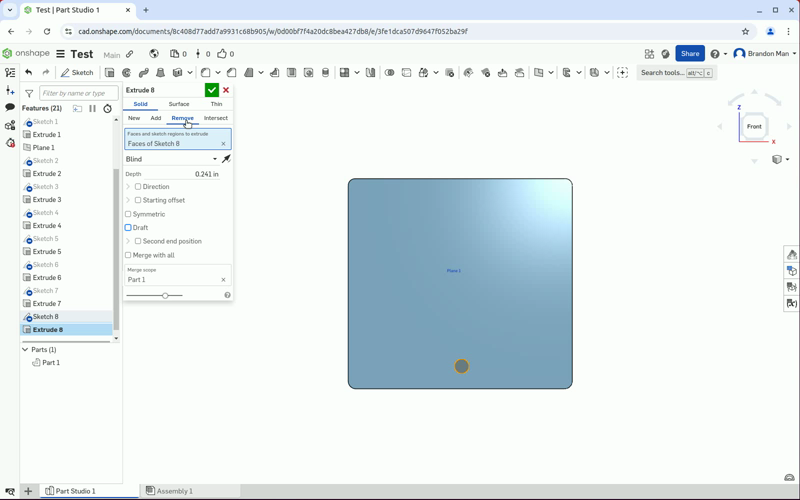
key(space)
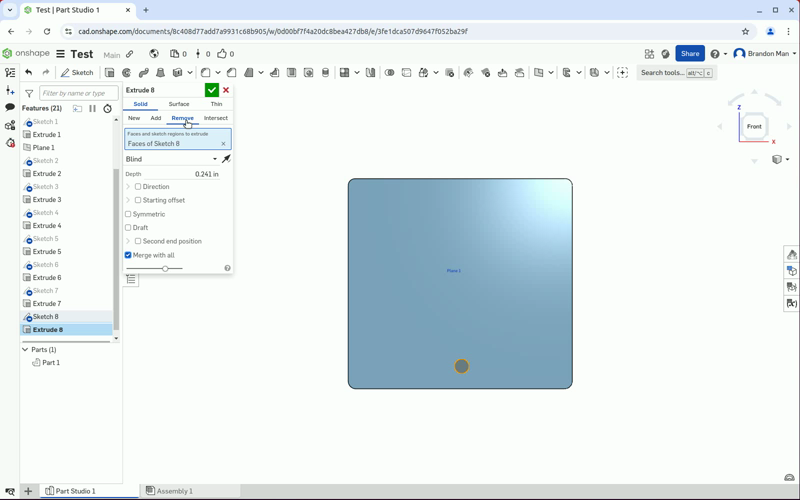
key(enter)
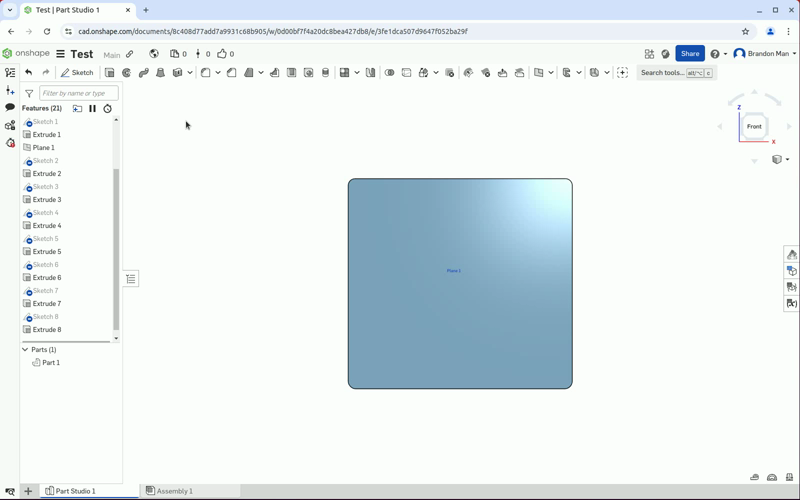
key(shift+h)
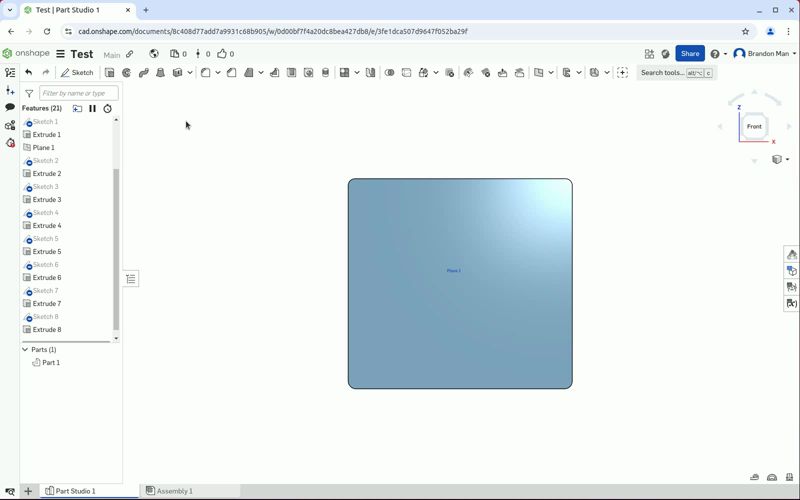
key(shift+h)
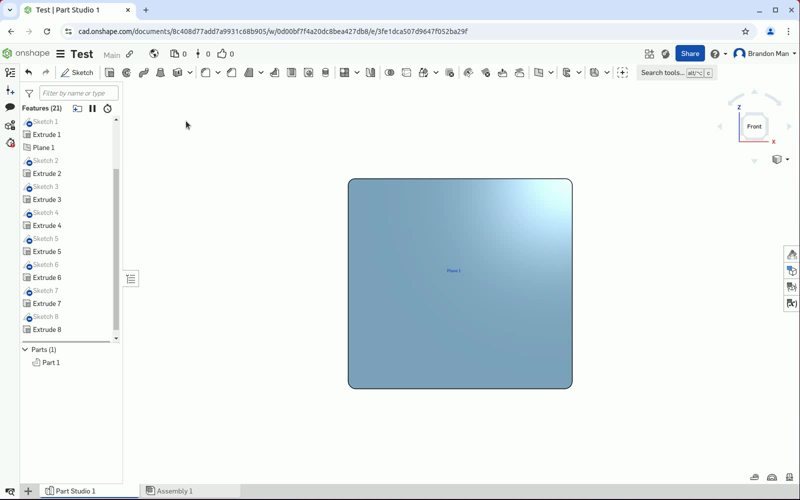
mouse_move(69, 124)
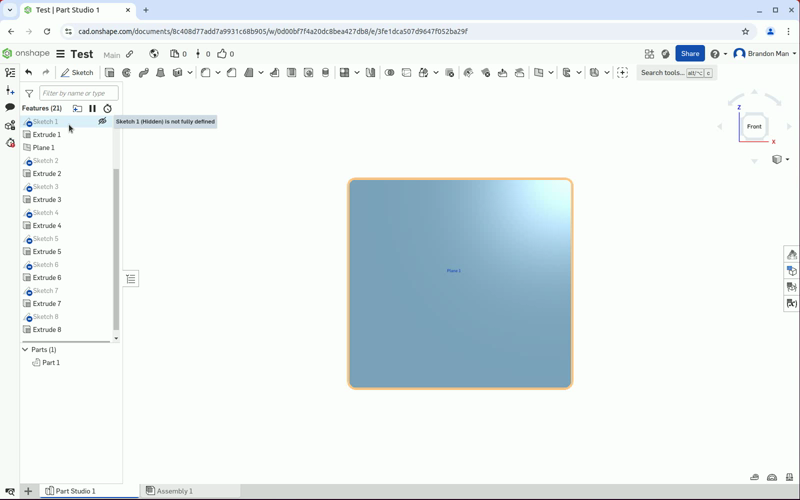
click(69, 124)
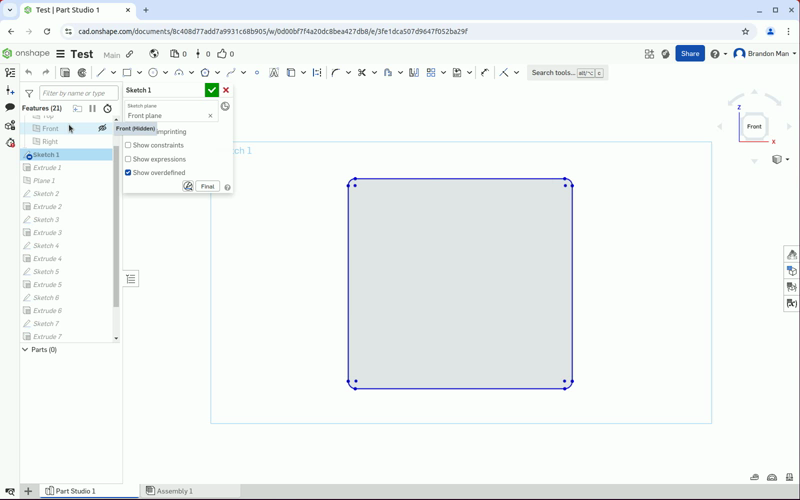
mouse_move(229, 92)
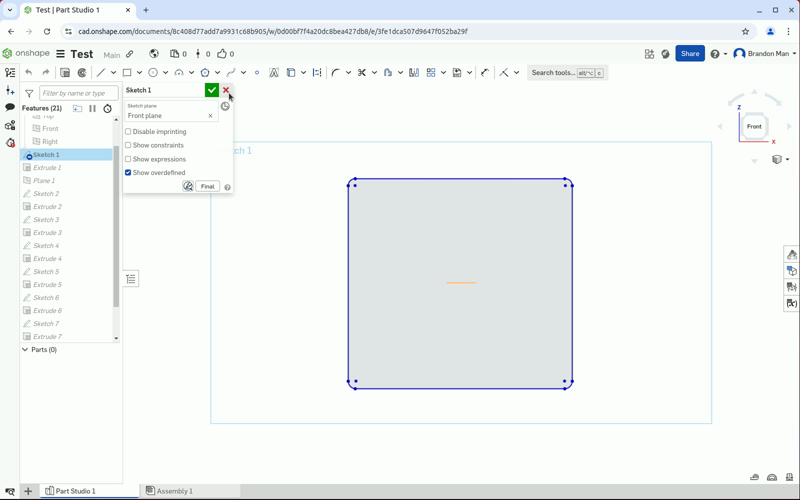
click(229, 92)
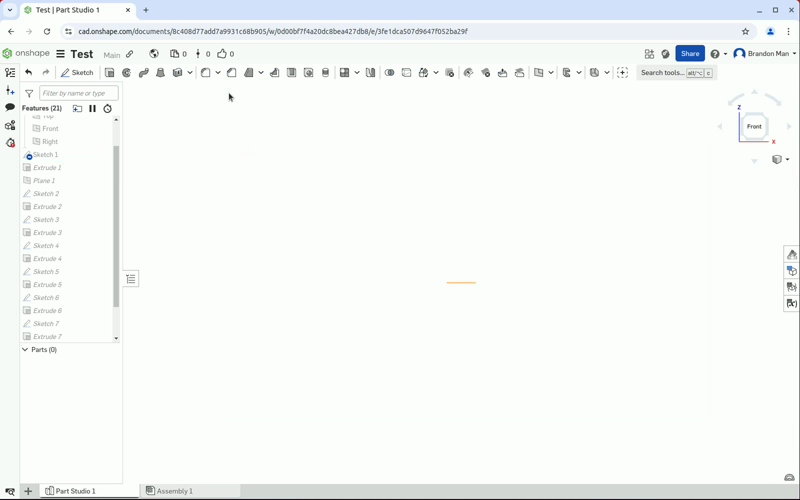
key(shift+s)
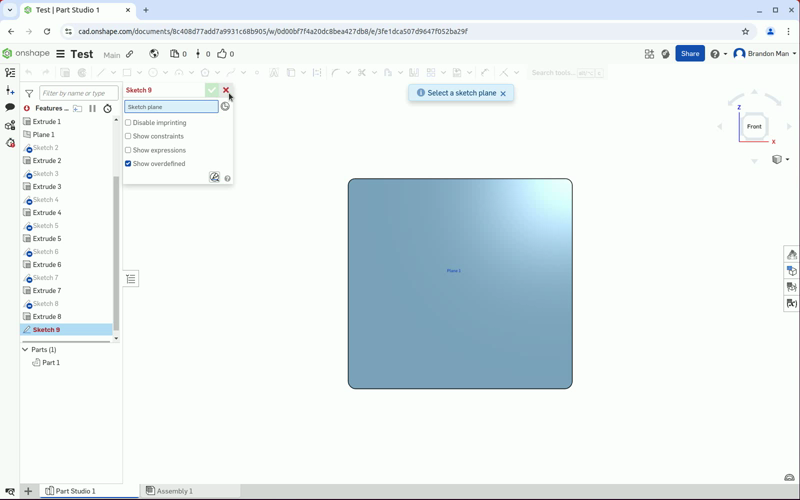
mouse_move(69, 137)
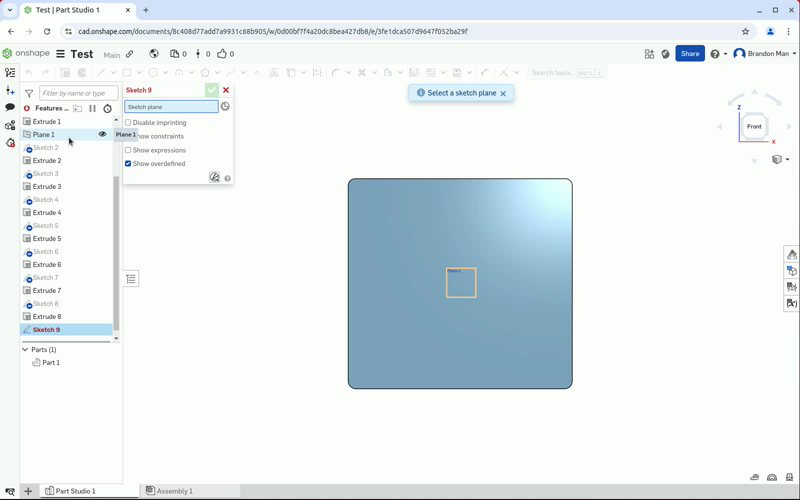
click(69, 137)
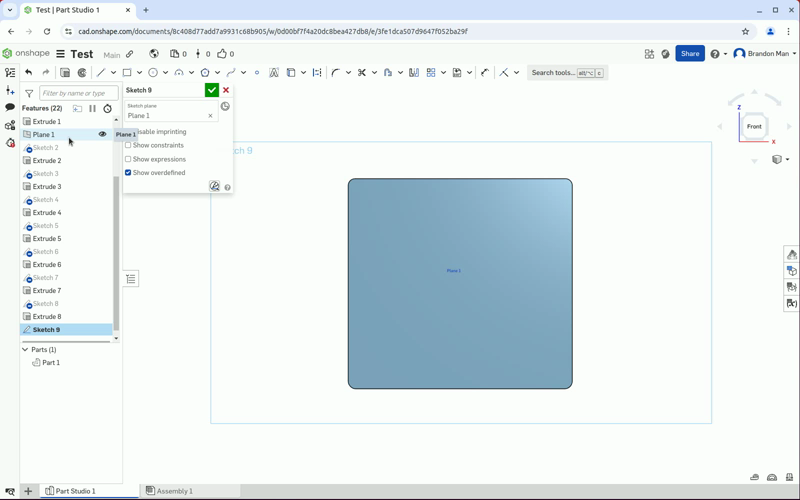
mouse_move(73, 352)
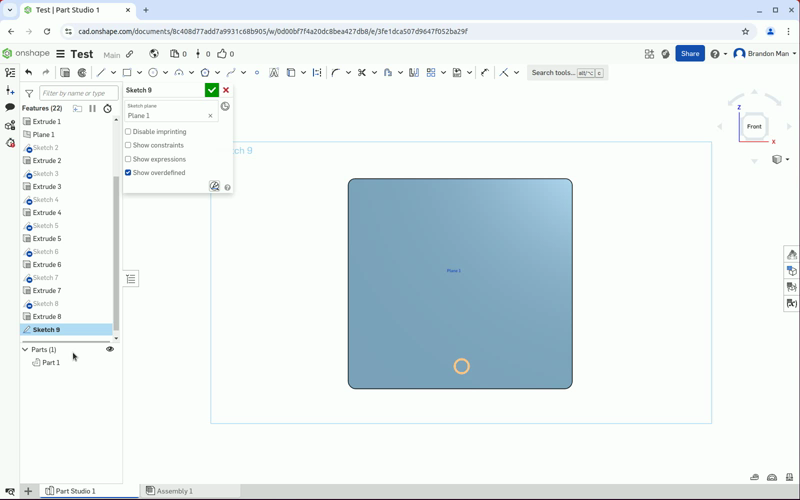
key(y)
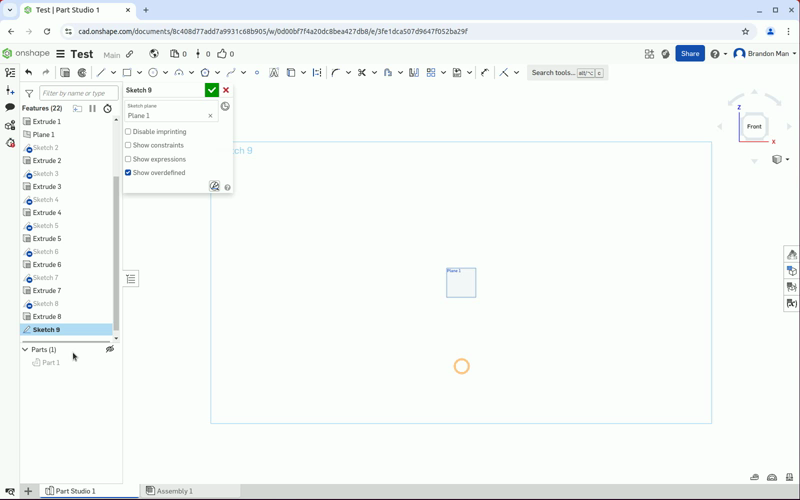
key(c)
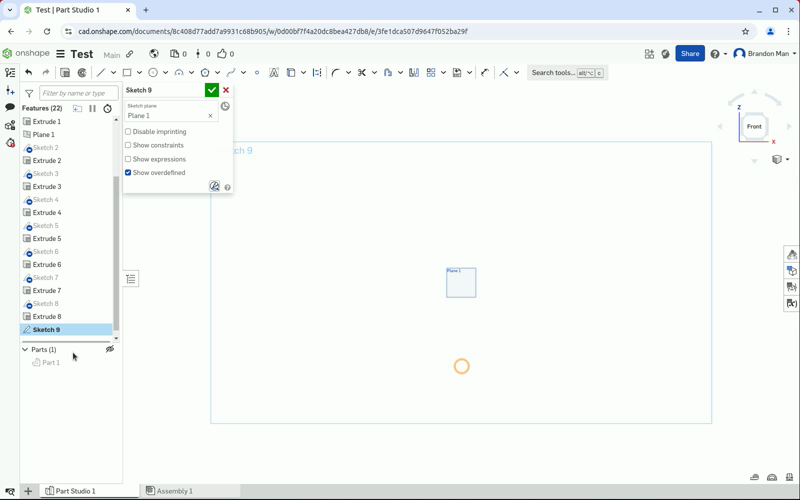
key_down(shift)
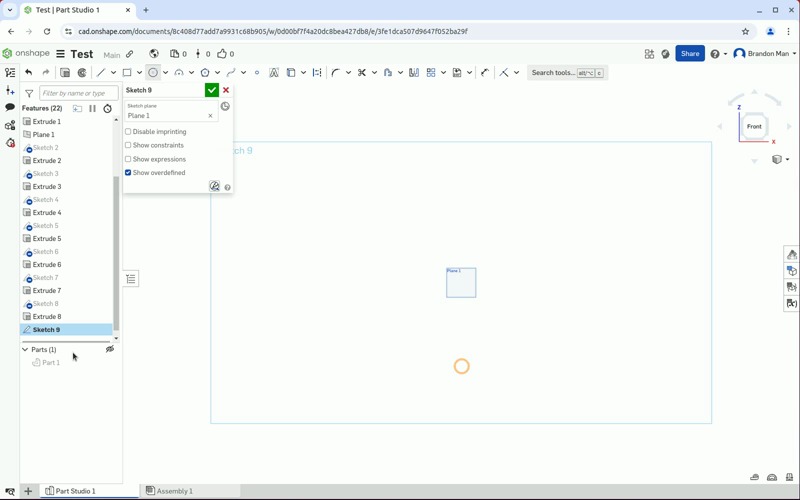
mouse_move(548, 325)
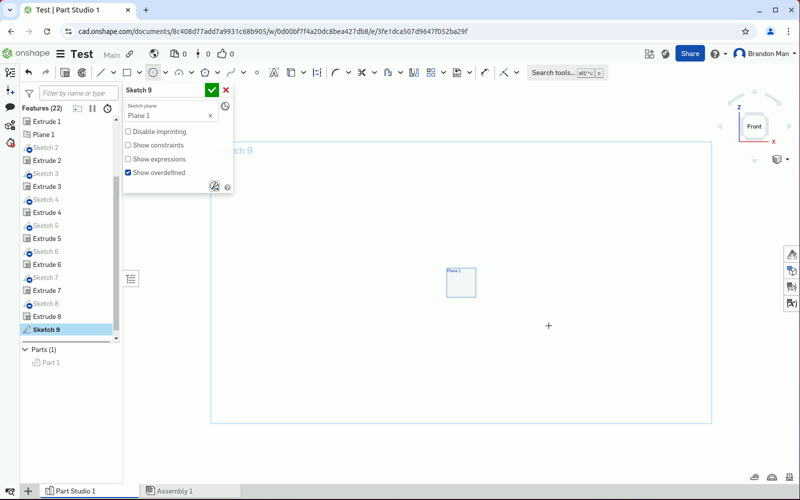
click(548, 325)
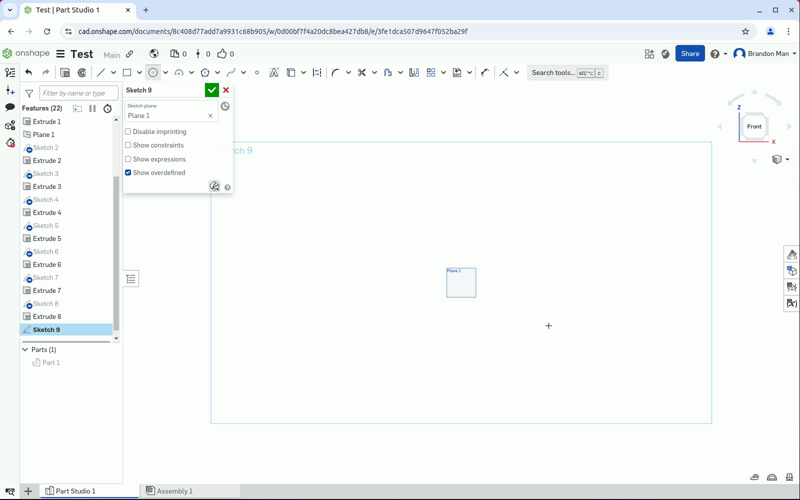
key_up(shift)
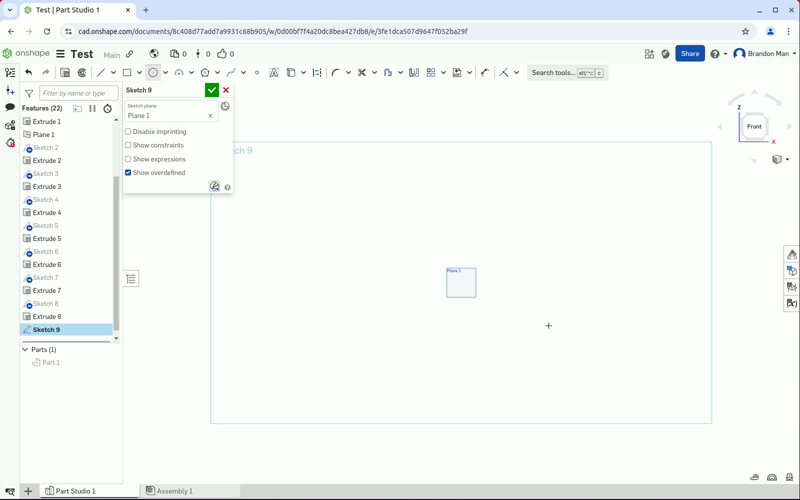
mouse_move(555, 325)
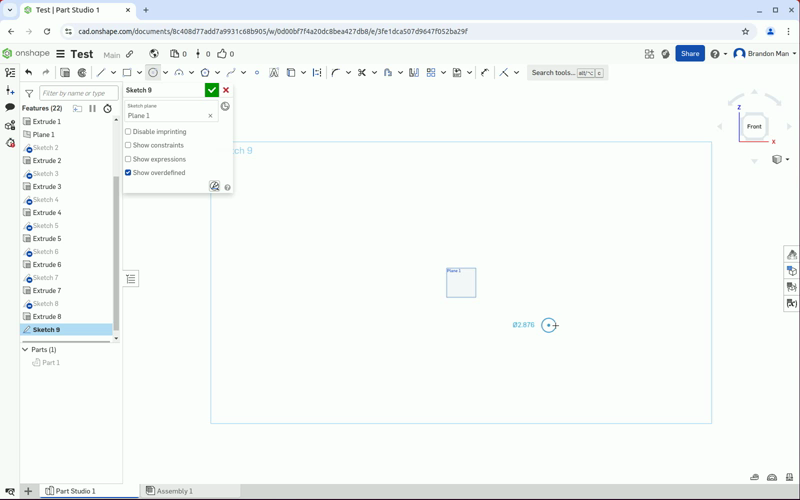
click(555, 325)
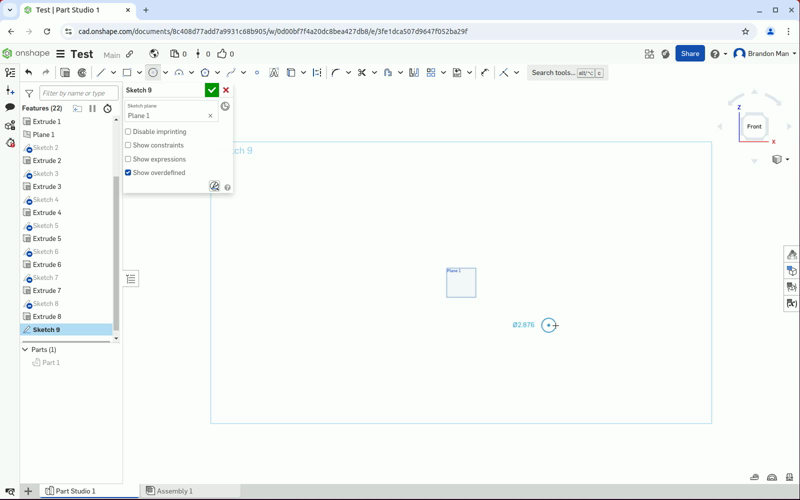
key(esc)
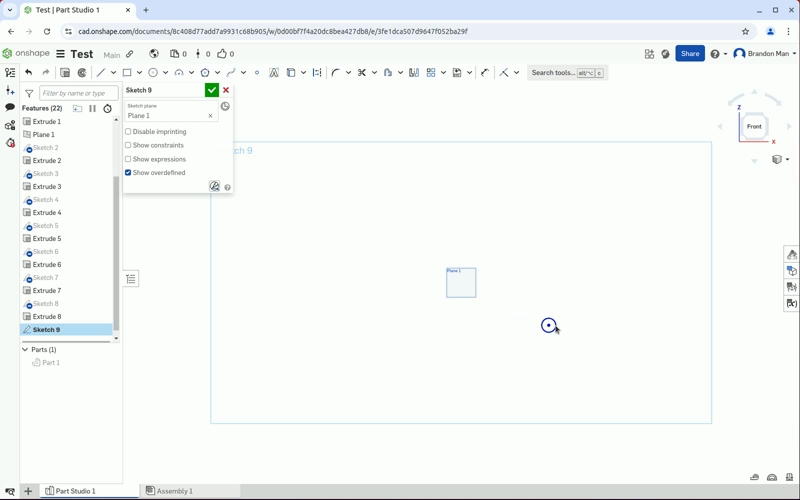
mouse_move(544, 325)
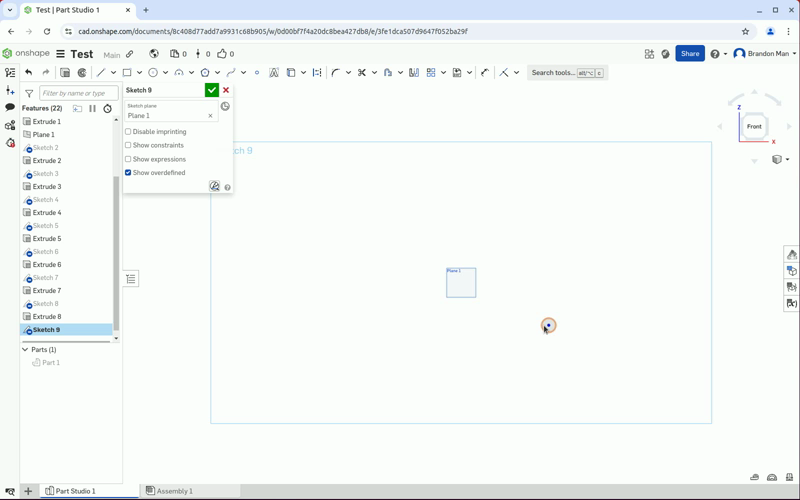
scroll(6)
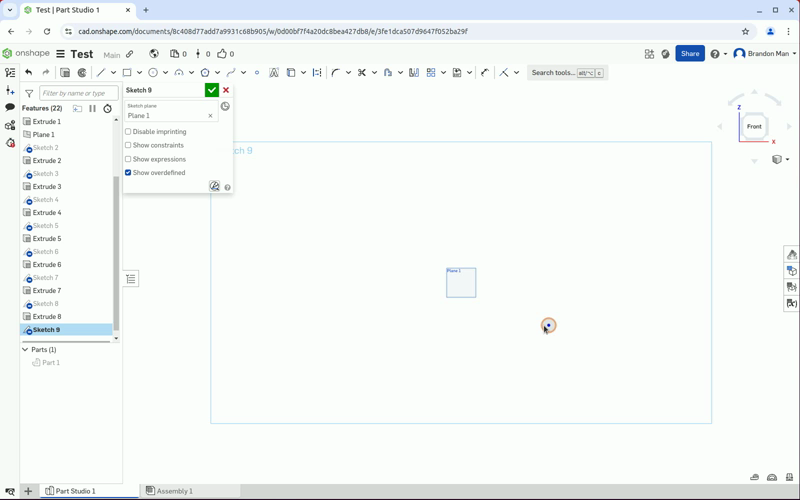
scroll(6)
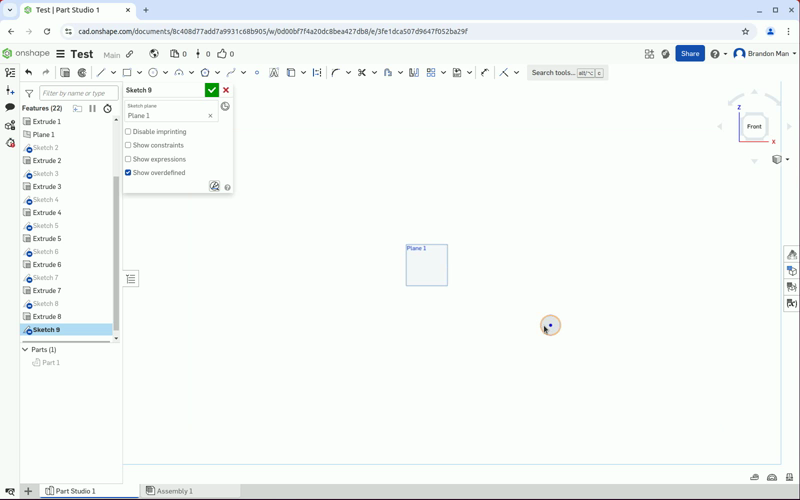
scroll(6)
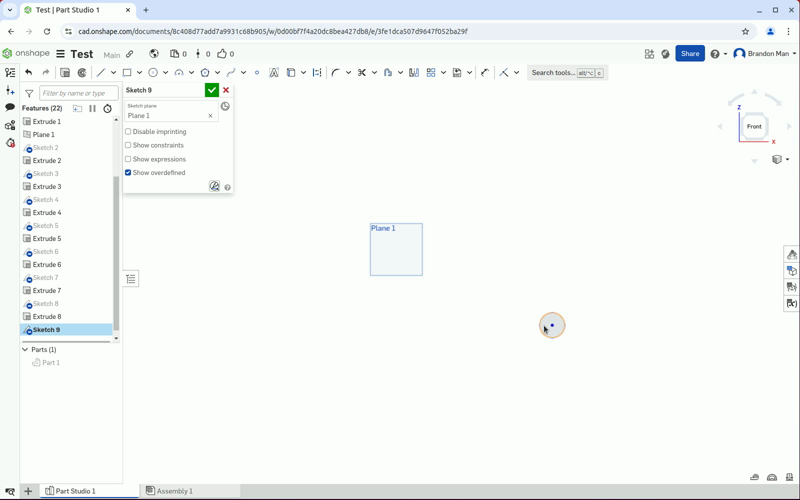
scroll(6)
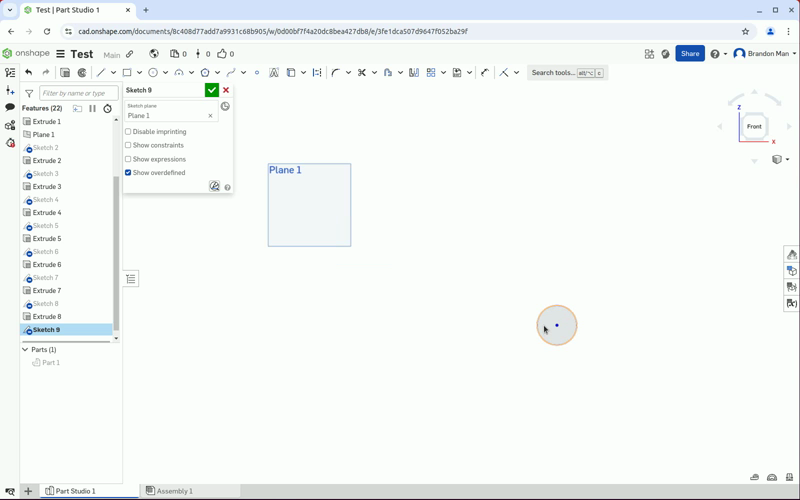
scroll(6)
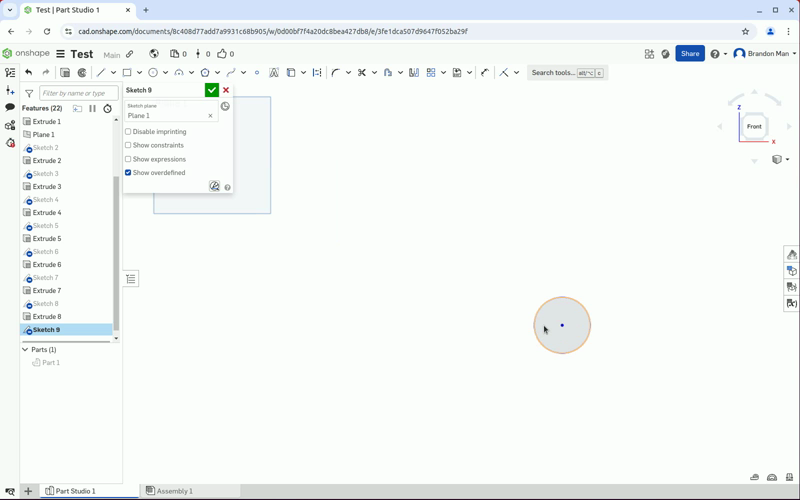
scroll(6)
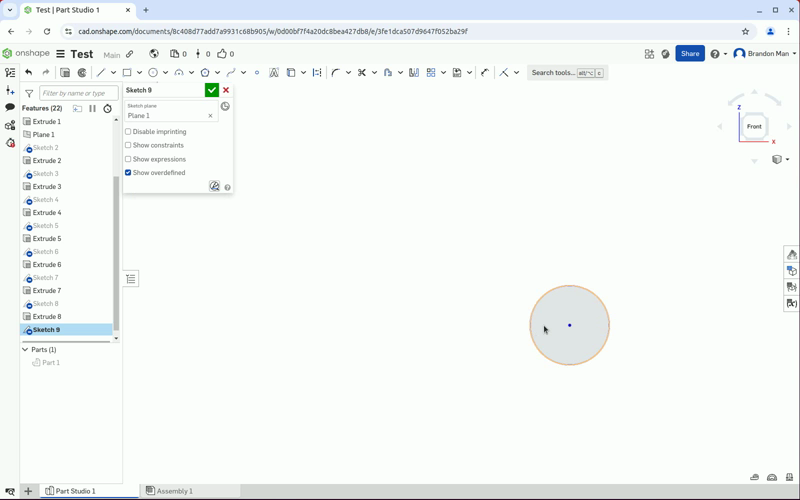
scroll(6)
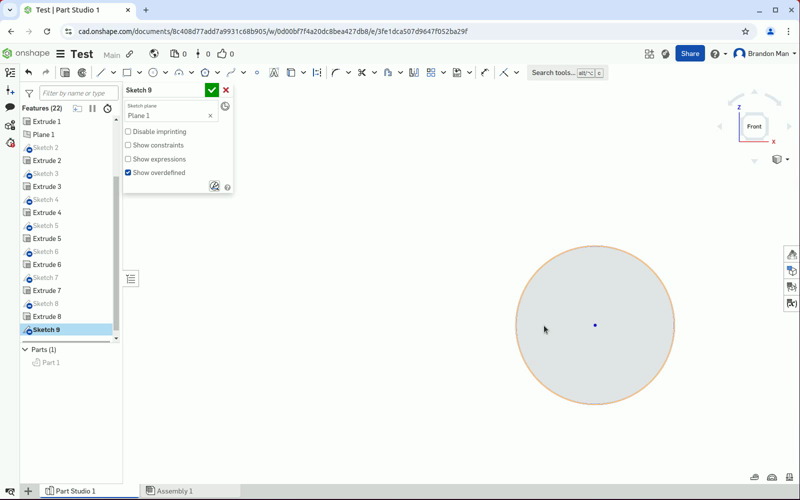
click(544, 325)
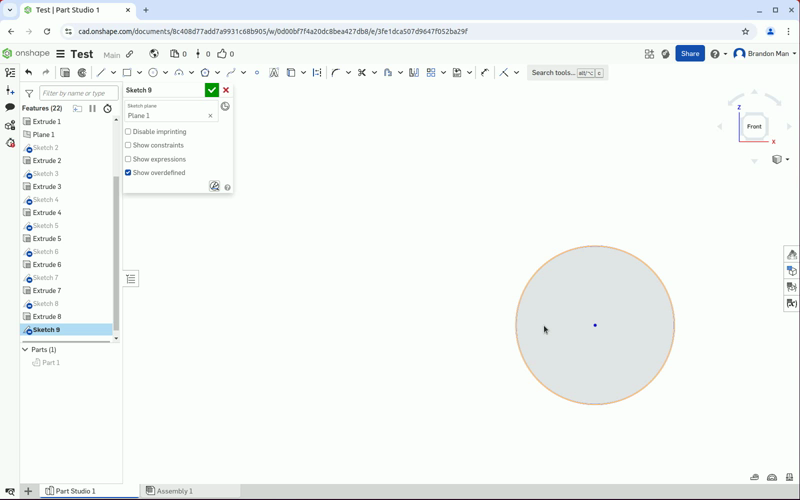
scroll(-6)
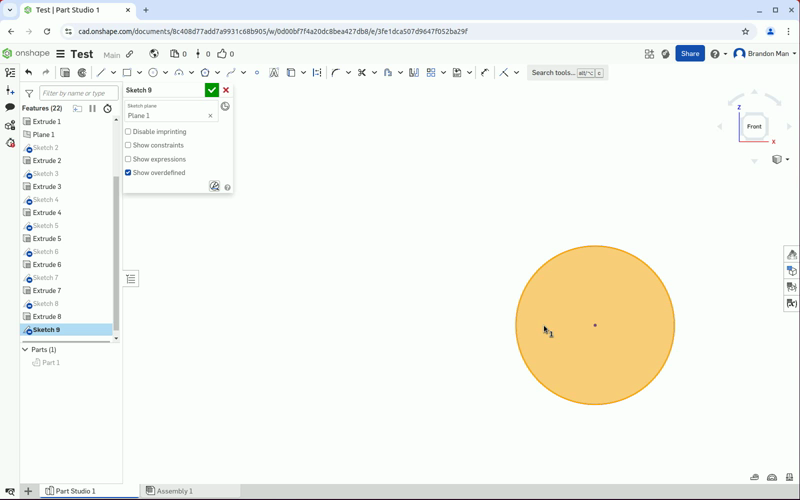
scroll(-6)
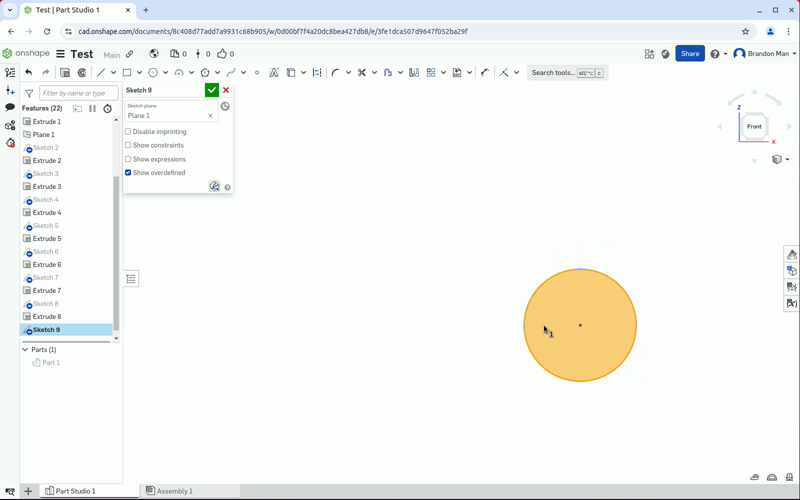
scroll(-6)
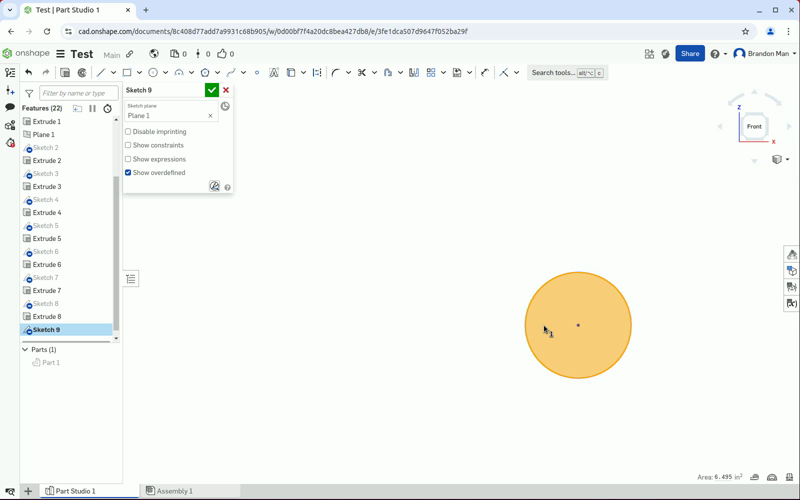
scroll(-6)
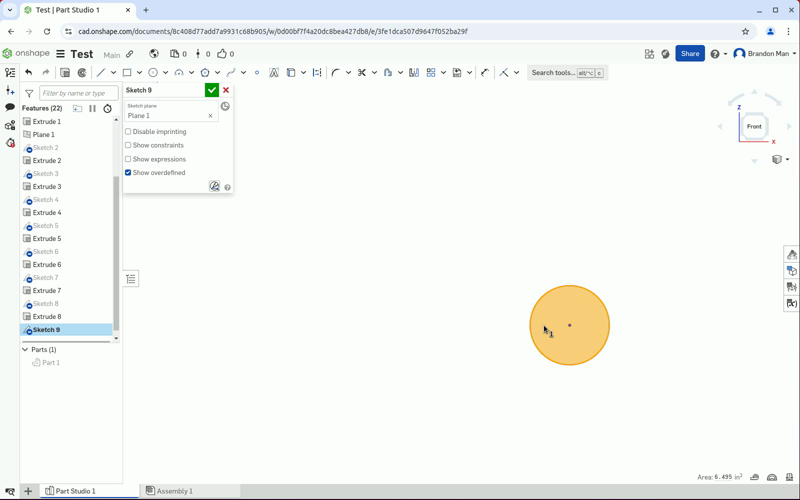
scroll(-6)
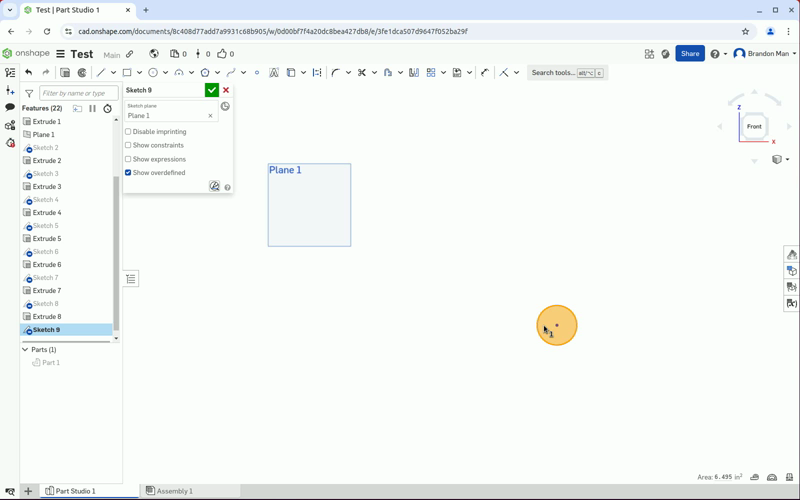
scroll(-6)
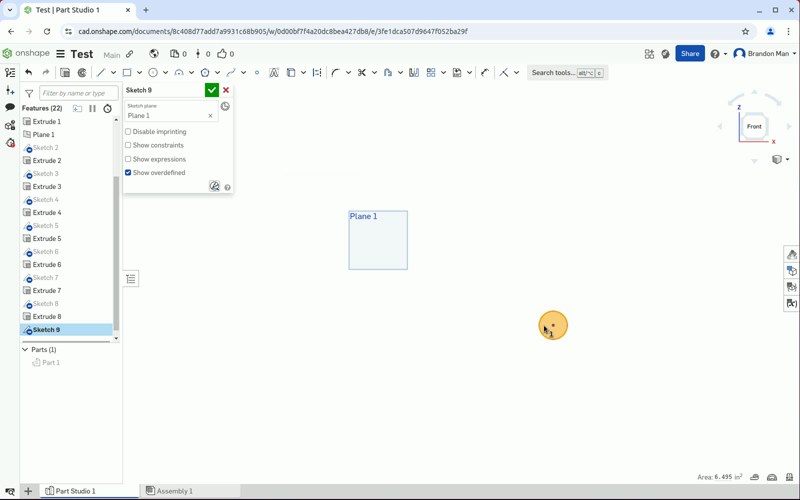
scroll(-6)
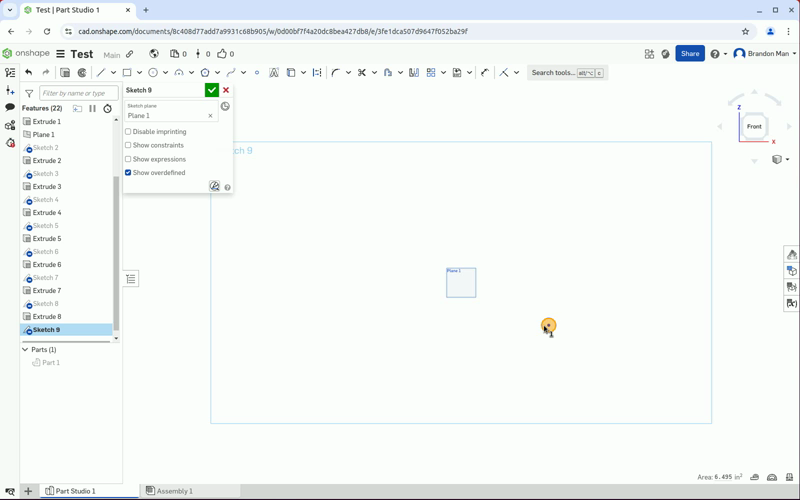
mouse_move(73, 352)
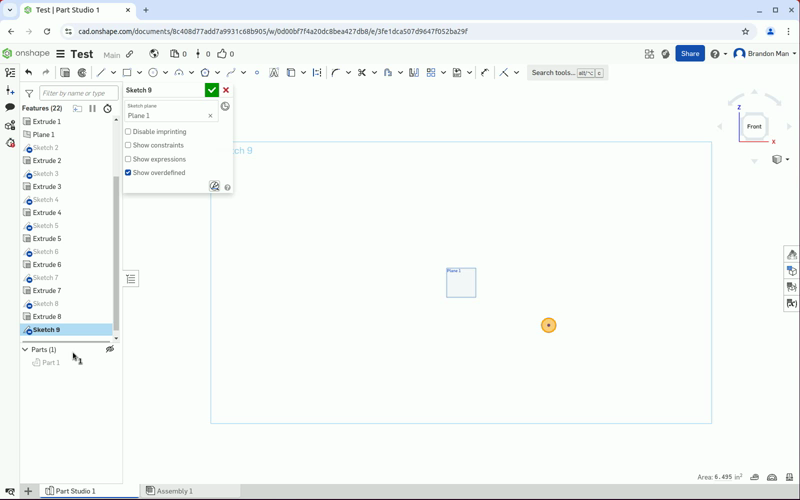
key(shift+y)
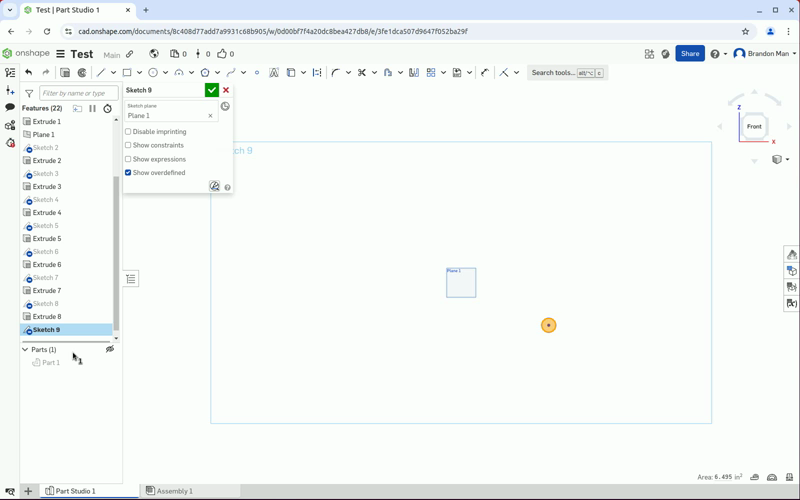
key(shift+e)
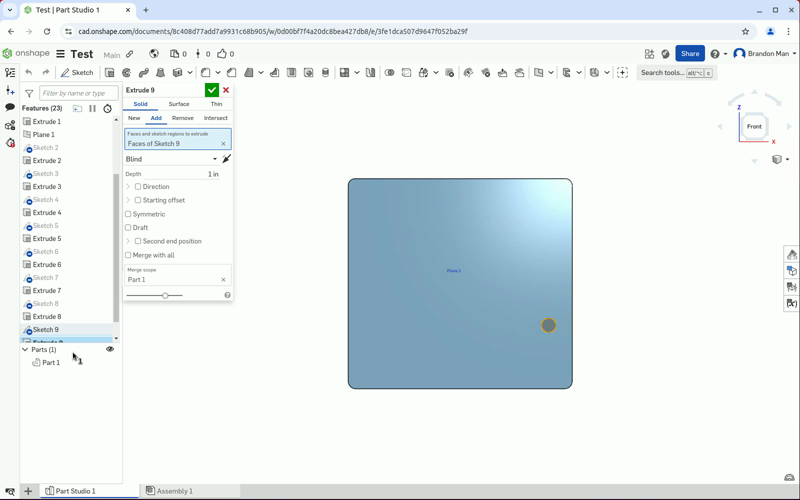
mouse_move(143, 106)
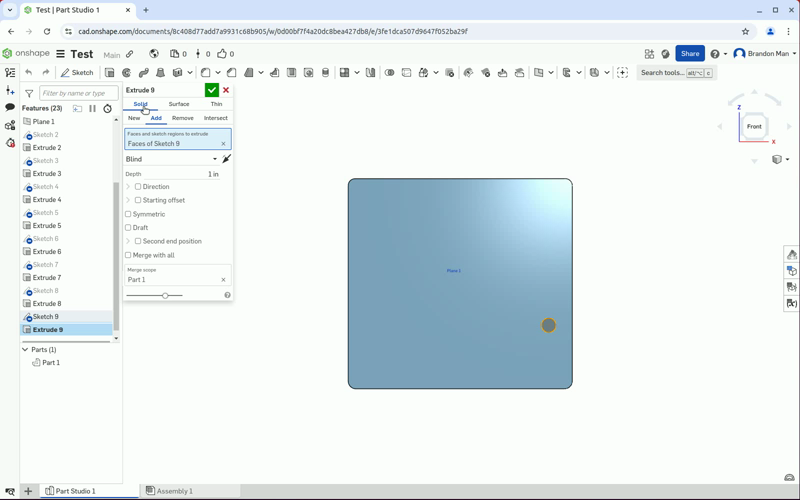
click(143, 106)
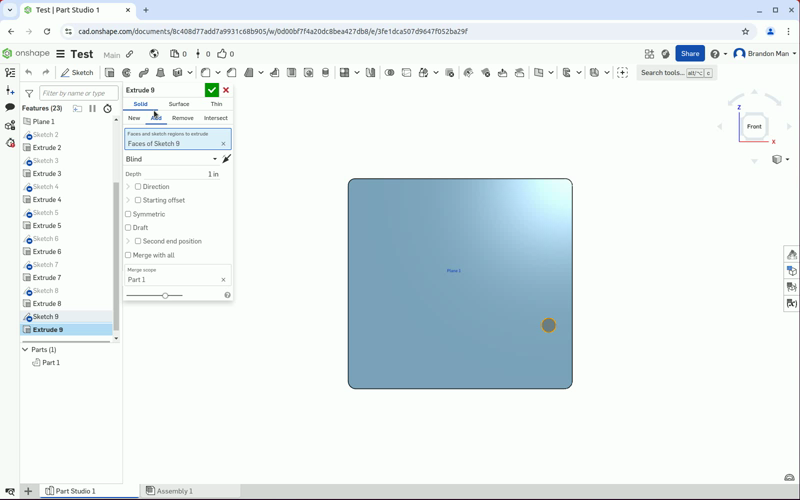
mouse_move(186, 120)
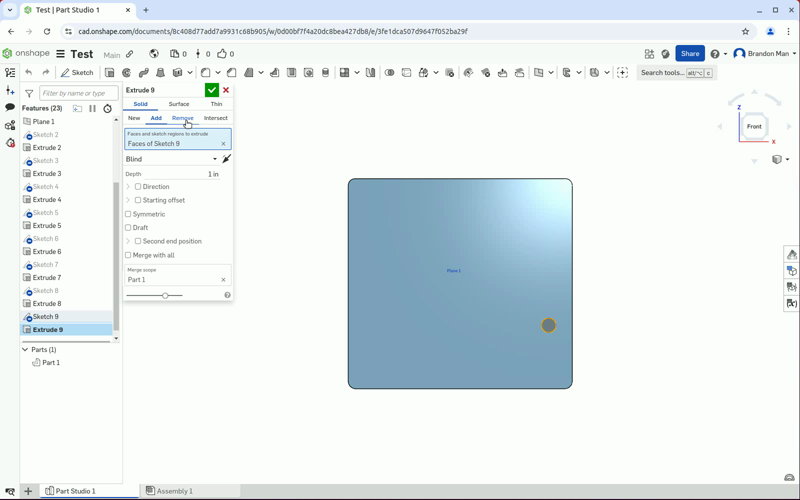
click(186, 120)
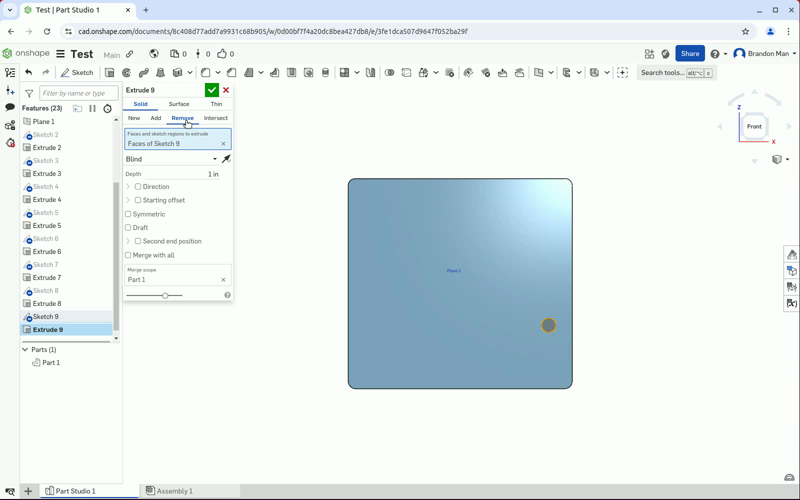
key(tab, 4)
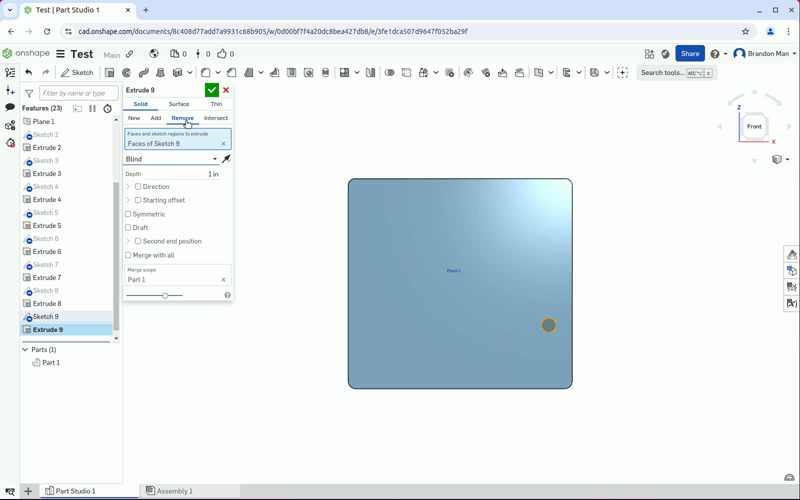
text(0.241)
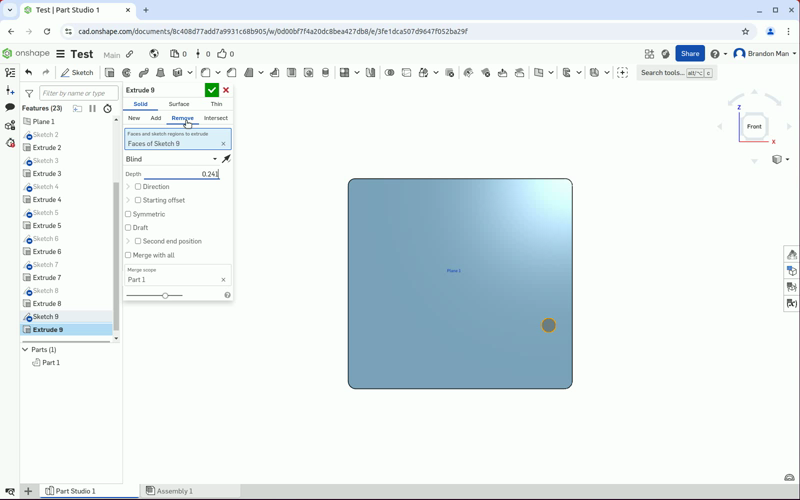
key(tab, 6)
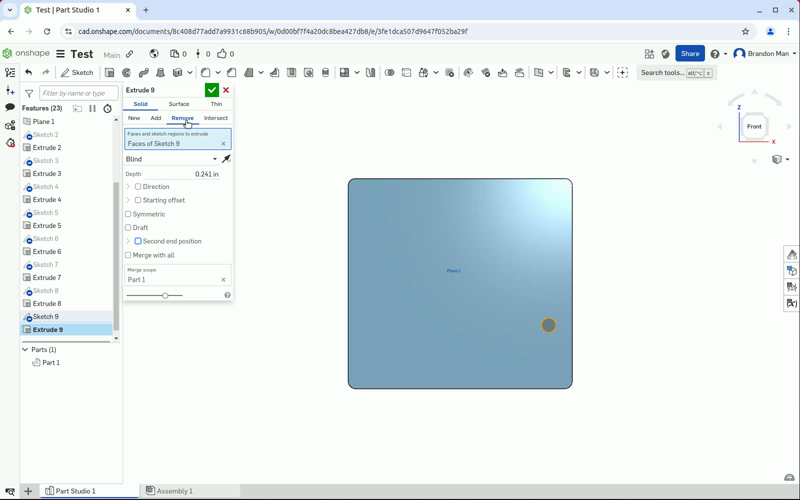
key(space)
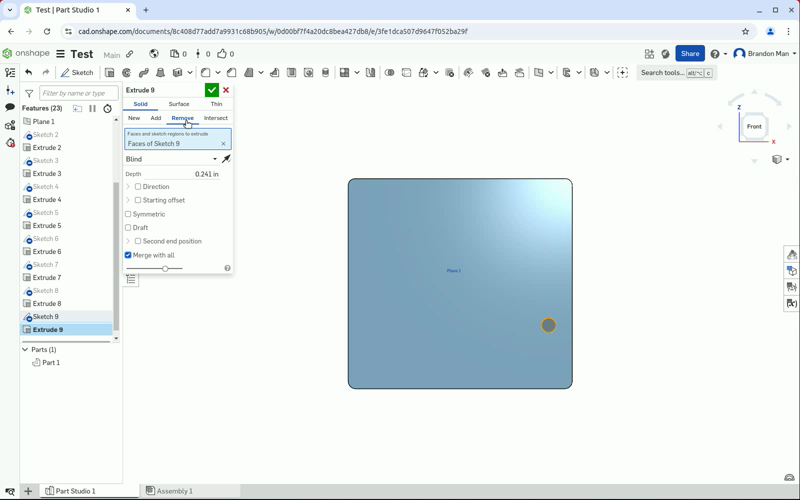
key(enter)
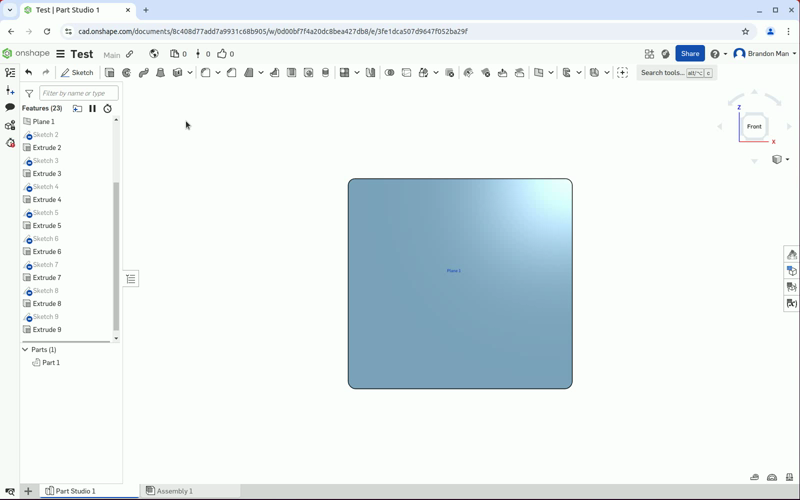
key(shift+h)
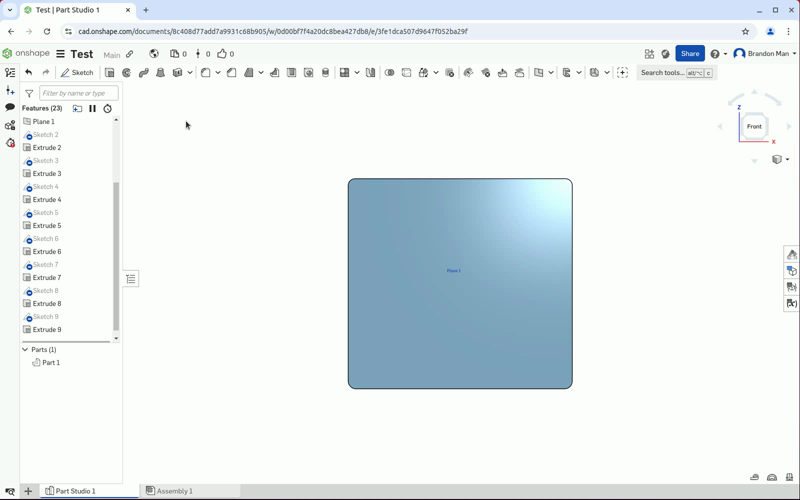
key(shift+h)
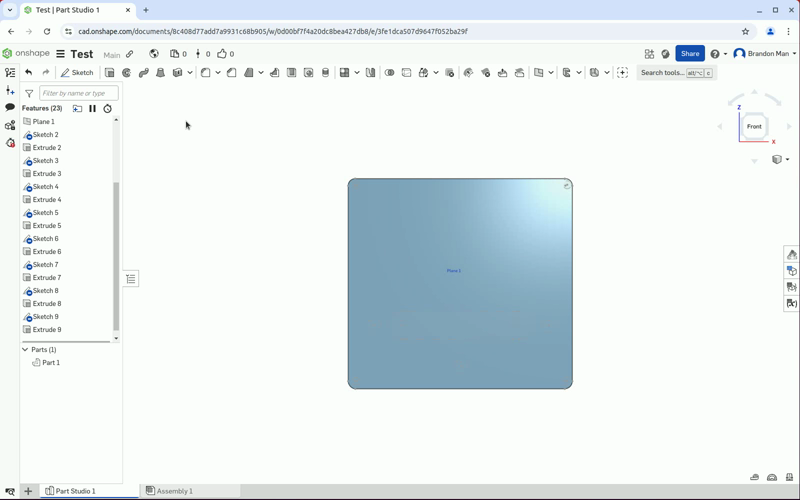
key(shift+7)
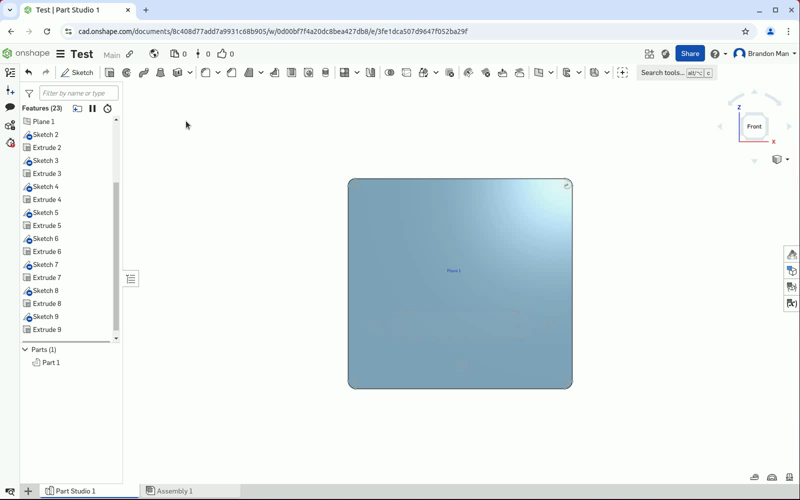
key(left, 2)
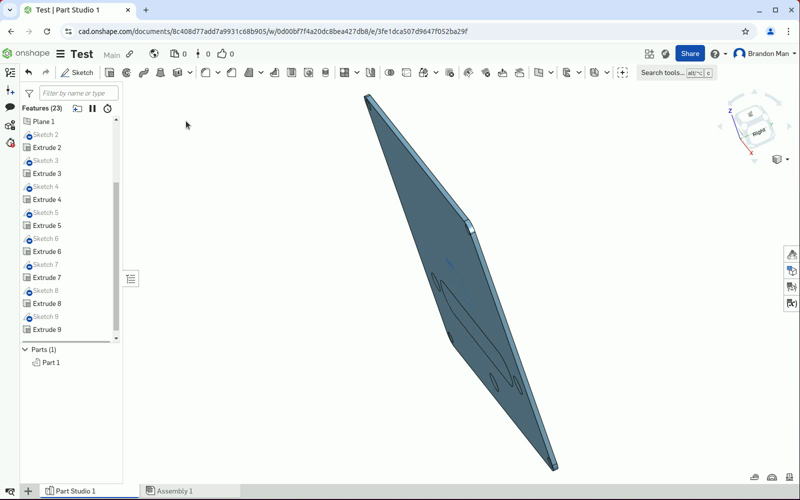
key(down, 2)
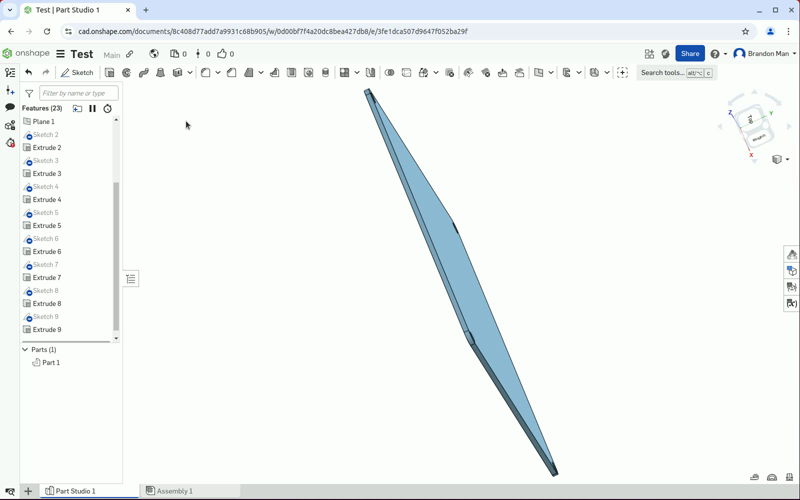
key(up, 2)
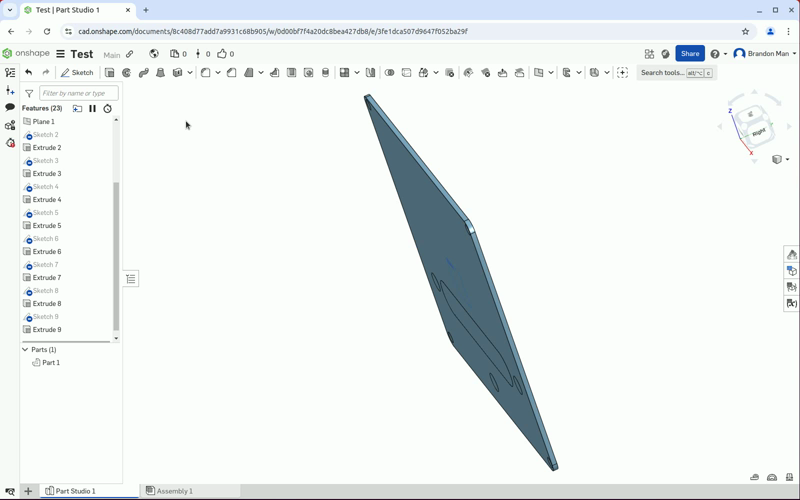
key(right, 2)
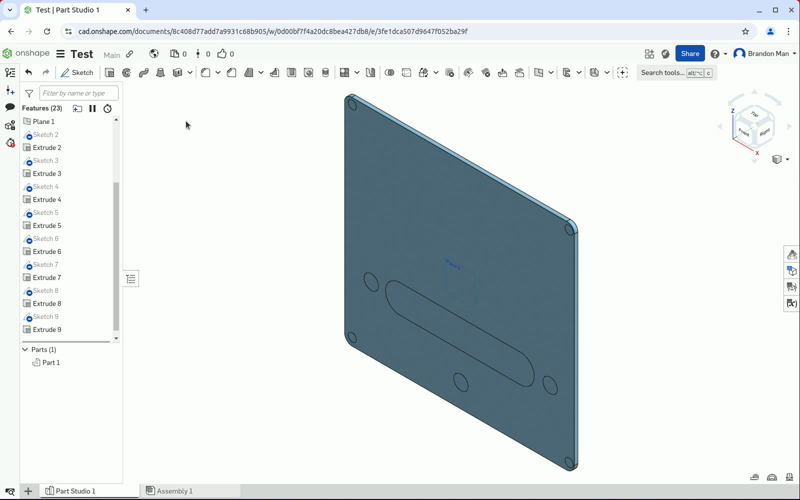
mouse_move(69, 98)
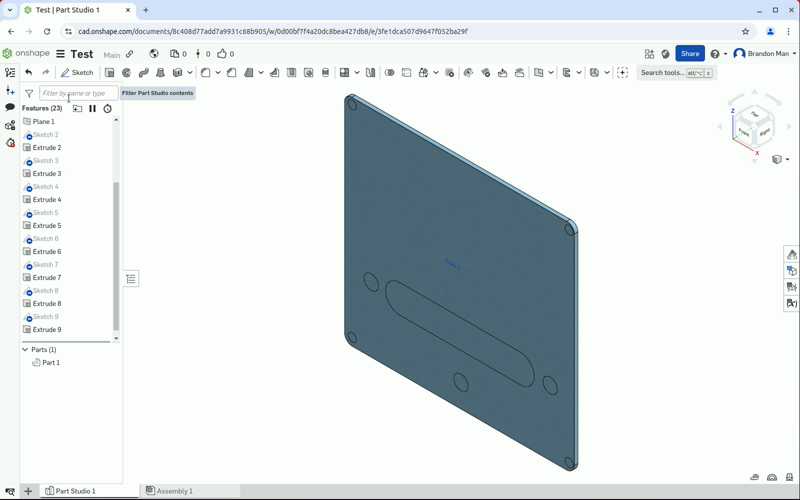
click(69, 98)